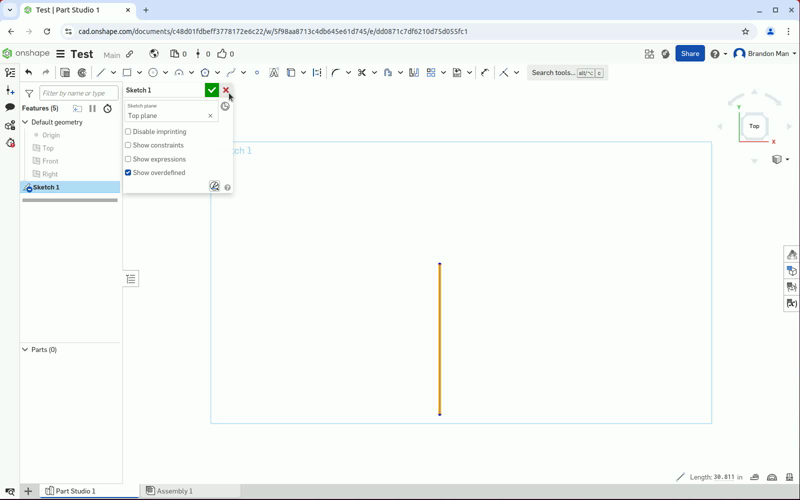
key(shift+h)
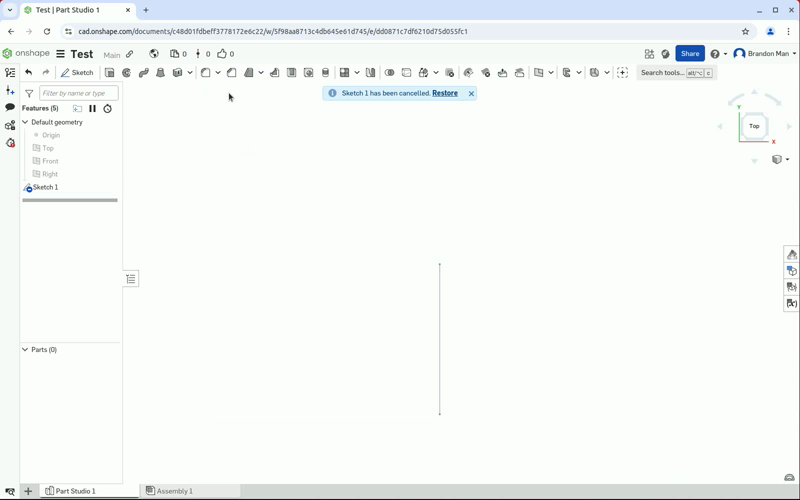
key(shift+s)
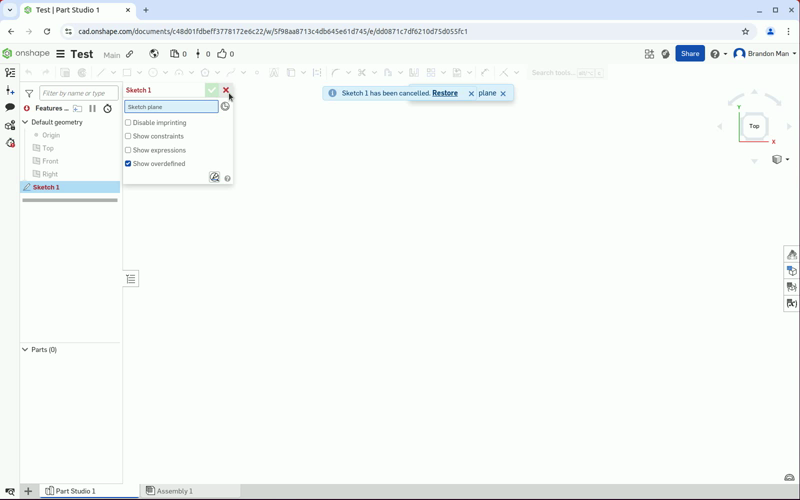
mouse_move(73, 150)
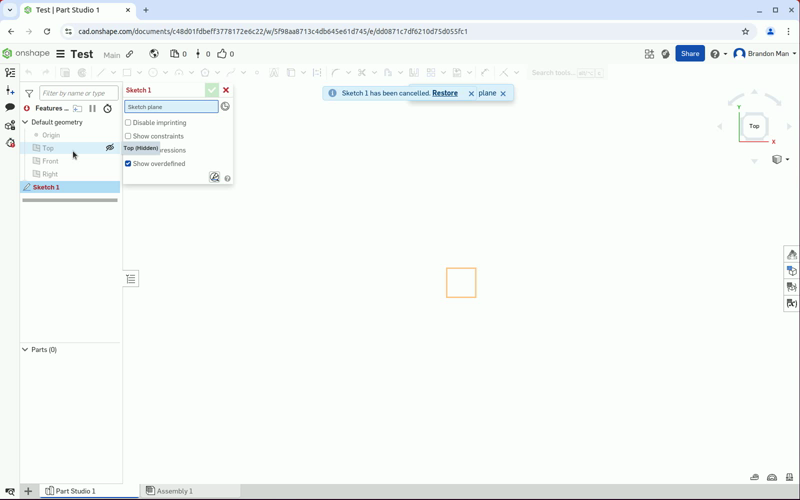
click(73, 150)
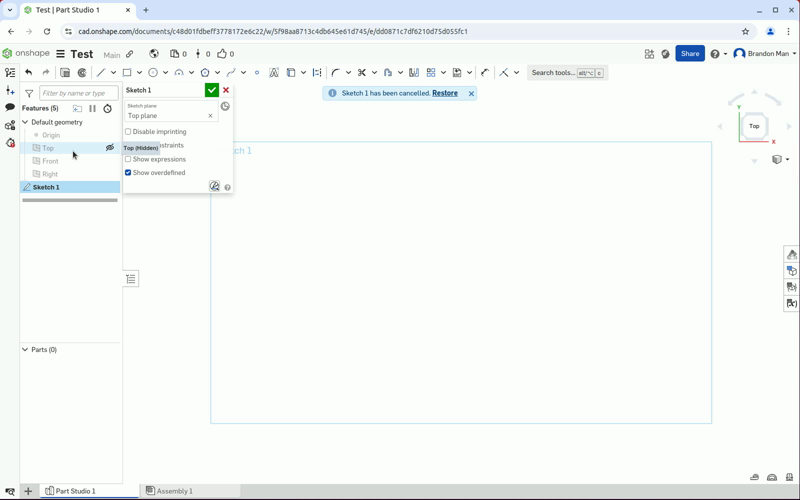
mouse_move(73, 352)
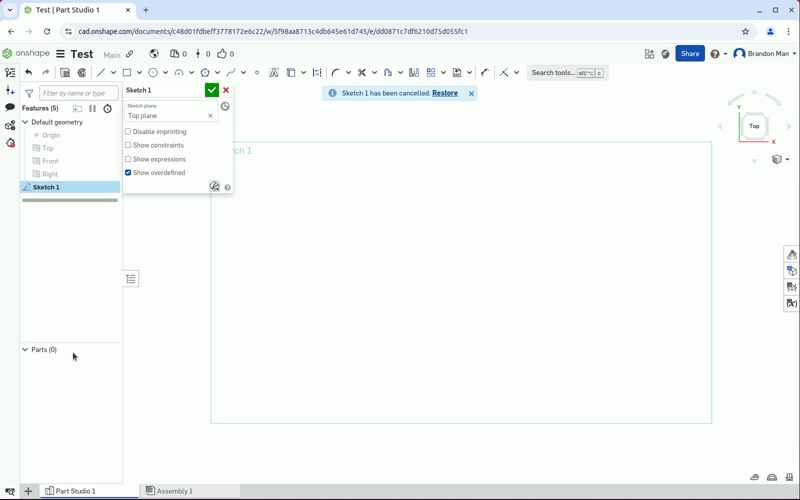
key(y)
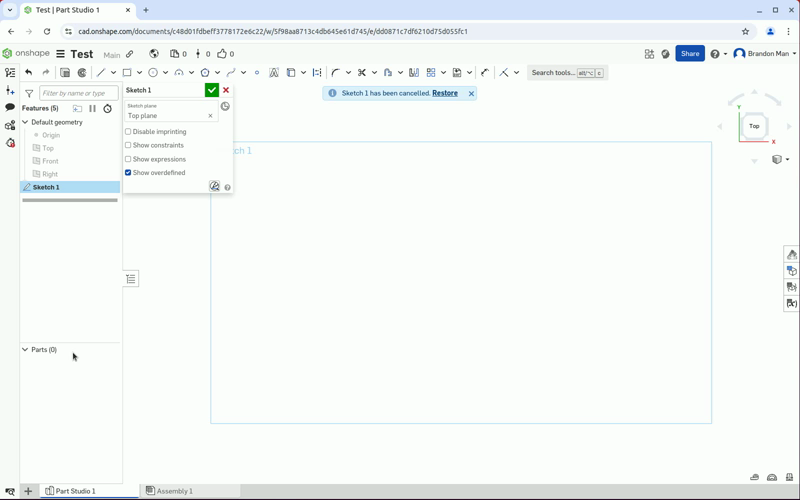
key(l)
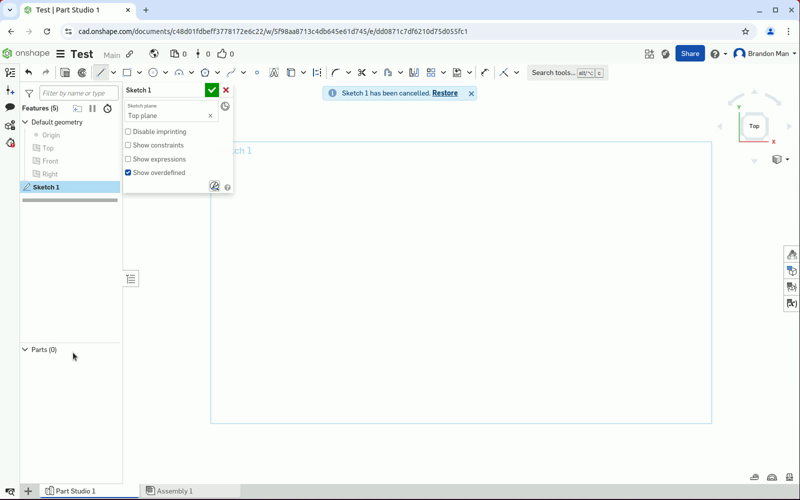
key_down(shift)
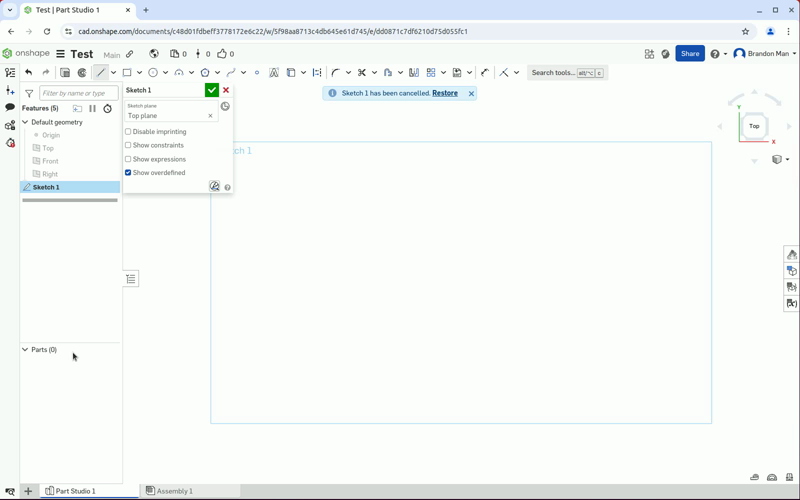
mouse_move(460, 282)
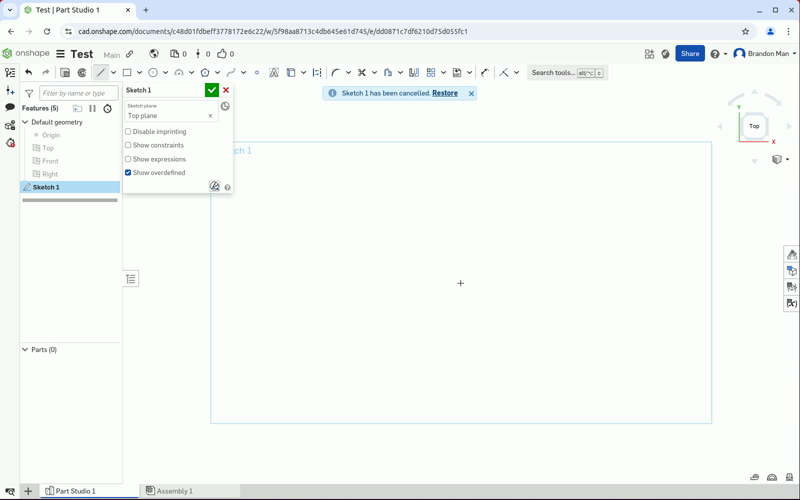
click(460, 282)
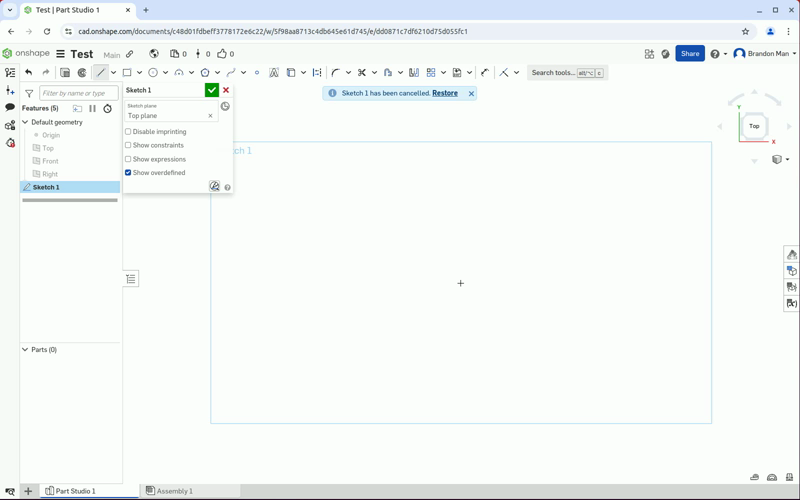
key_up(shift)
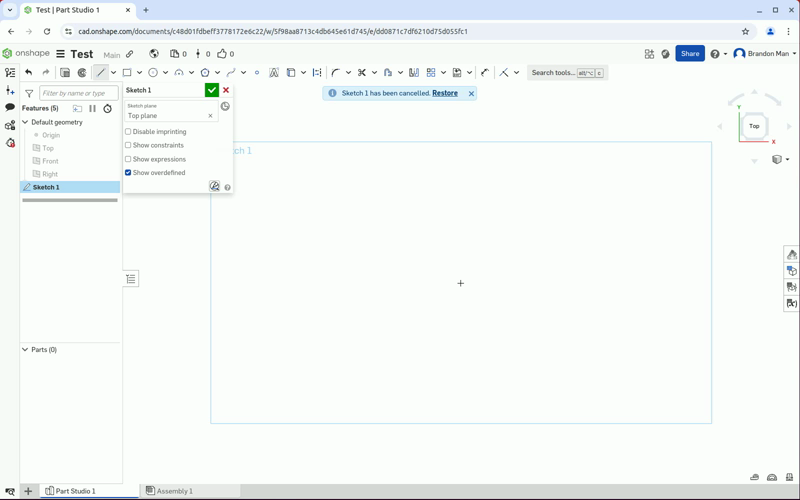
key_down(shift)
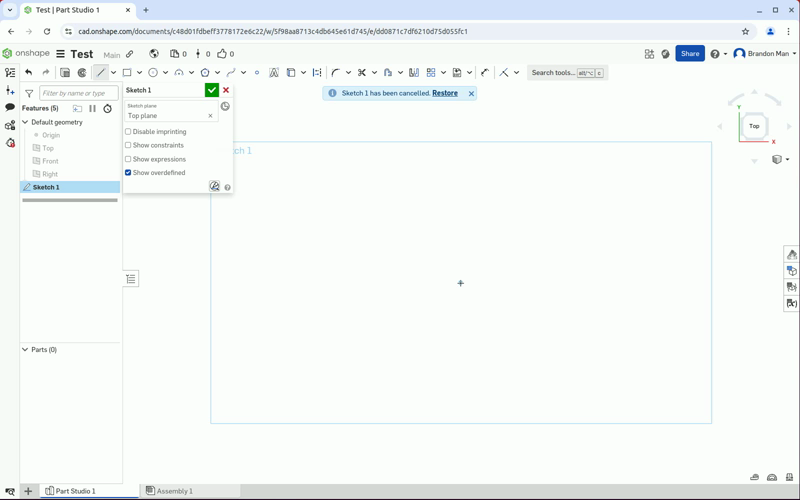
mouse_move(490, 282)
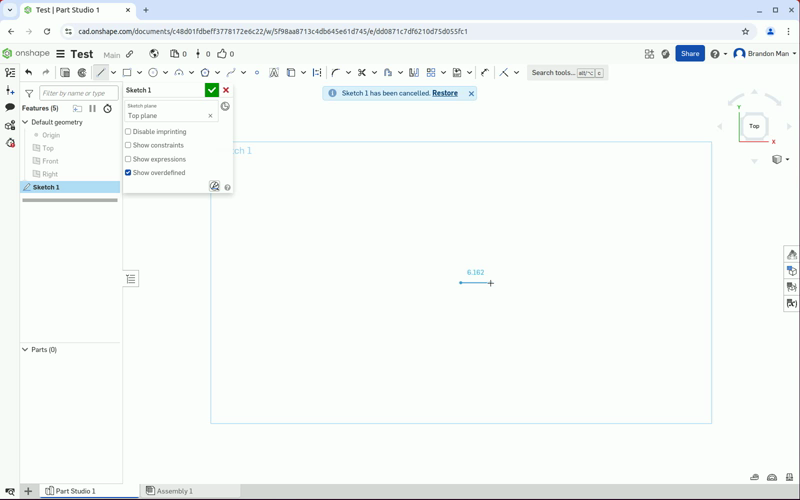
mouse_move(478, 282)
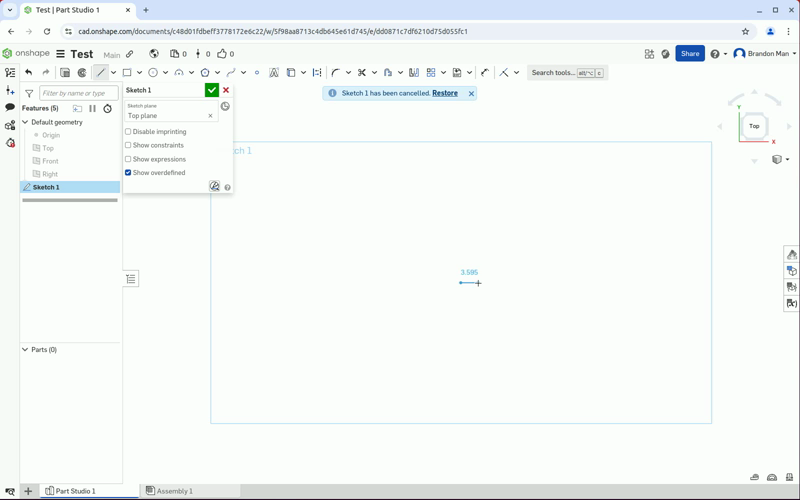
click(478, 282)
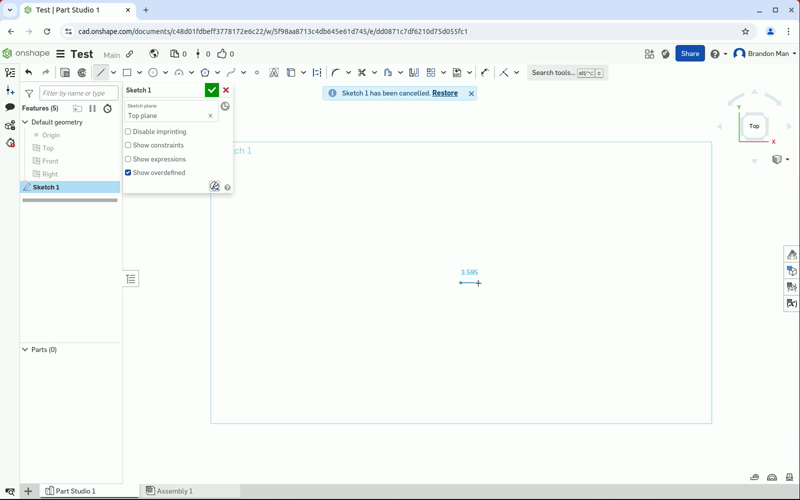
key_up(shift)
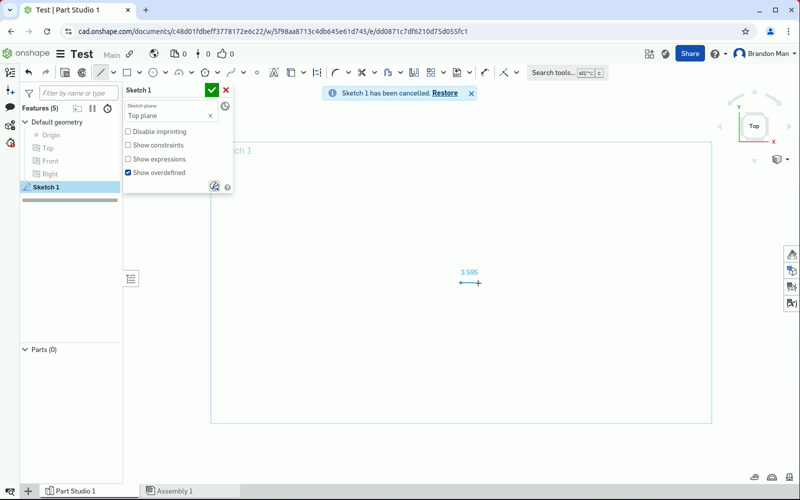
key_down(shift)
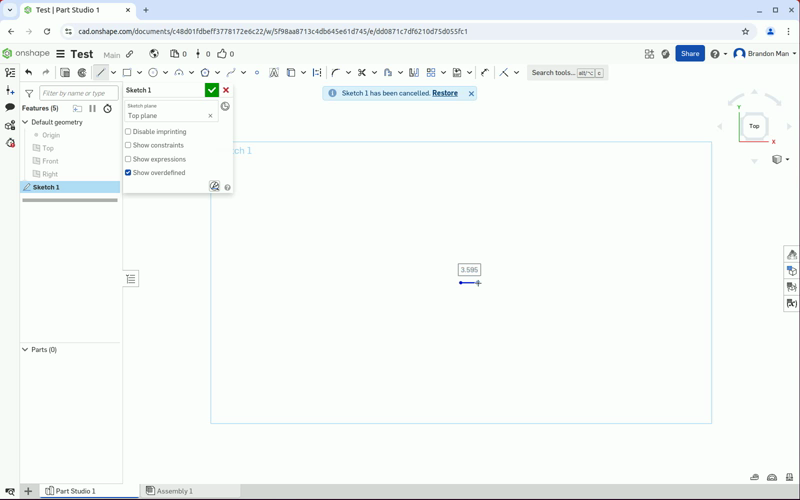
mouse_move(508, 282)
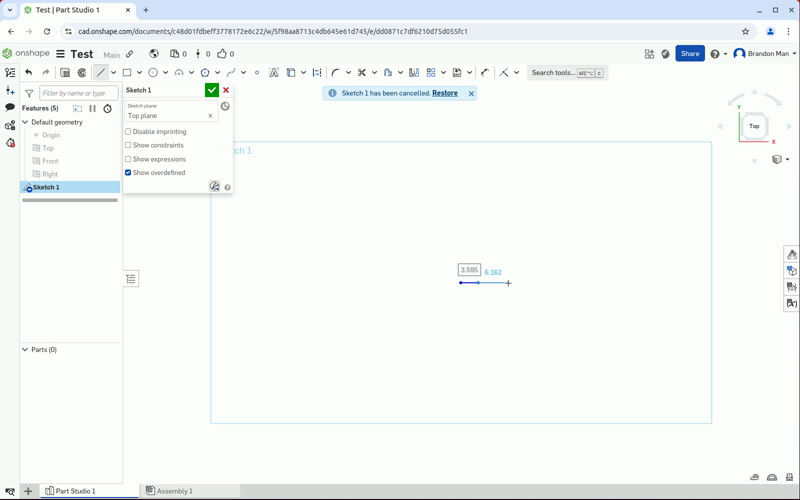
mouse_move(478, 282)
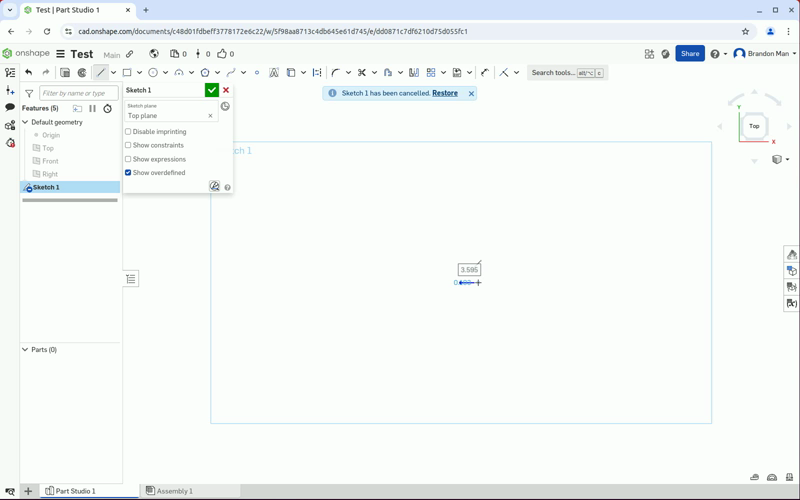
scroll(6)
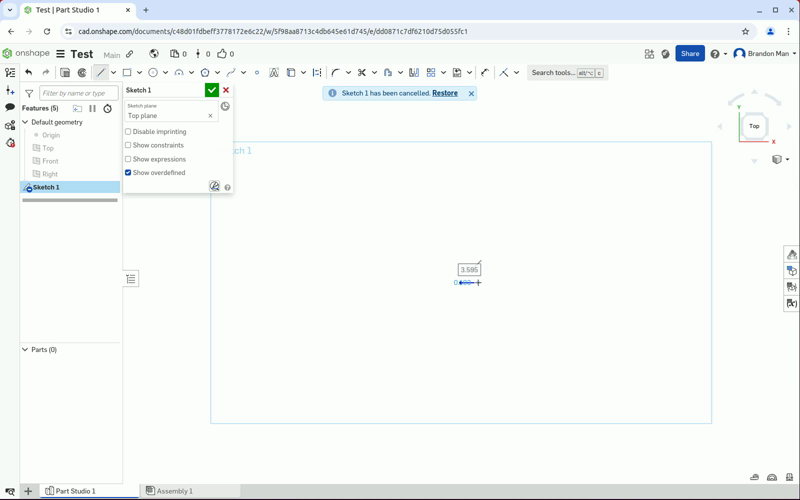
scroll(6)
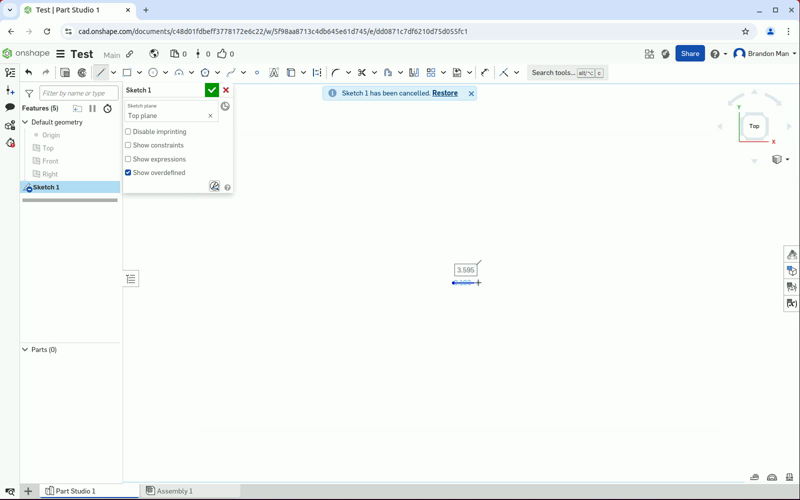
scroll(6)
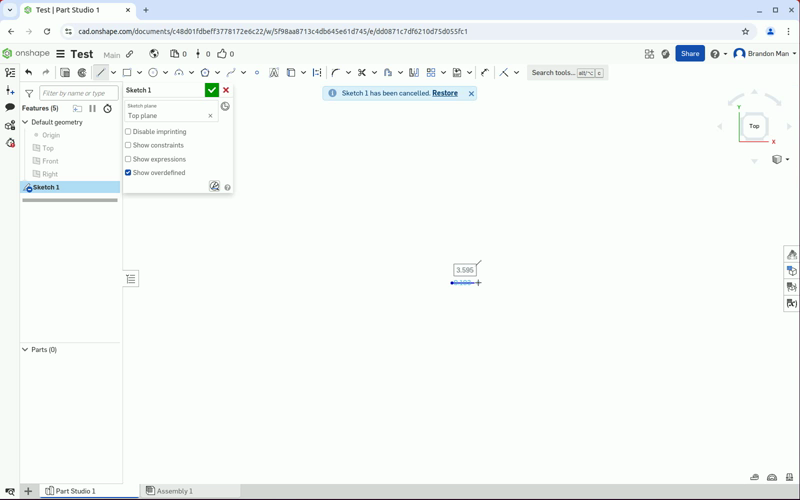
scroll(6)
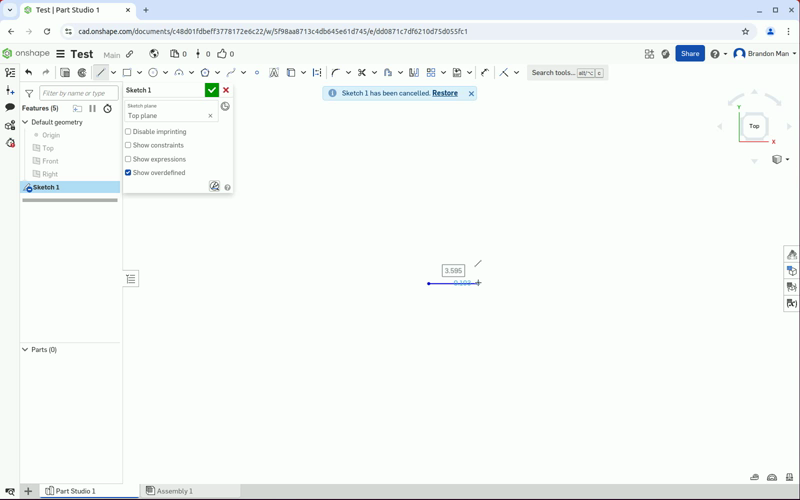
scroll(6)
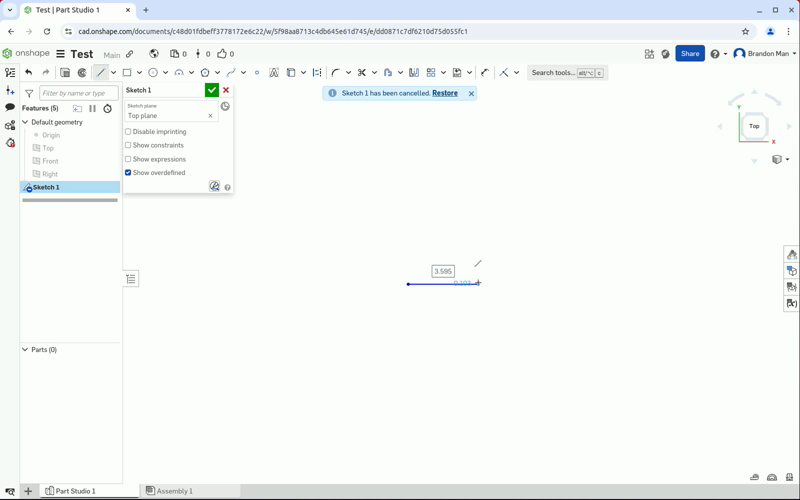
scroll(6)
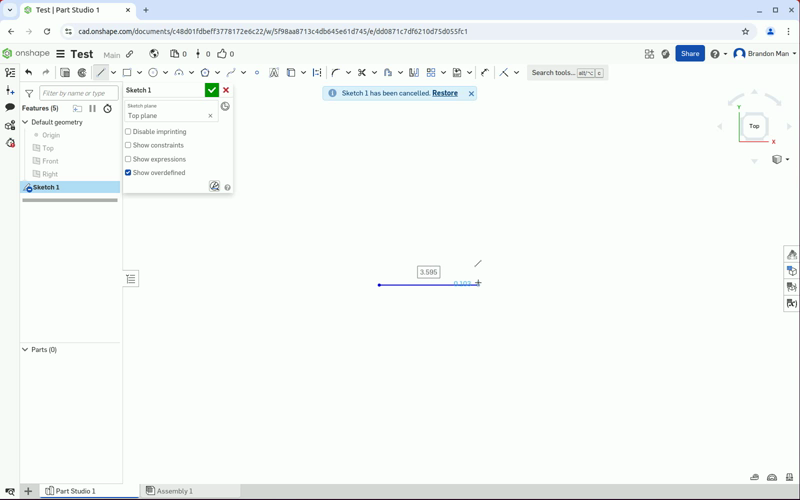
scroll(6)
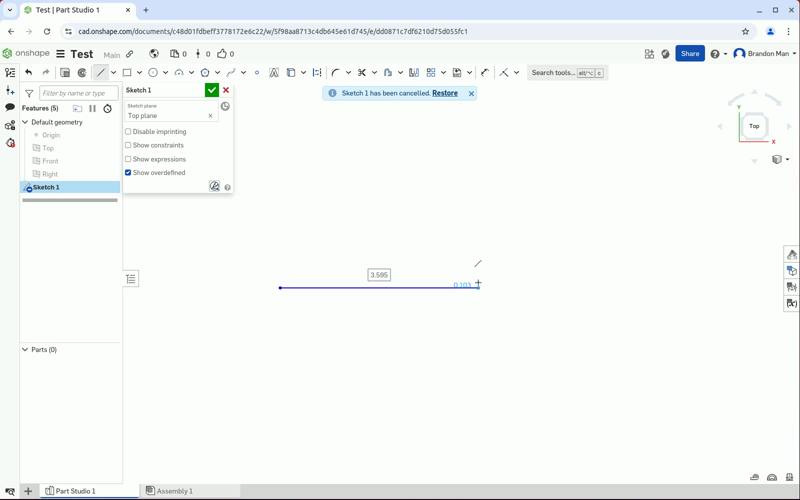
click(478, 282)
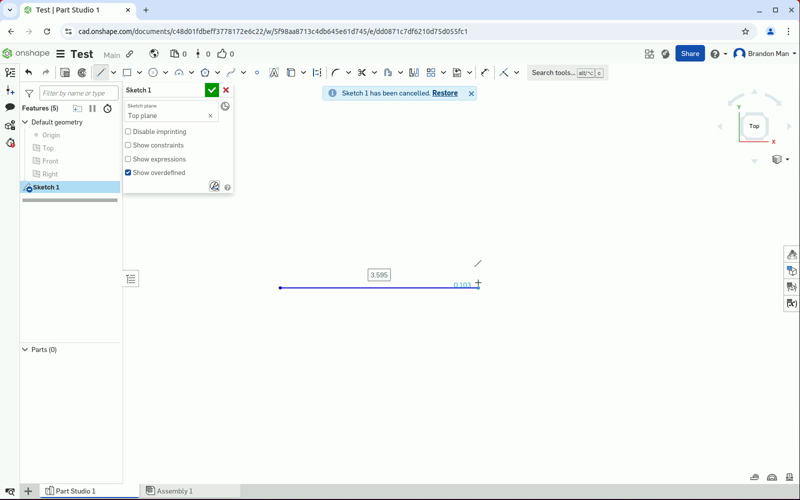
scroll(-6)
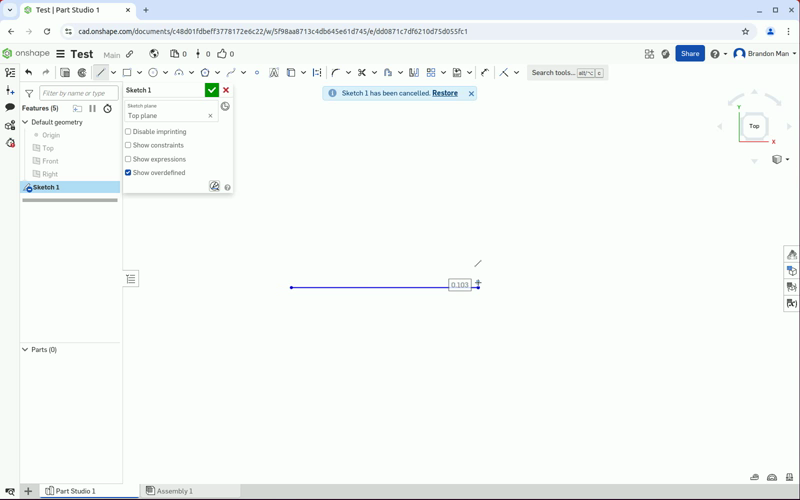
scroll(-6)
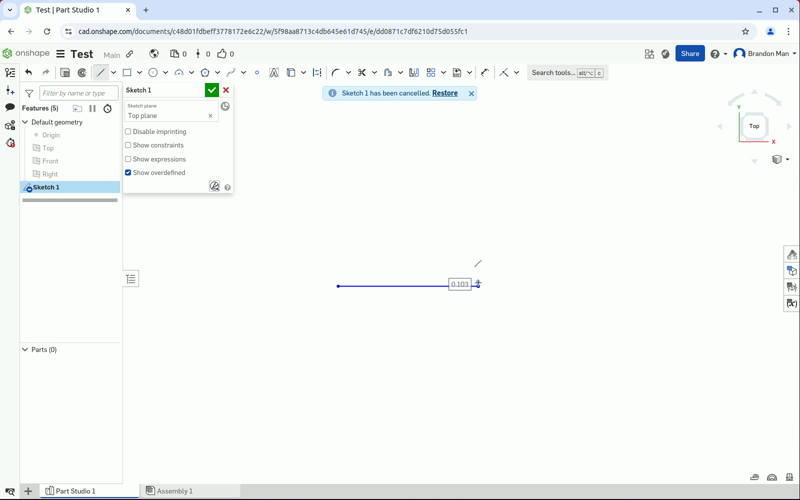
scroll(-6)
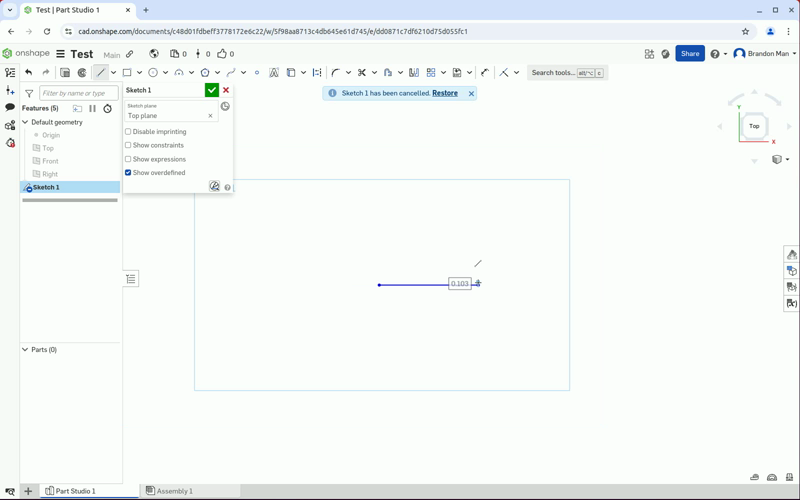
scroll(-6)
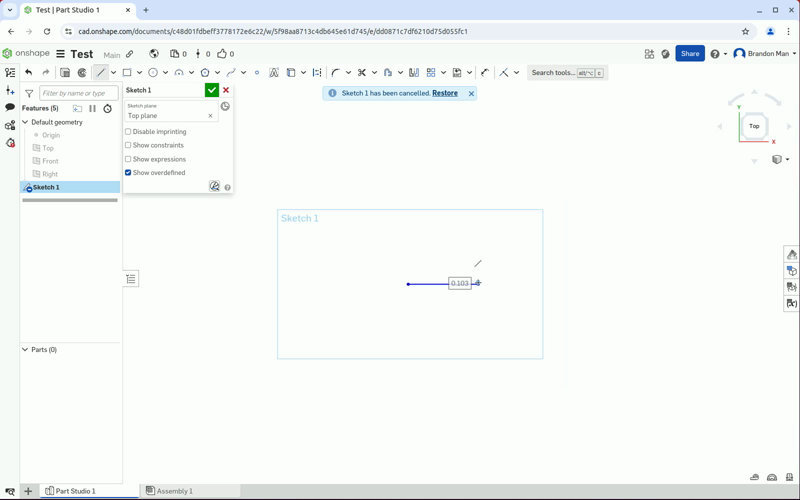
scroll(-6)
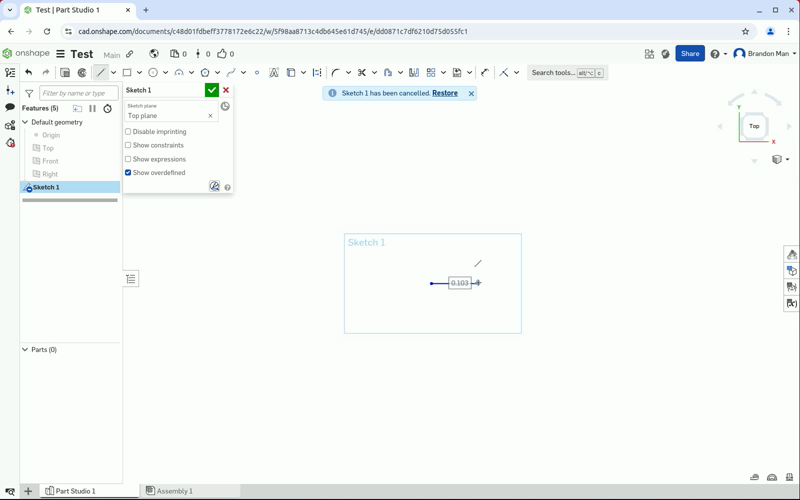
scroll(-6)
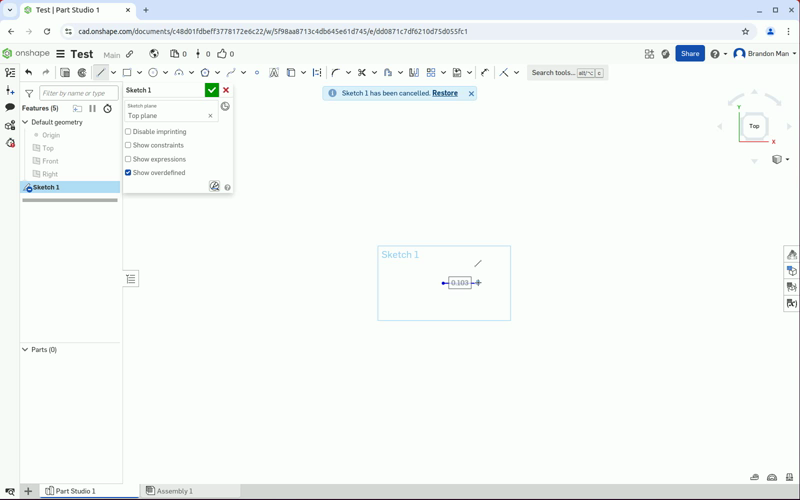
scroll(-6)
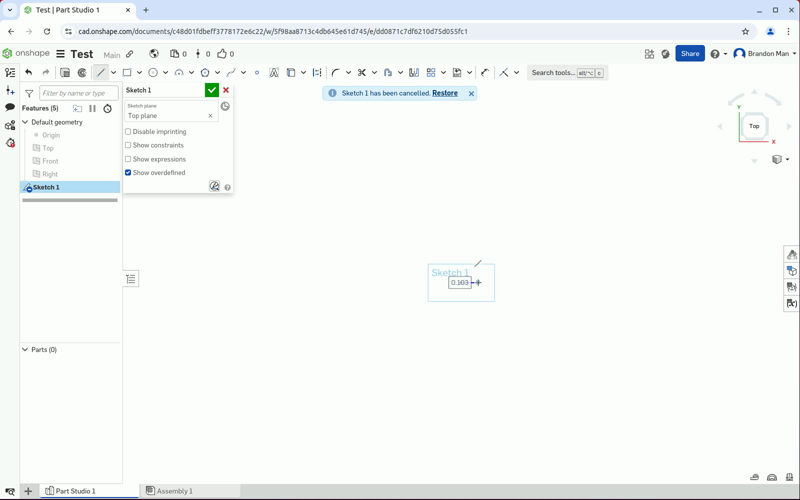
key_up(shift)
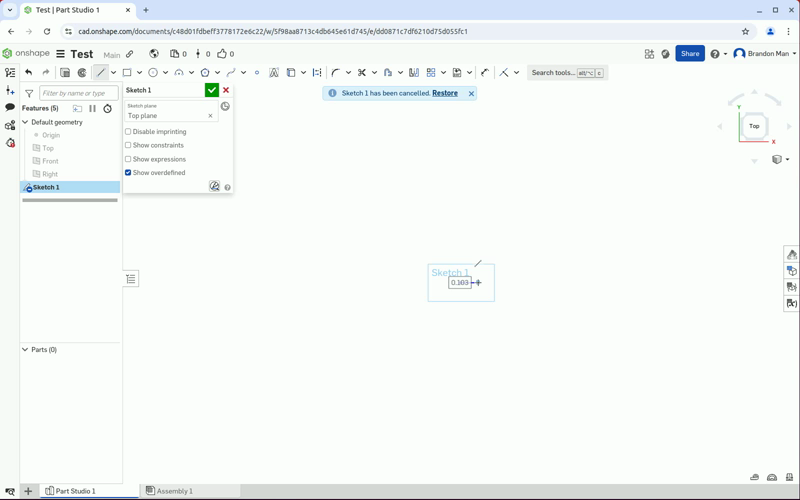
key_down(shift)
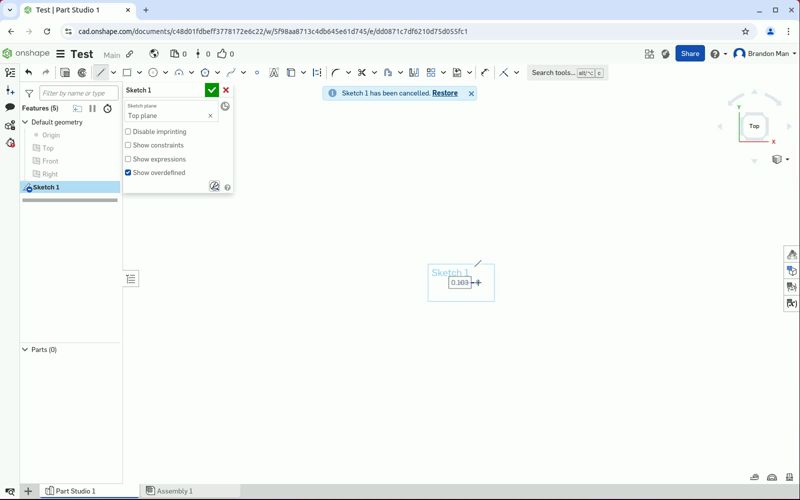
mouse_move(508, 282)
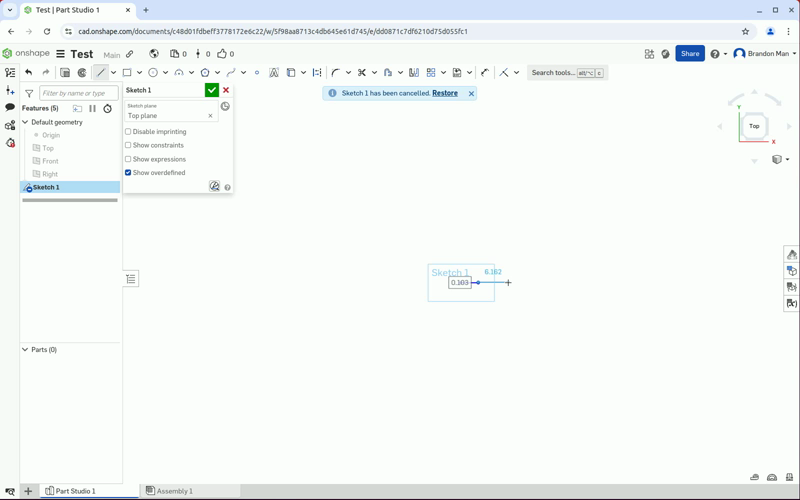
mouse_move(476, 282)
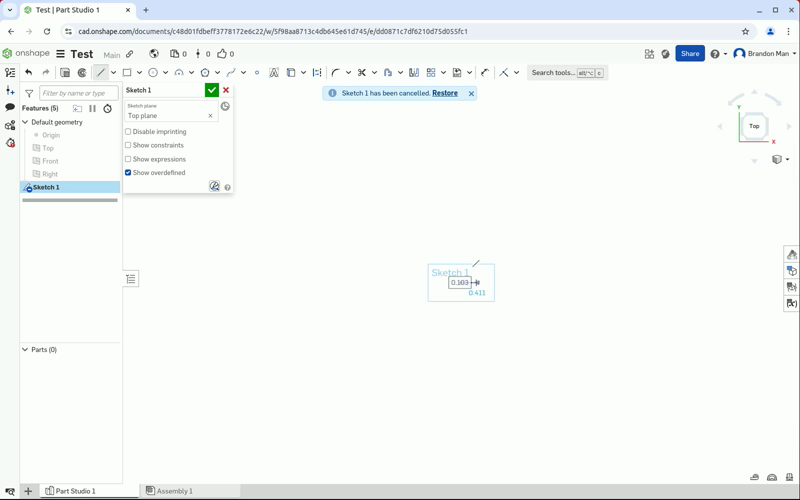
scroll(6)
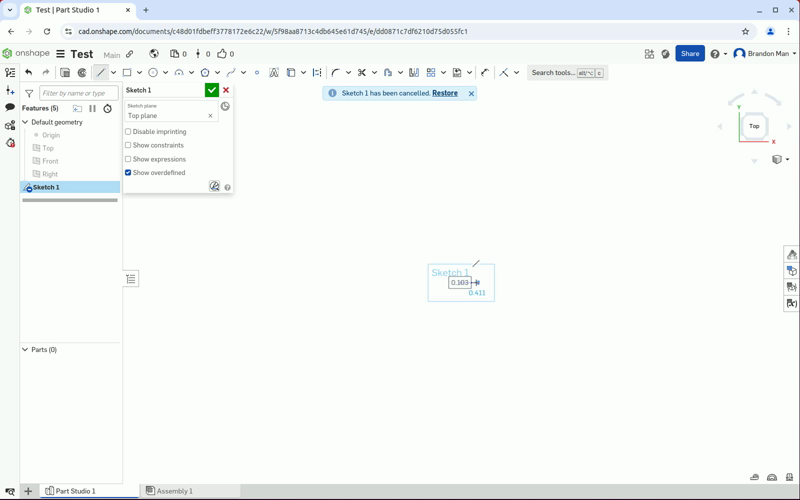
scroll(6)
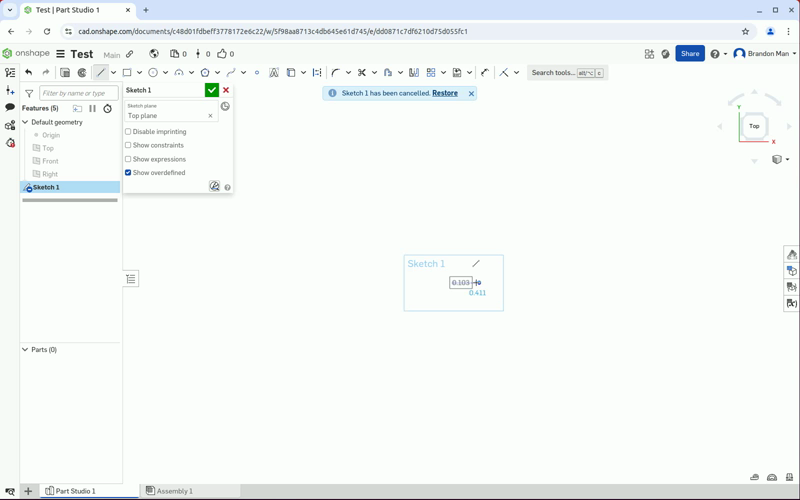
scroll(6)
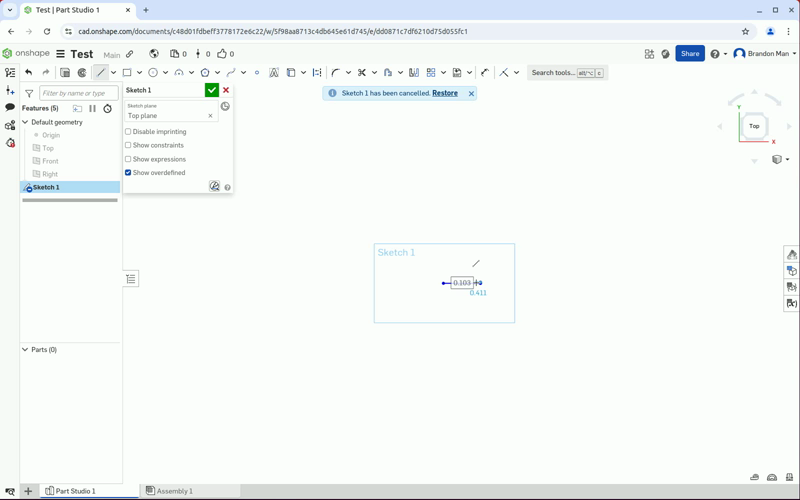
scroll(6)
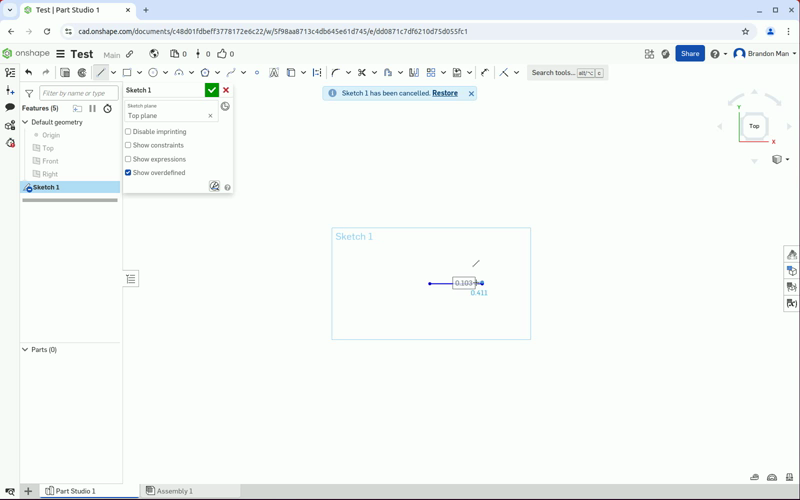
scroll(6)
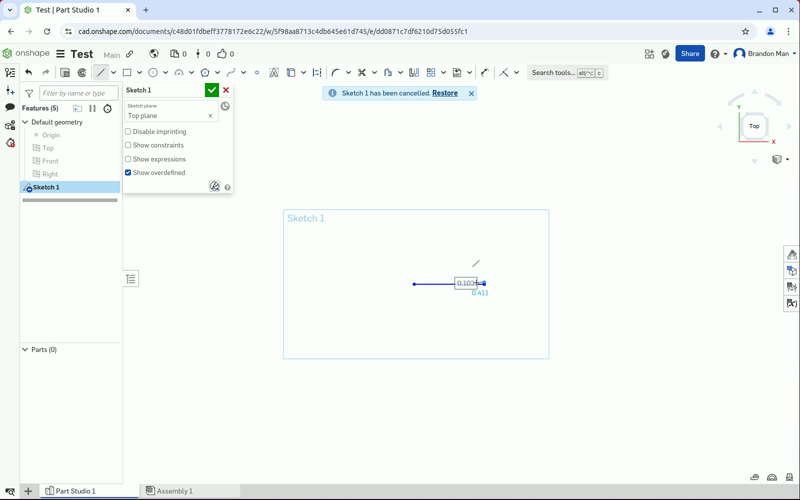
scroll(6)
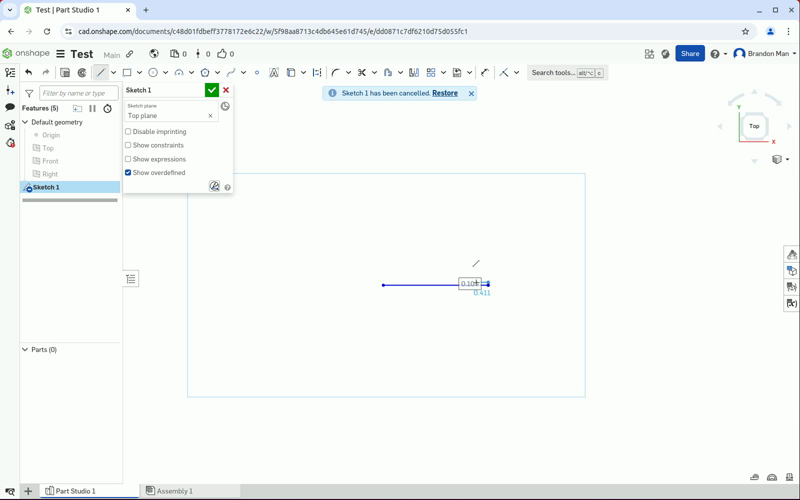
scroll(6)
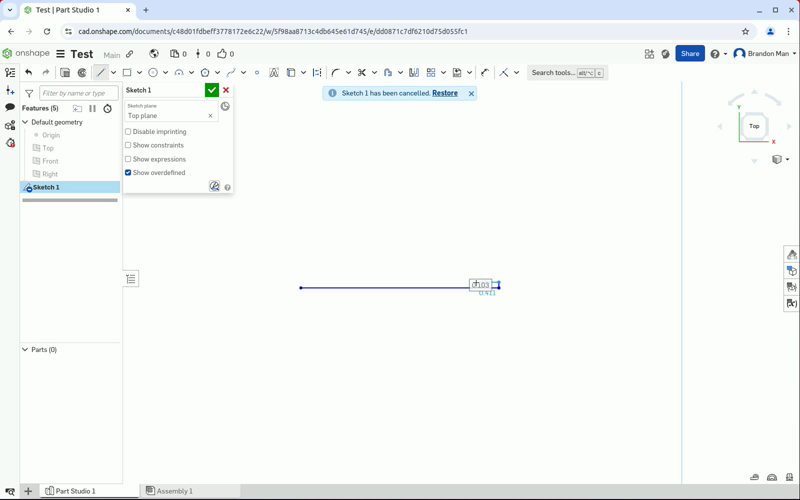
click(476, 282)
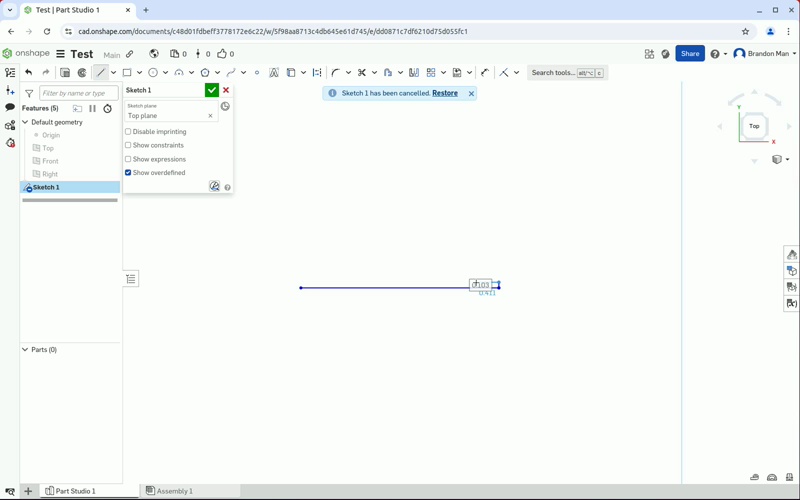
scroll(-6)
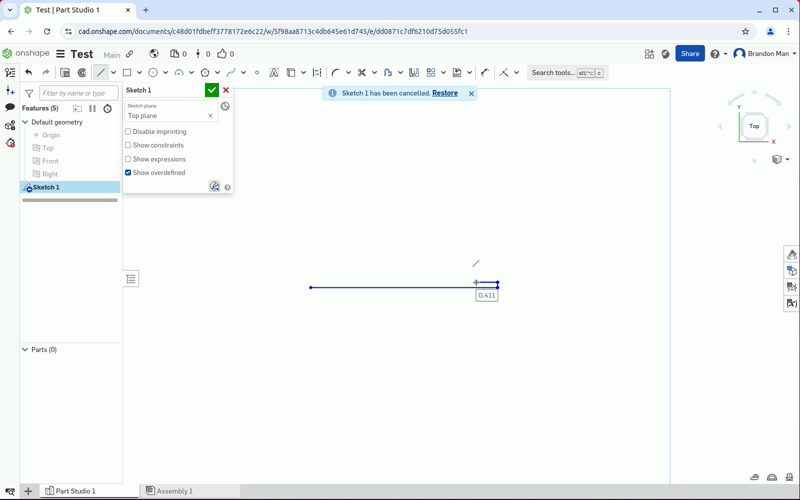
scroll(-6)
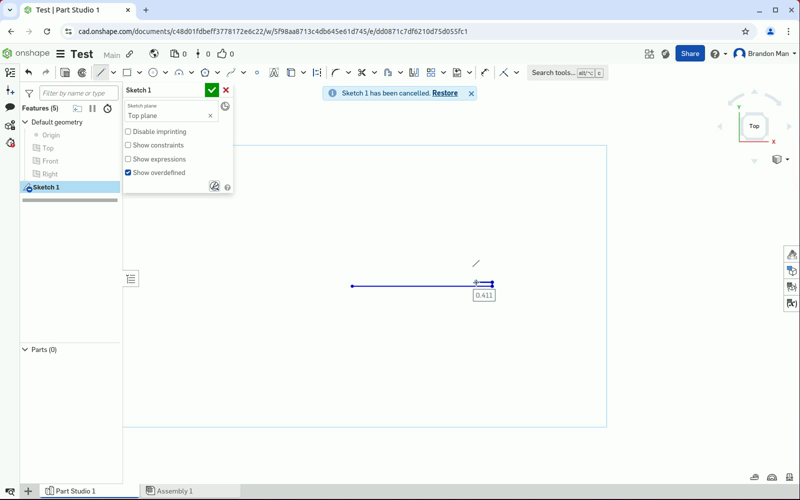
scroll(-6)
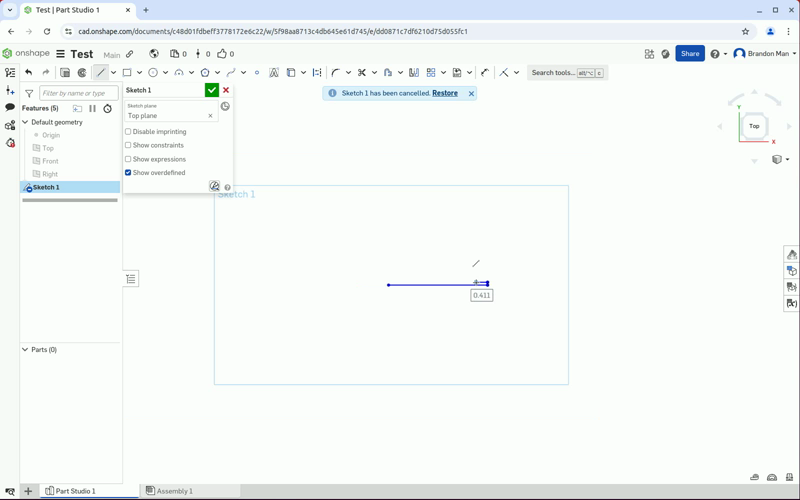
scroll(-6)
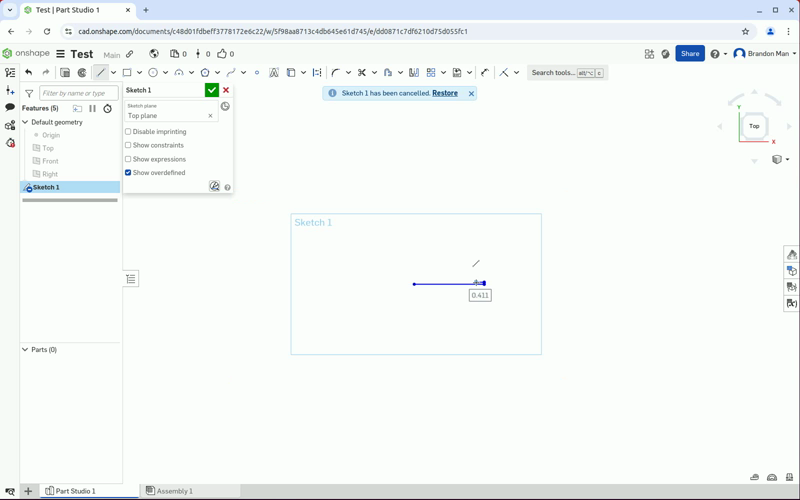
scroll(-6)
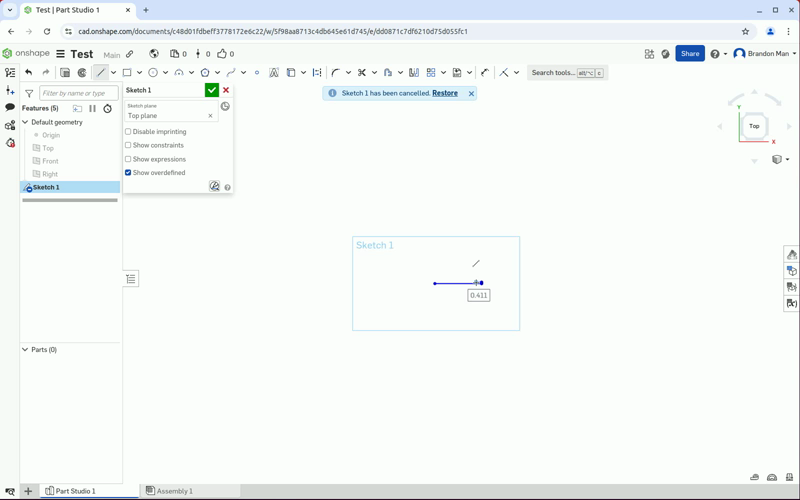
scroll(-6)
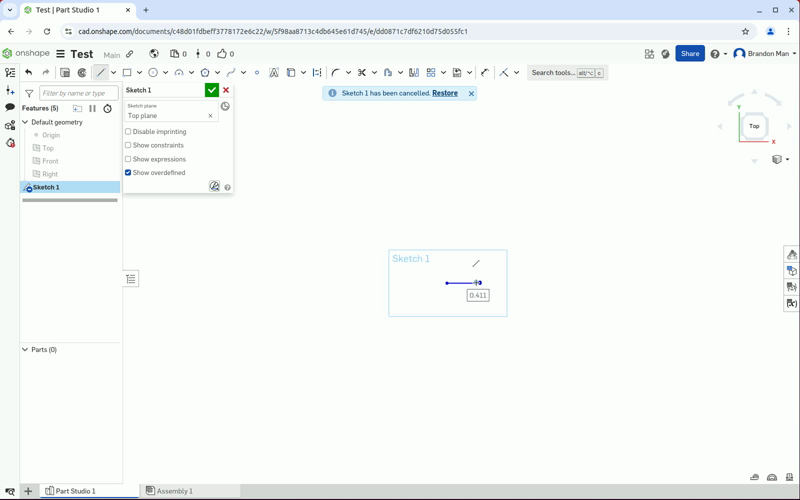
scroll(-6)
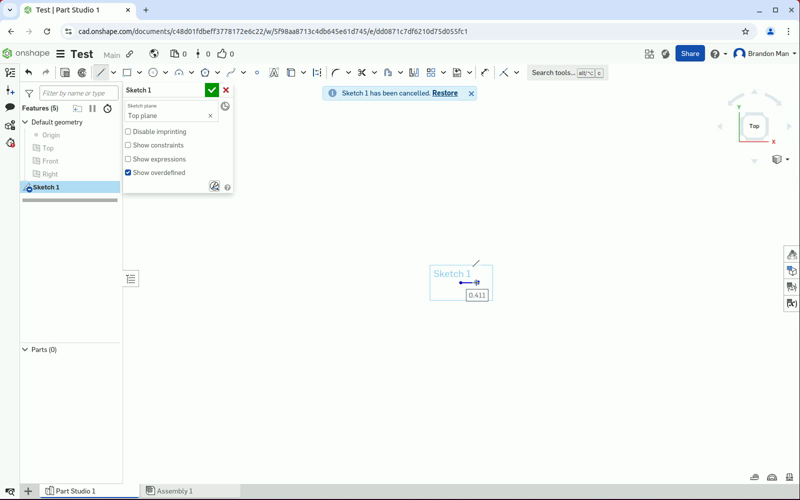
key_up(shift)
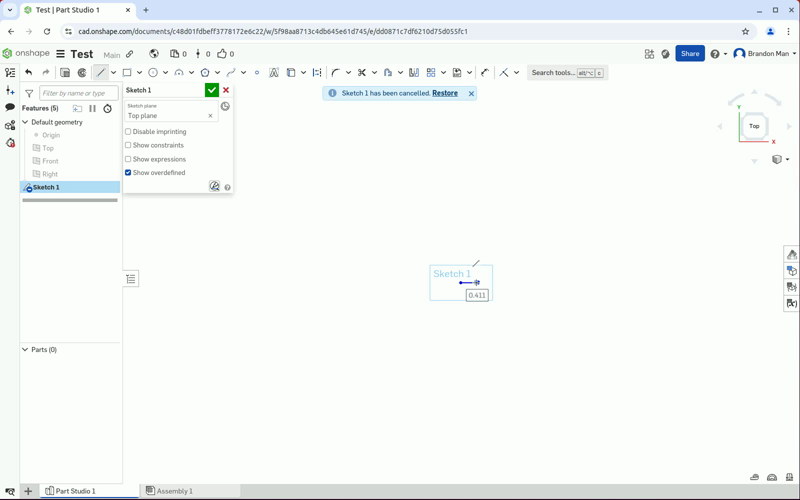
key_down(shift)
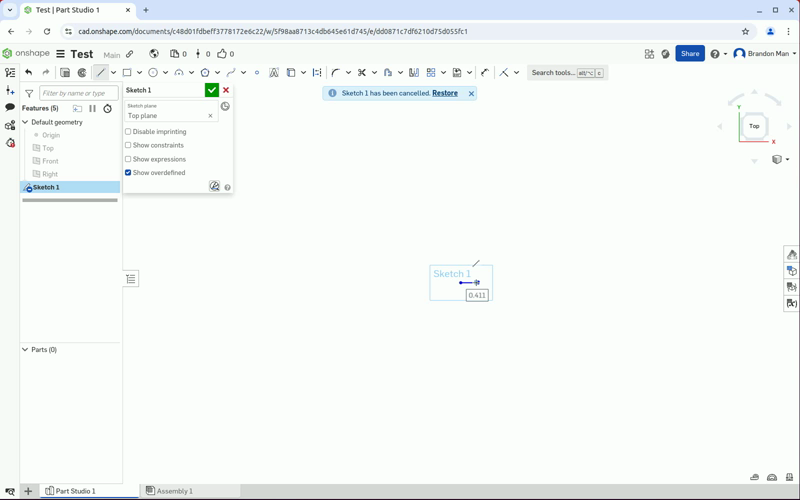
key_up(shift)
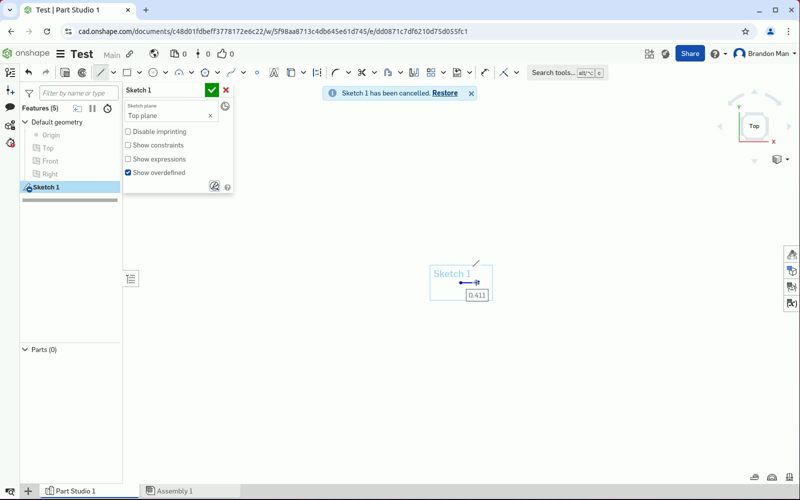
key_down(shift)
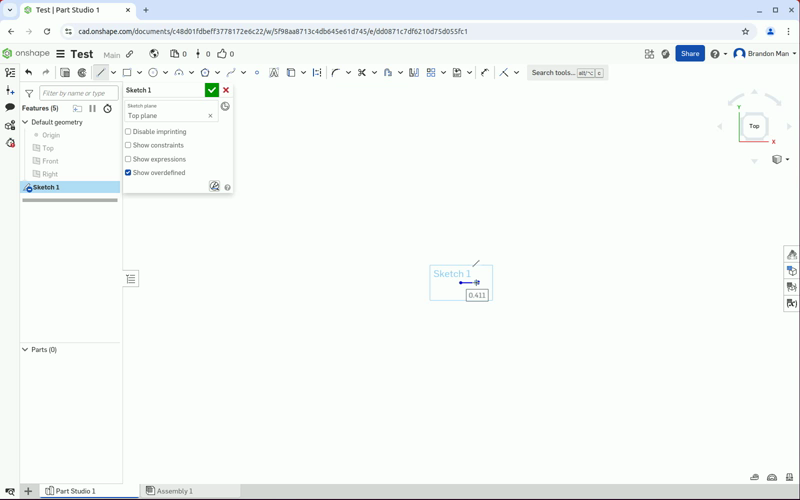
mouse_move(506, 282)
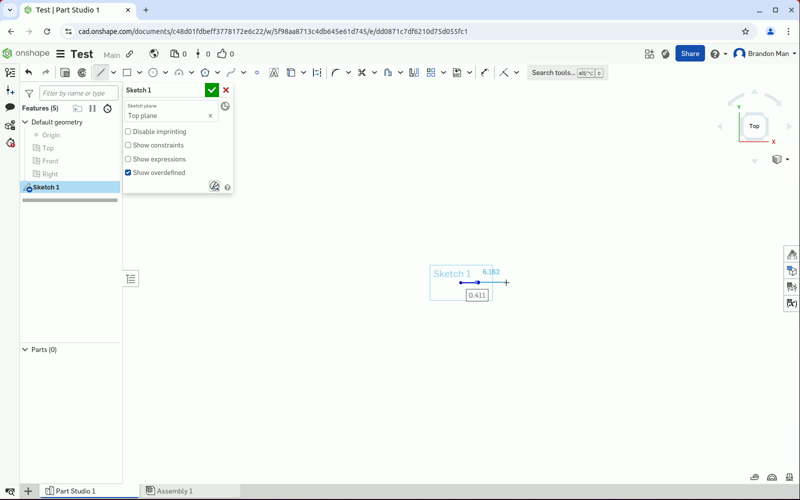
mouse_move(461, 282)
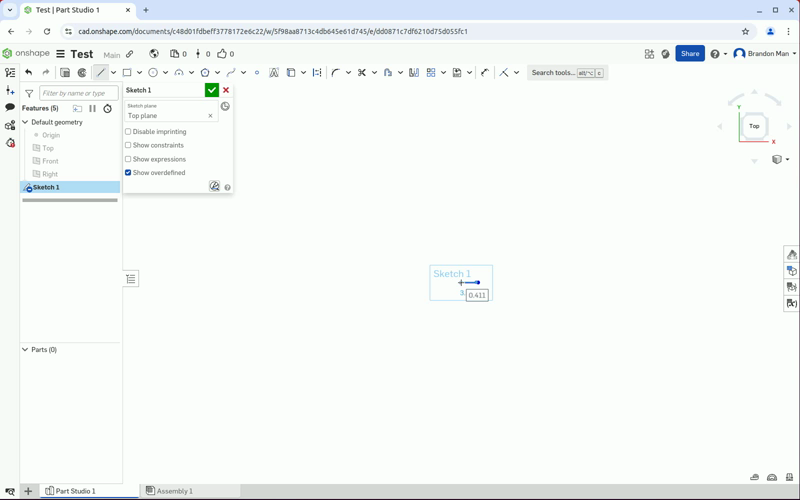
scroll(6)
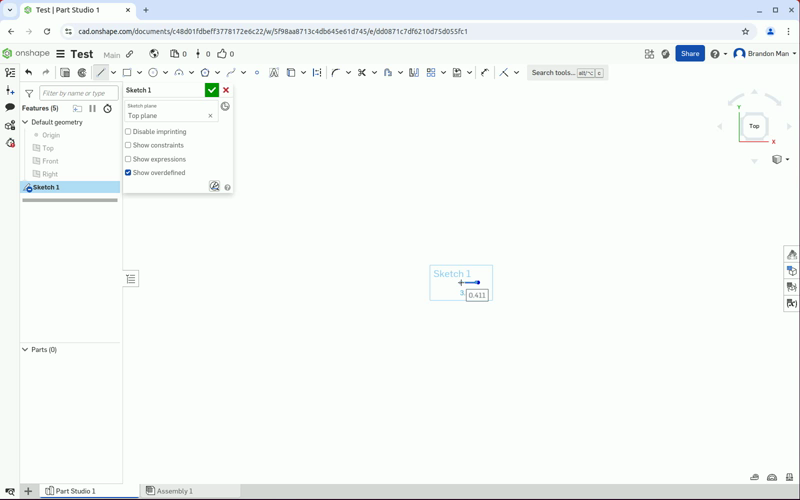
scroll(6)
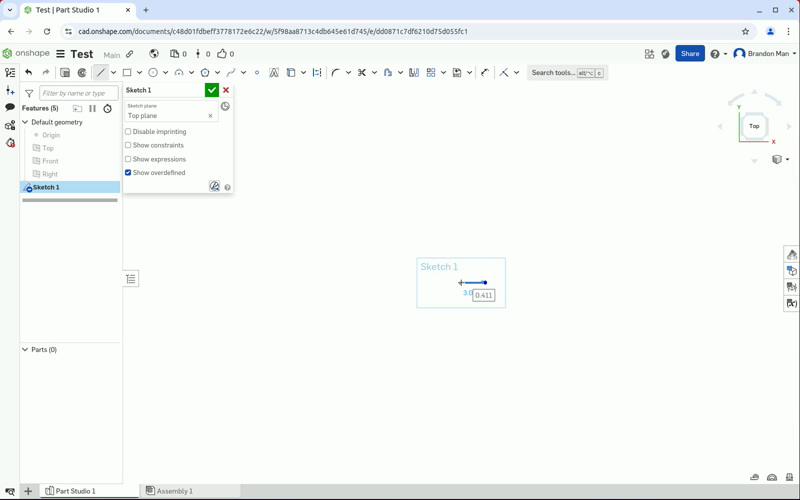
scroll(6)
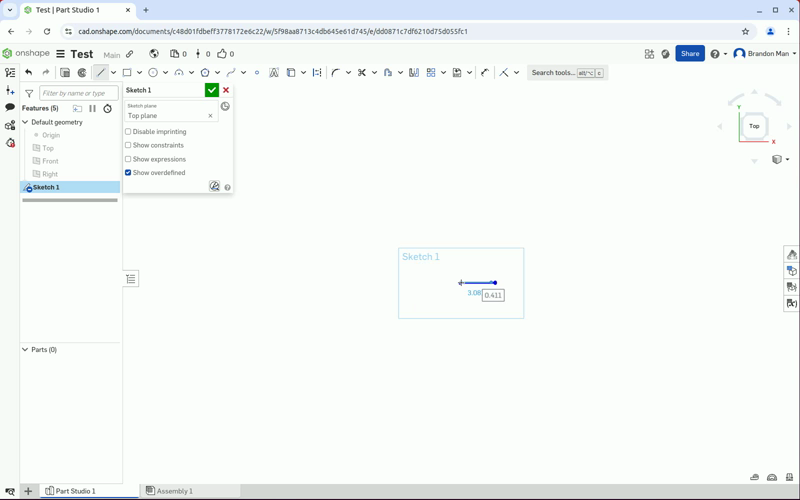
scroll(6)
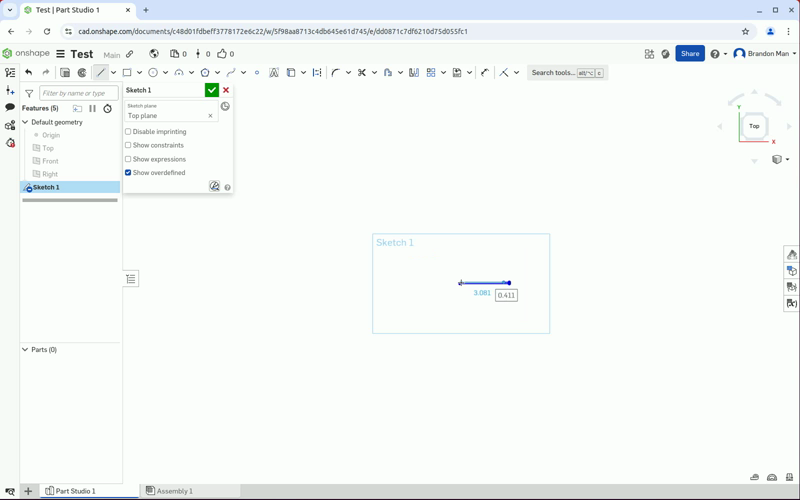
scroll(6)
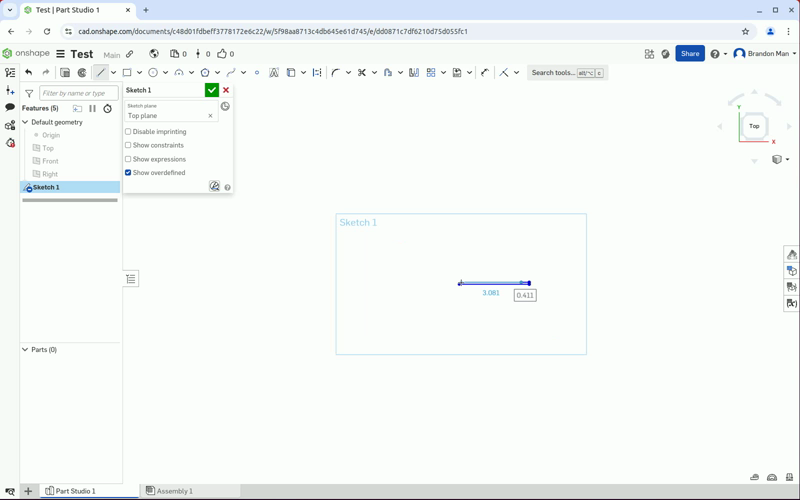
scroll(6)
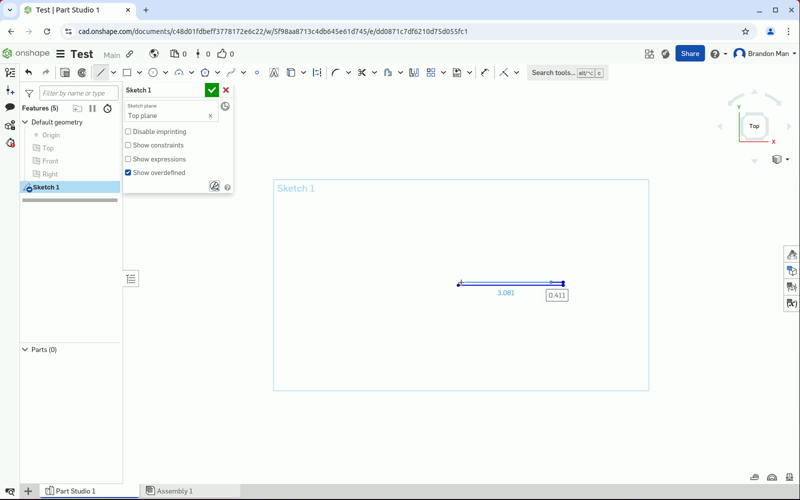
scroll(6)
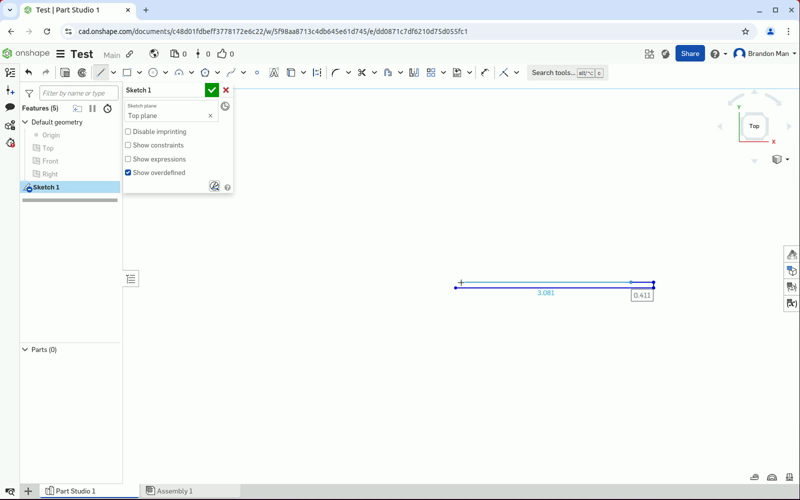
click(461, 282)
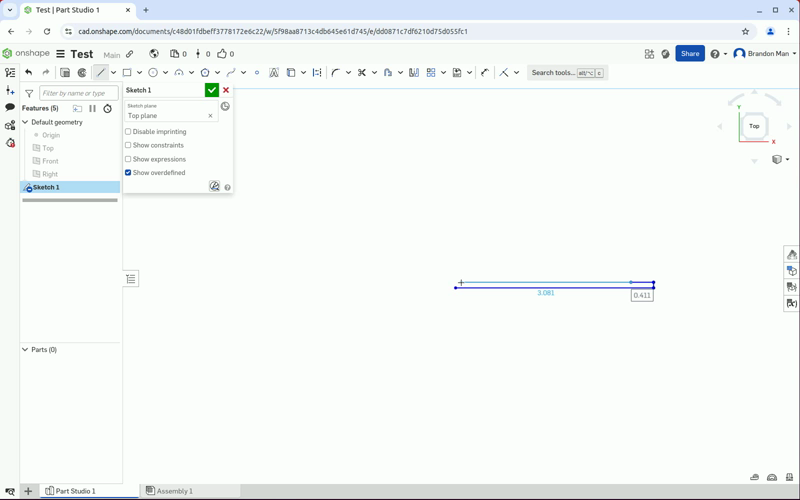
scroll(-6)
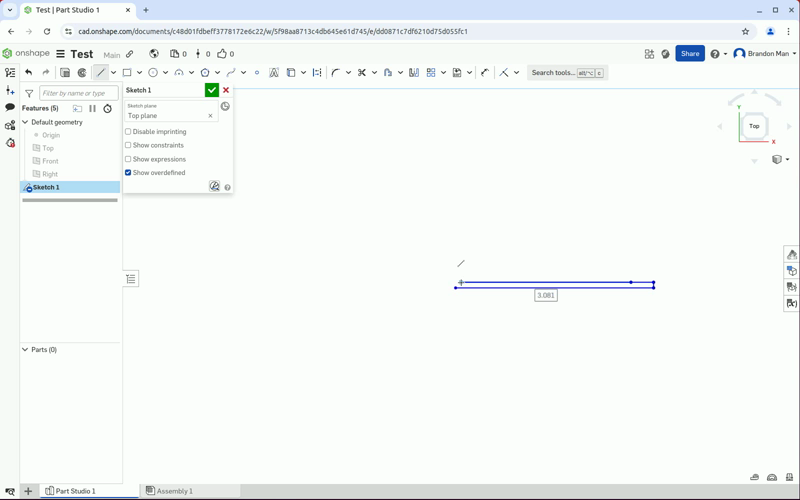
scroll(-6)
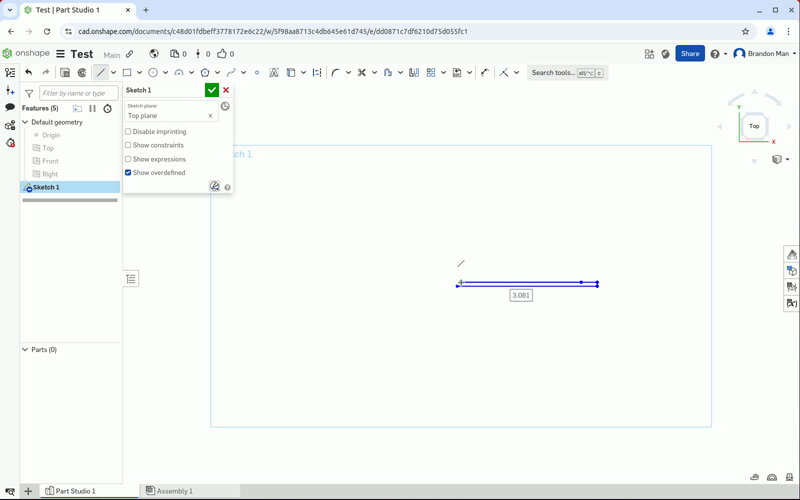
scroll(-6)
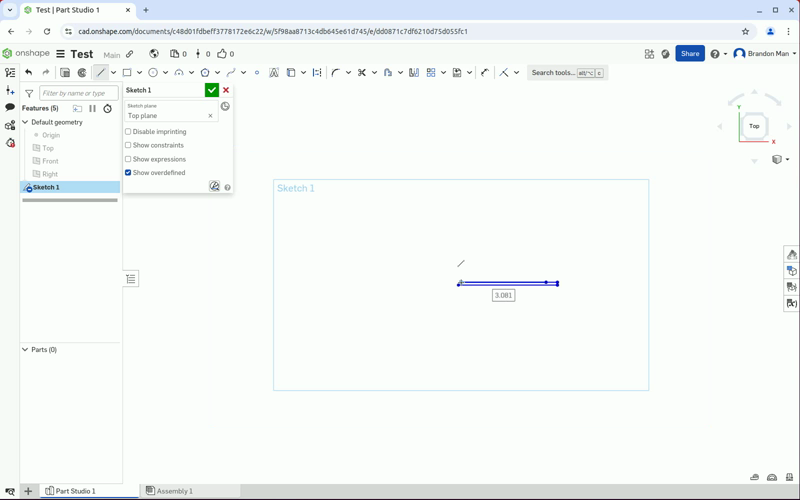
scroll(-6)
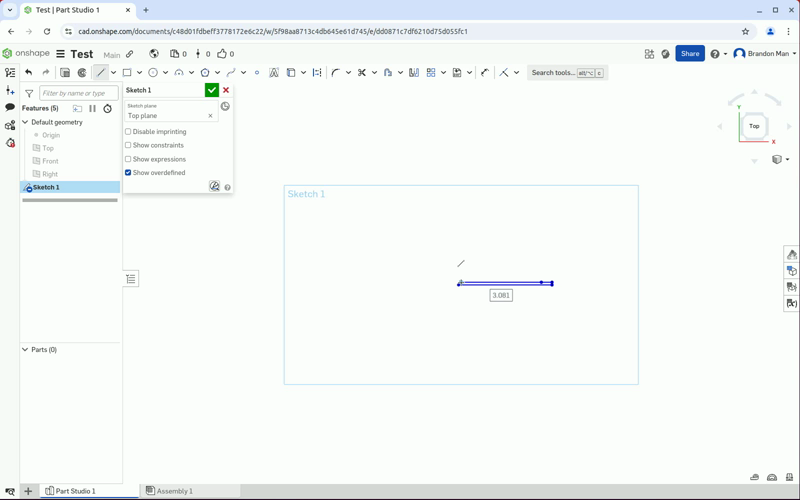
scroll(-6)
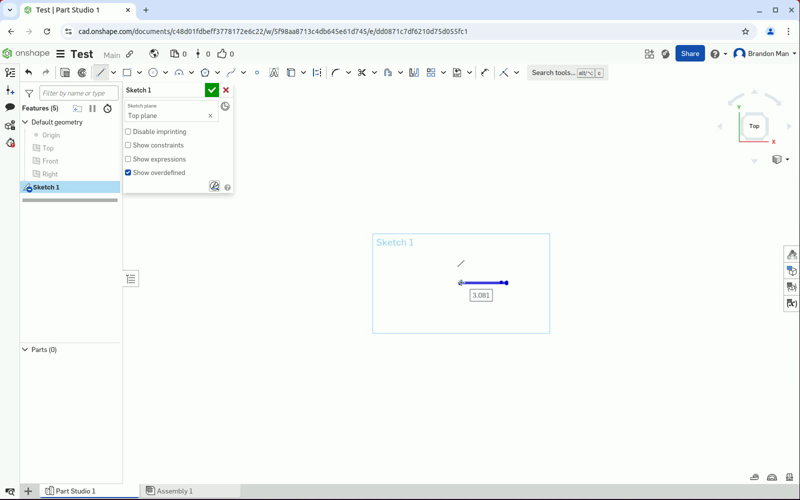
scroll(-6)
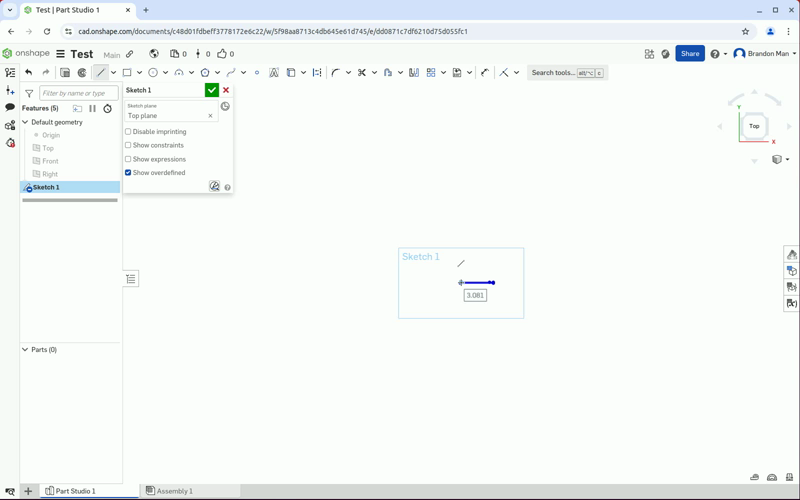
scroll(-6)
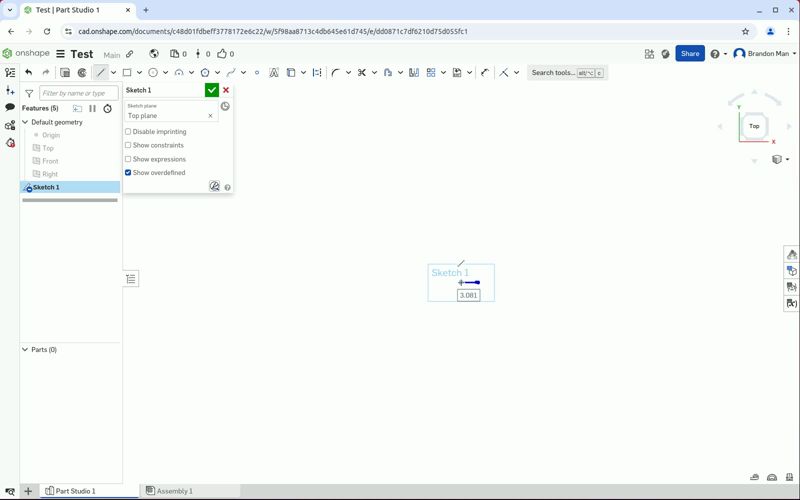
key_up(shift)
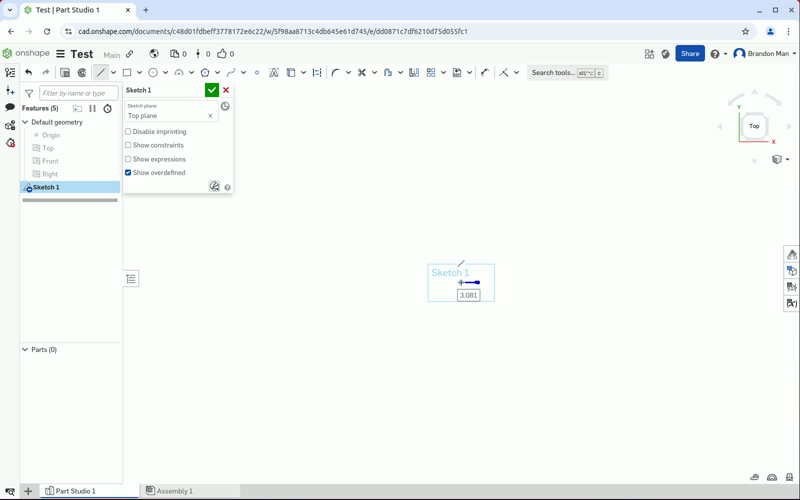
key_down(shift)
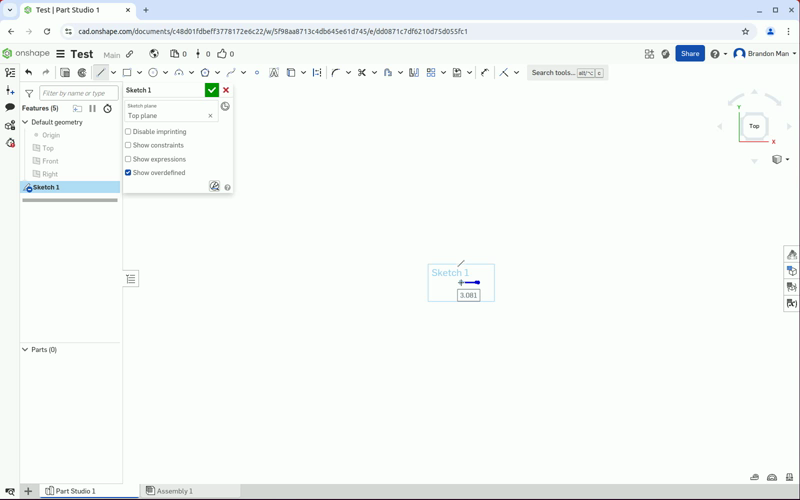
mouse_move(491, 282)
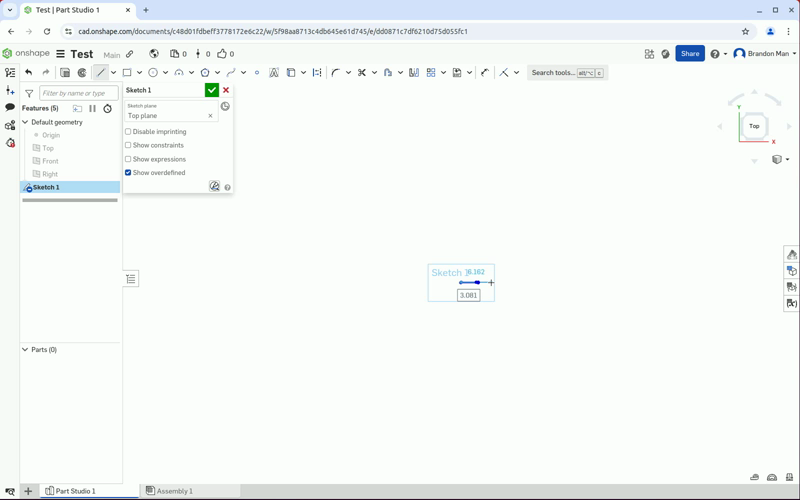
mouse_move(460, 282)
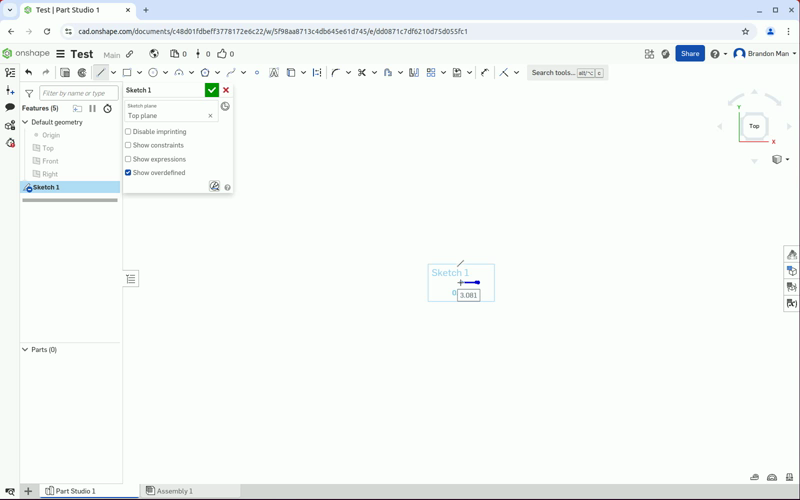
scroll(6)
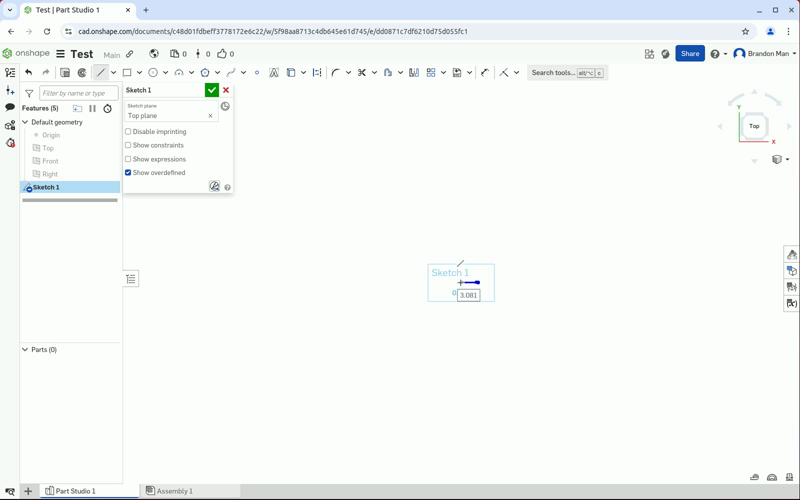
scroll(6)
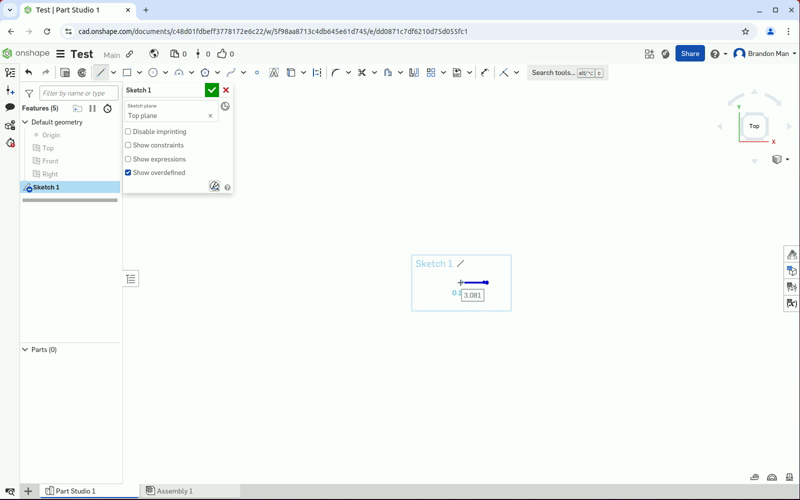
scroll(6)
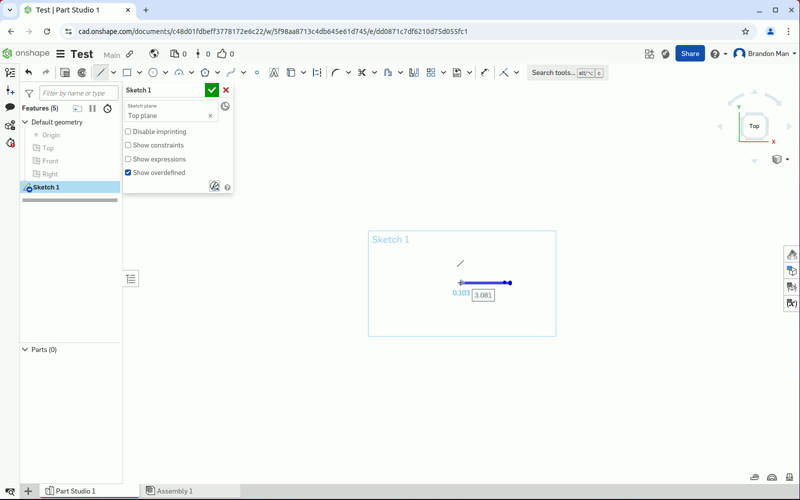
scroll(6)
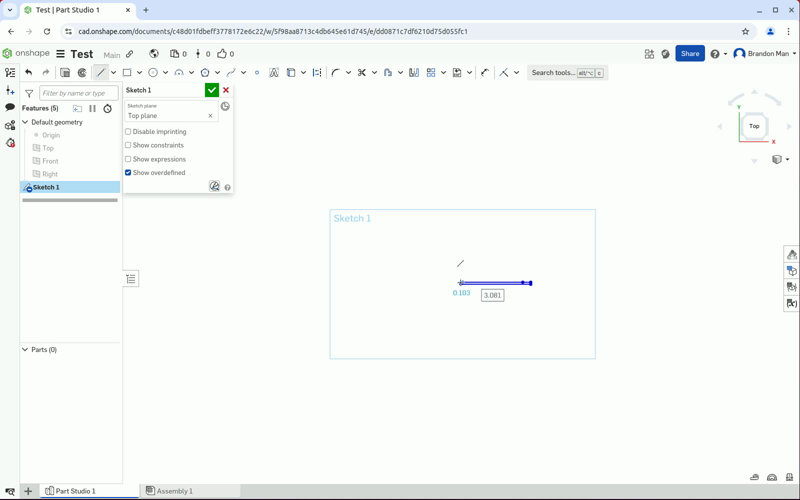
scroll(6)
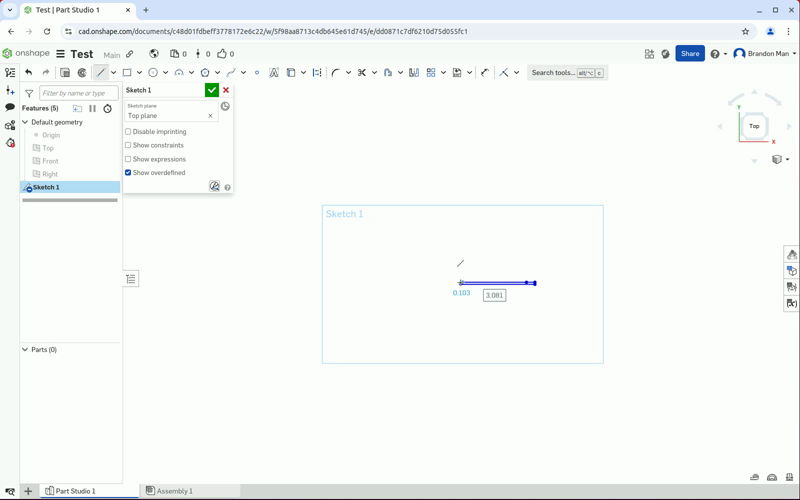
scroll(6)
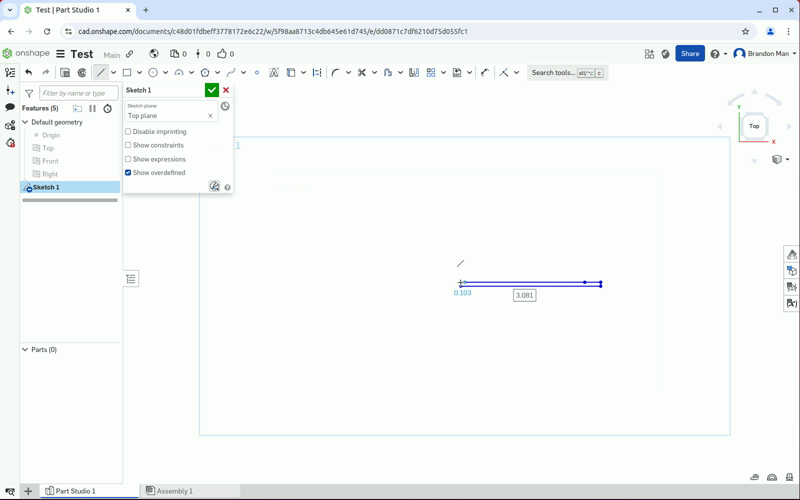
scroll(6)
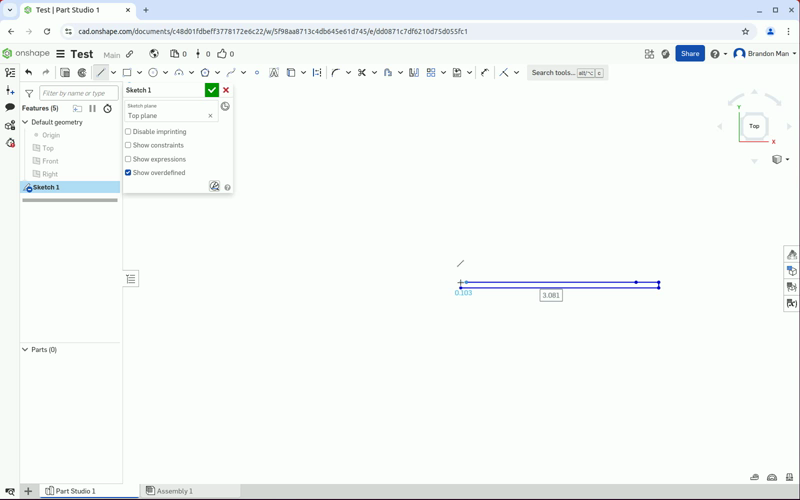
click(460, 282)
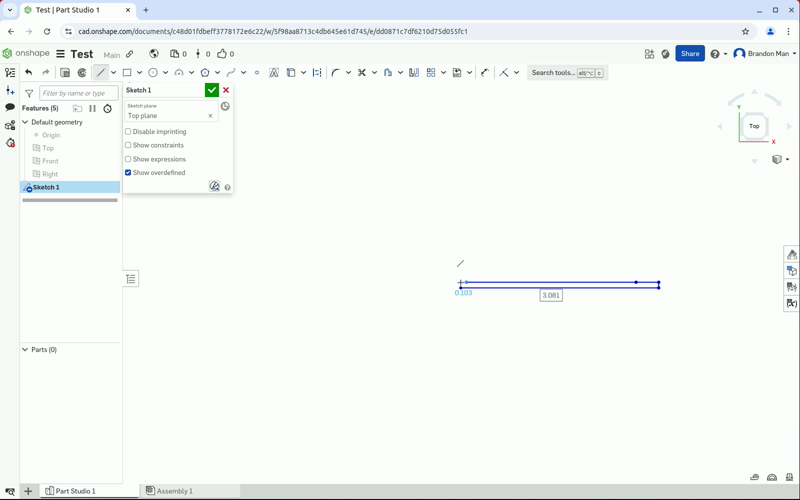
scroll(-6)
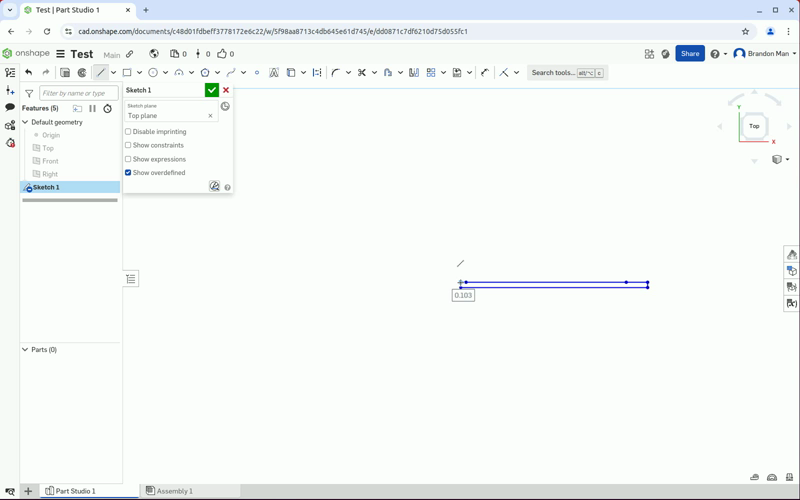
scroll(-6)
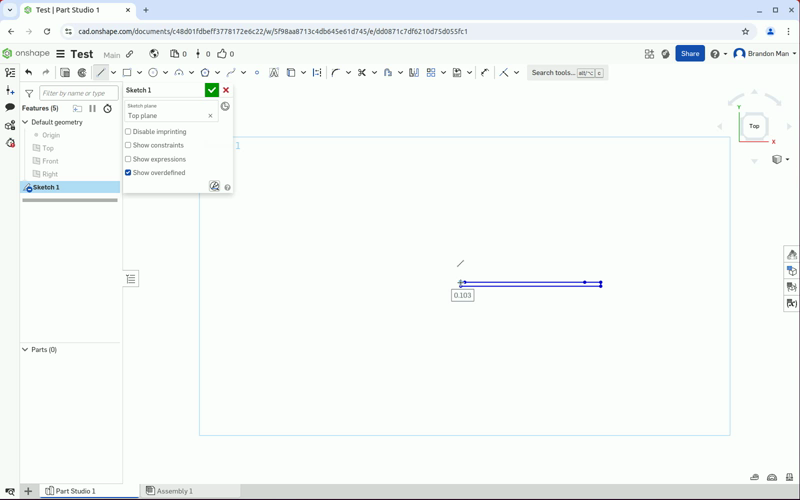
scroll(-6)
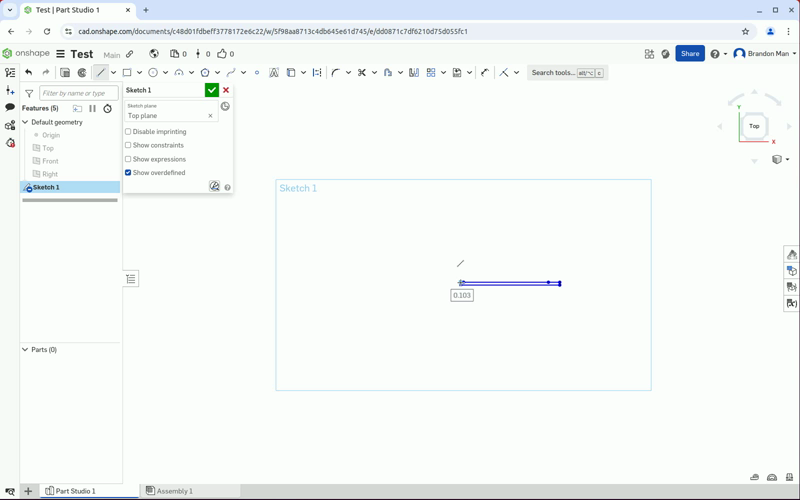
scroll(-6)
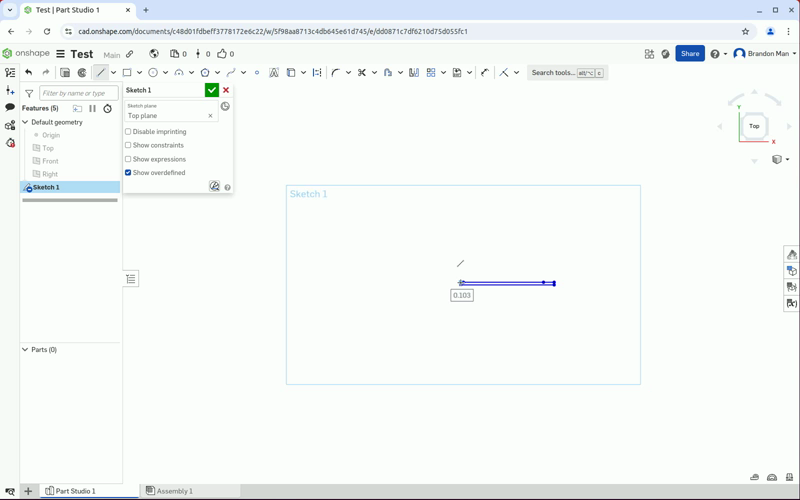
scroll(-6)
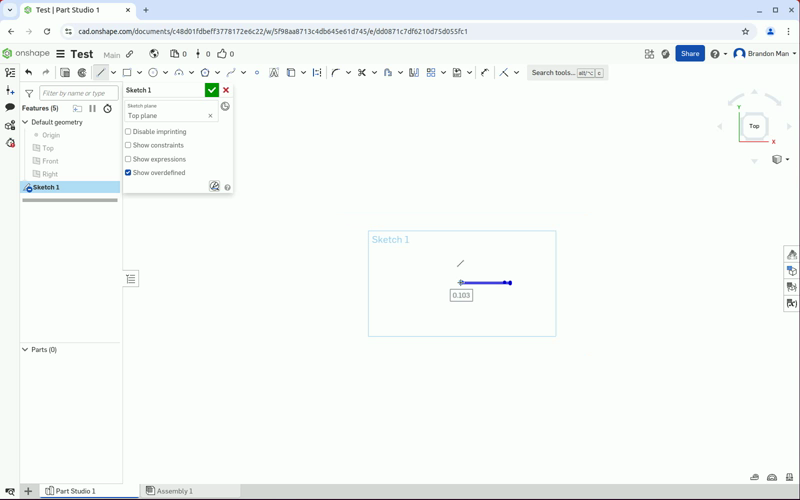
scroll(-6)
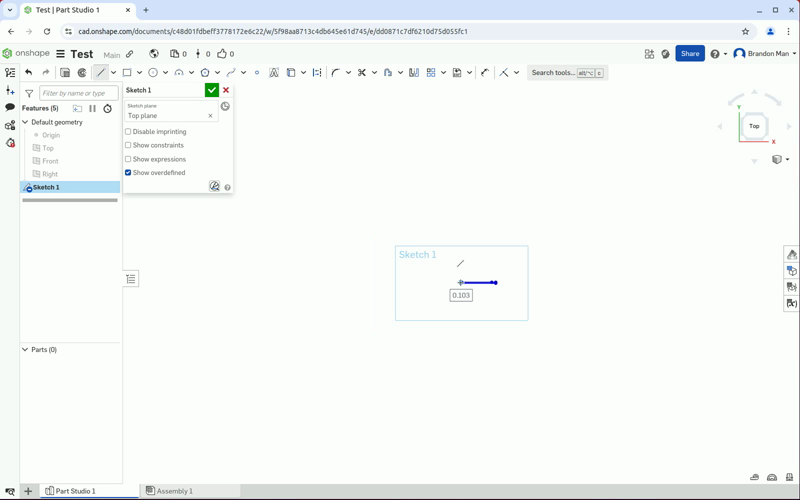
scroll(-6)
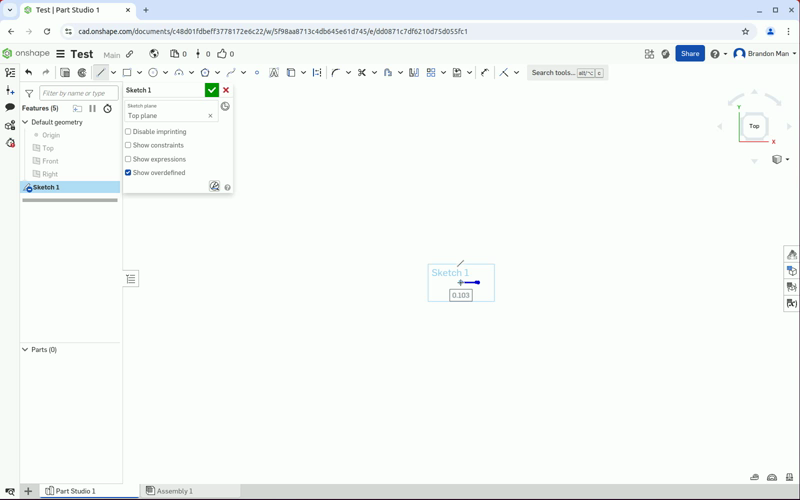
key_up(shift)
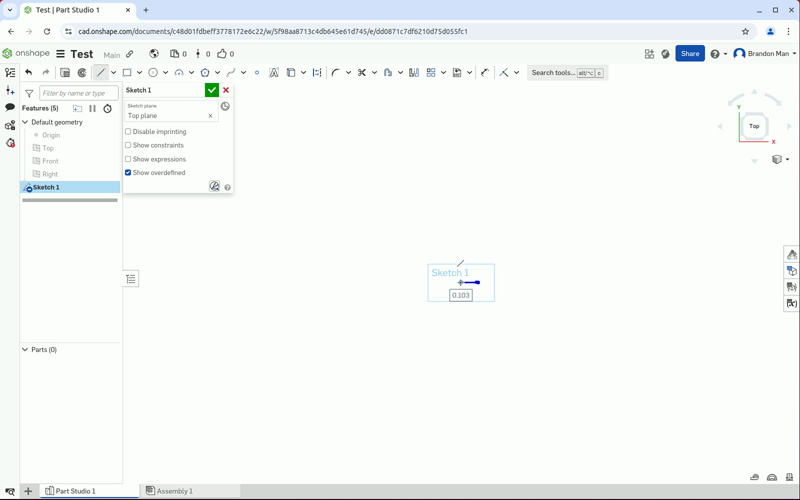
mouse_move(490, 282)
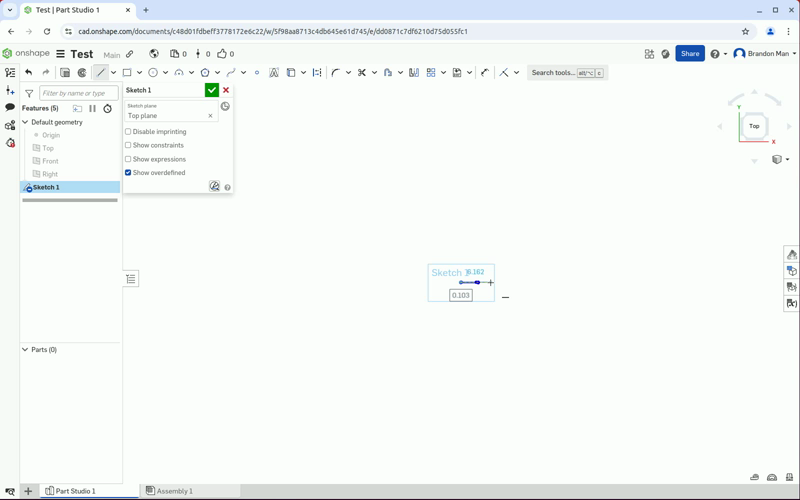
key_down(shift)
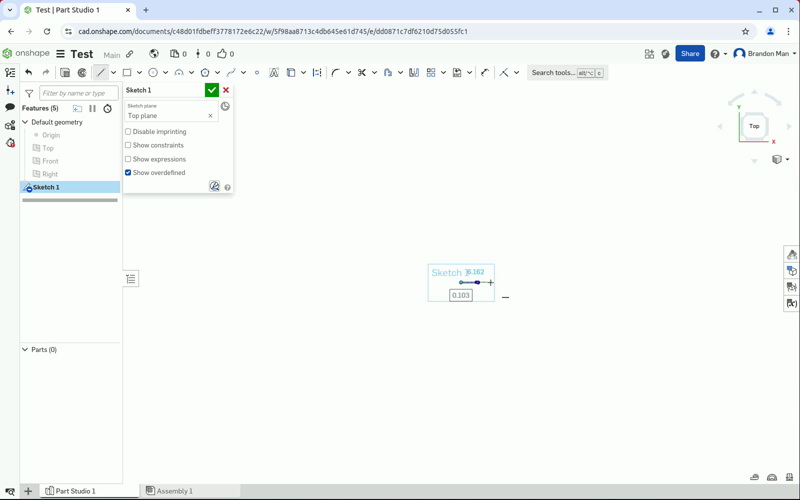
mouse_move(460, 282)
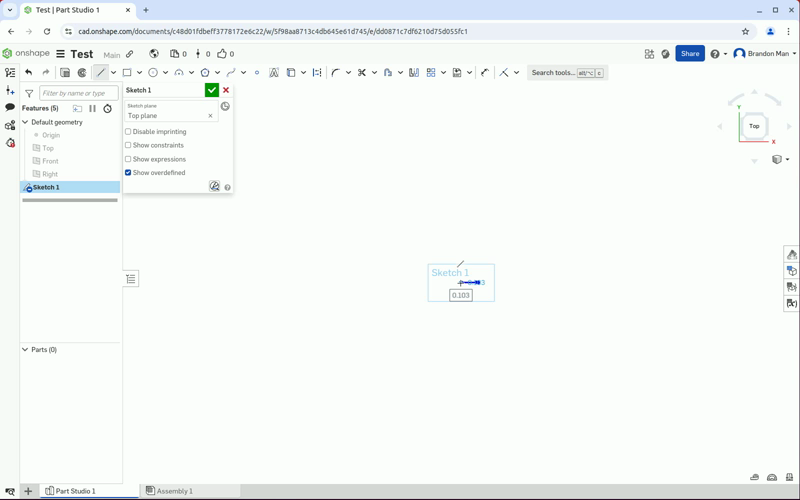
scroll(6)
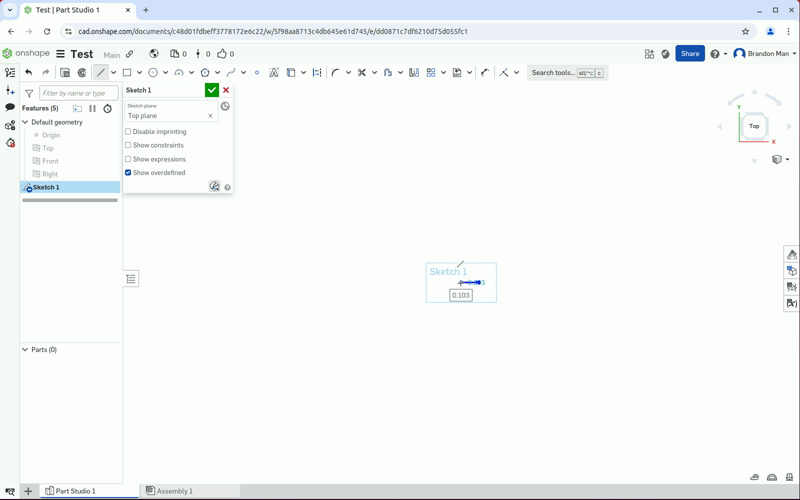
scroll(6)
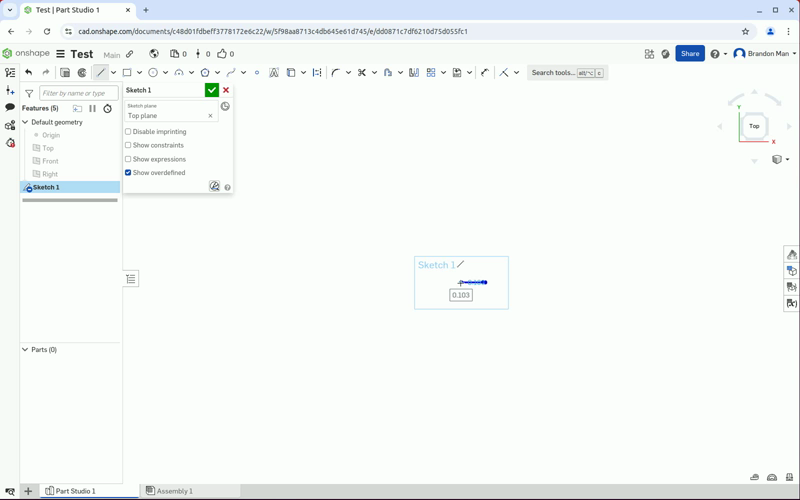
scroll(6)
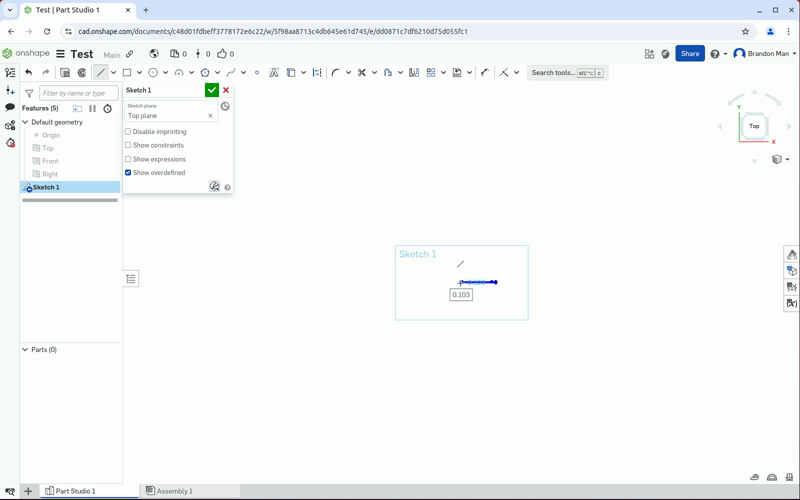
scroll(6)
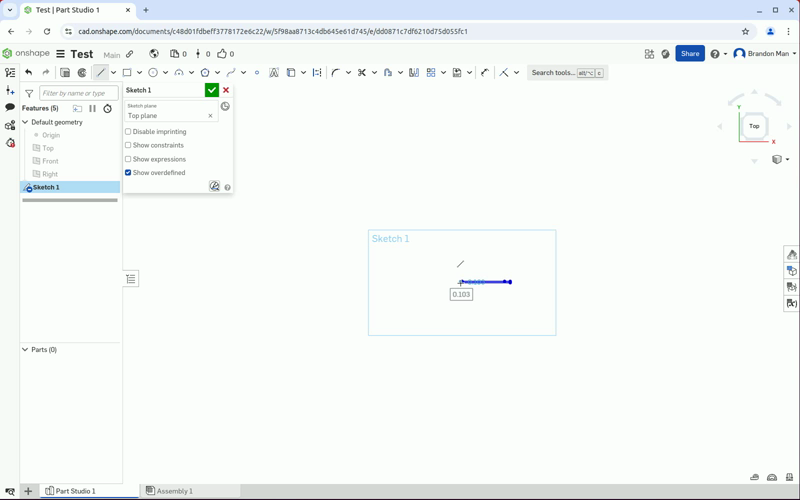
scroll(6)
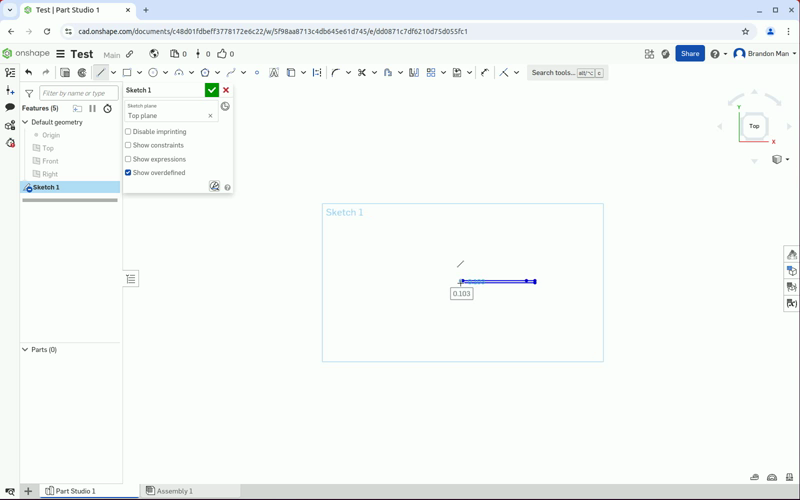
scroll(6)
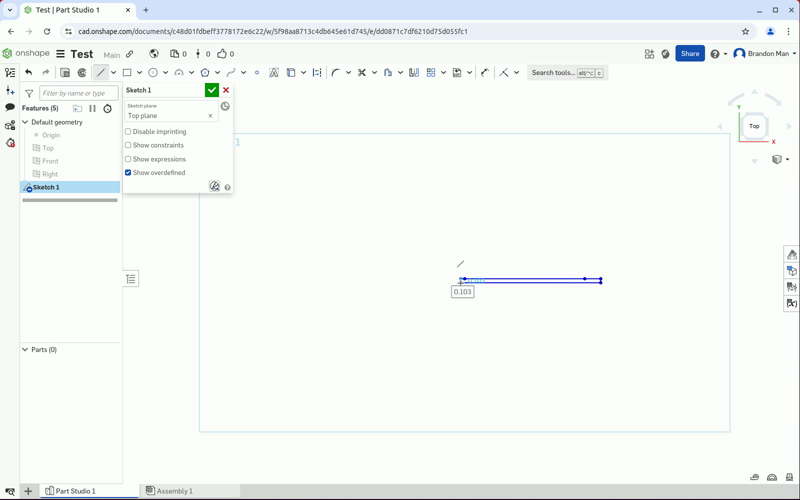
scroll(6)
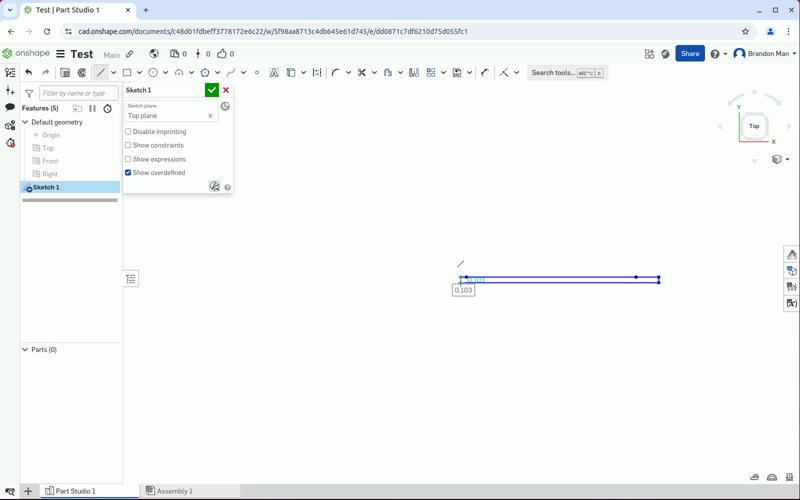
key_up(shift)
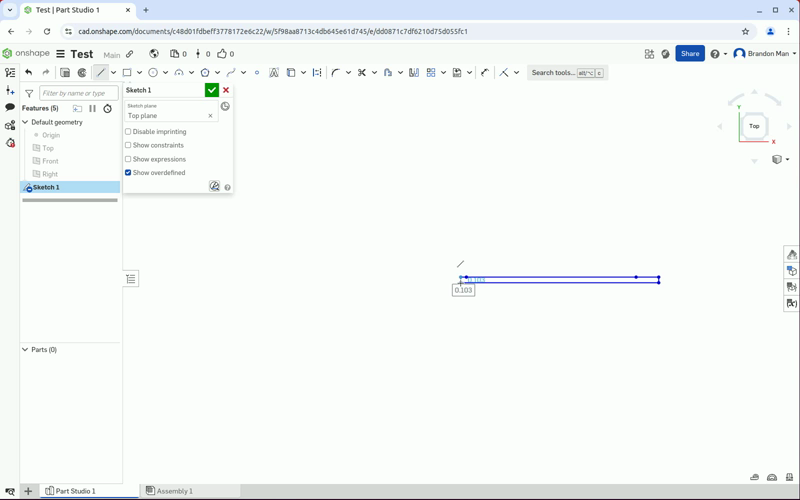
click(460, 282)
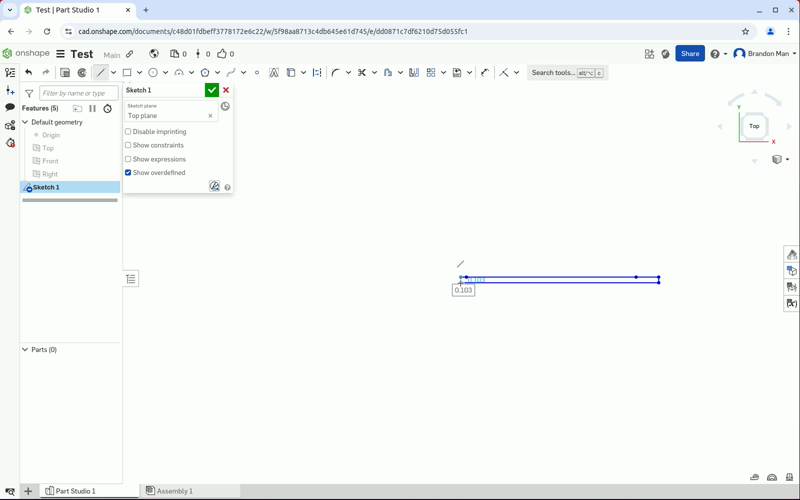
scroll(-6)
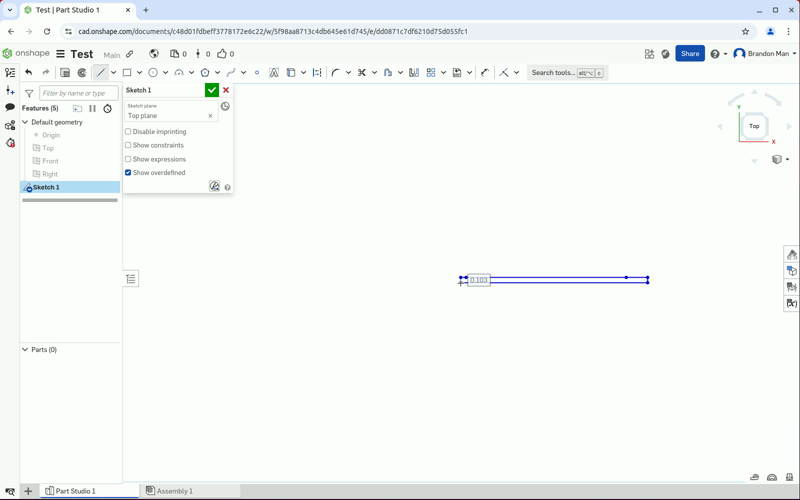
scroll(-6)
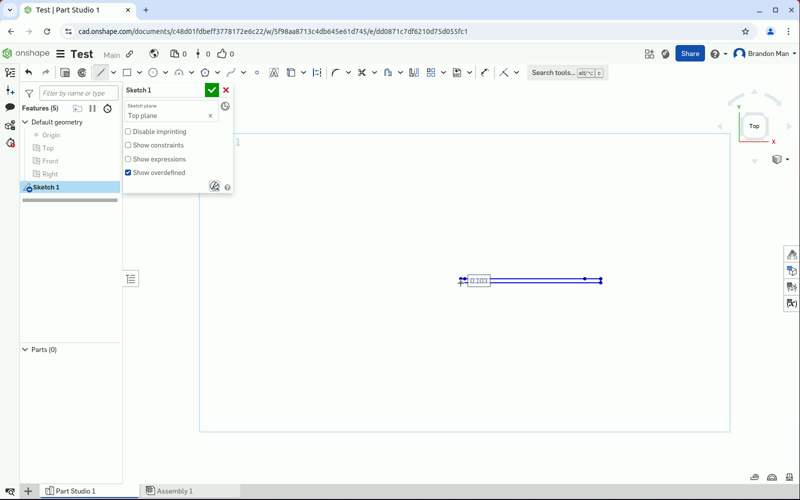
scroll(-6)
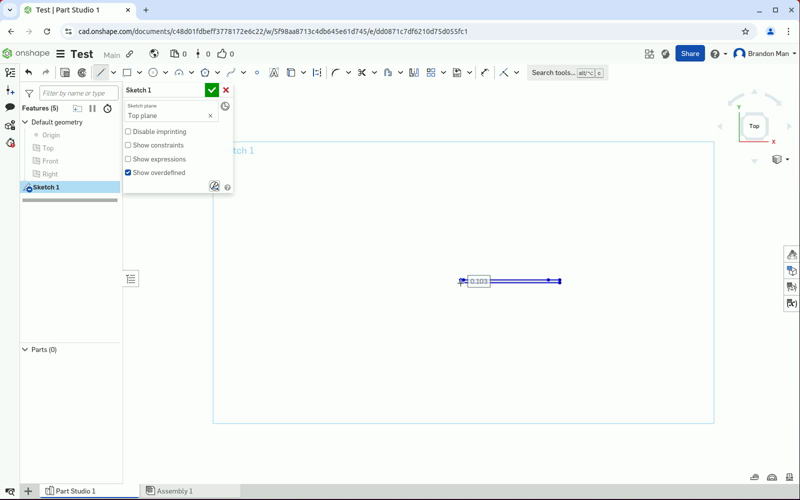
scroll(-6)
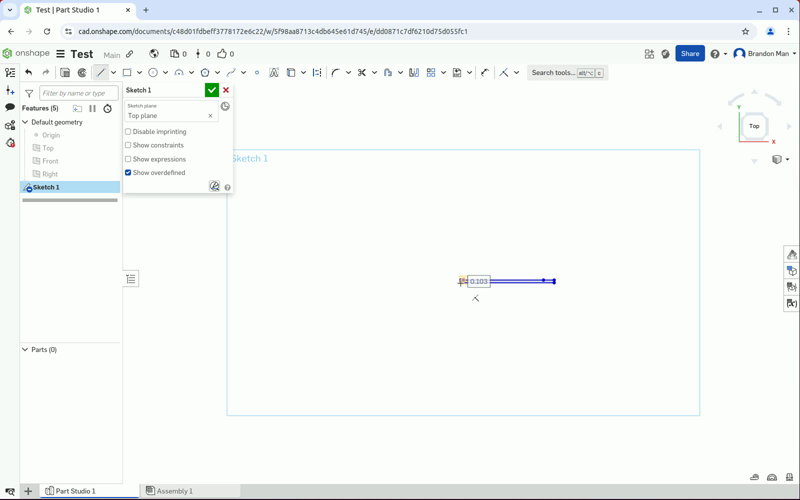
scroll(-6)
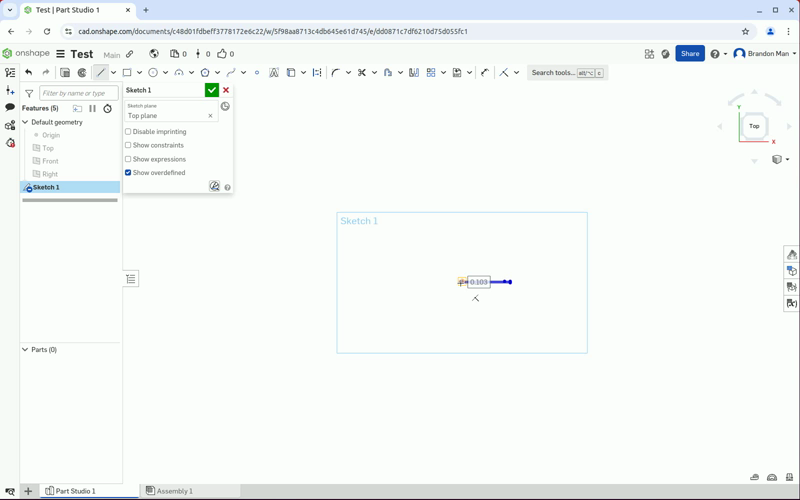
scroll(-6)
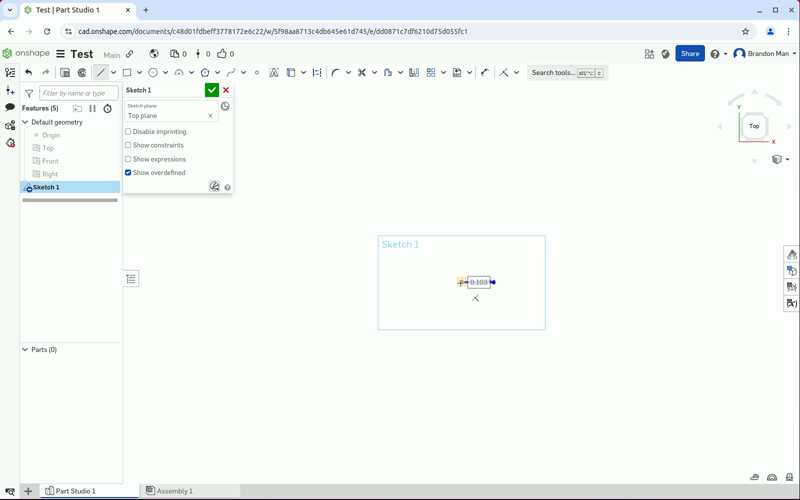
scroll(-6)
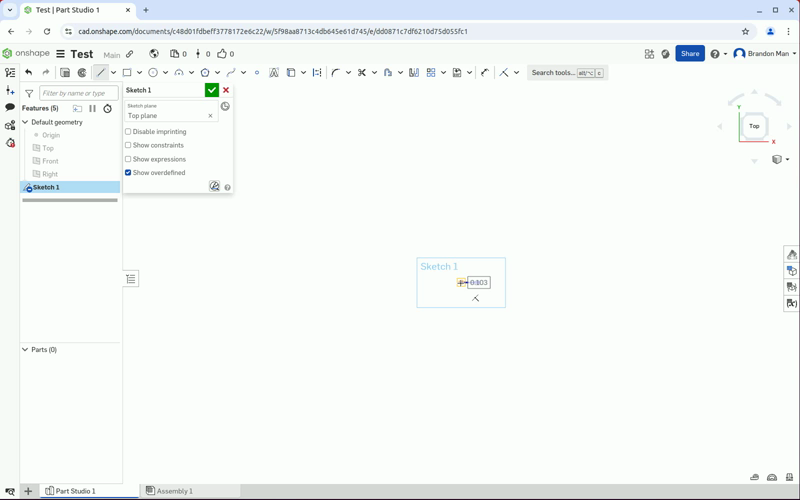
key(esc)
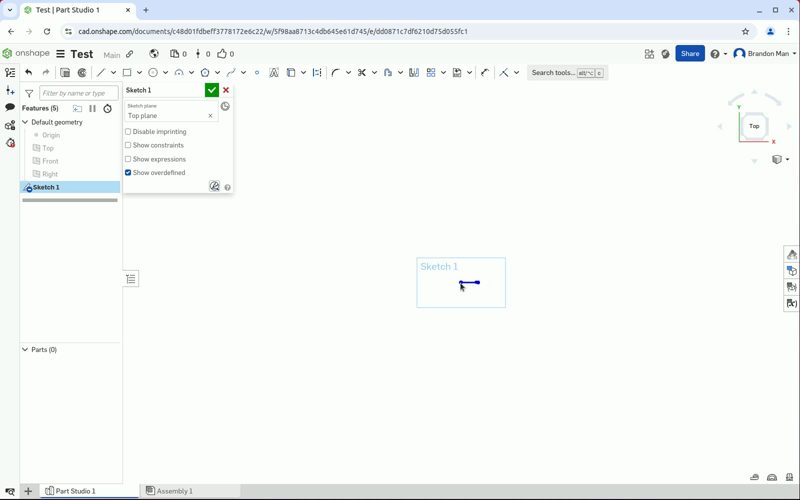
mouse_move(464, 282)
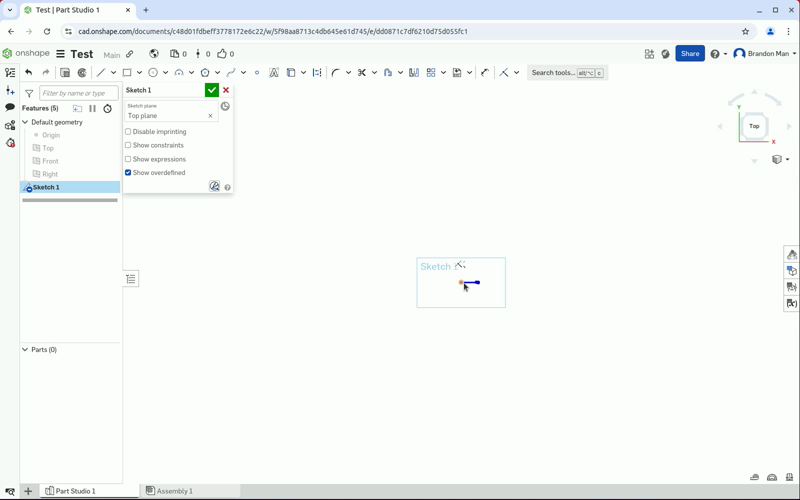
scroll(6)
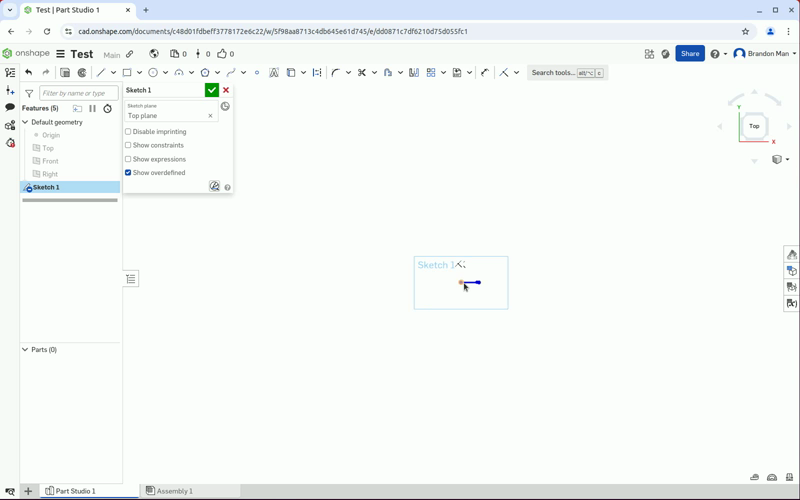
scroll(6)
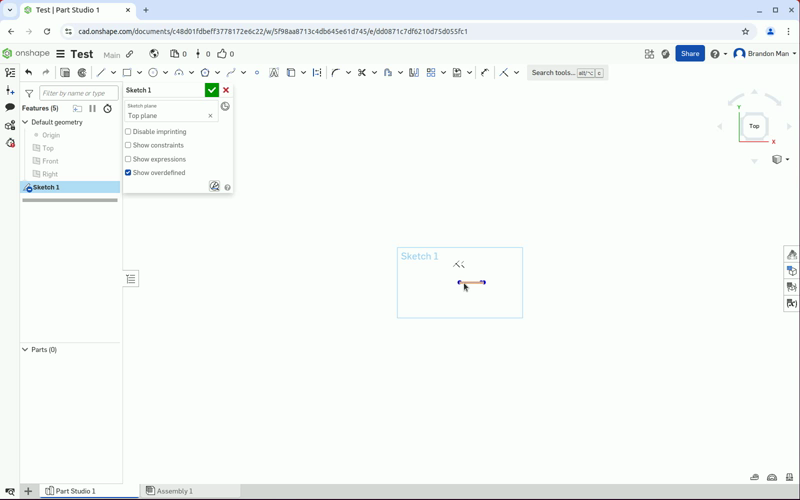
scroll(6)
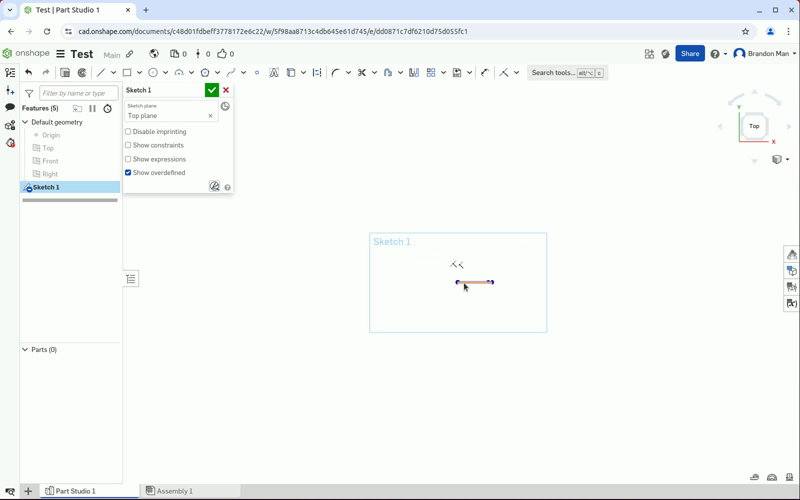
scroll(6)
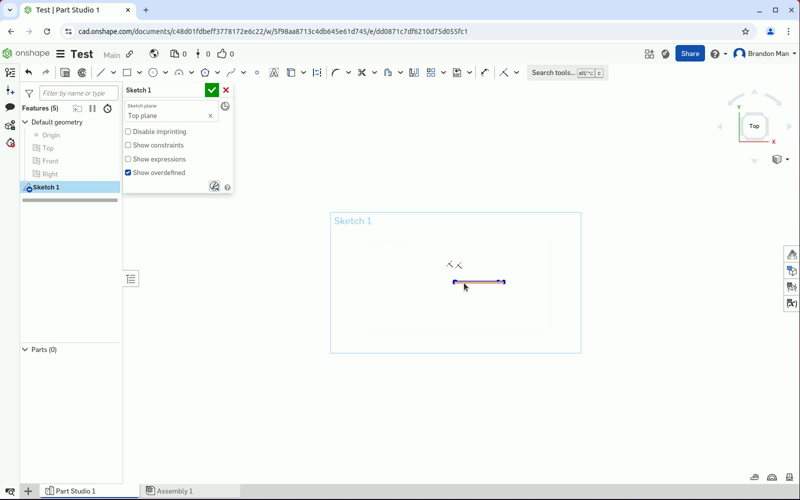
scroll(6)
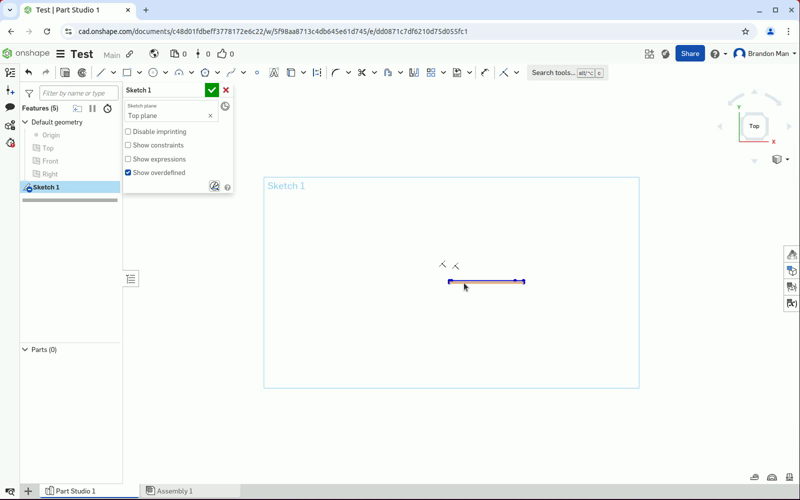
scroll(6)
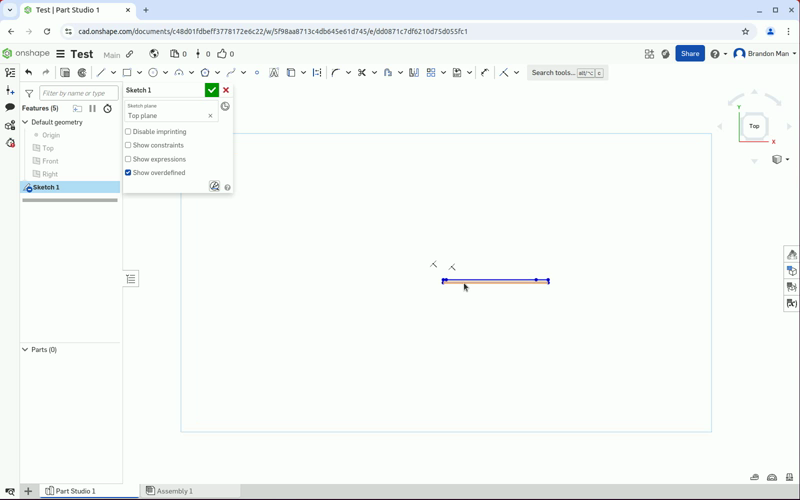
scroll(6)
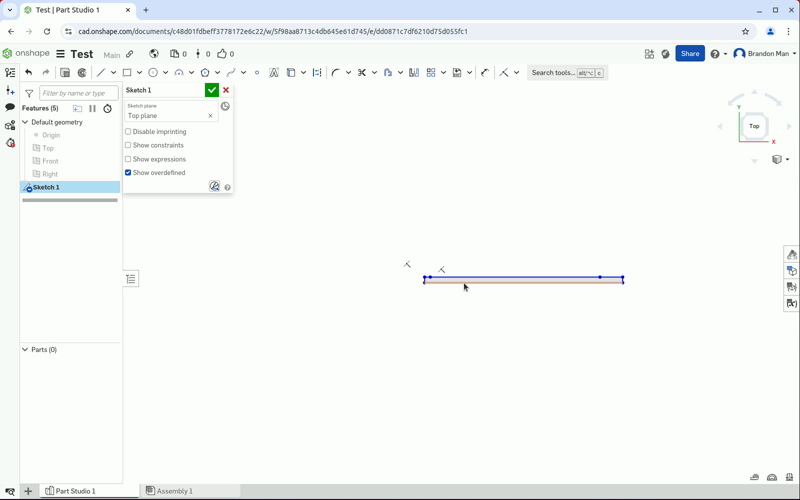
click(464, 282)
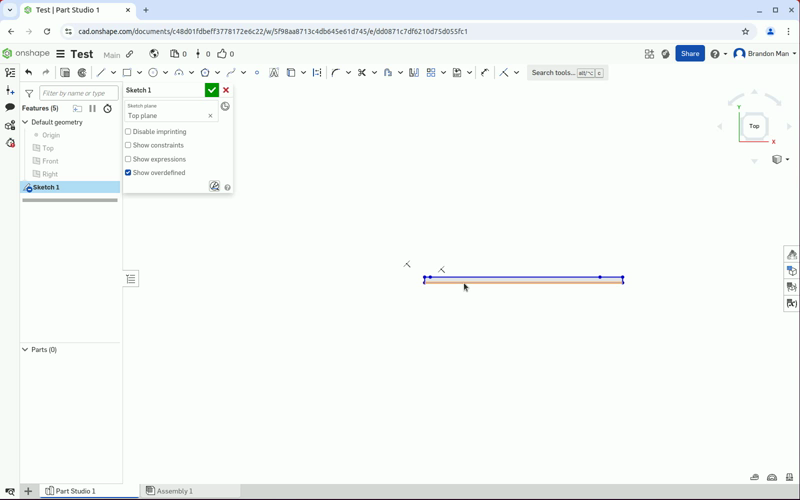
scroll(-6)
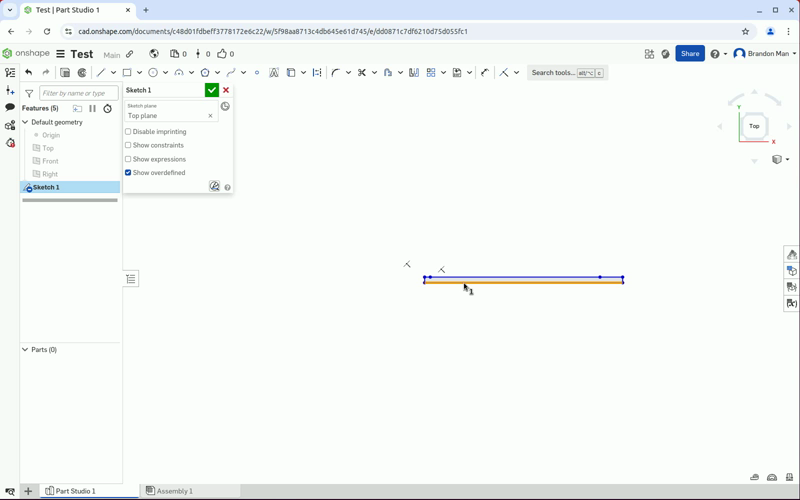
scroll(-6)
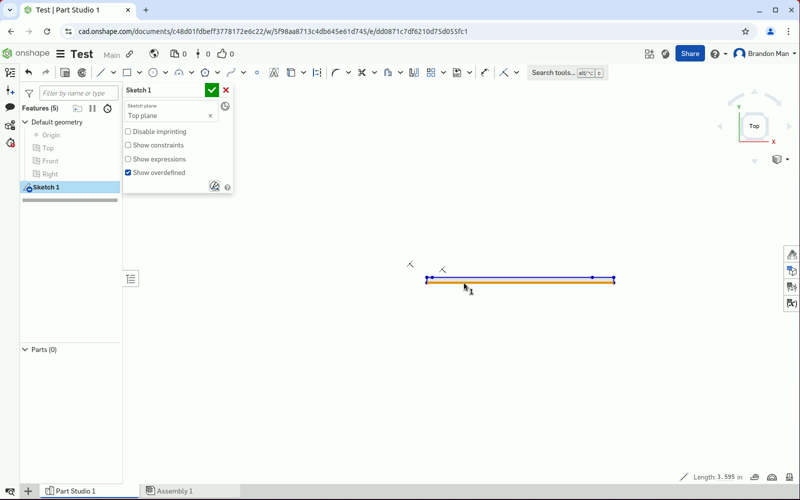
scroll(-6)
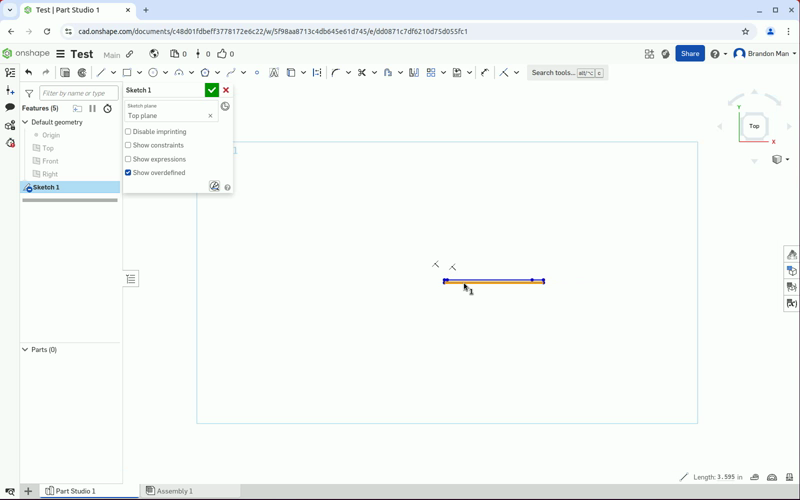
scroll(-6)
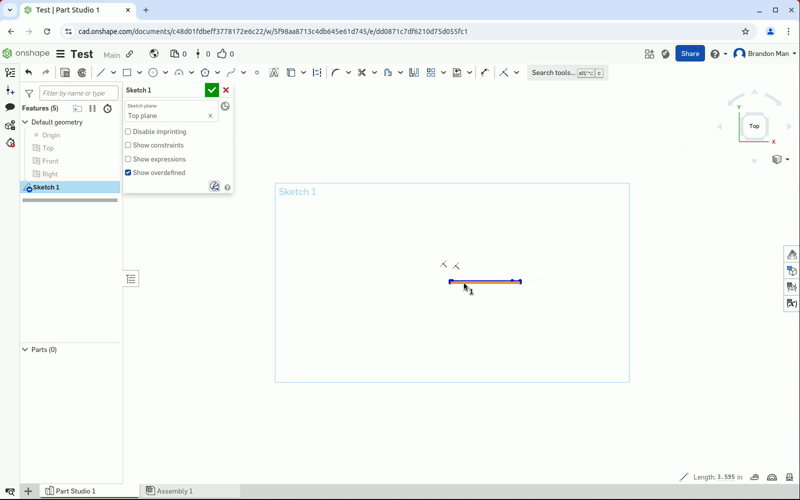
scroll(-6)
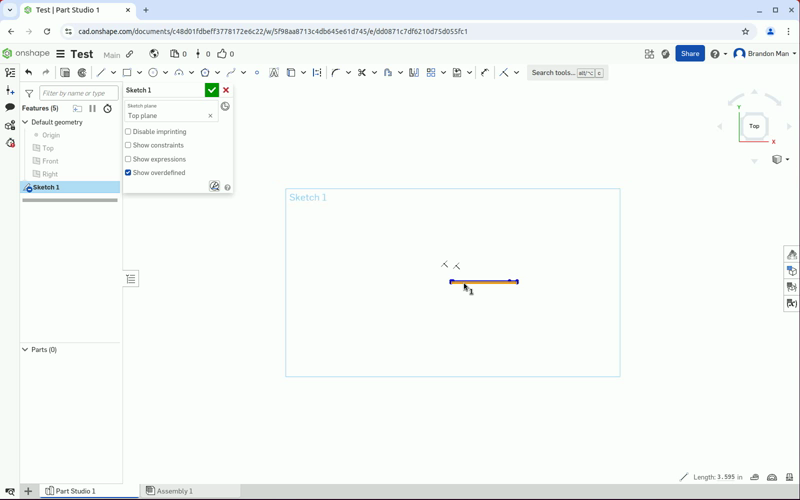
scroll(-6)
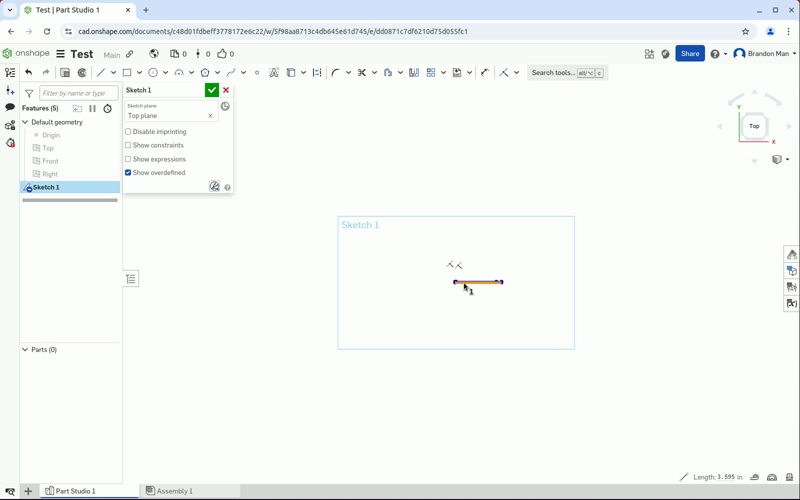
scroll(-6)
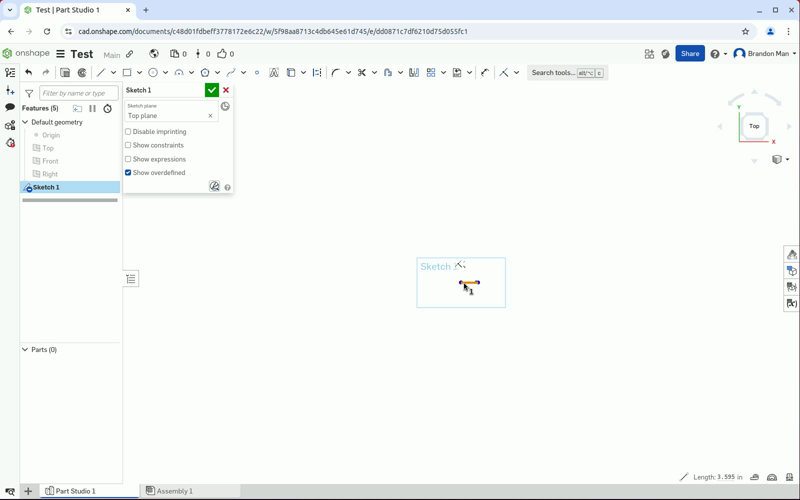
mouse_move(73, 352)
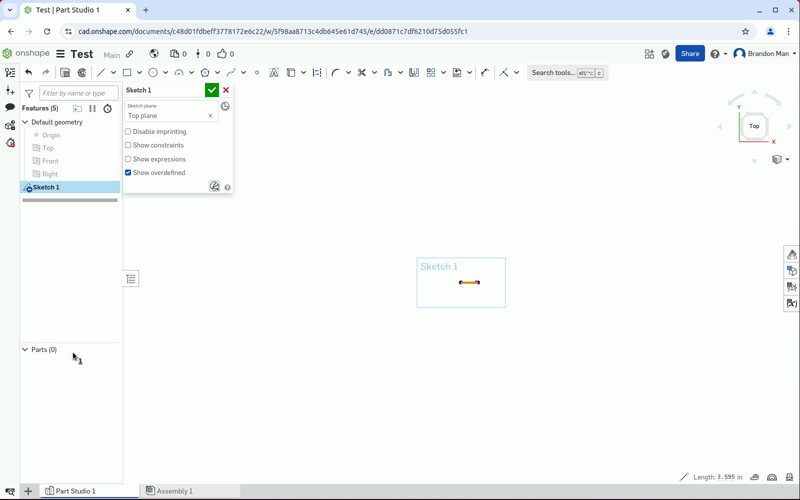
key(shift+y)
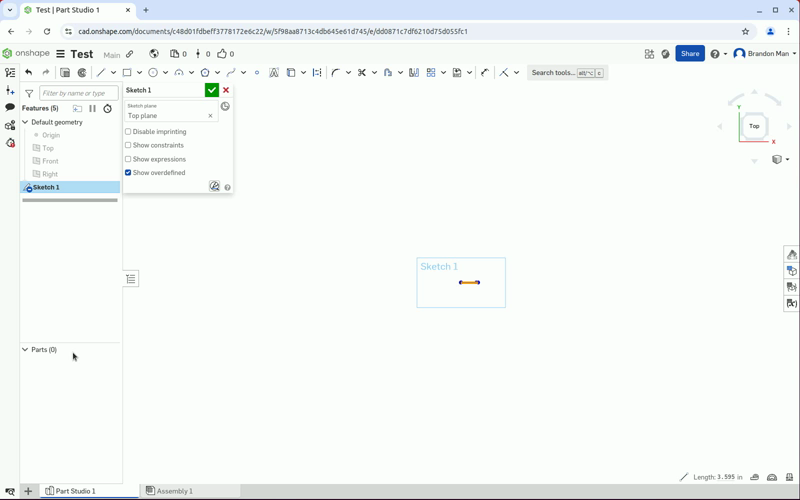
key(shift+e)
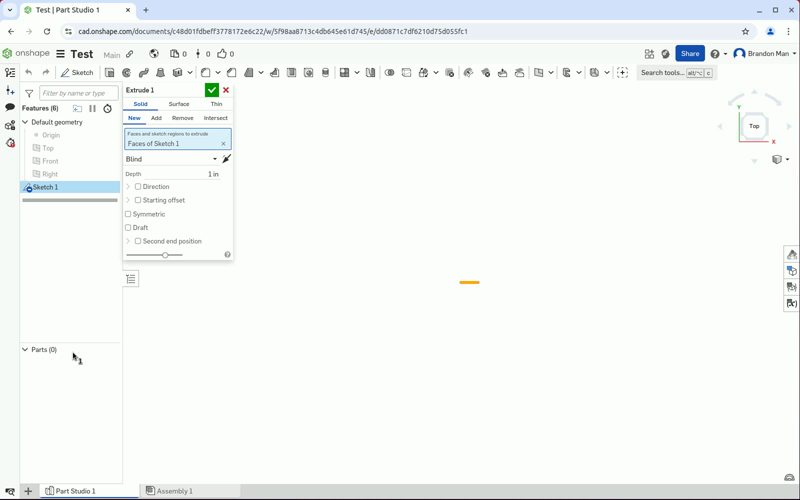
mouse_move(143, 106)
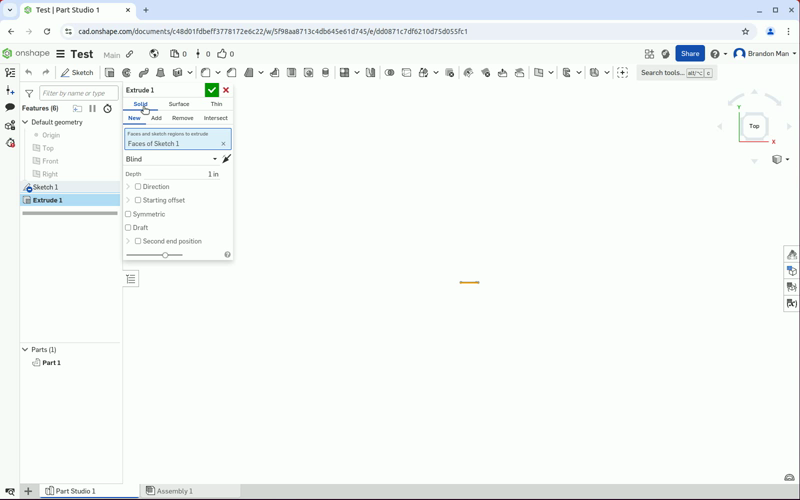
click(143, 106)
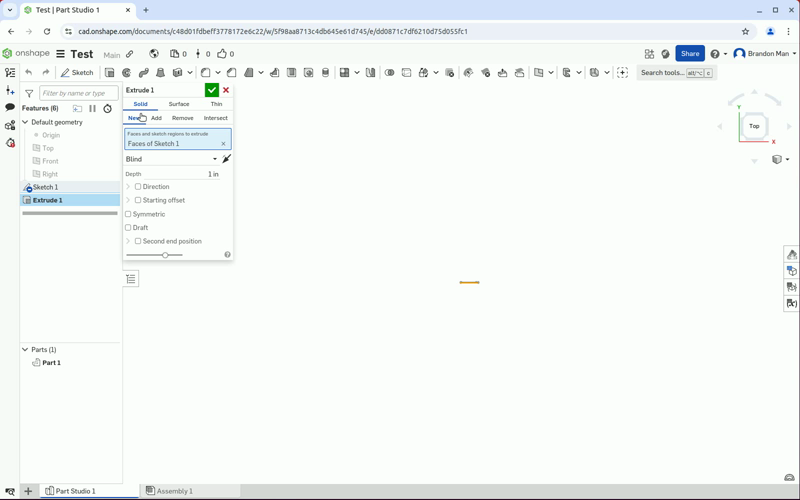
mouse_move(137, 120)
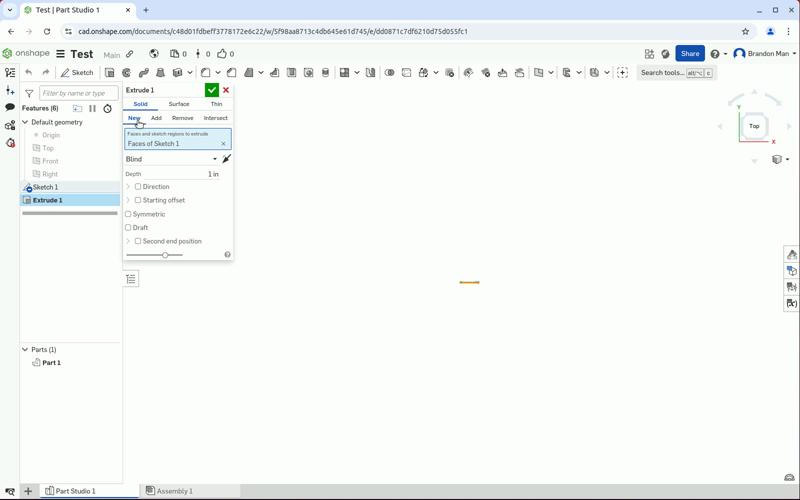
click(137, 120)
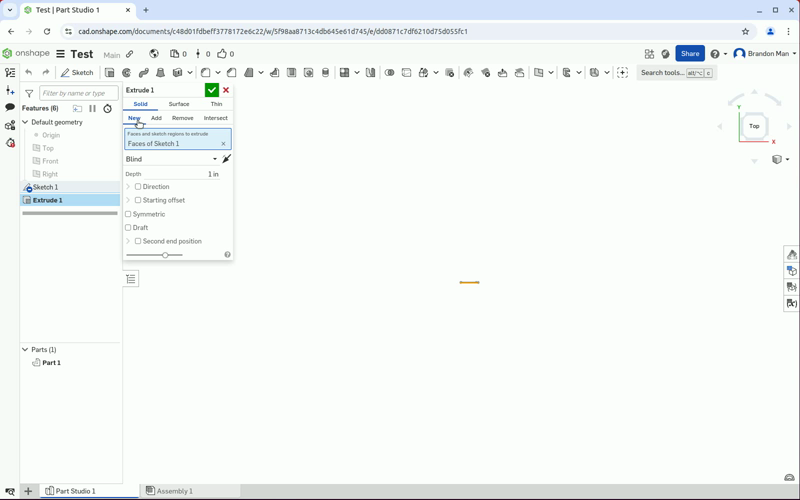
key(tab, 4)
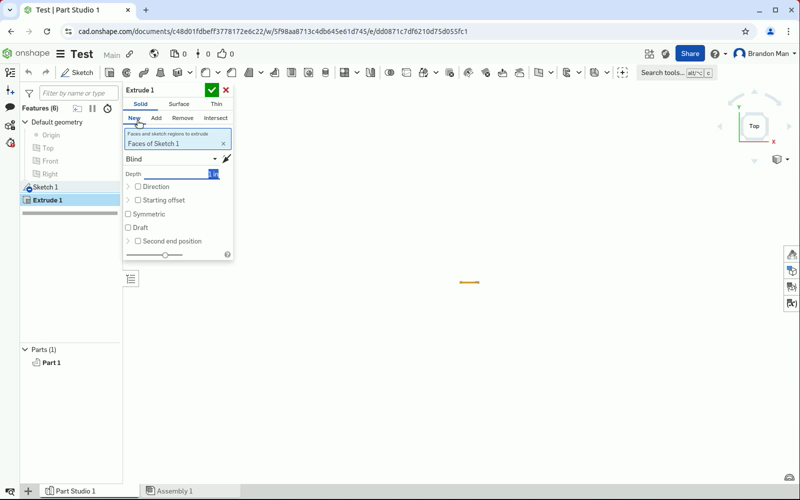
text(4.814)
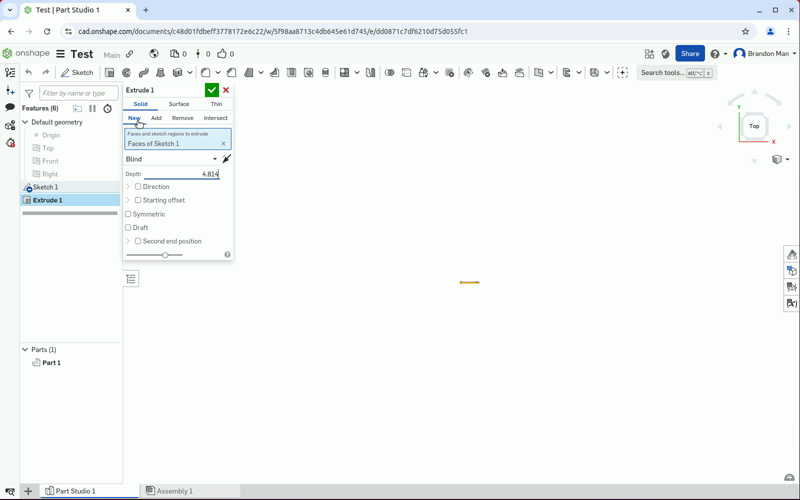
key(enter)
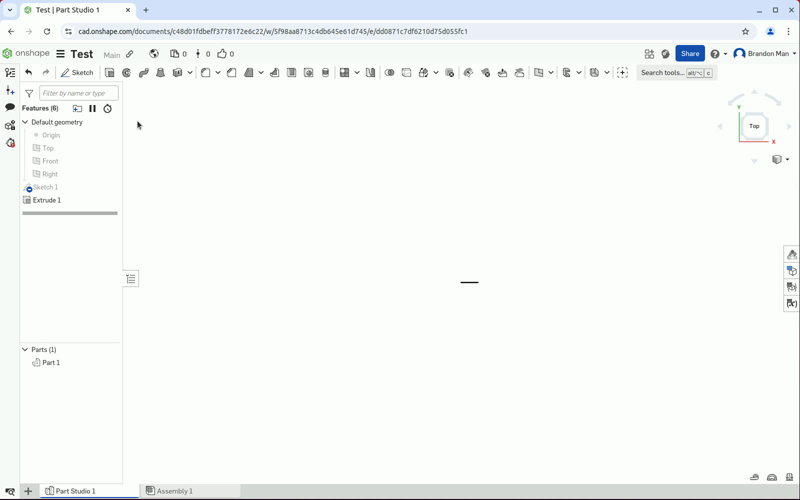
key(shift+h)
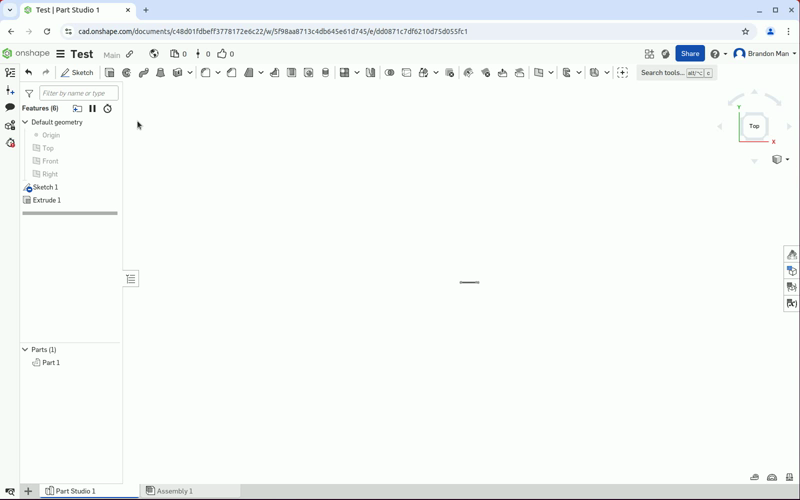
key(shift+h)
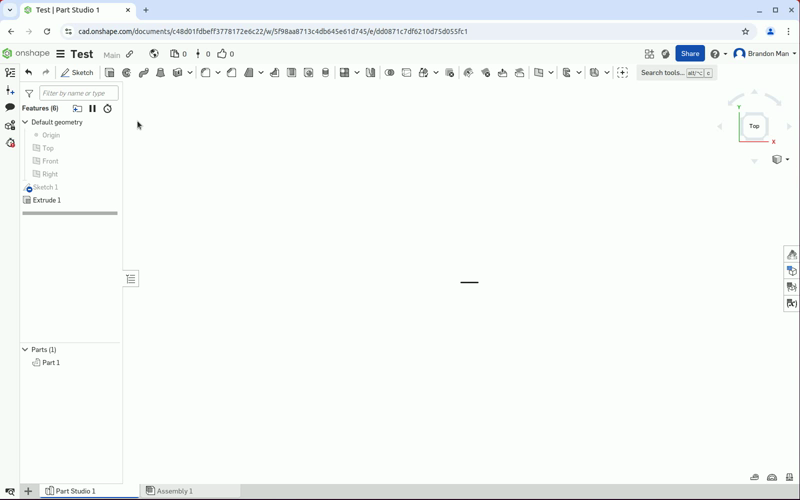
mouse_move(73, 189)
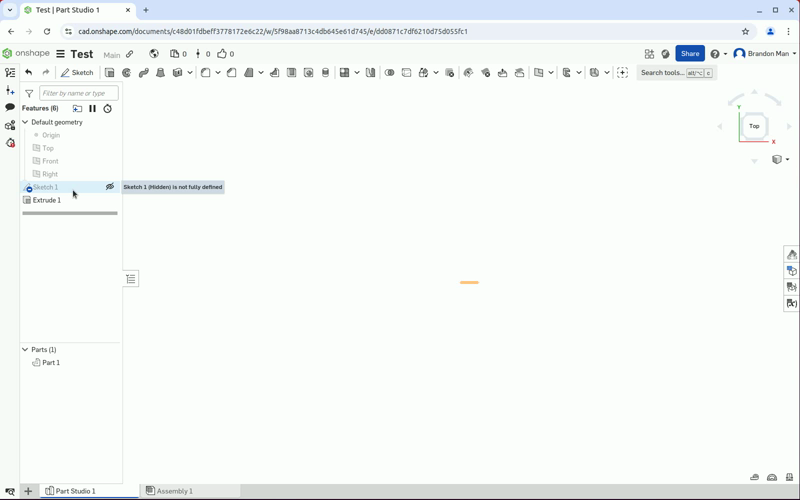
click(73, 189)
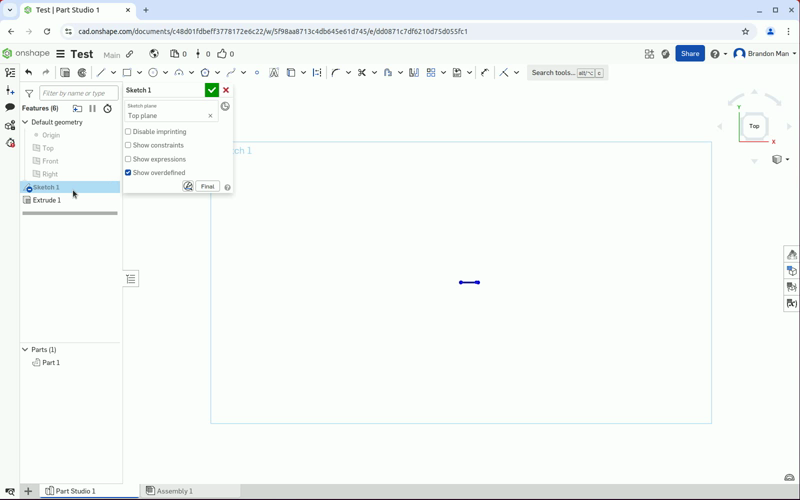
mouse_move(229, 92)
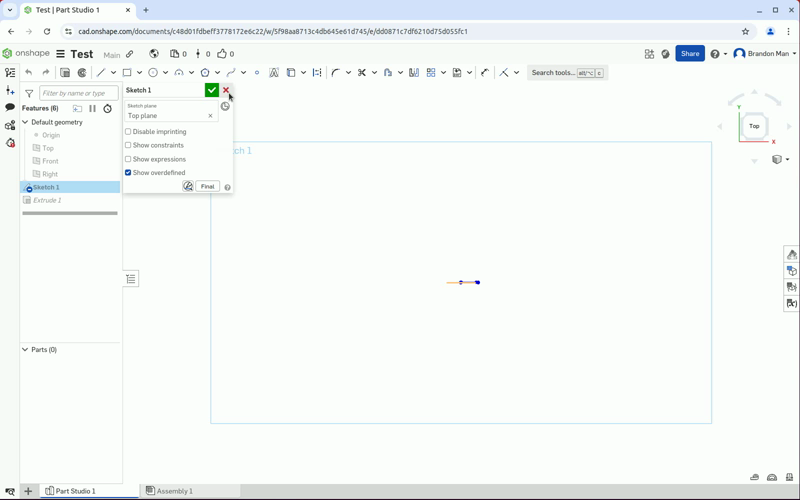
click(229, 92)
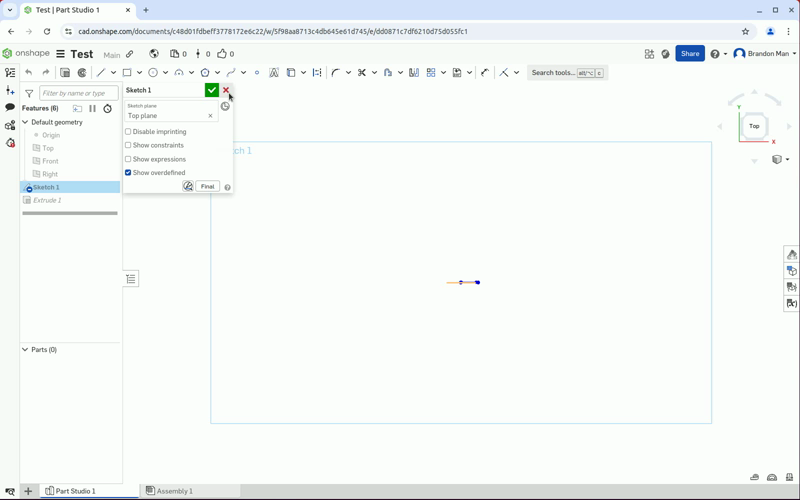
key(shift+s)
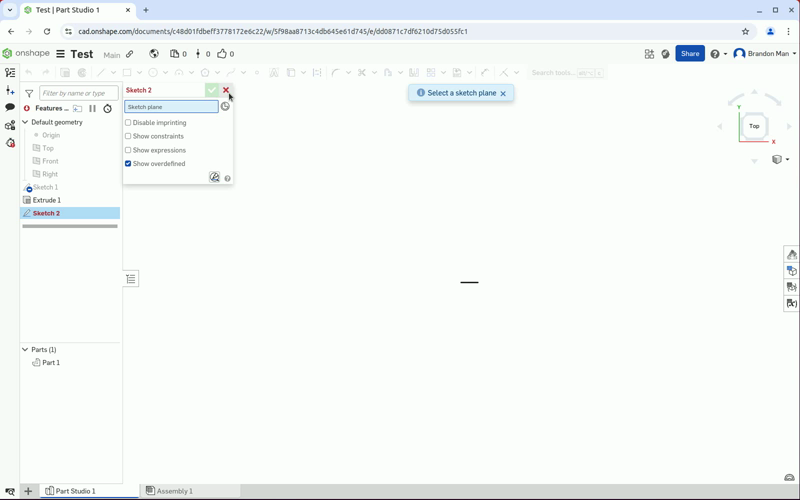
mouse_move(73, 150)
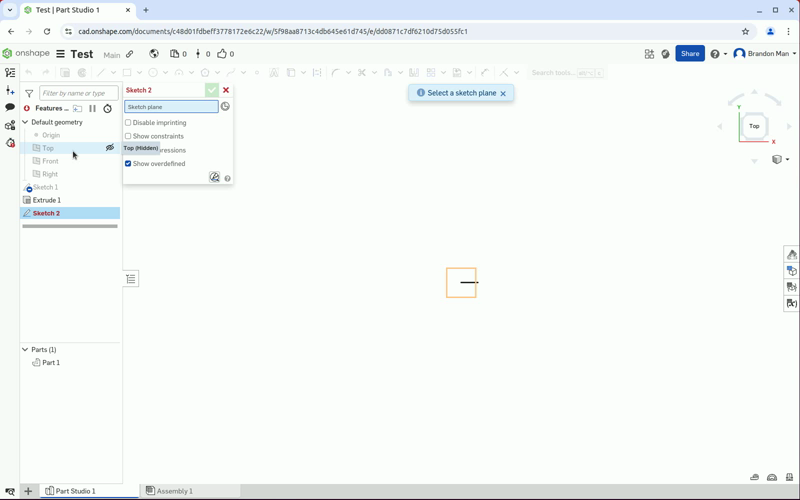
click(73, 150)
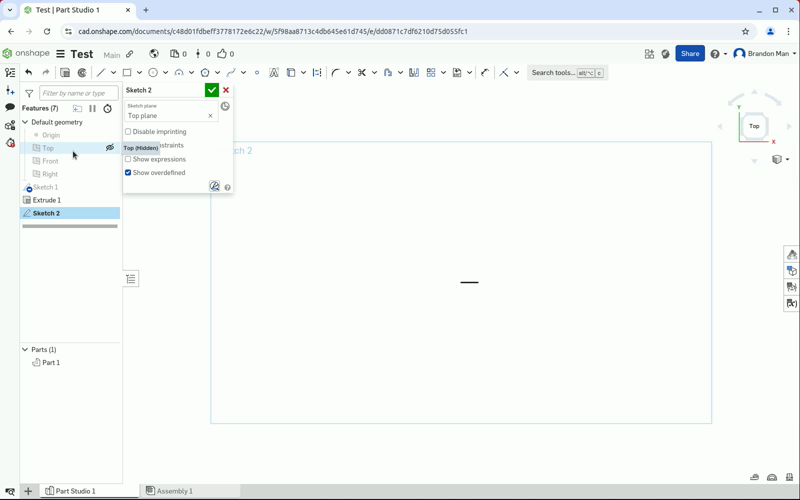
mouse_move(73, 352)
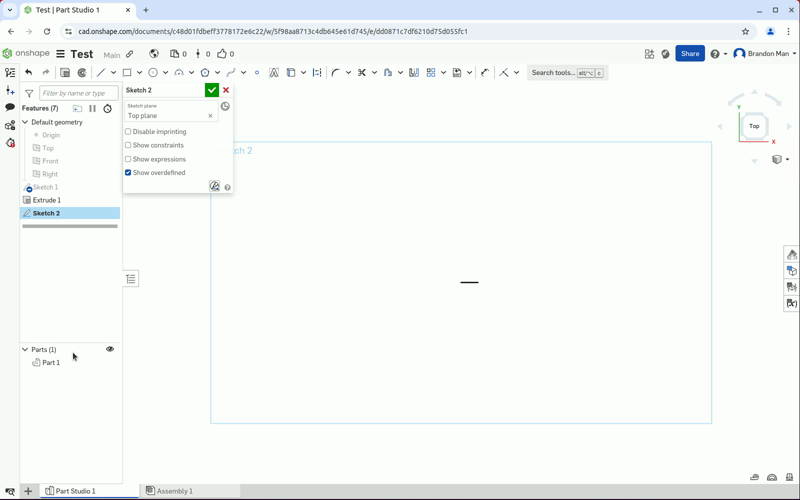
key(y)
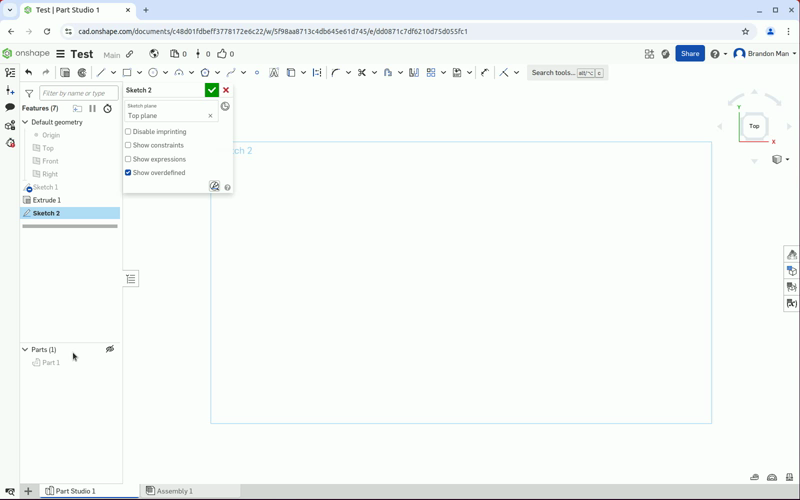
key(l)
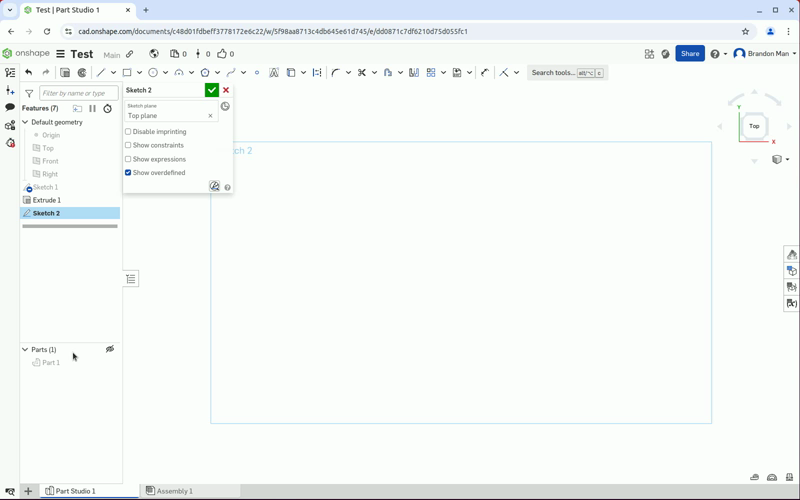
key_down(shift)
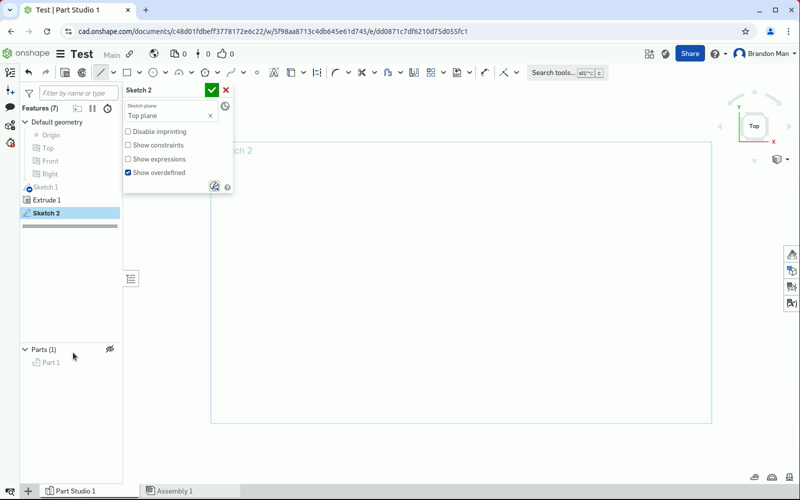
mouse_move(477, 282)
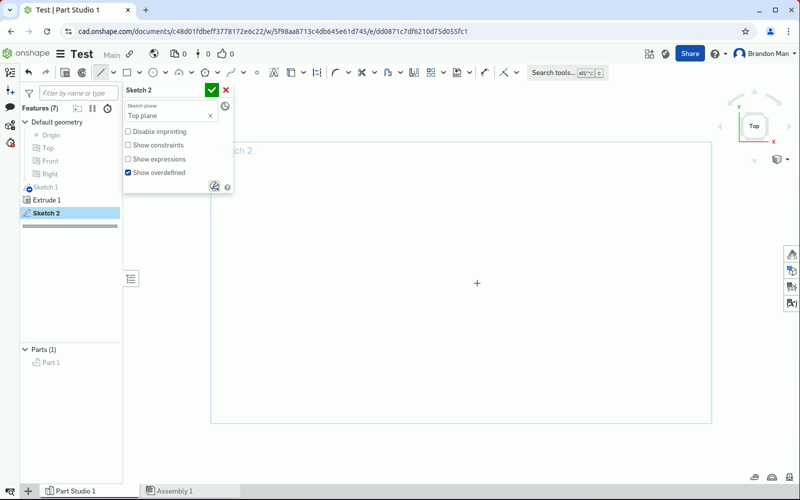
click(477, 282)
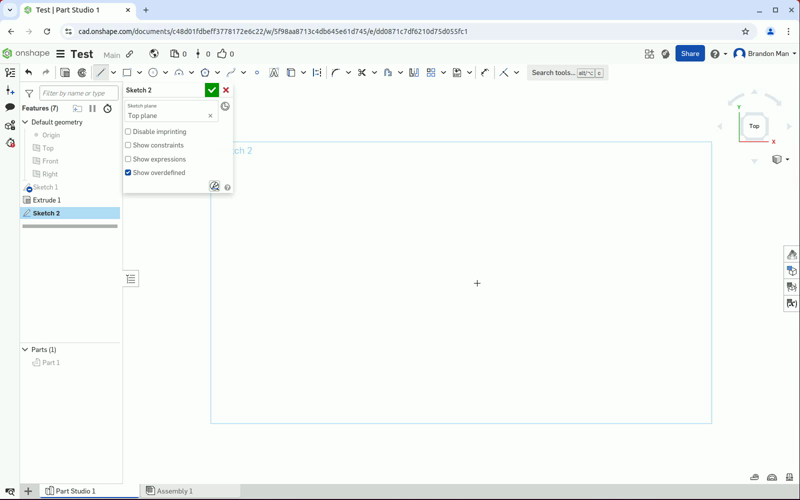
key_up(shift)
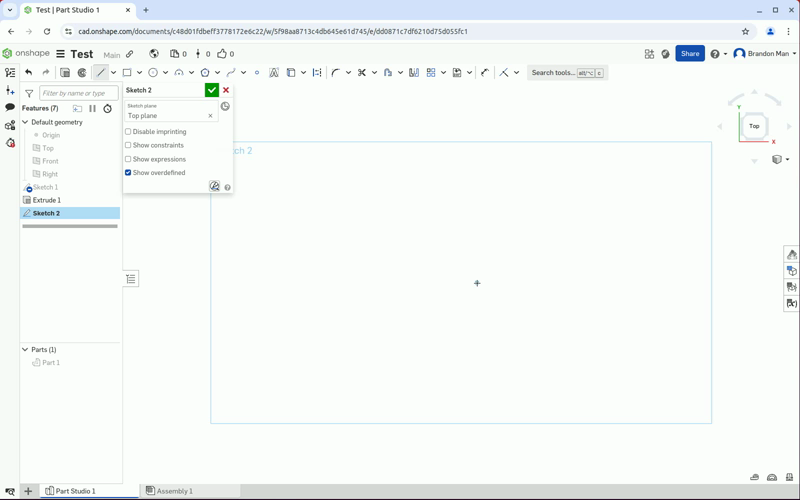
key_down(shift)
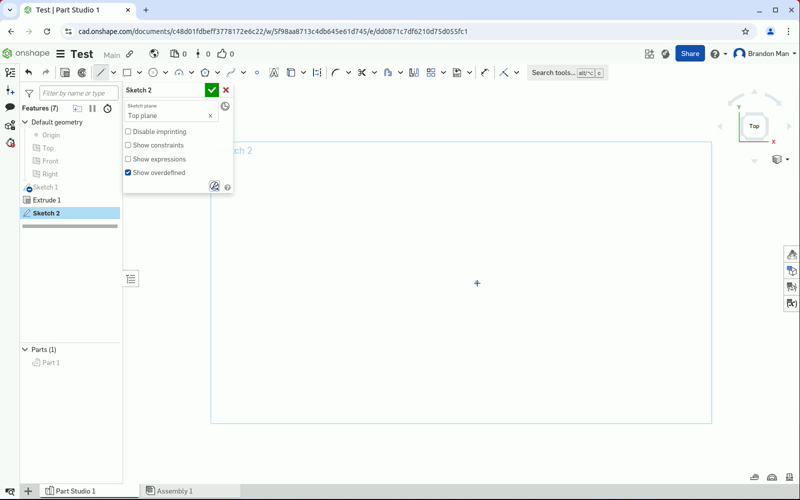
mouse_move(507, 282)
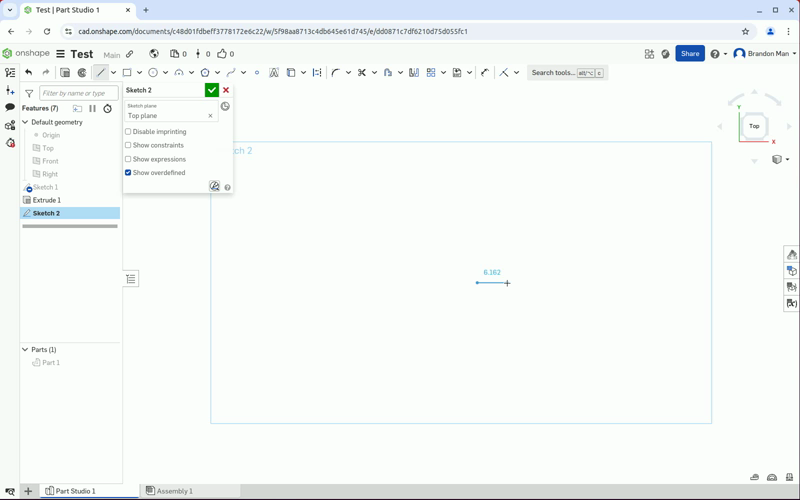
mouse_move(480, 282)
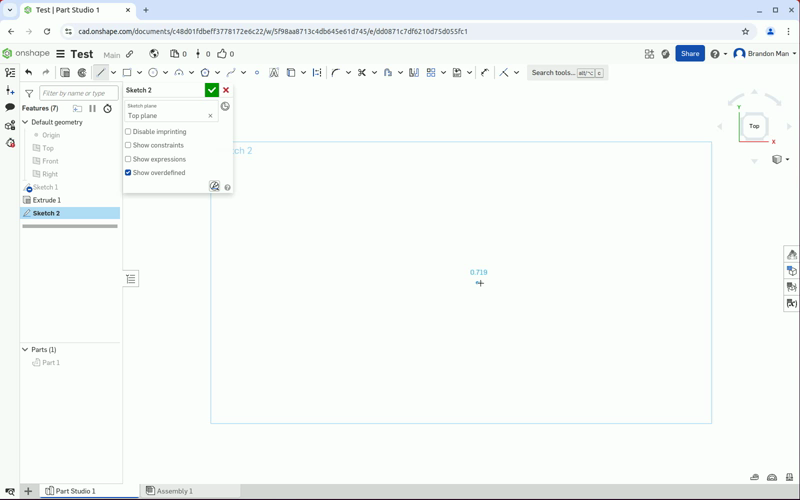
scroll(6)
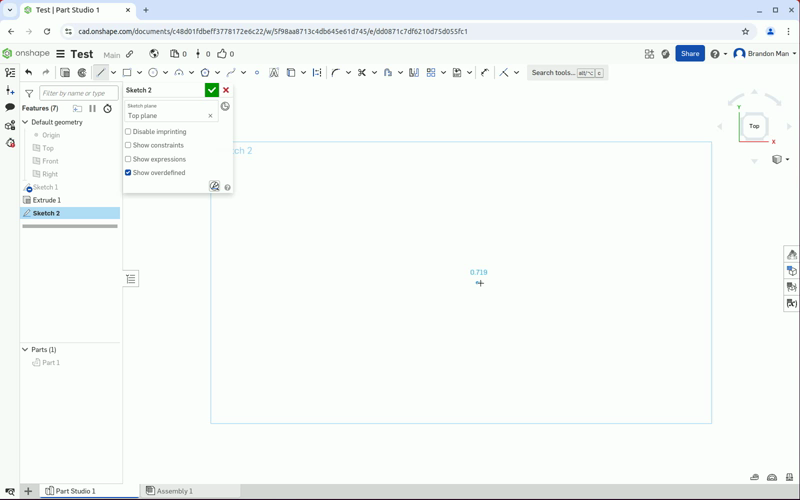
scroll(6)
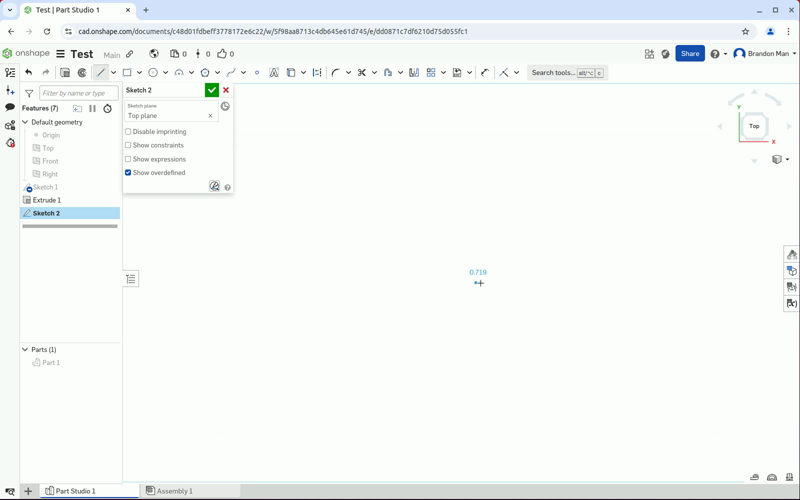
scroll(6)
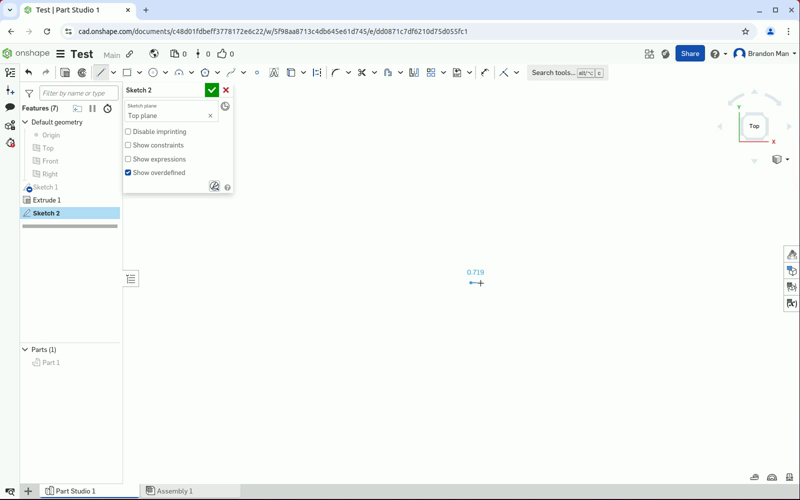
scroll(6)
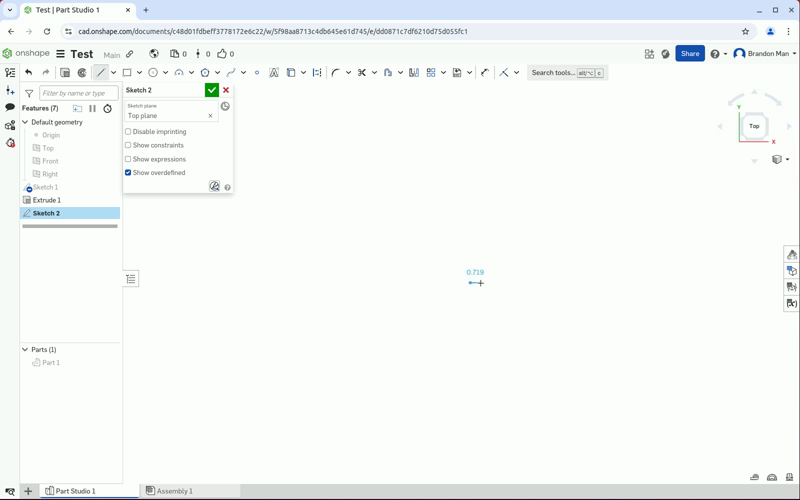
scroll(6)
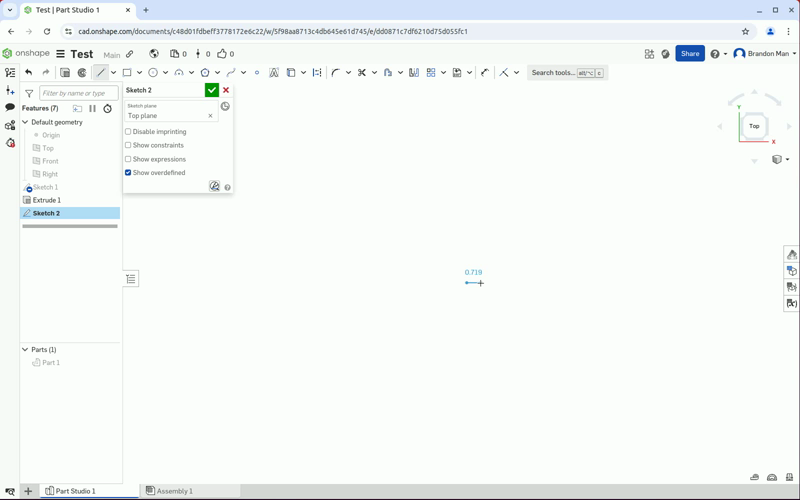
scroll(6)
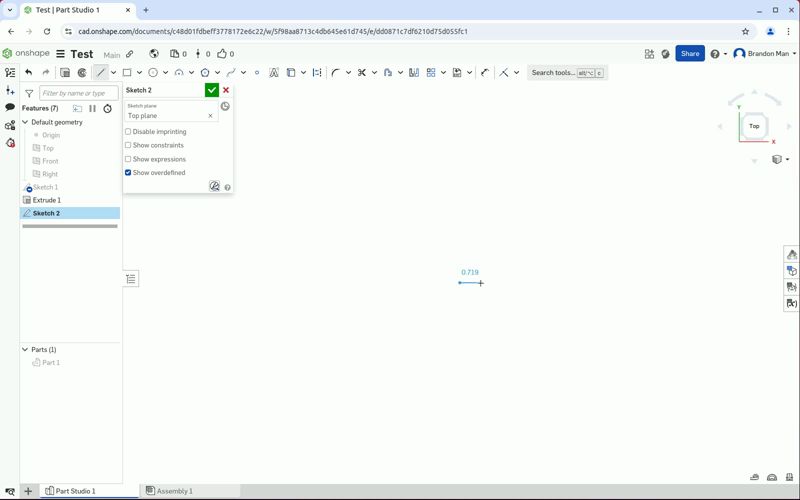
scroll(6)
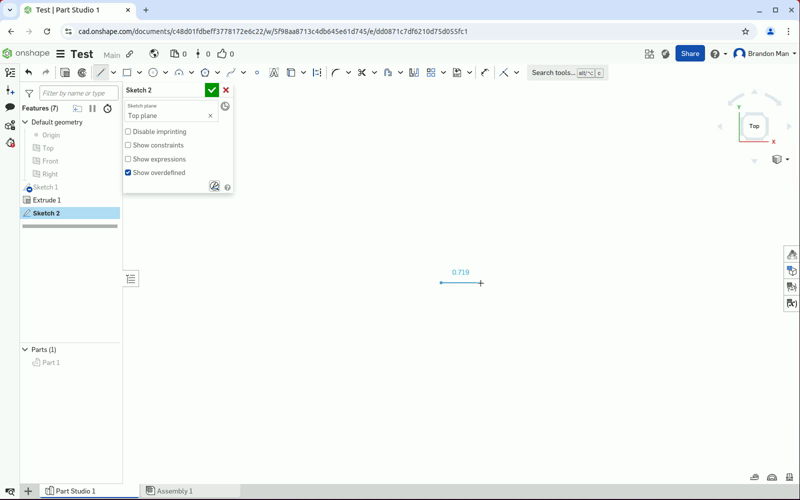
click(480, 282)
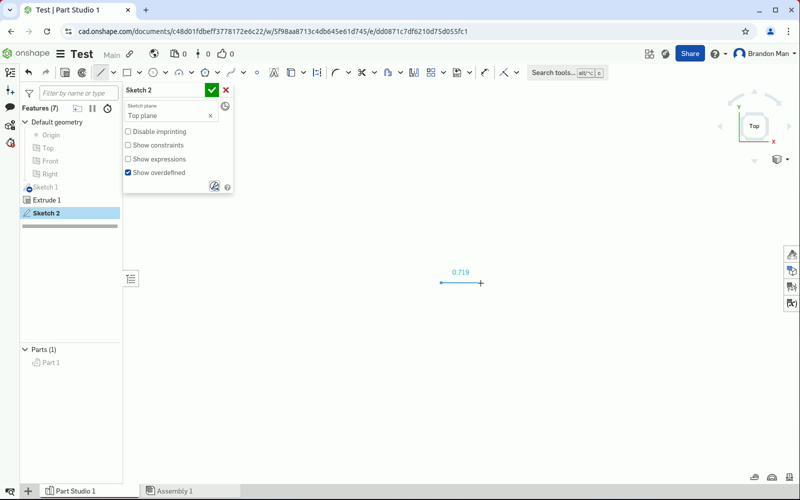
scroll(-6)
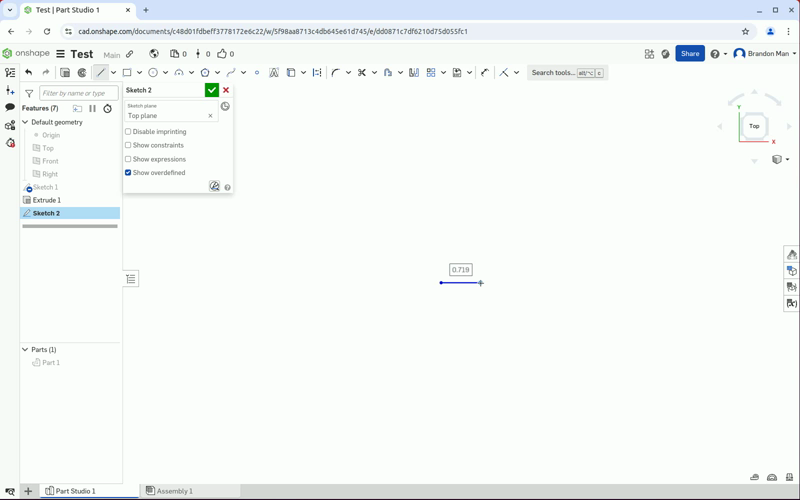
scroll(-6)
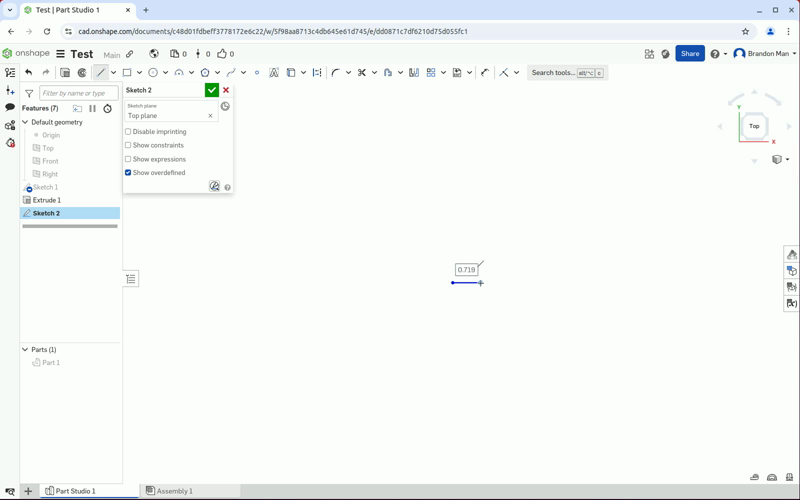
scroll(-6)
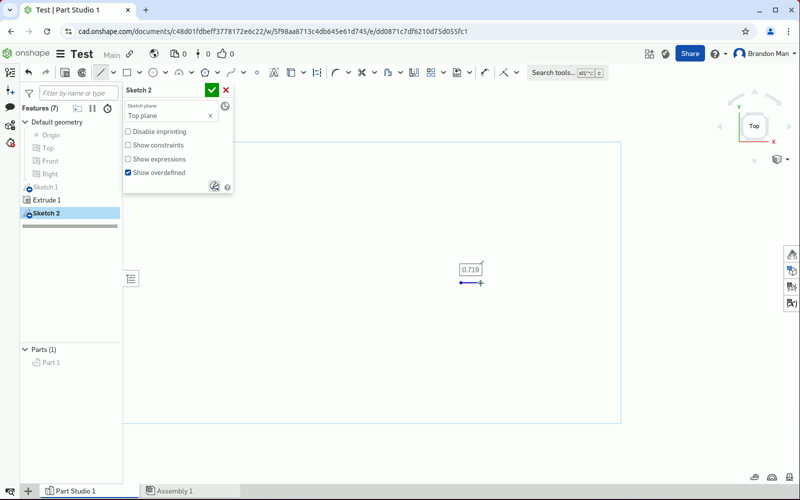
scroll(-6)
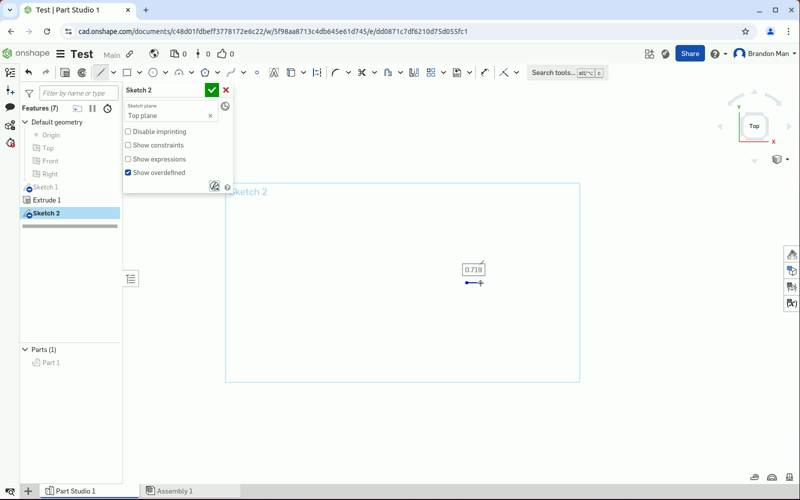
scroll(-6)
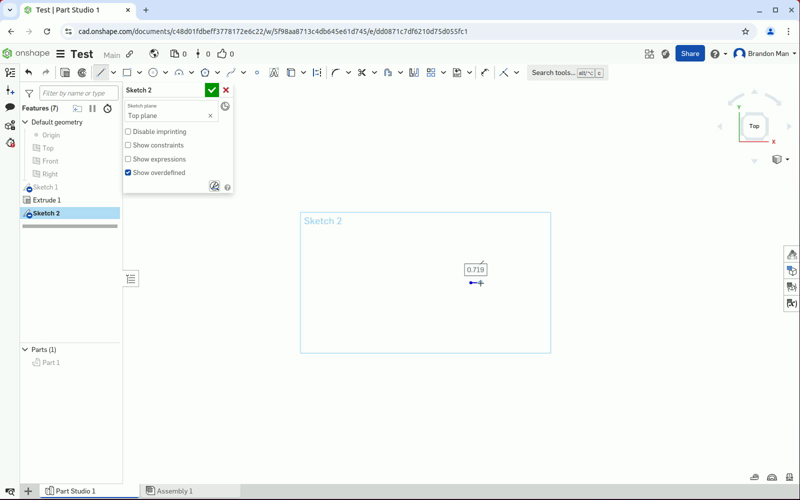
scroll(-6)
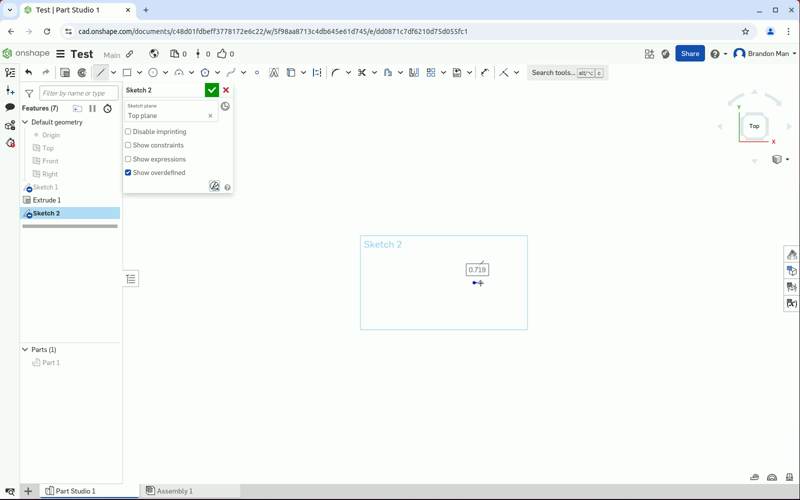
scroll(-6)
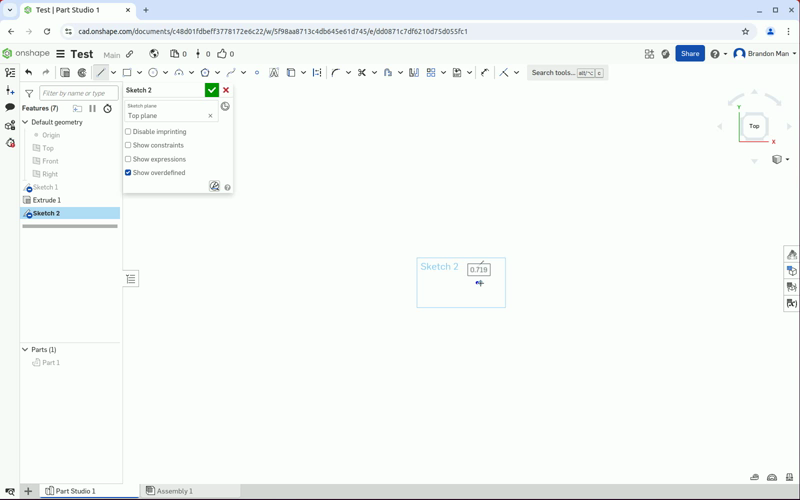
key_up(shift)
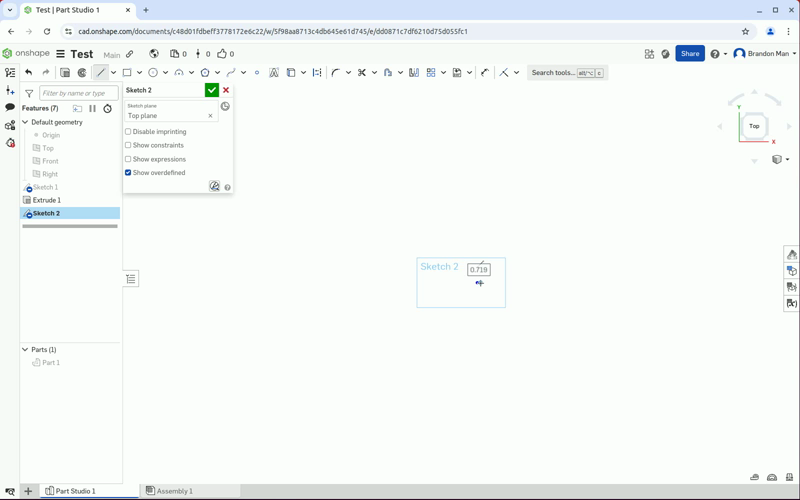
key_down(shift)
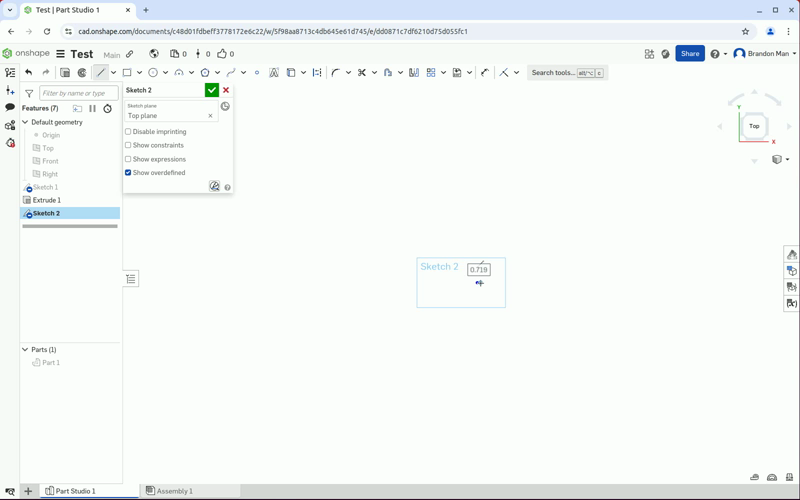
mouse_move(510, 282)
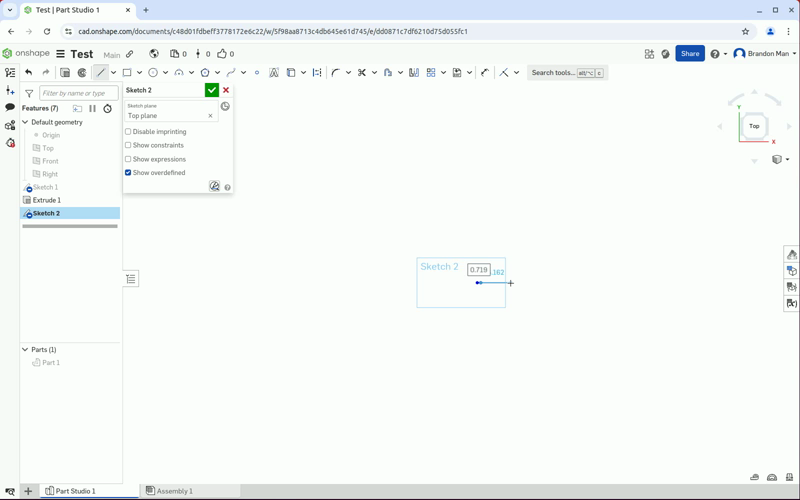
mouse_move(480, 282)
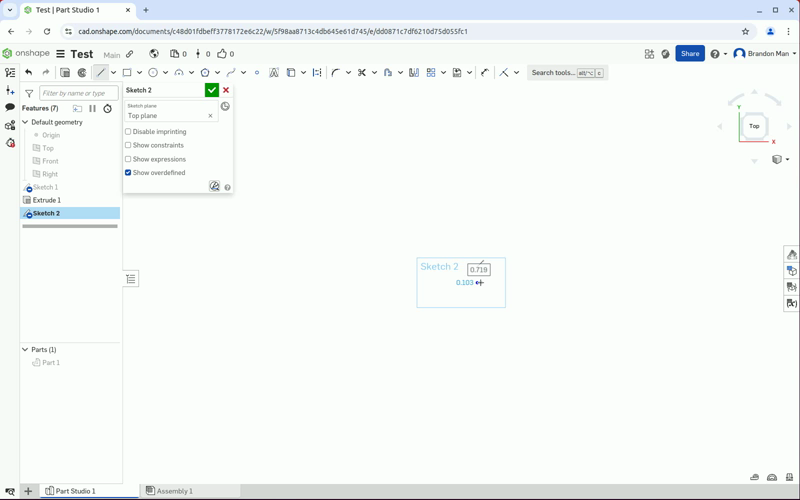
scroll(6)
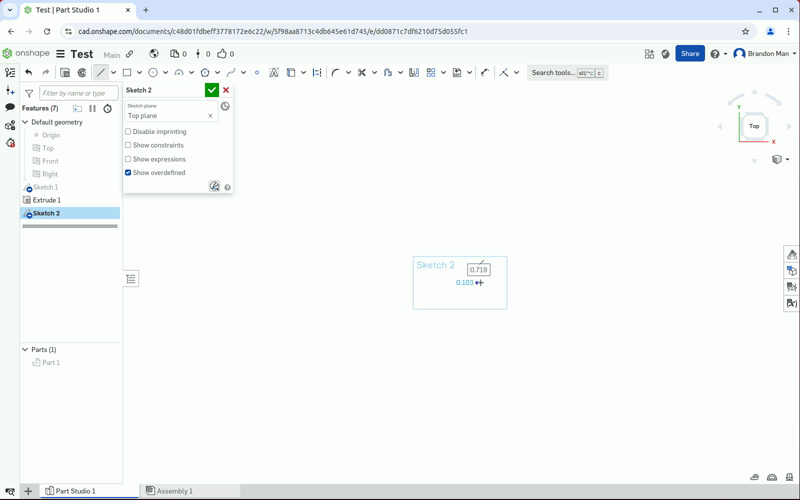
scroll(6)
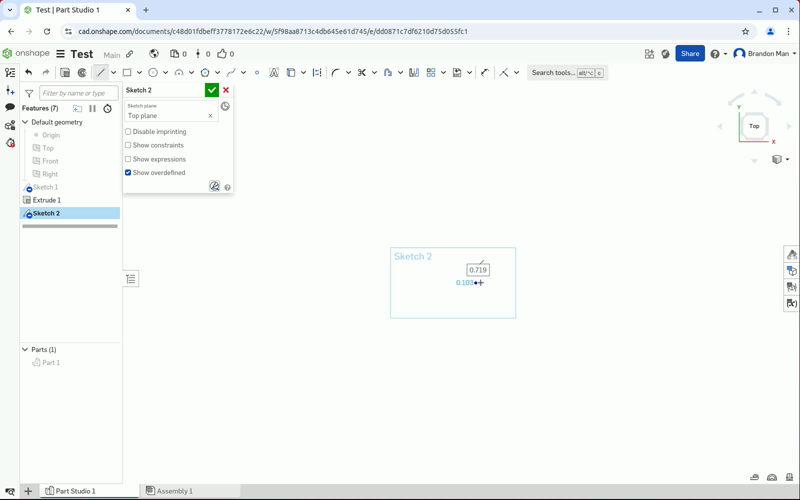
scroll(6)
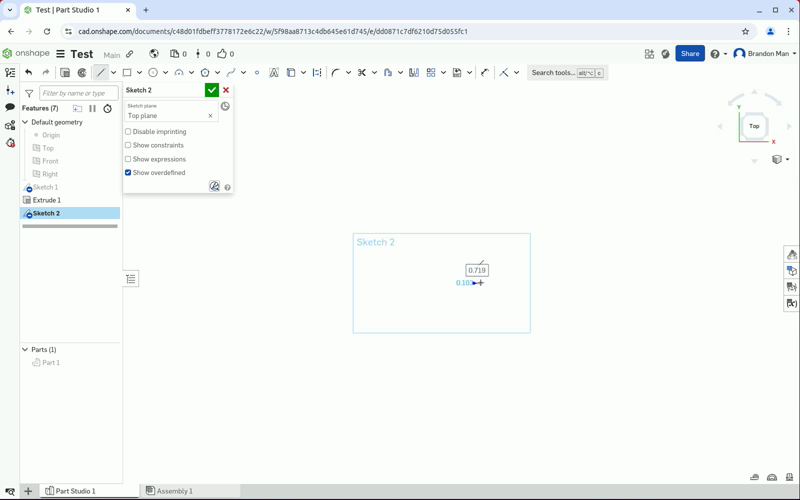
scroll(6)
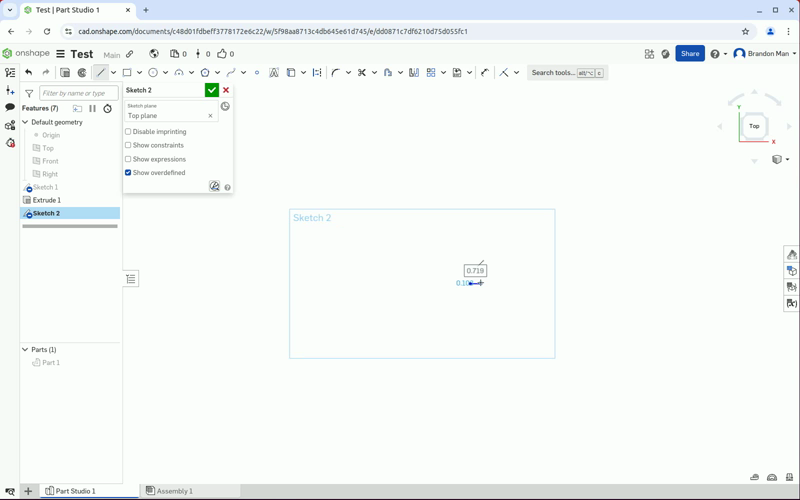
scroll(6)
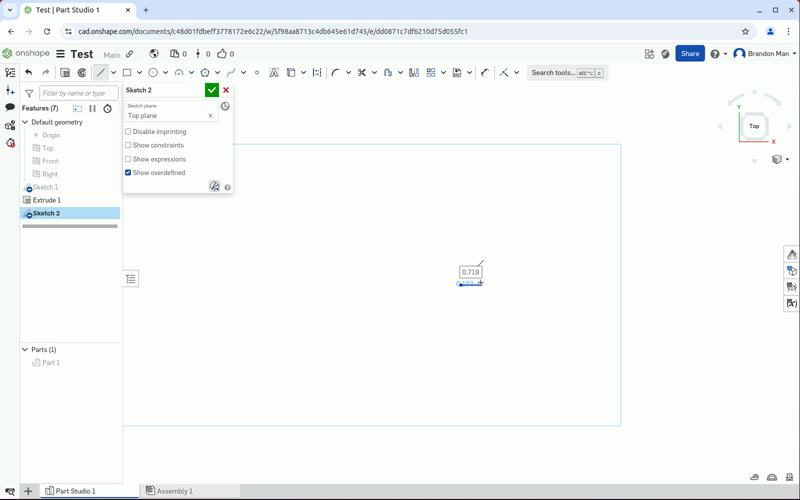
scroll(6)
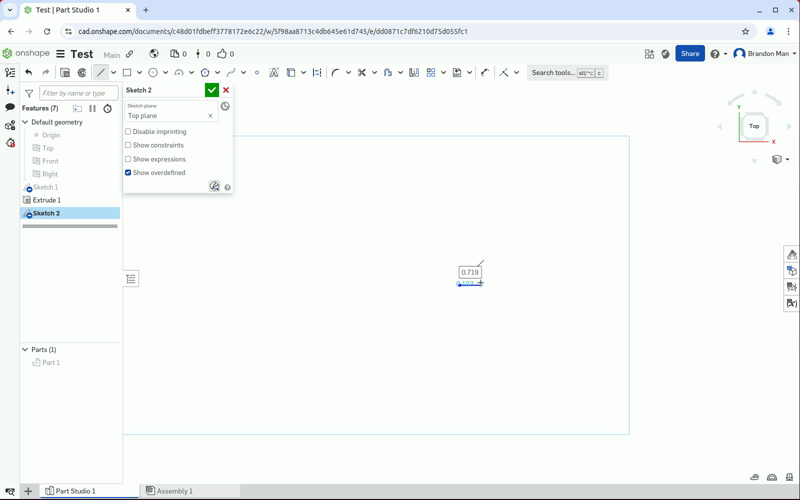
scroll(6)
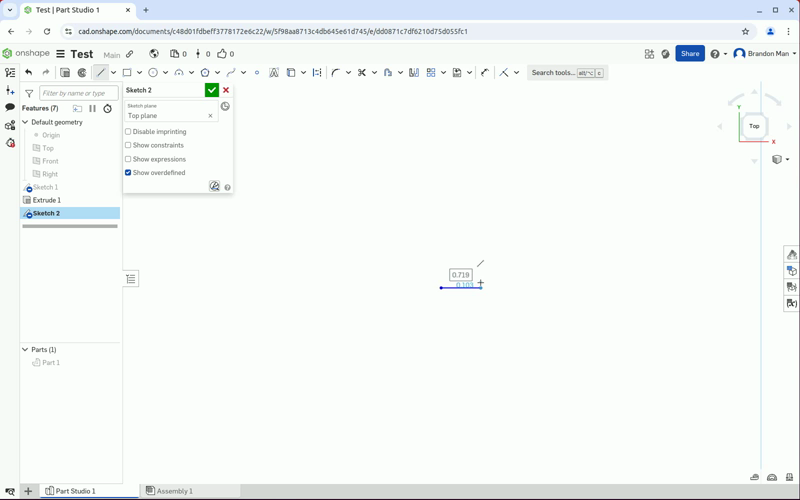
click(480, 282)
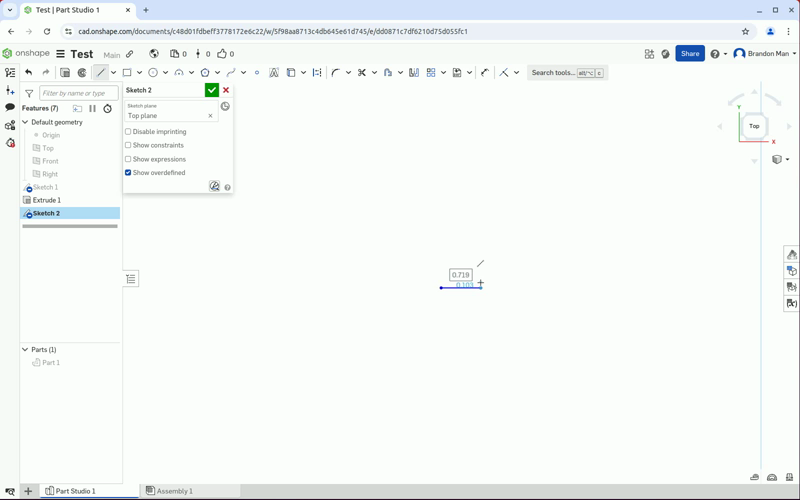
scroll(-6)
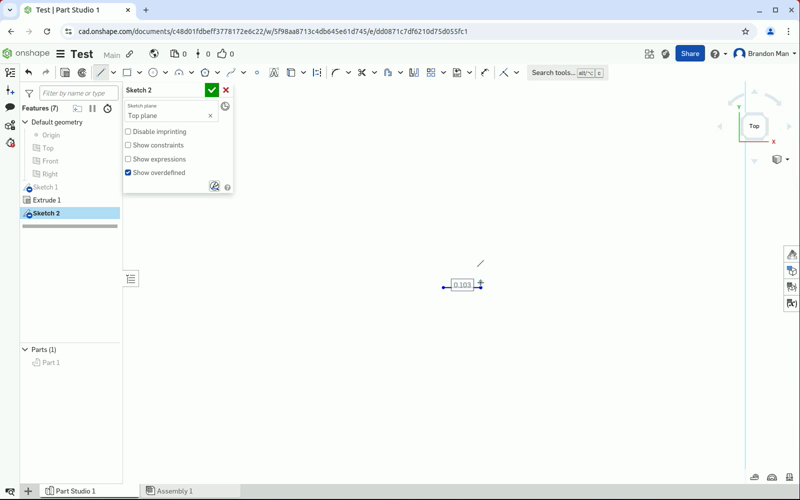
scroll(-6)
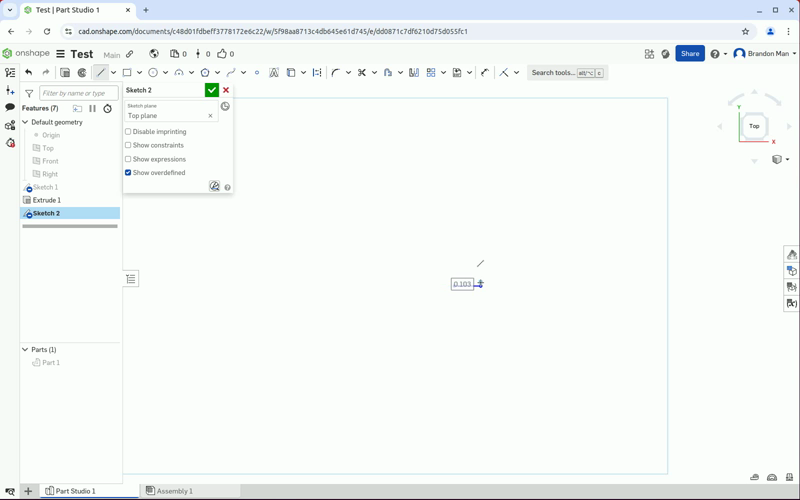
scroll(-6)
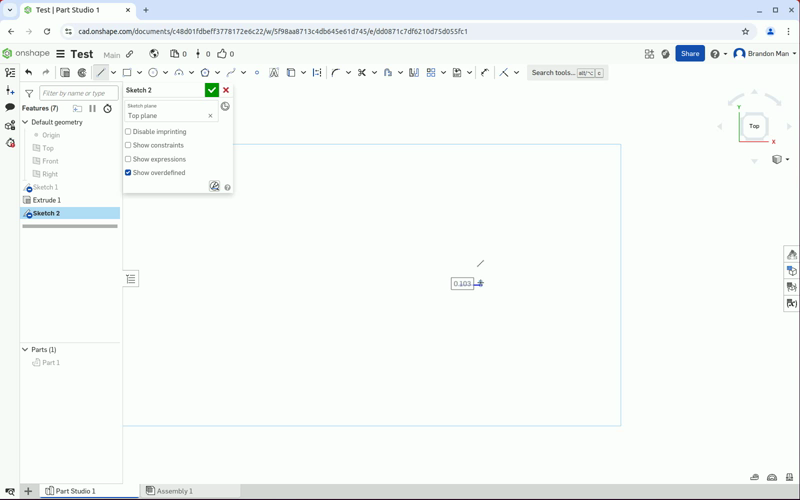
scroll(-6)
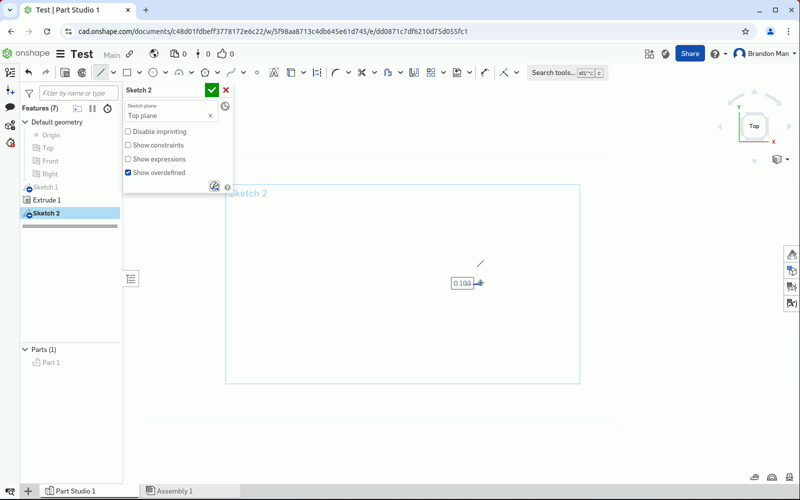
scroll(-6)
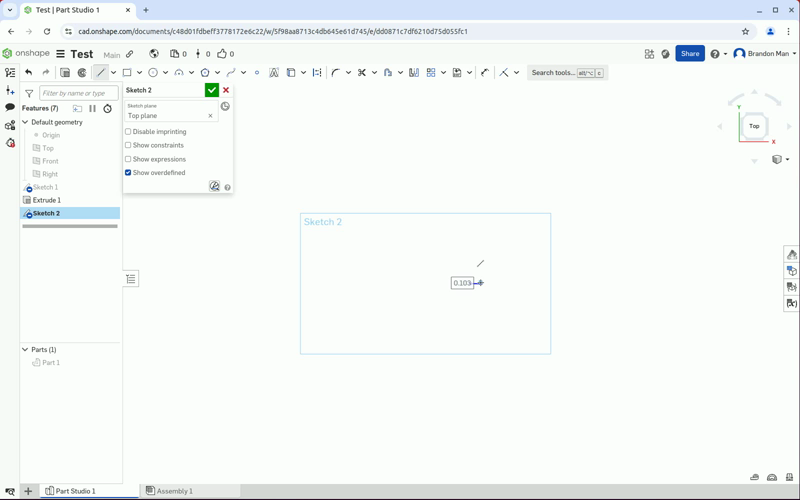
scroll(-6)
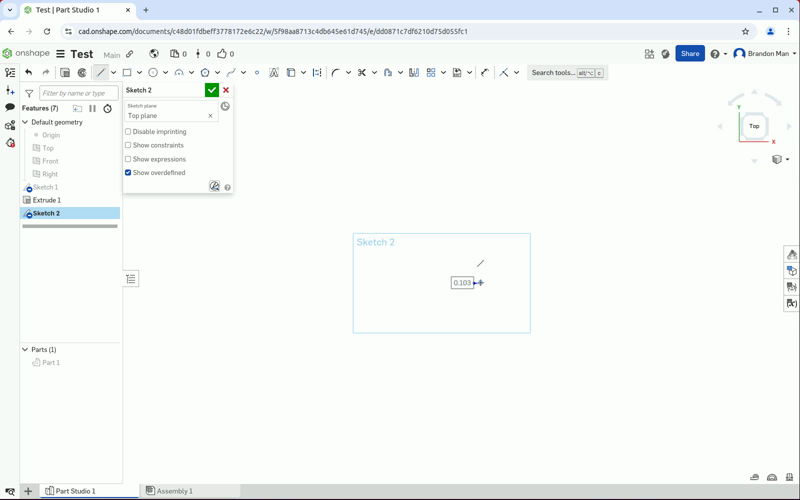
scroll(-6)
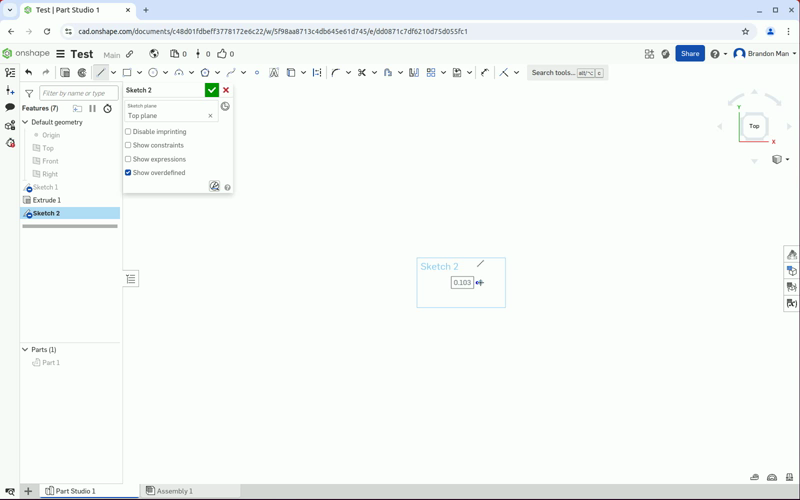
key_up(shift)
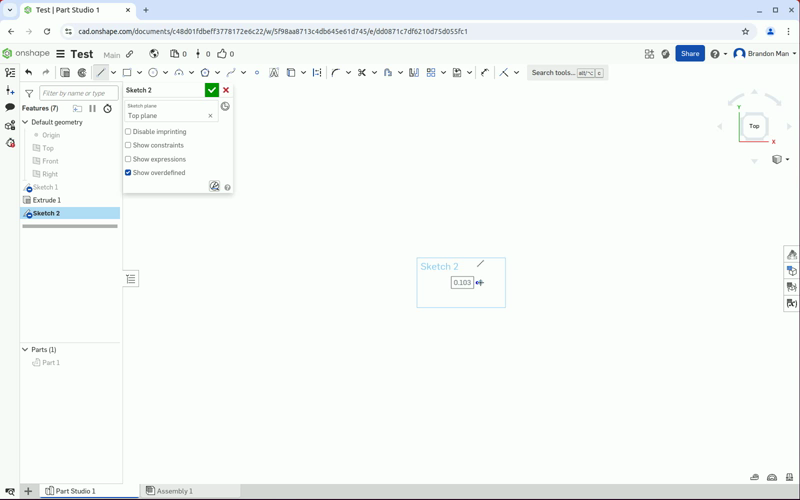
key_down(shift)
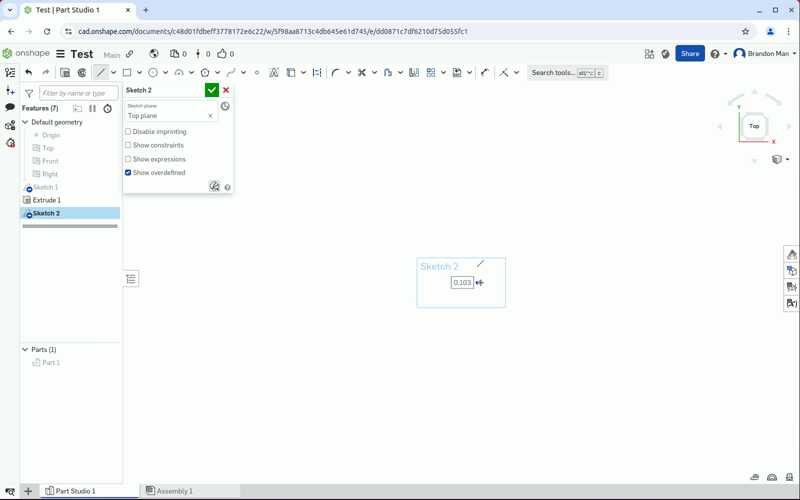
mouse_move(510, 282)
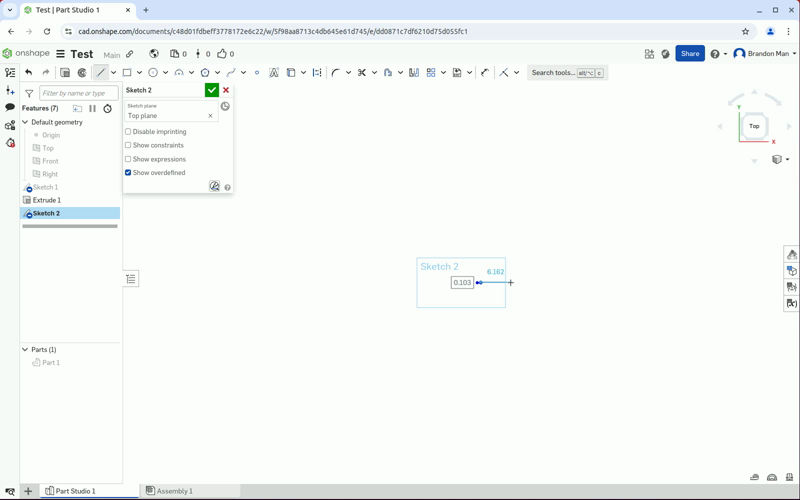
mouse_move(477, 282)
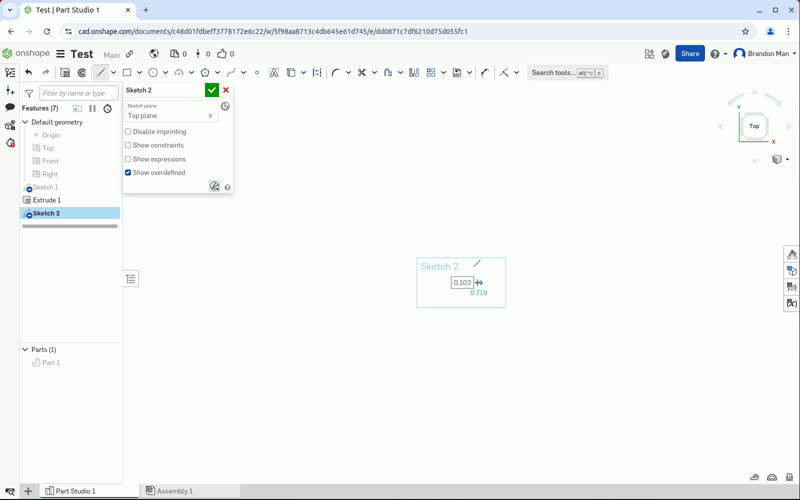
scroll(6)
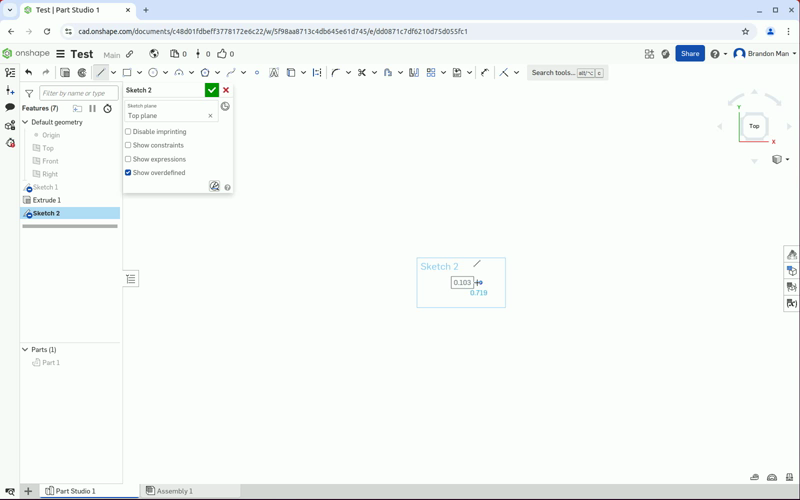
scroll(6)
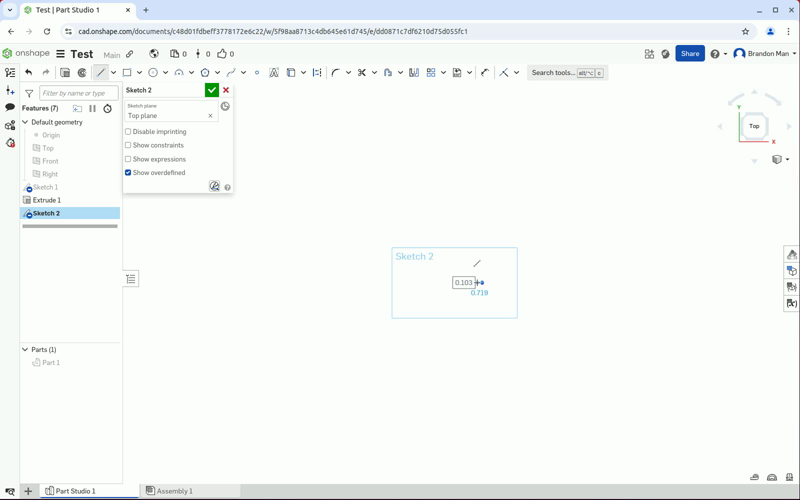
scroll(6)
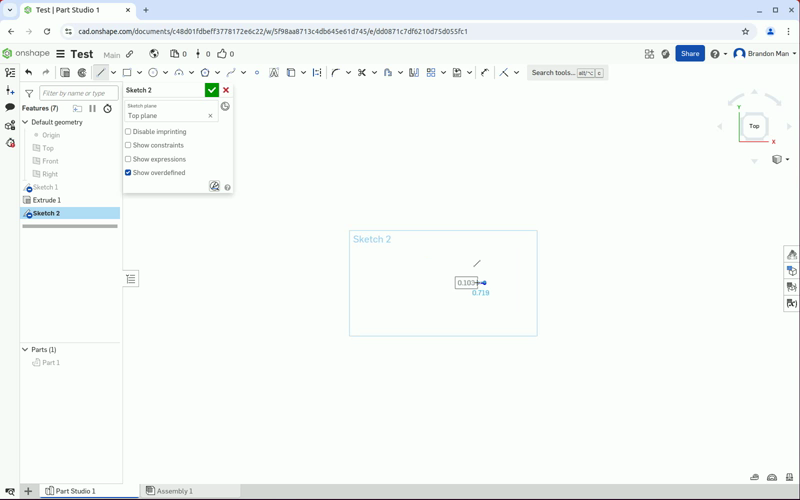
scroll(6)
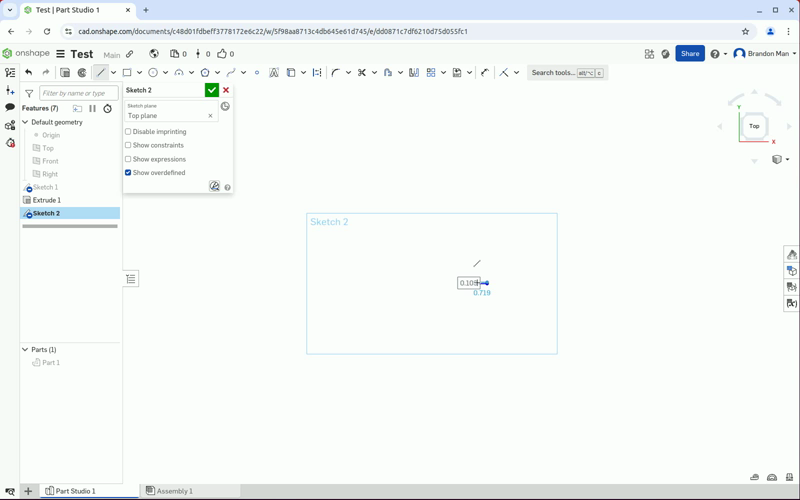
scroll(6)
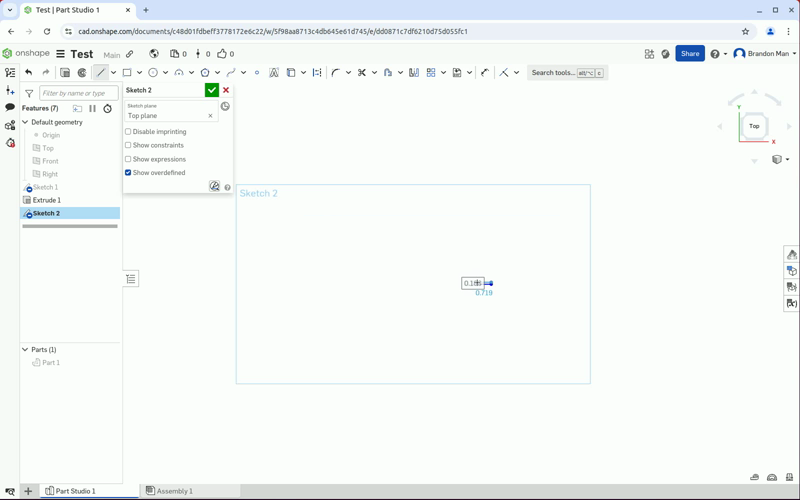
scroll(6)
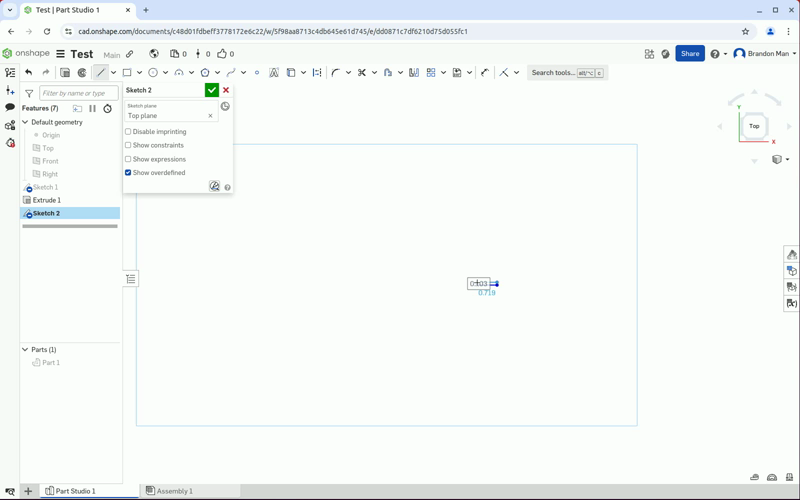
scroll(6)
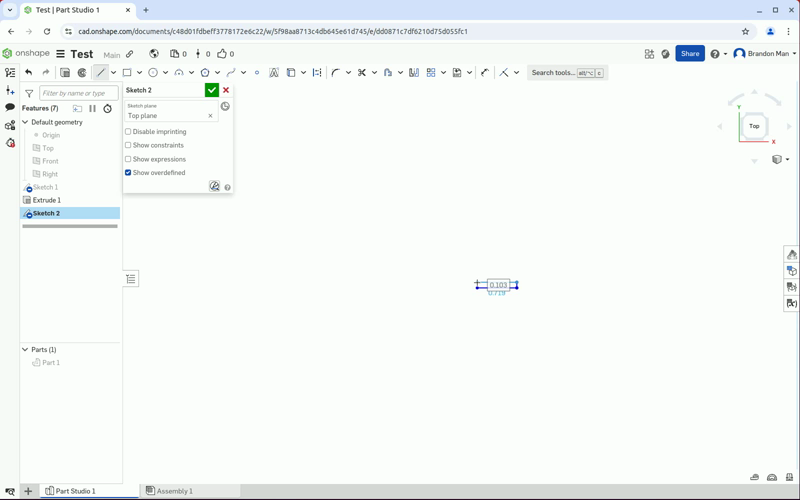
click(477, 282)
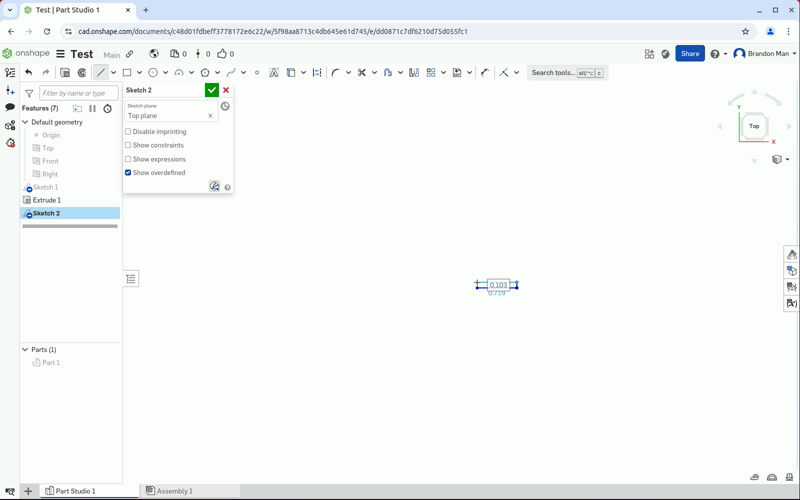
scroll(-6)
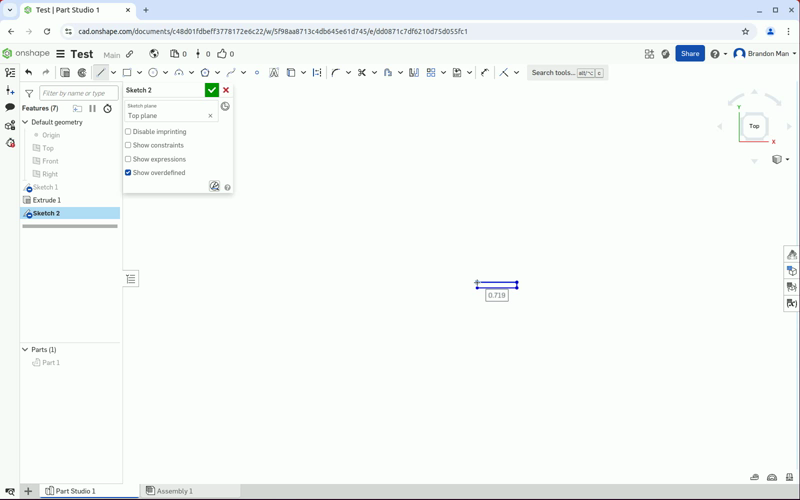
scroll(-6)
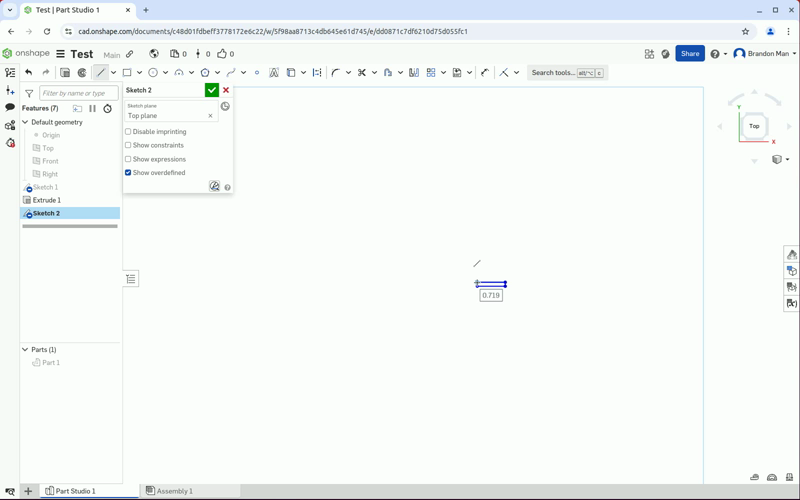
scroll(-6)
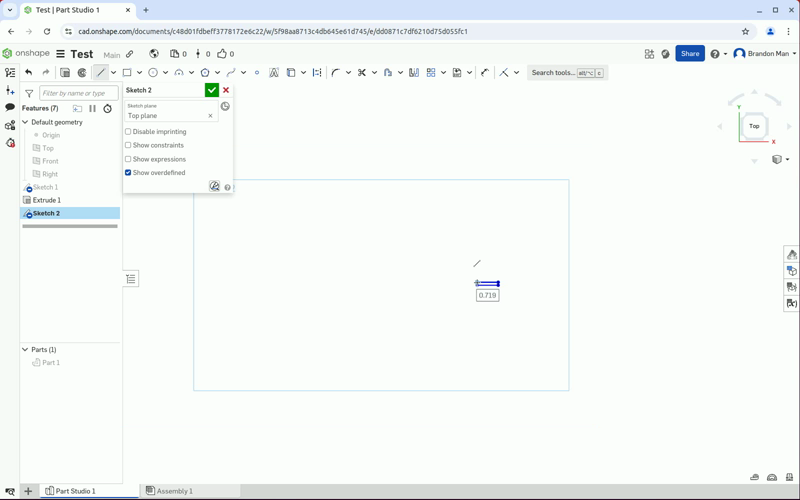
scroll(-6)
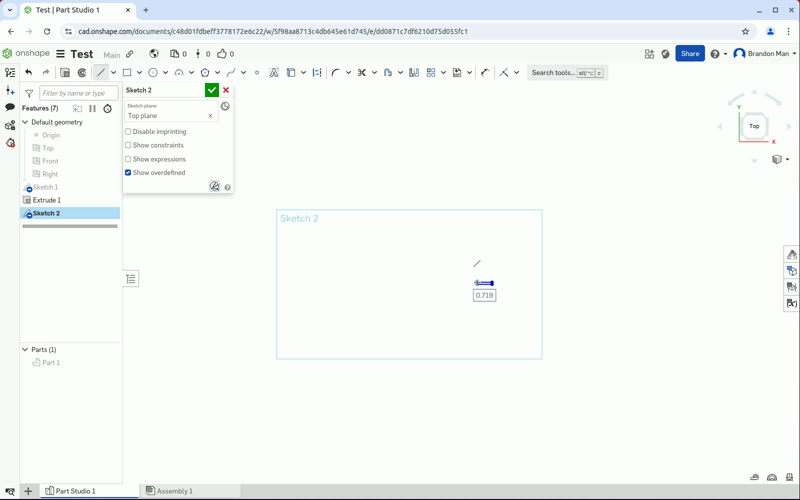
scroll(-6)
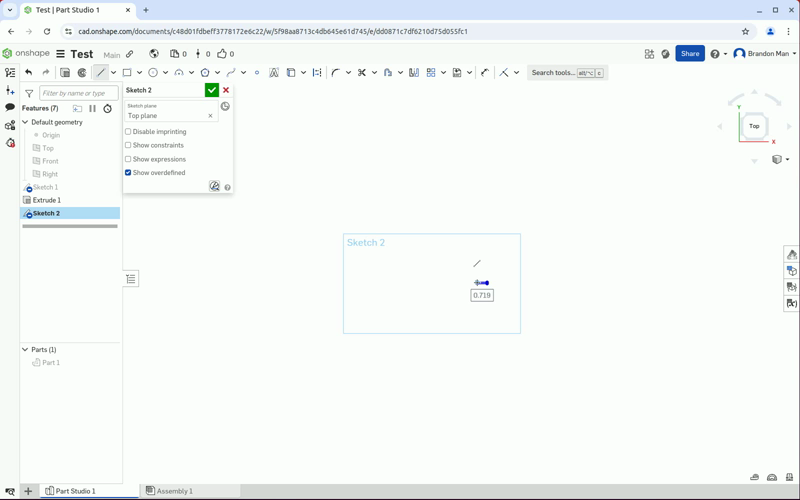
scroll(-6)
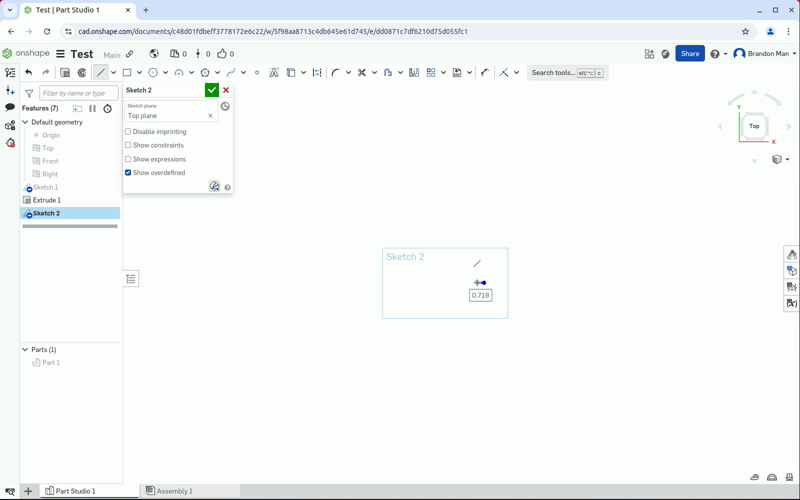
scroll(-6)
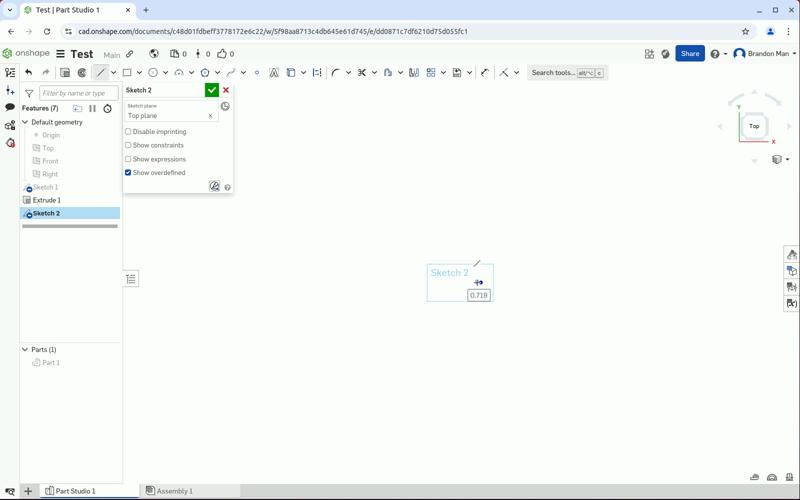
key_up(shift)
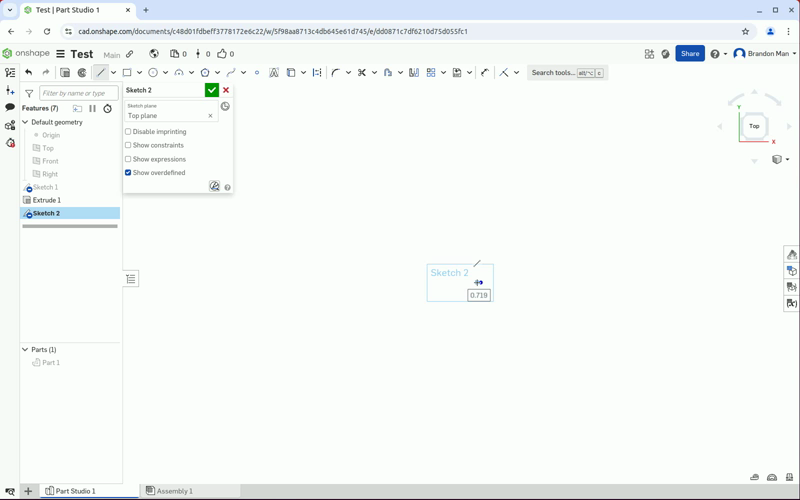
mouse_move(507, 282)
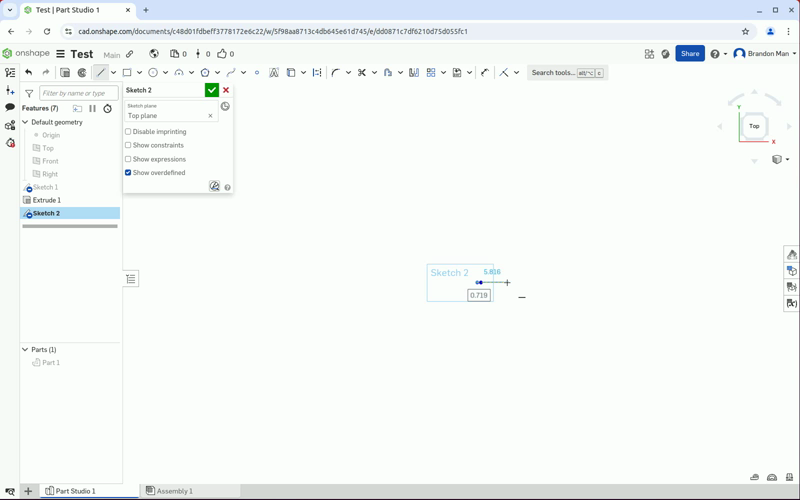
key_down(shift)
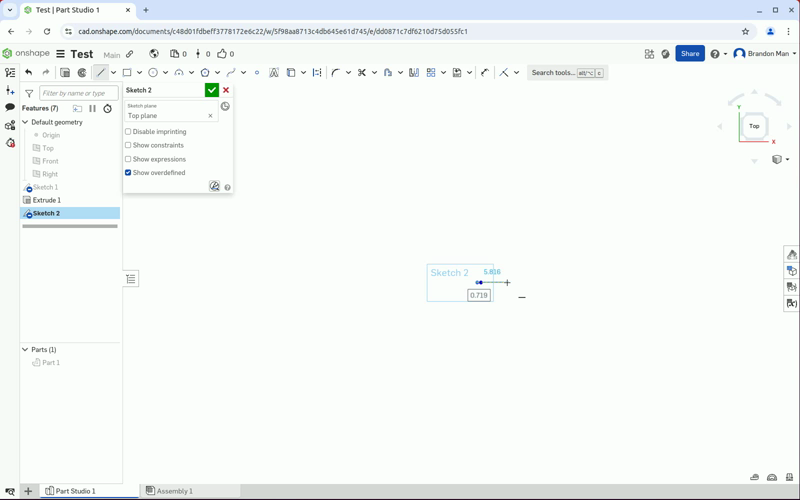
mouse_move(477, 282)
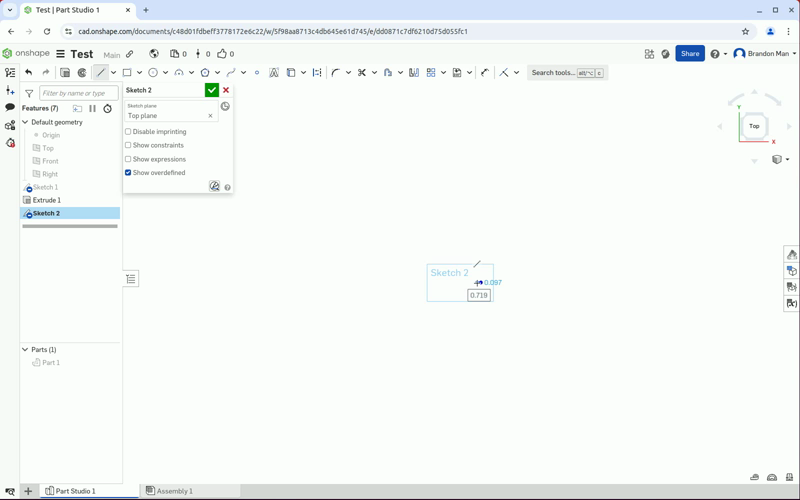
scroll(6)
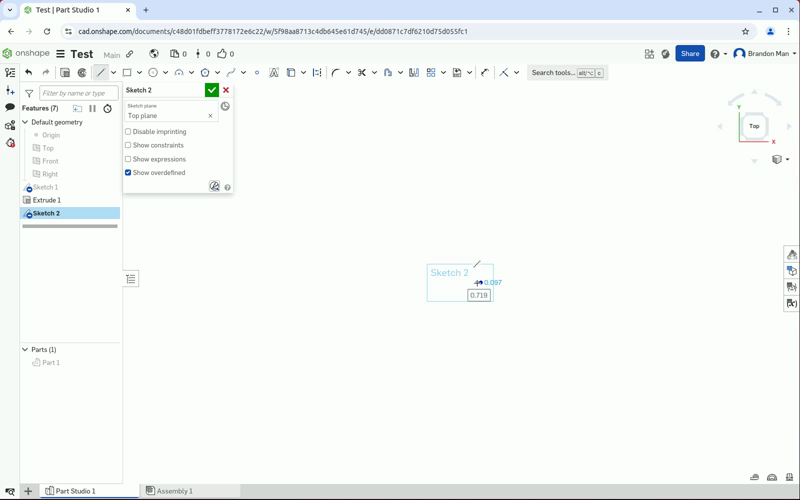
scroll(6)
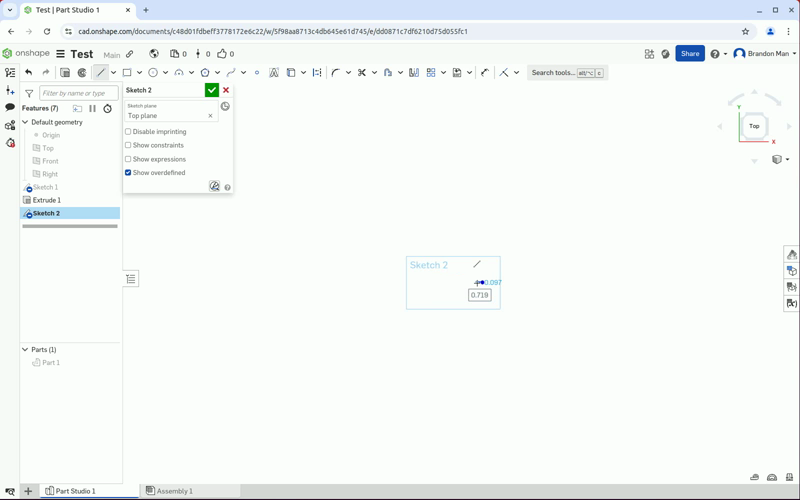
scroll(6)
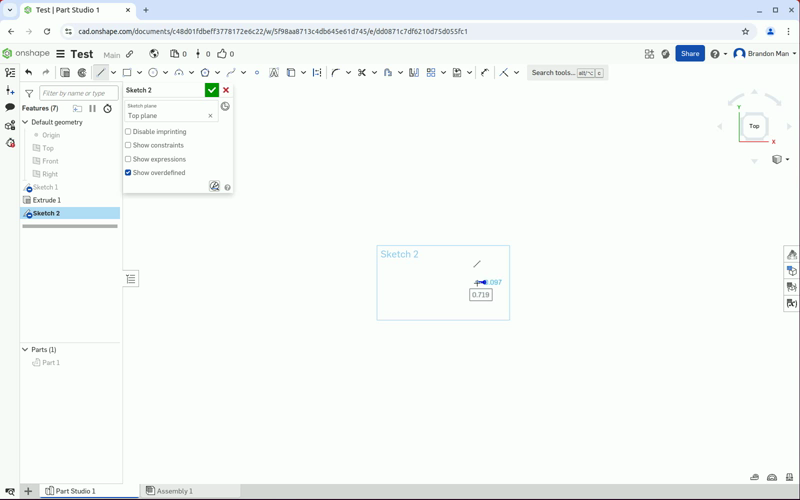
scroll(6)
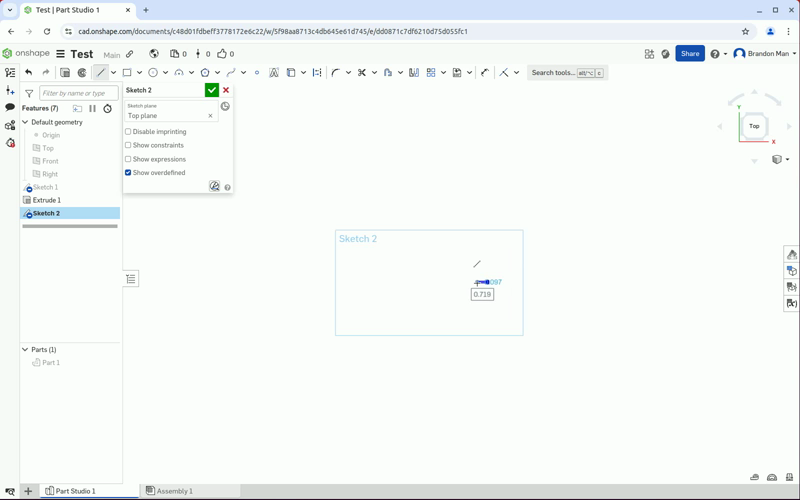
scroll(6)
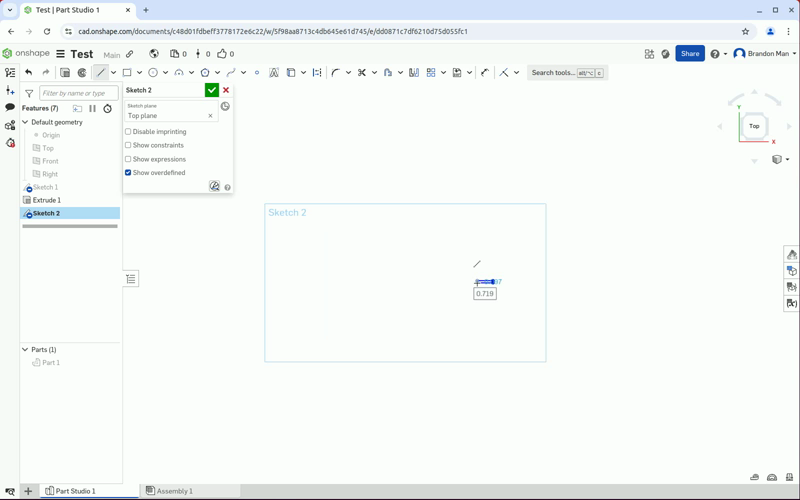
scroll(6)
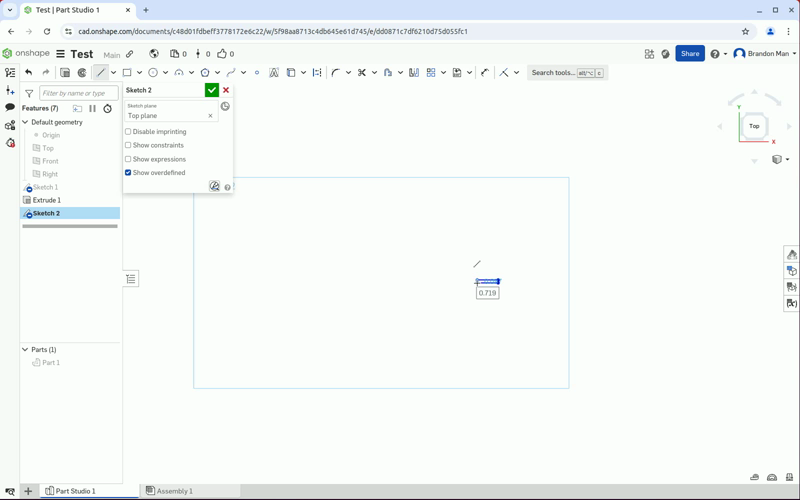
scroll(6)
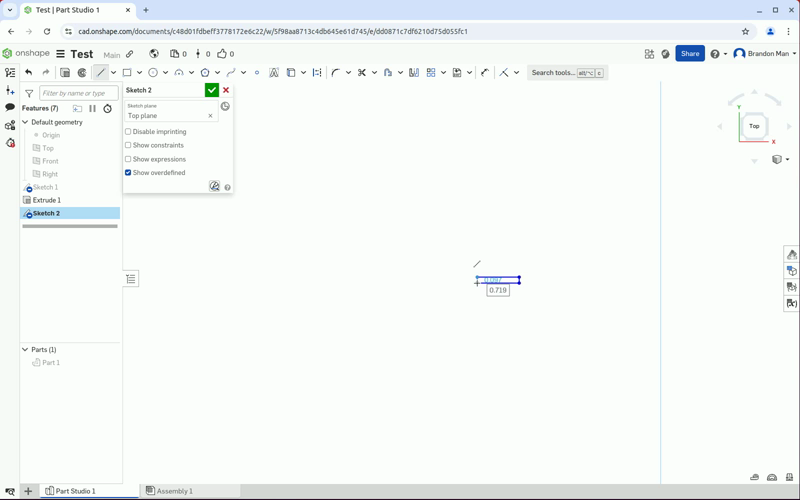
key_up(shift)
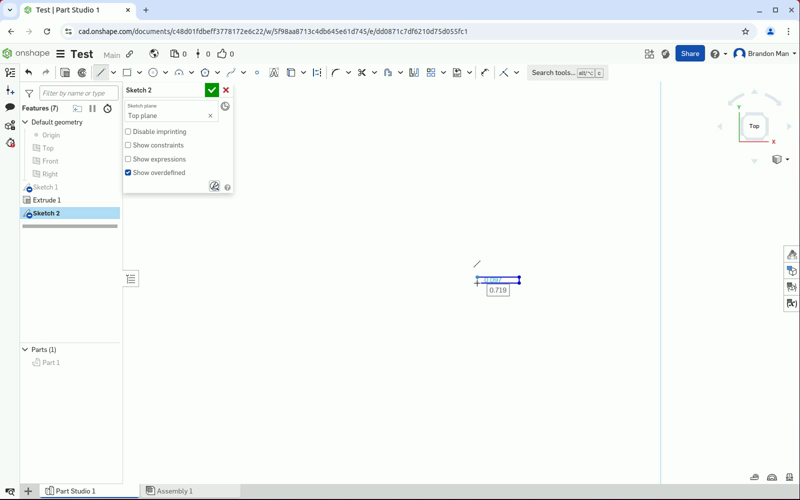
click(477, 282)
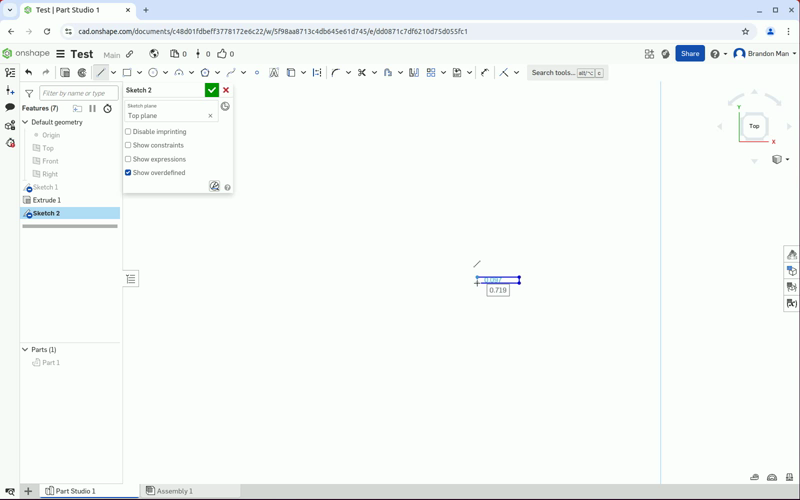
scroll(-6)
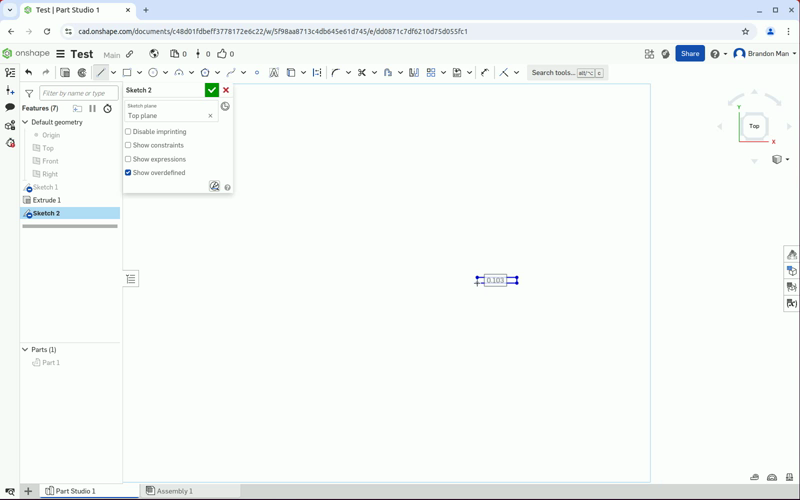
scroll(-6)
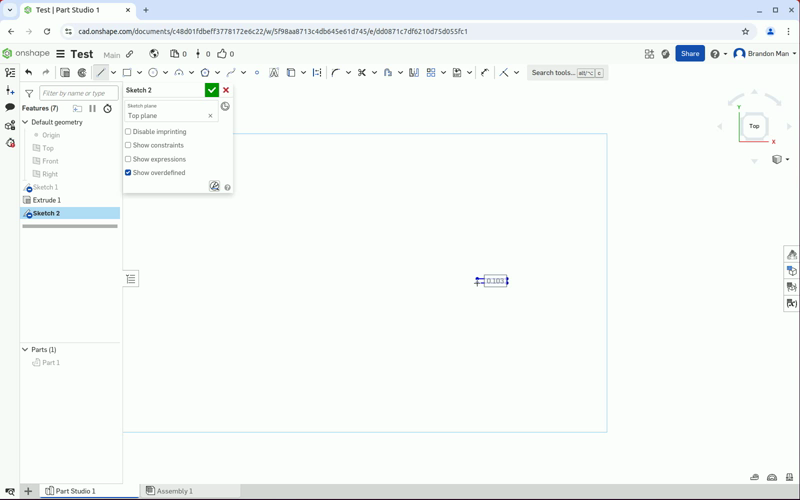
scroll(-6)
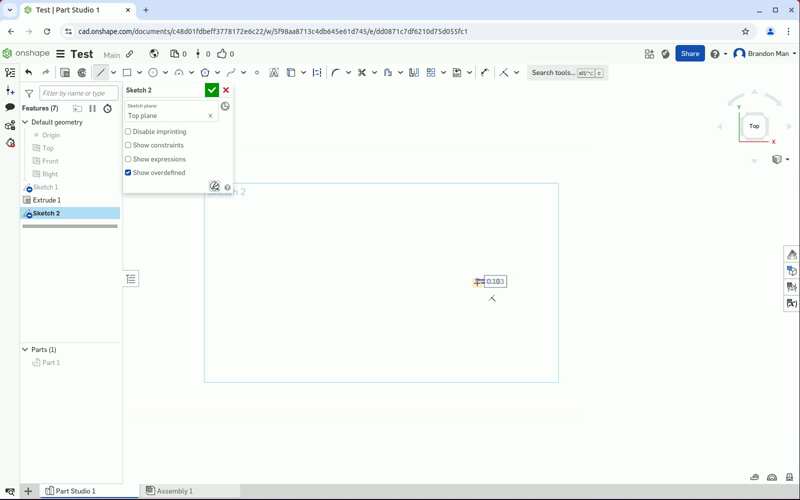
scroll(-6)
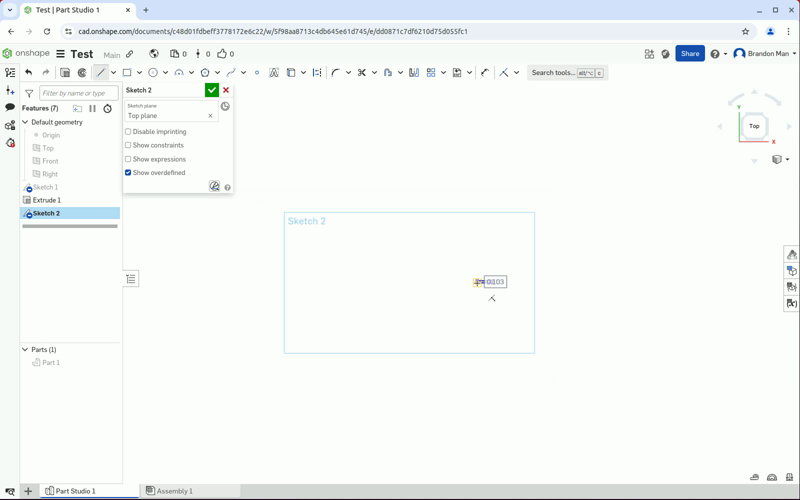
scroll(-6)
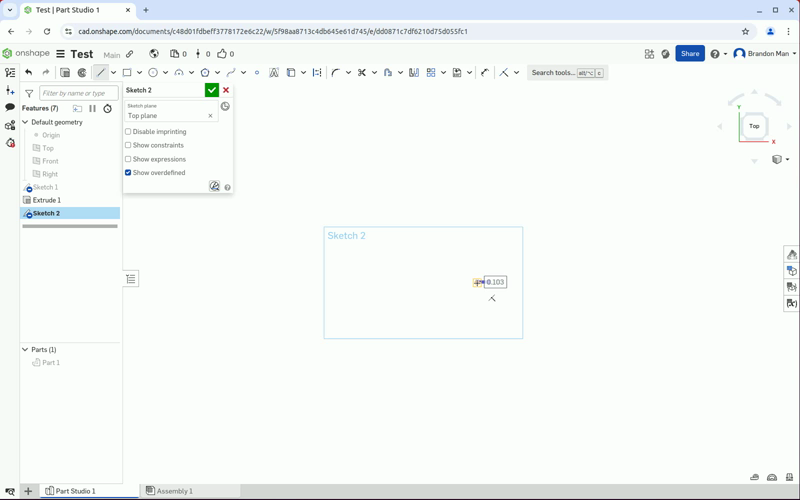
scroll(-6)
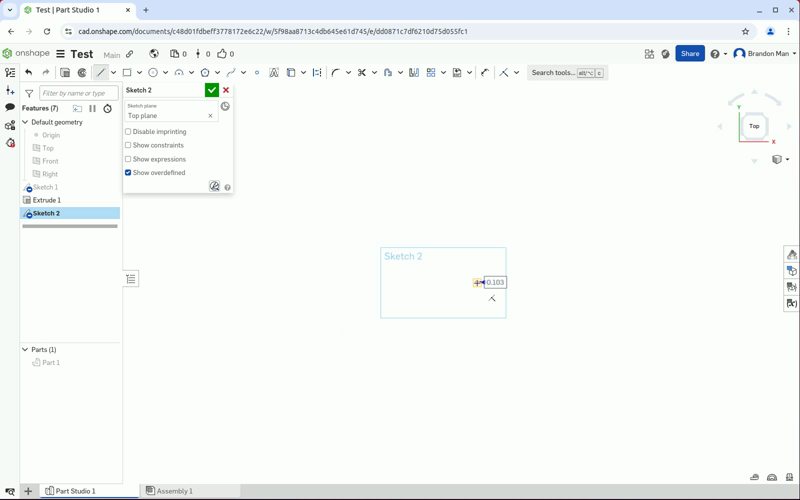
scroll(-6)
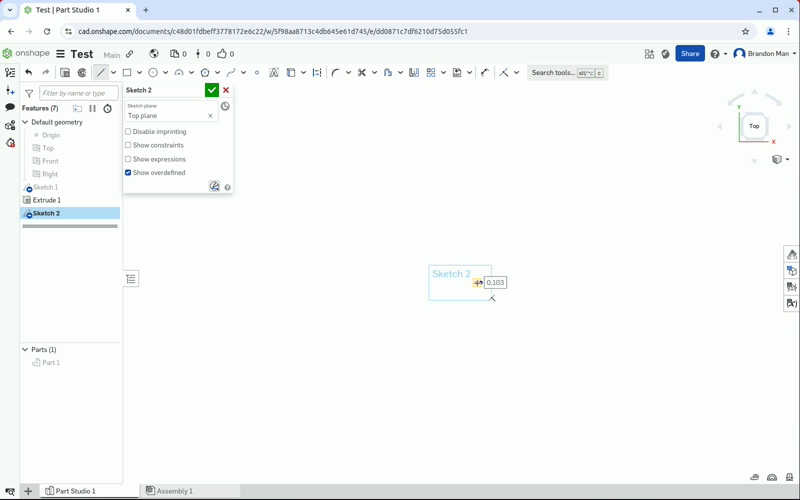
key(esc)
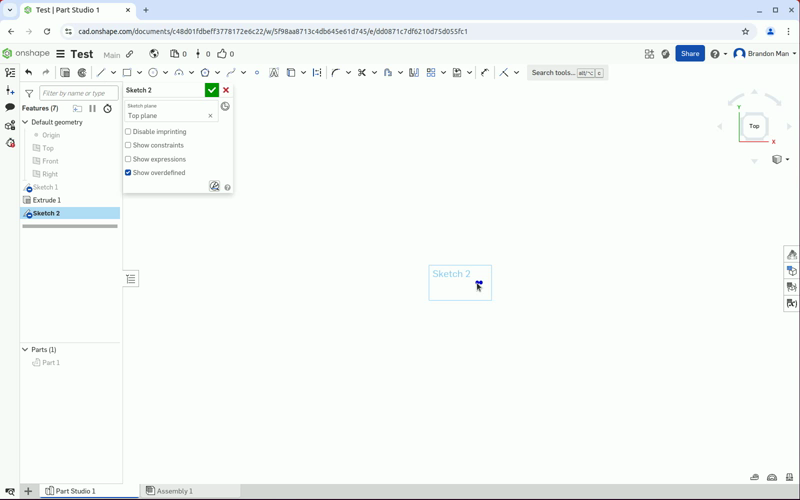
mouse_move(478, 282)
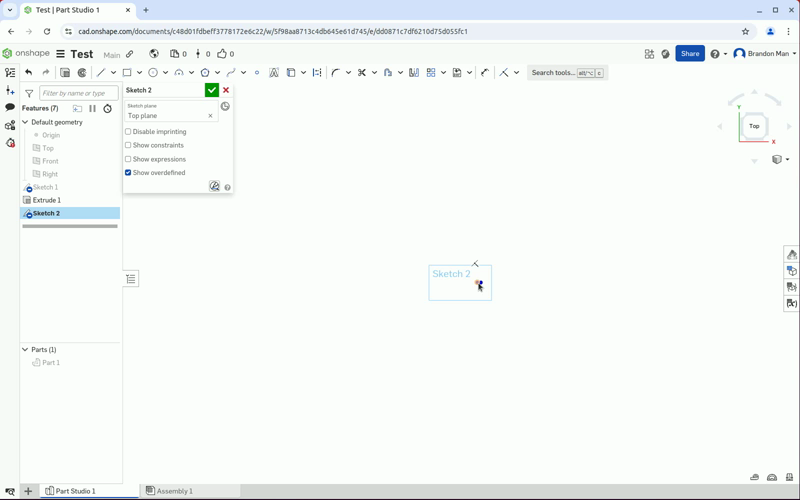
scroll(6)
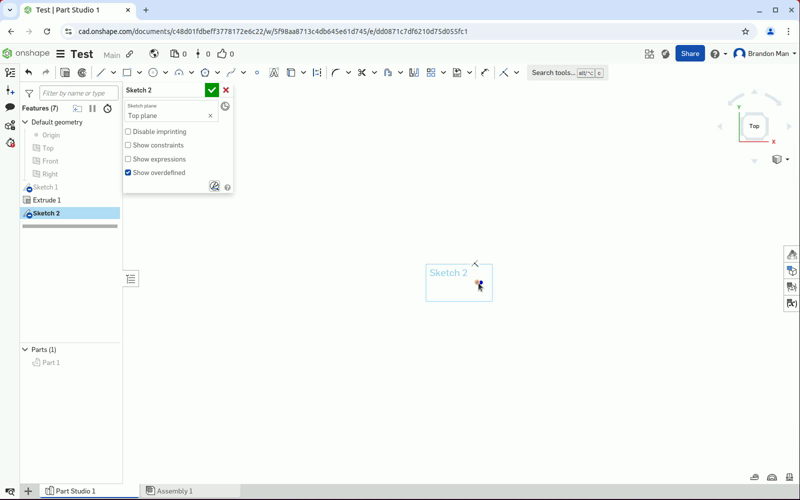
scroll(6)
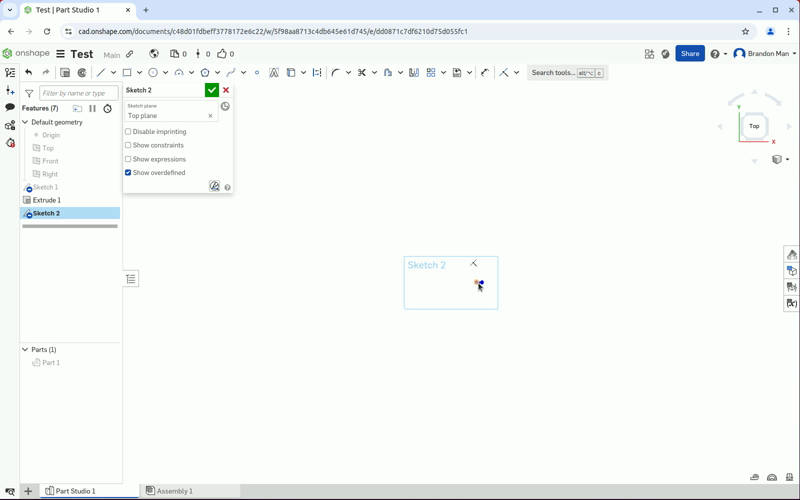
scroll(6)
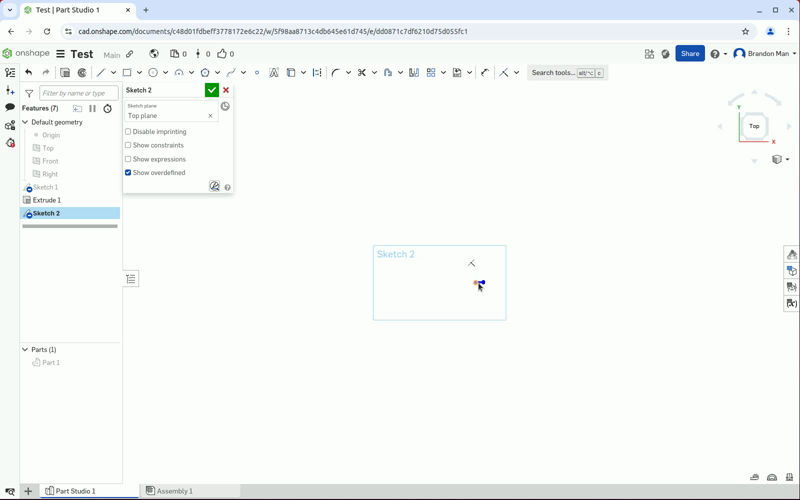
scroll(6)
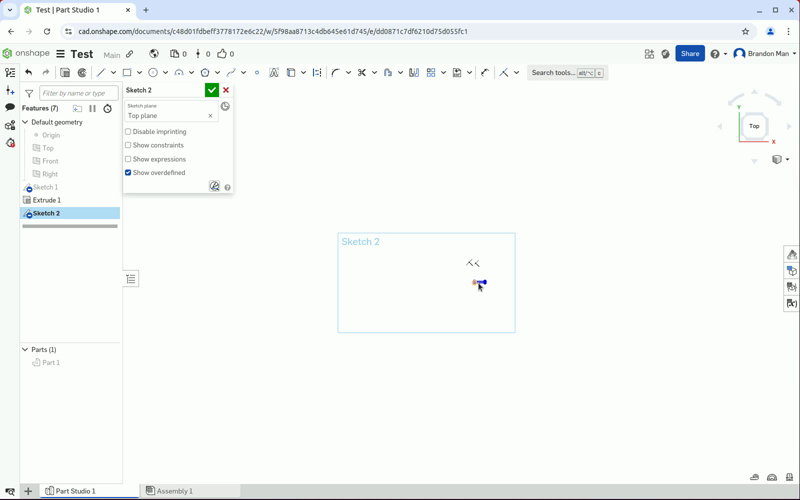
scroll(6)
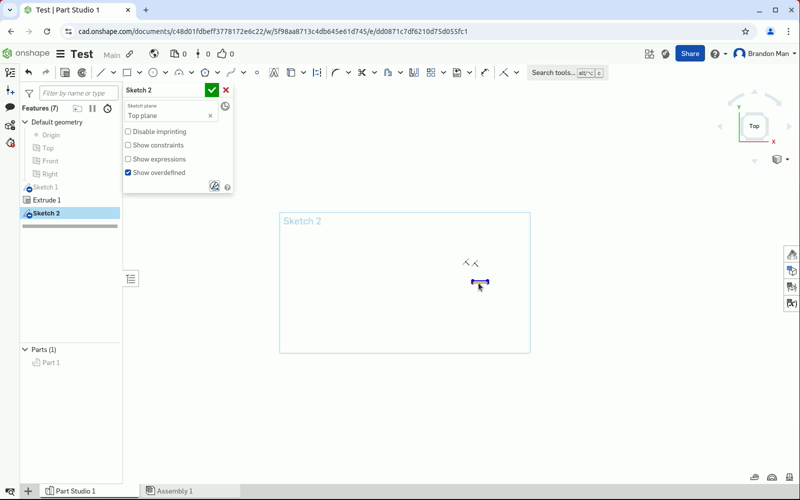
scroll(6)
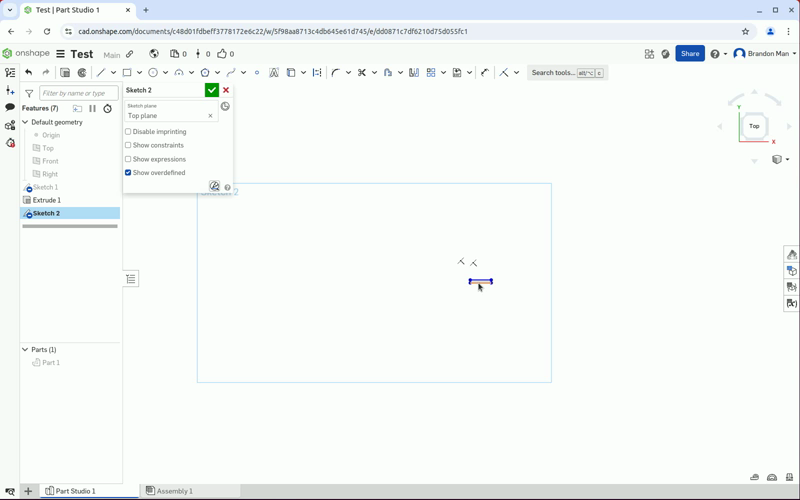
scroll(6)
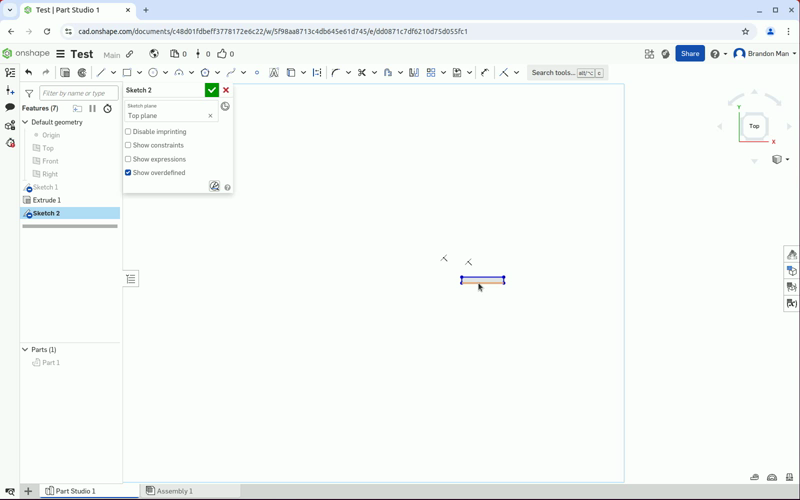
click(478, 282)
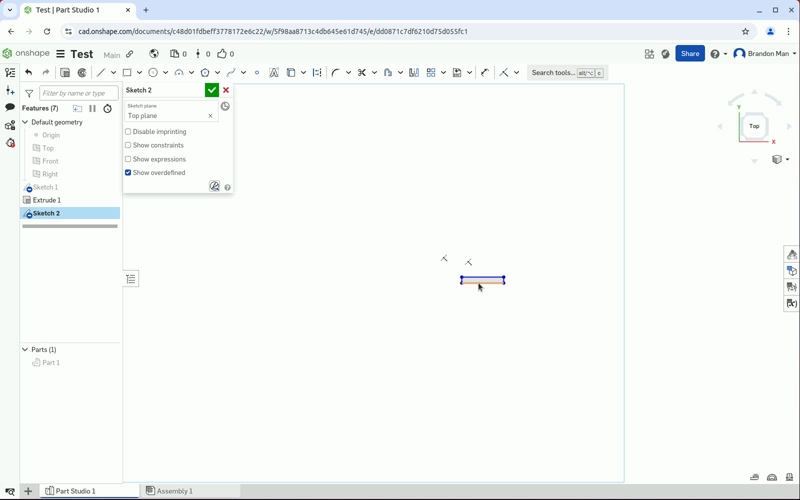
scroll(-6)
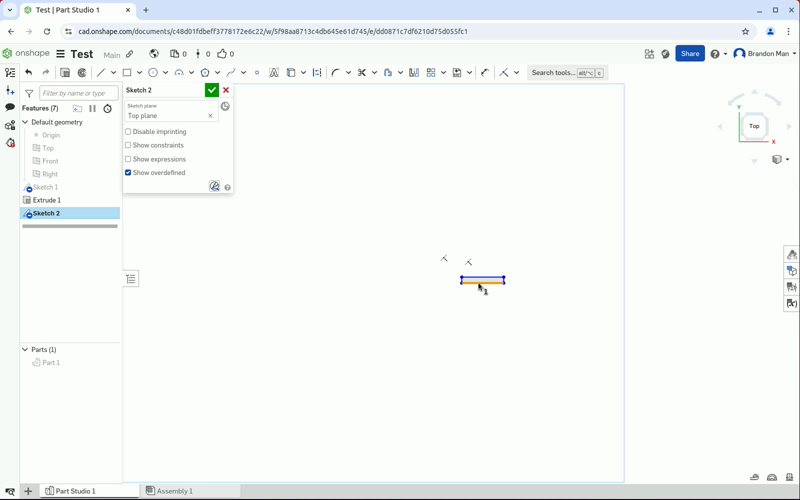
scroll(-6)
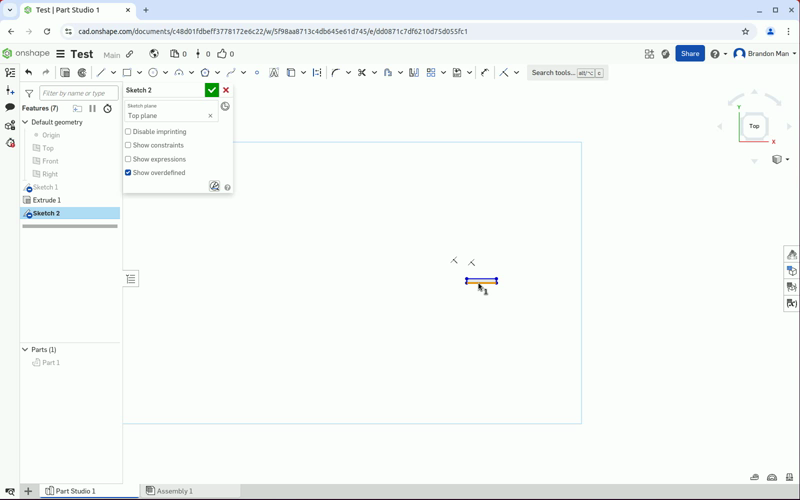
scroll(-6)
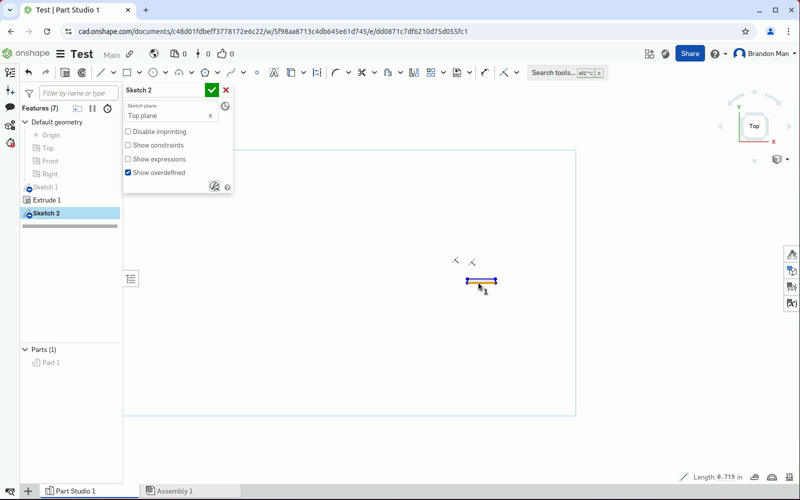
scroll(-6)
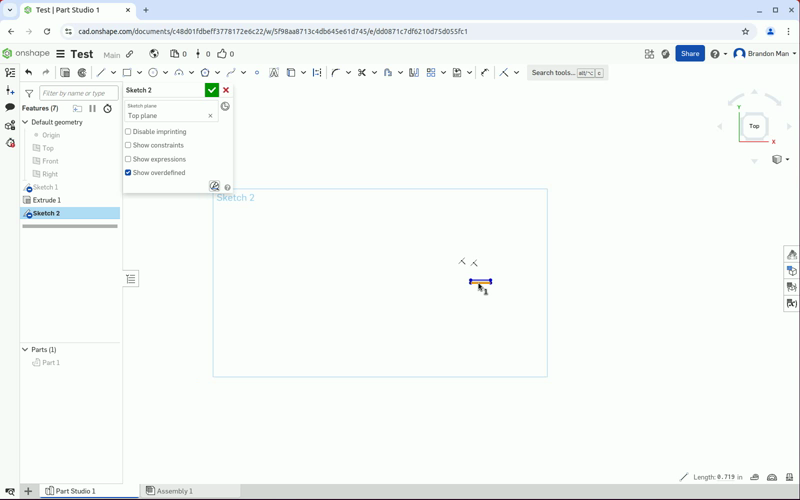
scroll(-6)
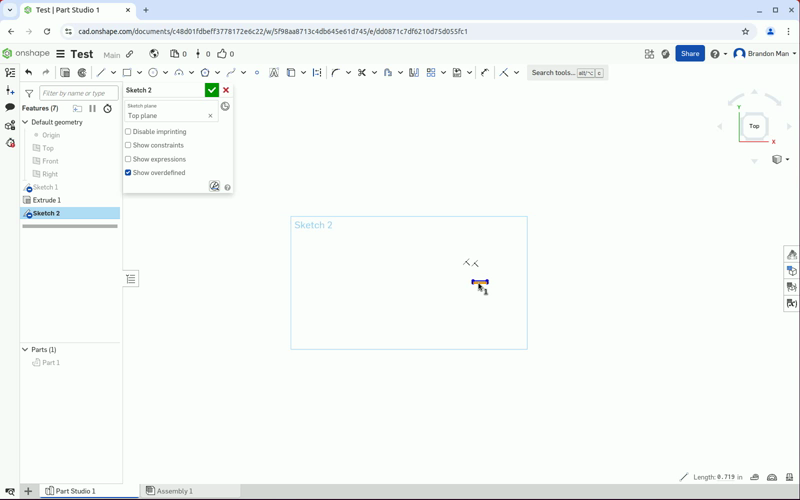
scroll(-6)
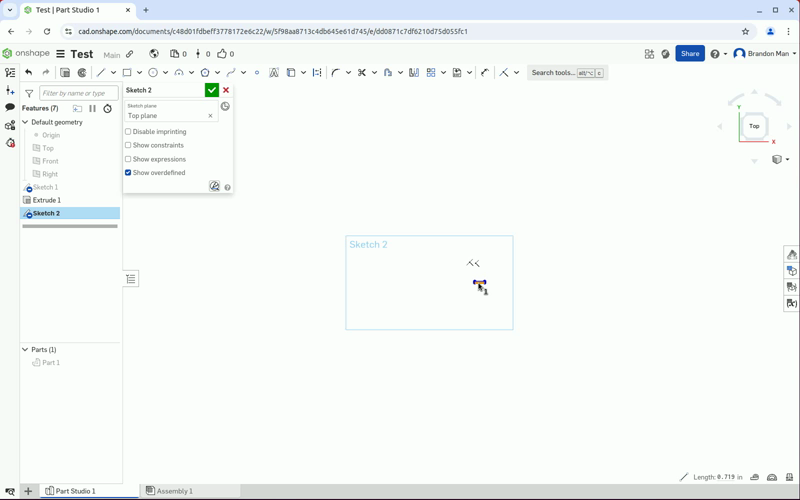
scroll(-6)
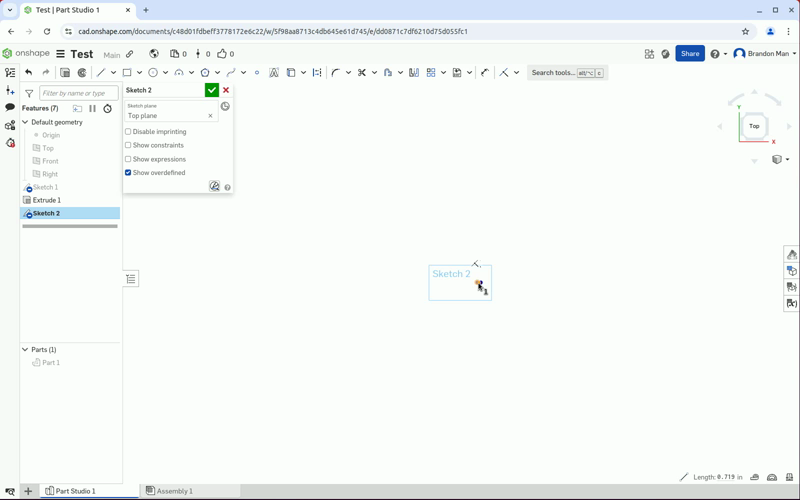
mouse_move(73, 352)
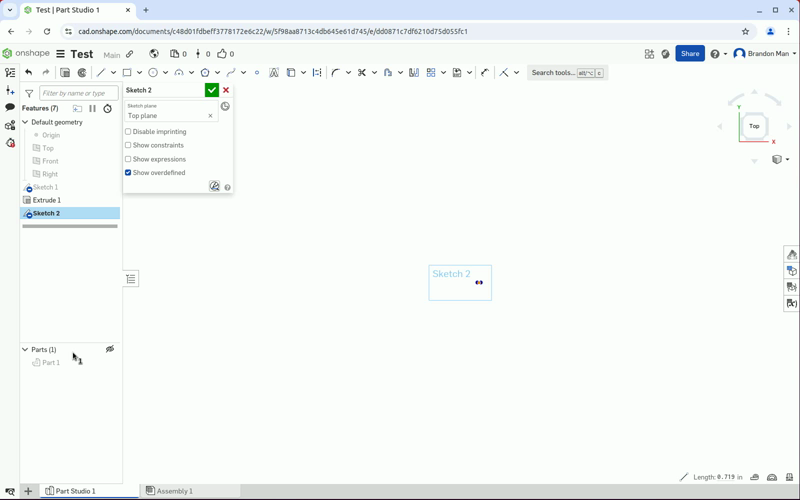
key(shift+y)
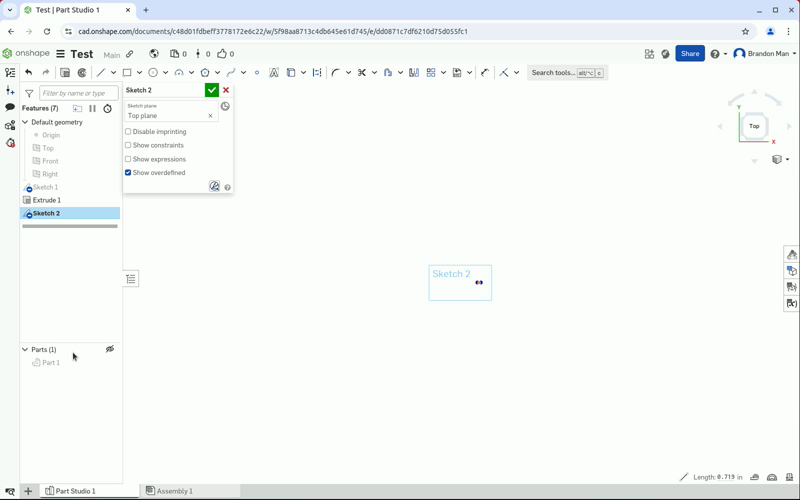
key(shift+e)
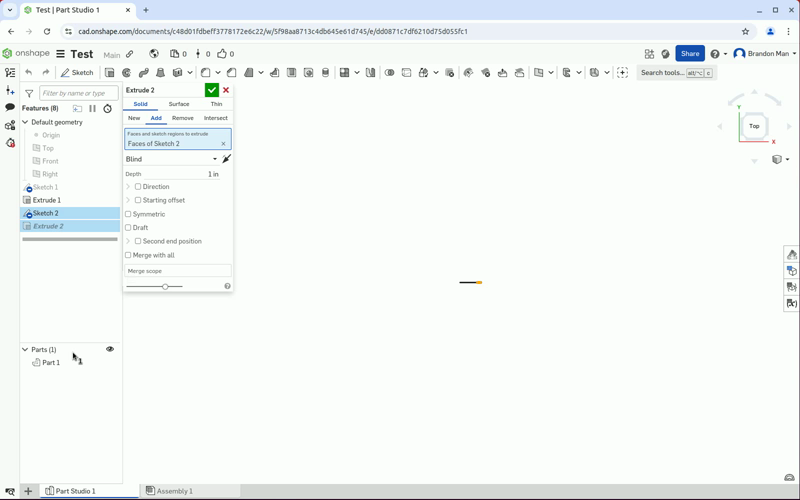
mouse_move(143, 106)
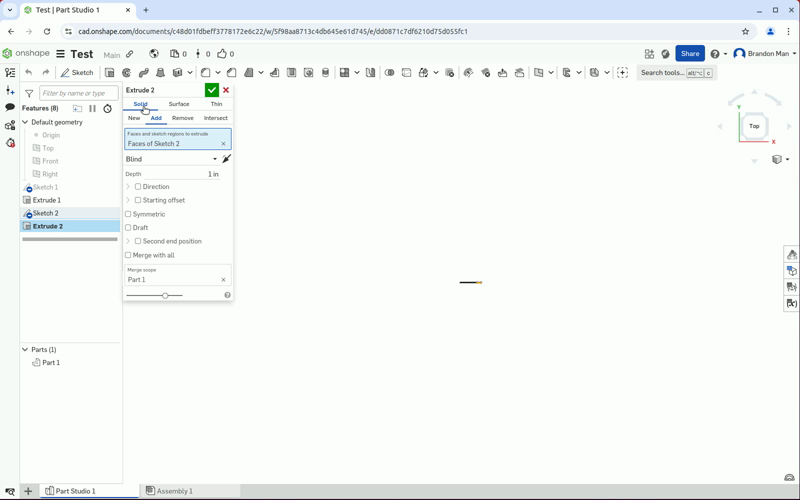
click(143, 106)
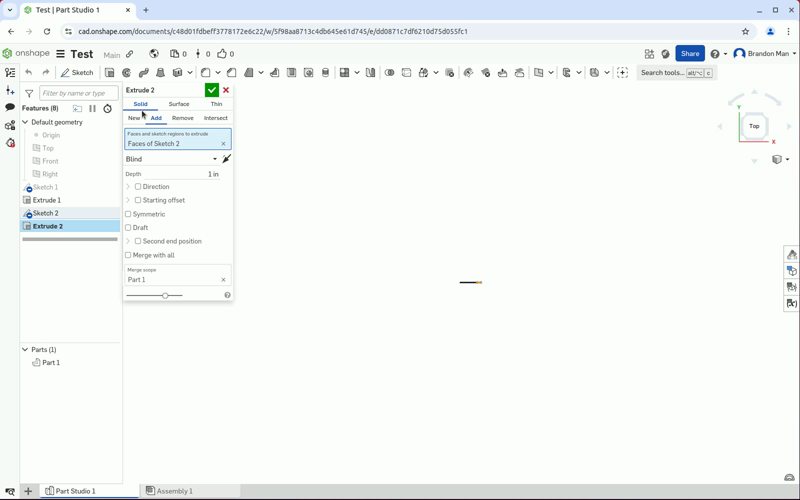
mouse_move(137, 120)
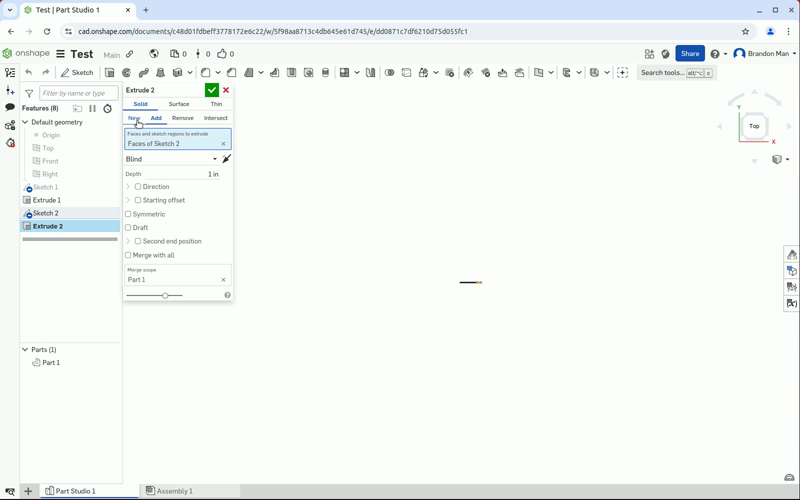
click(137, 120)
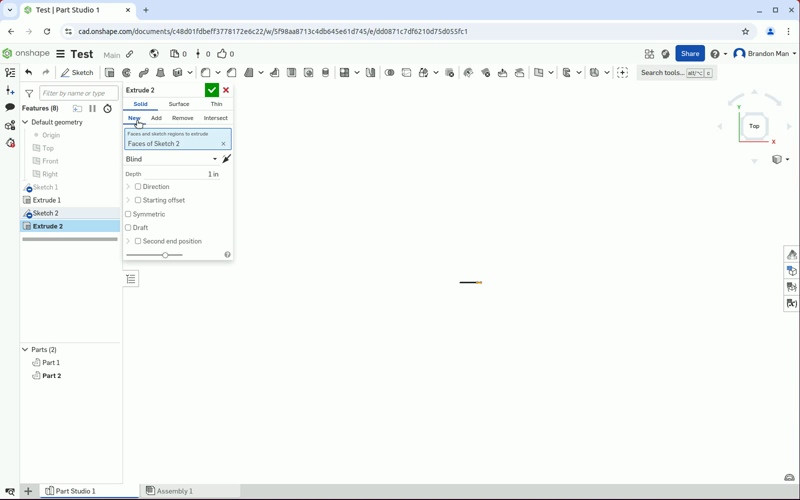
key(tab, 4)
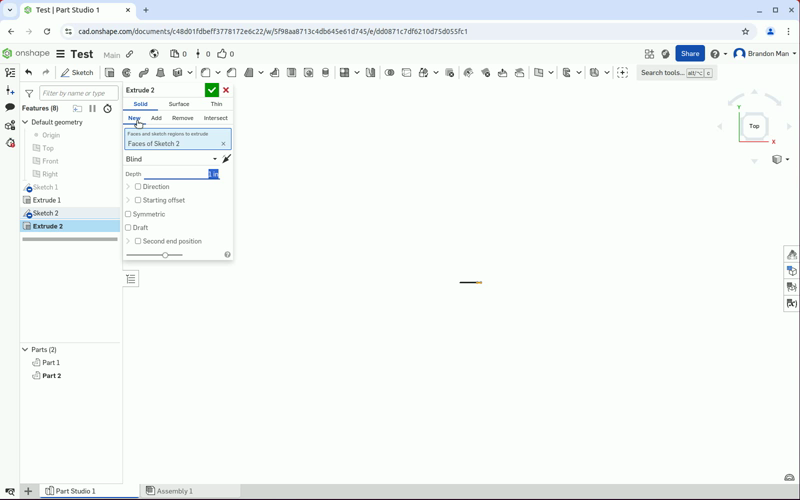
text(4.814)
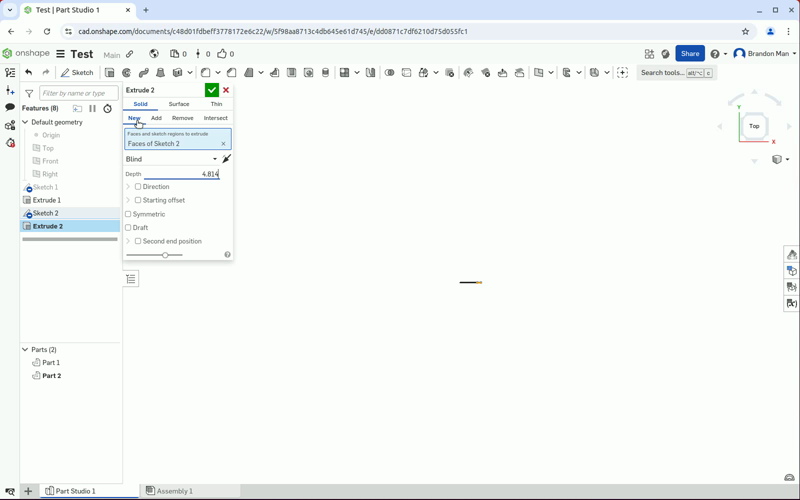
key(enter)
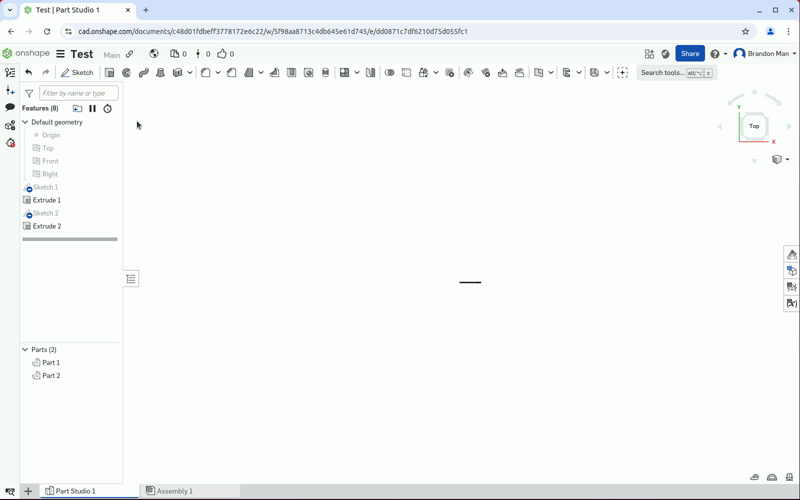
key(shift+h)
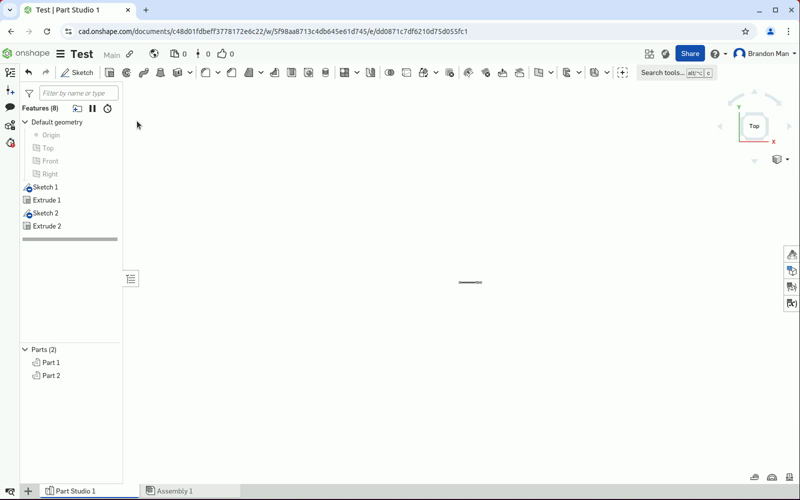
key(shift+h)
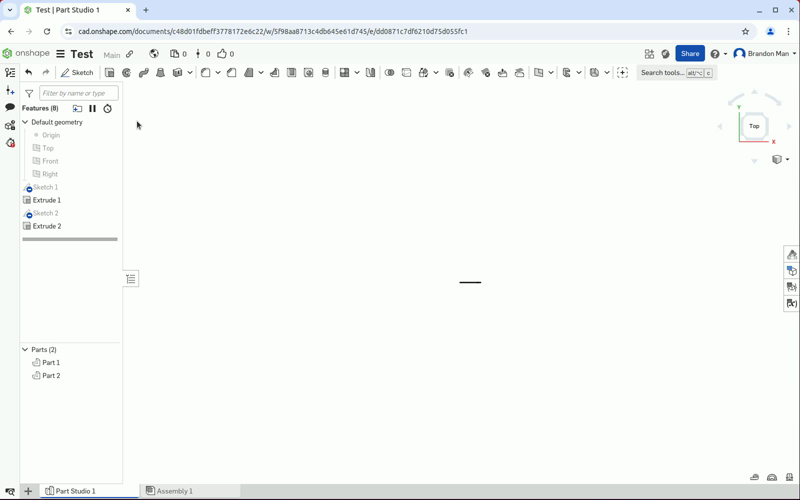
mouse_move(73, 189)
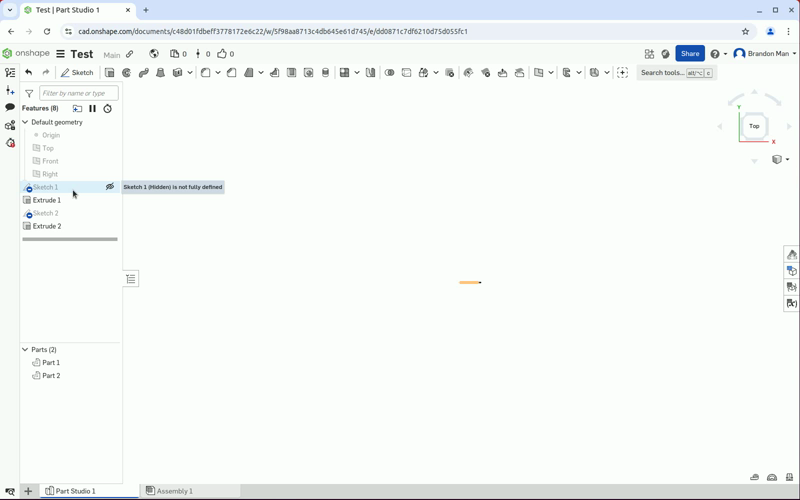
click(73, 189)
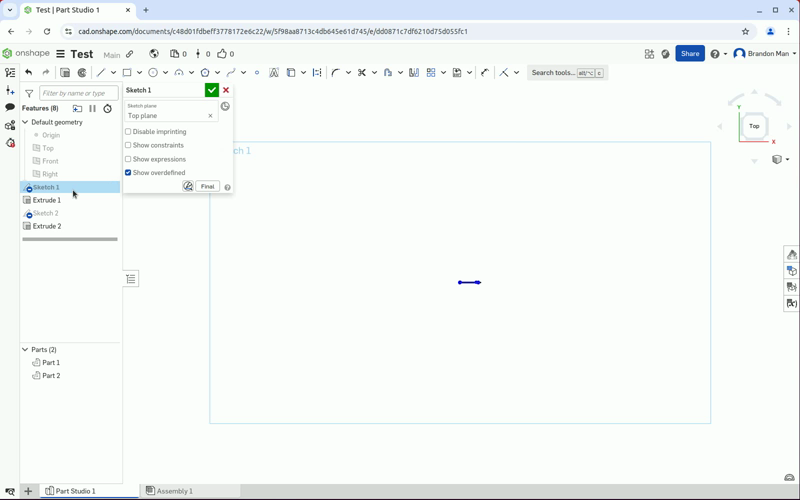
mouse_move(229, 92)
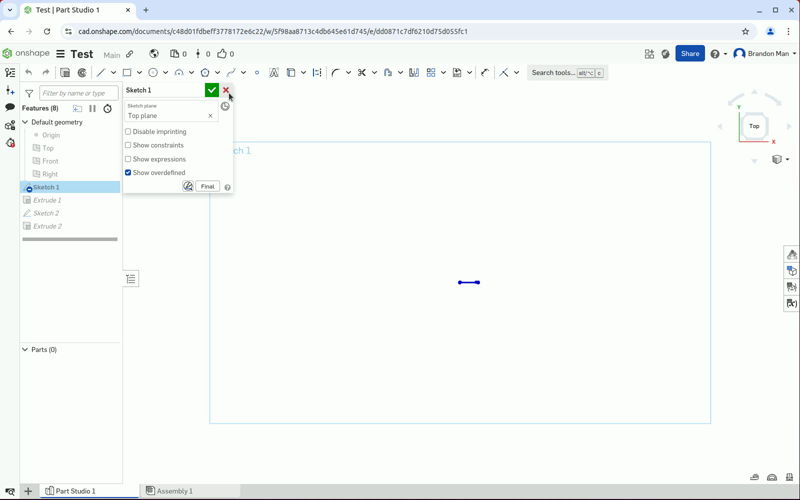
click(229, 92)
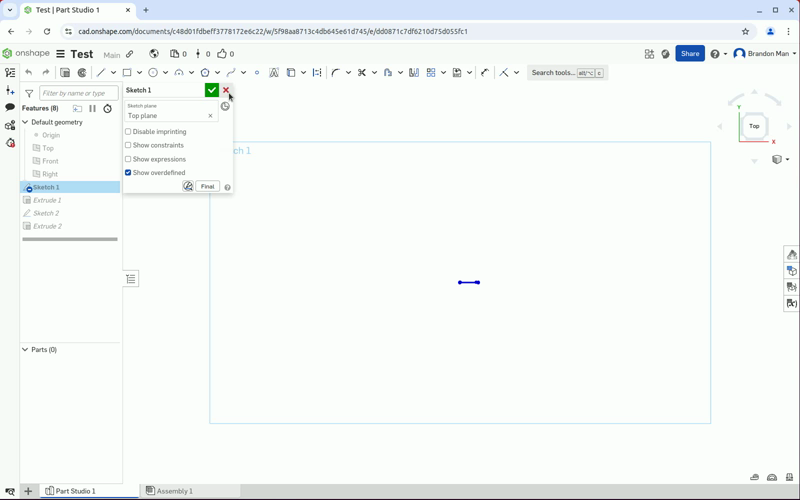
key(shift+s)
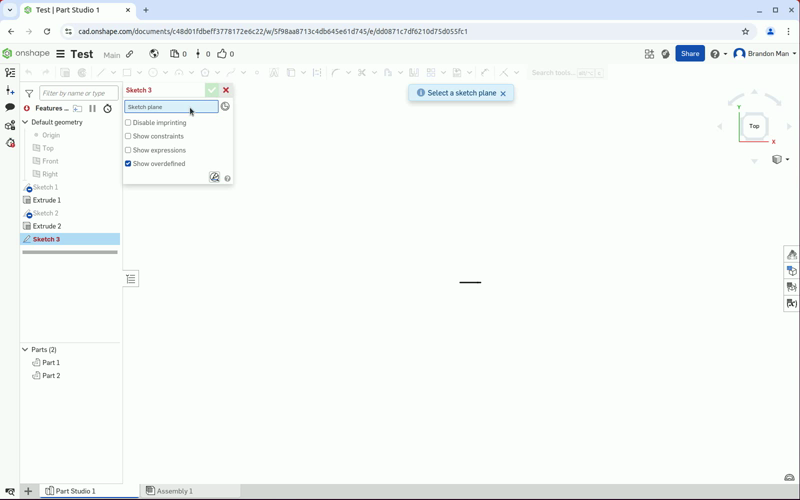
mouse_move(73, 150)
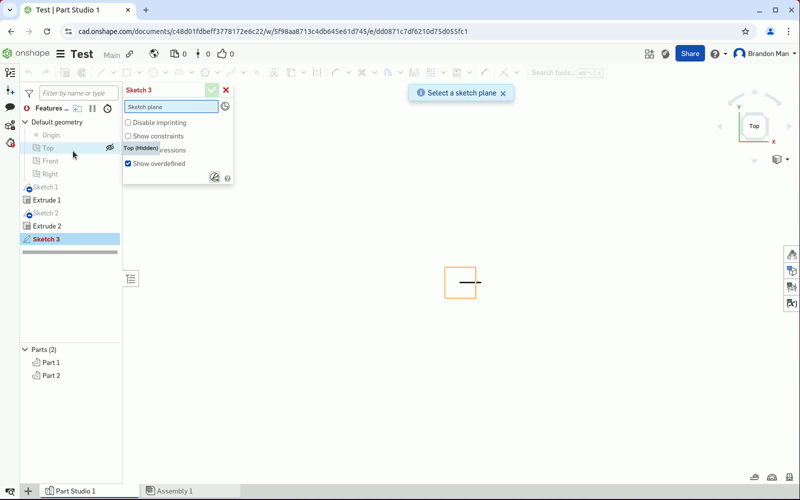
click(73, 150)
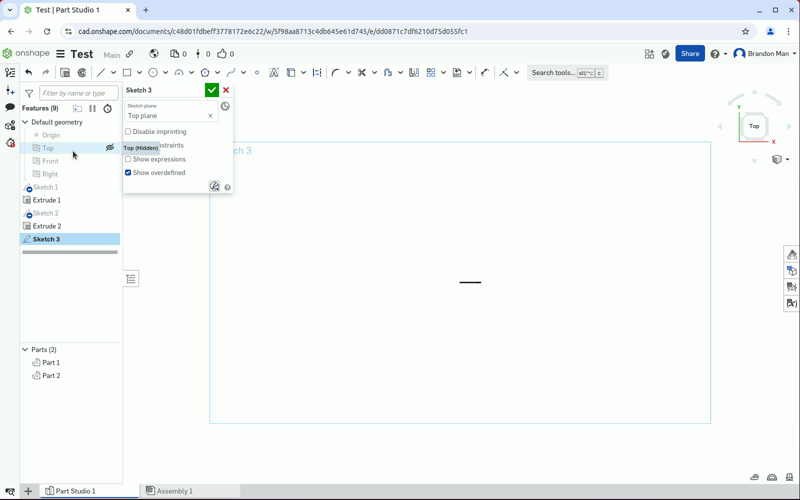
mouse_move(73, 352)
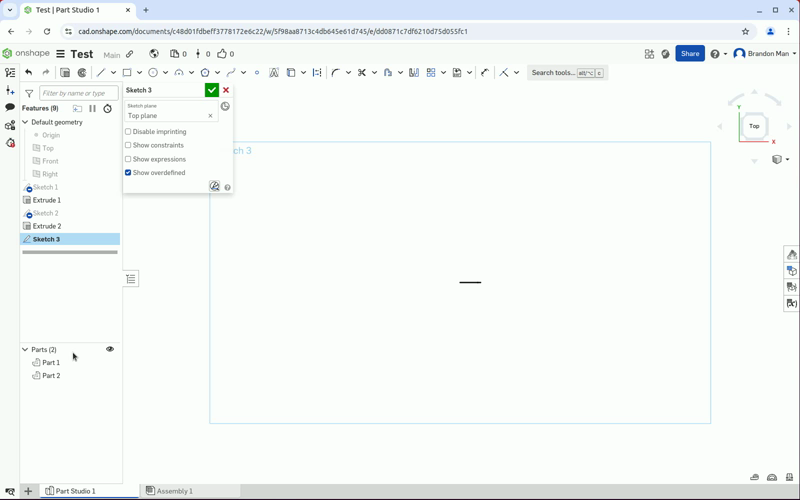
key(y)
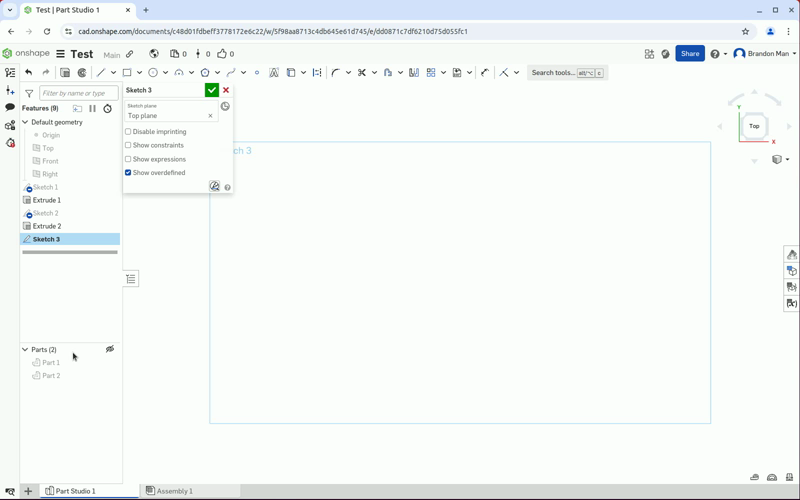
key(l)
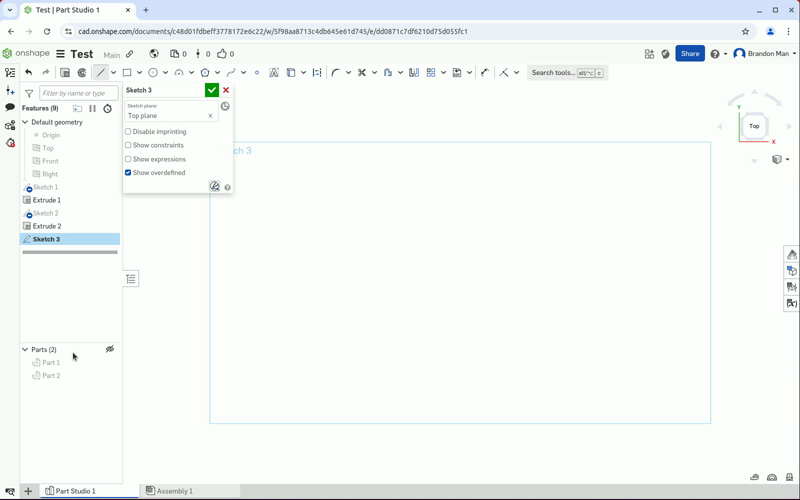
key_down(shift)
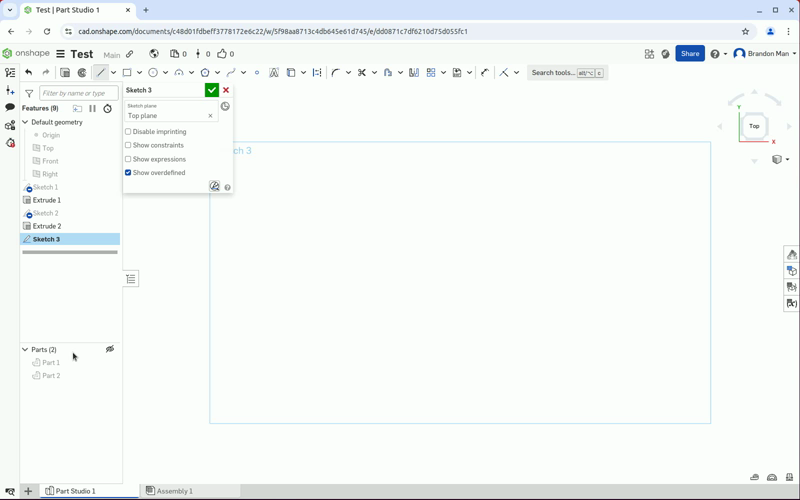
mouse_move(480, 282)
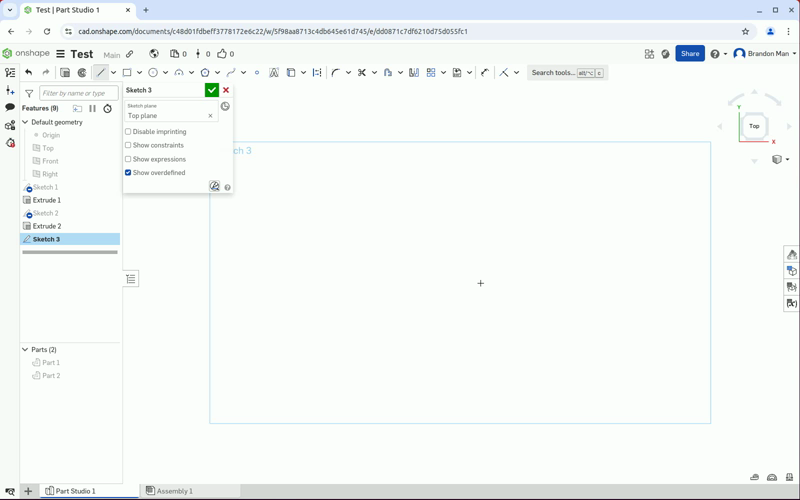
click(480, 282)
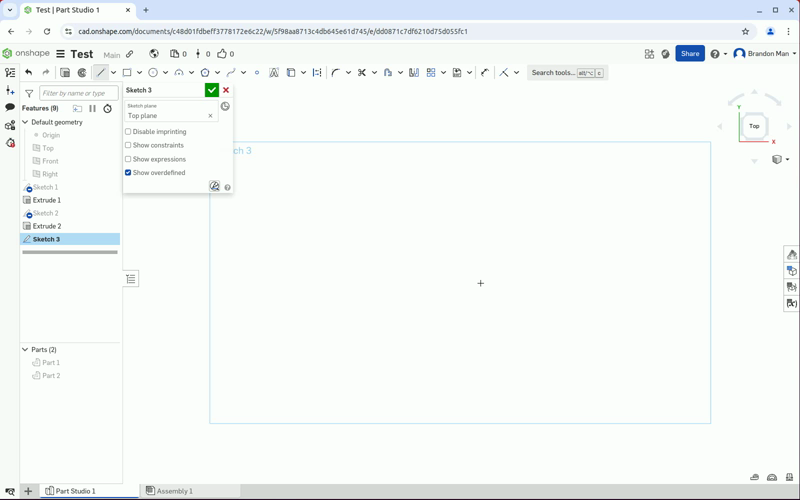
key_up(shift)
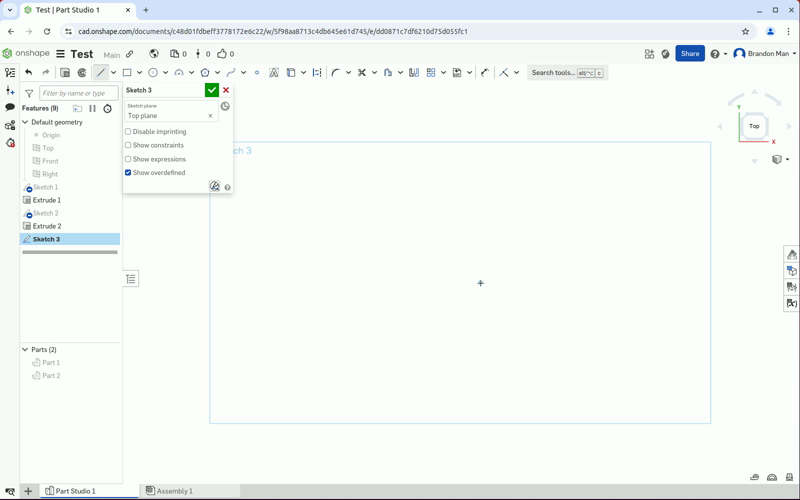
key_down(shift)
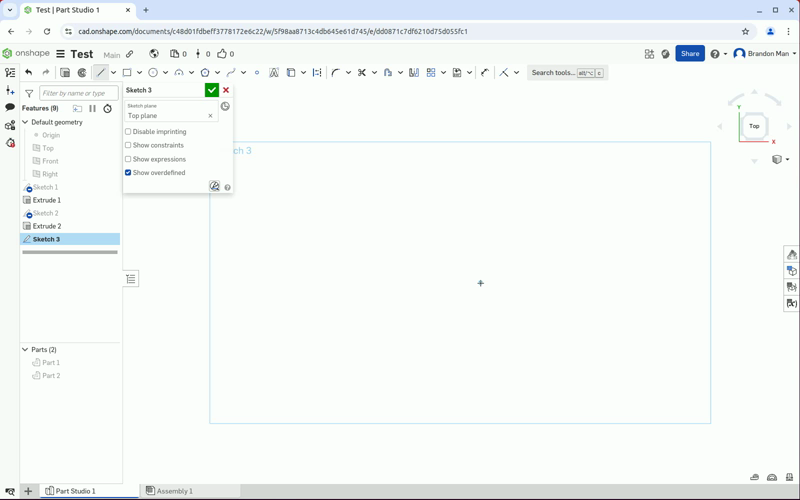
mouse_move(510, 282)
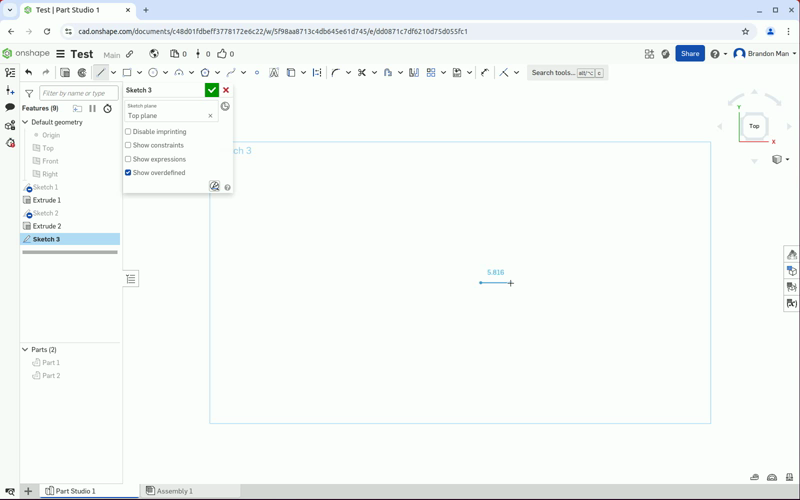
mouse_move(513, 282)
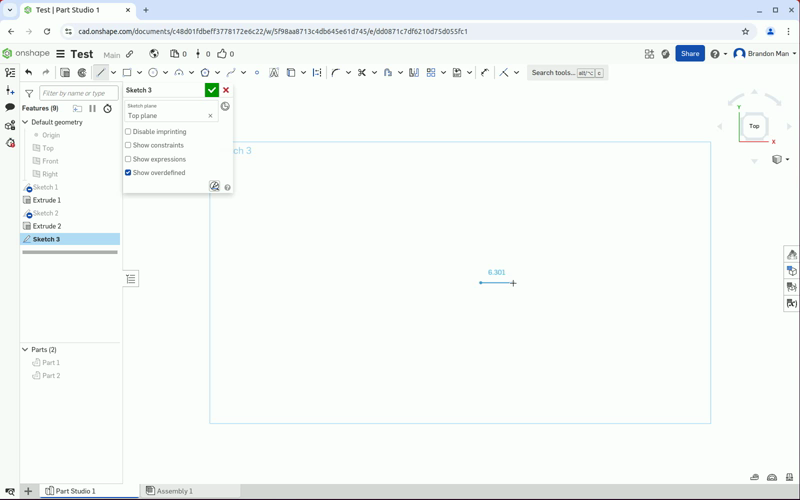
click(513, 282)
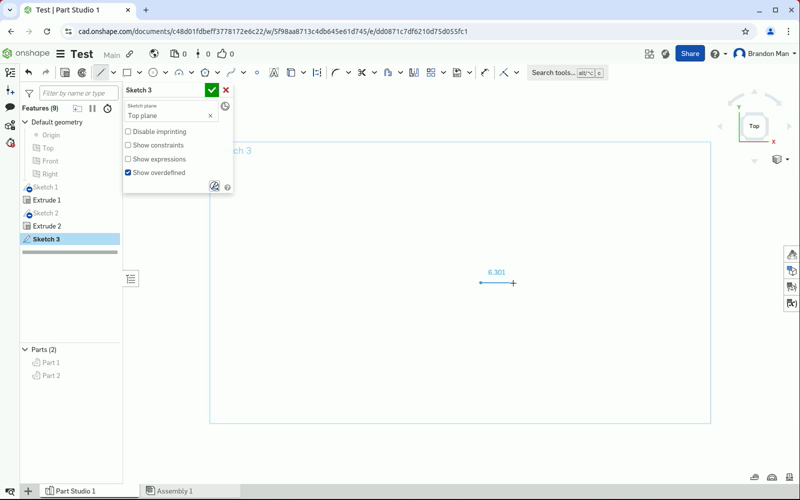
key_up(shift)
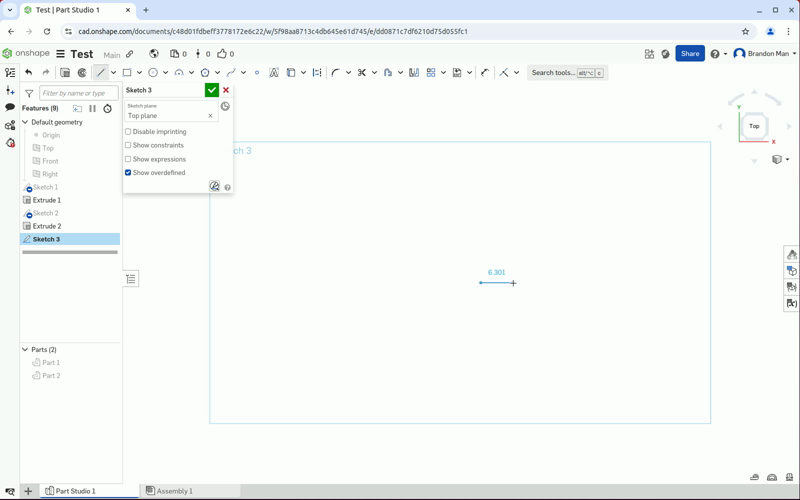
key_down(shift)
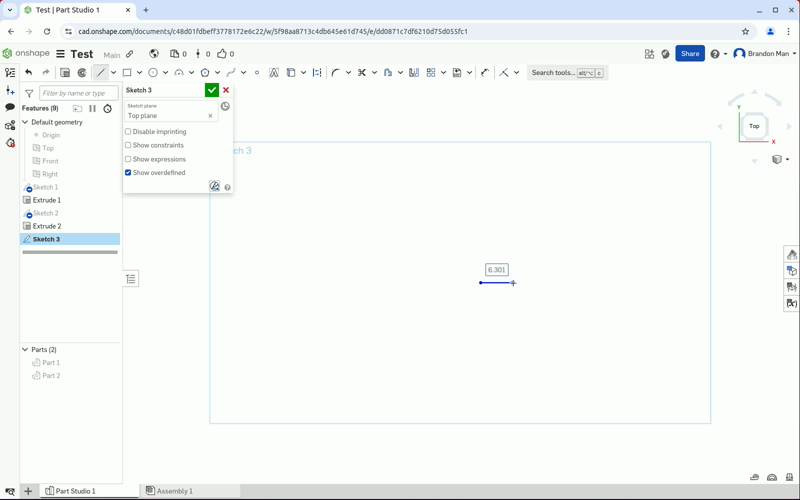
mouse_move(543, 282)
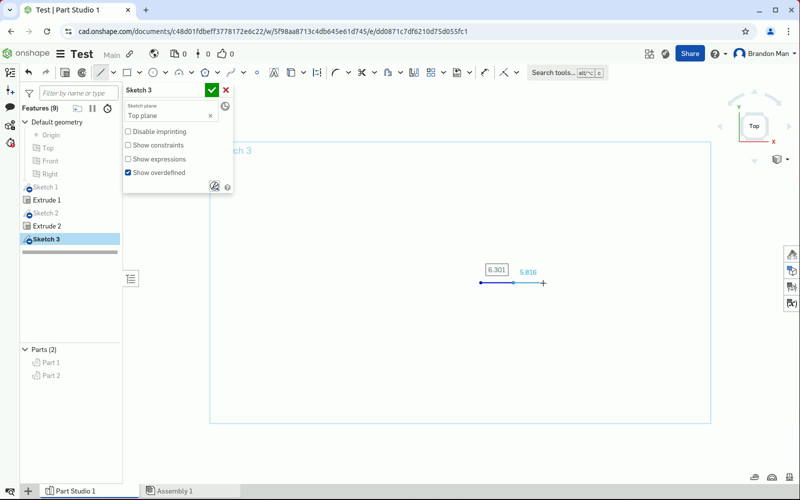
mouse_move(513, 282)
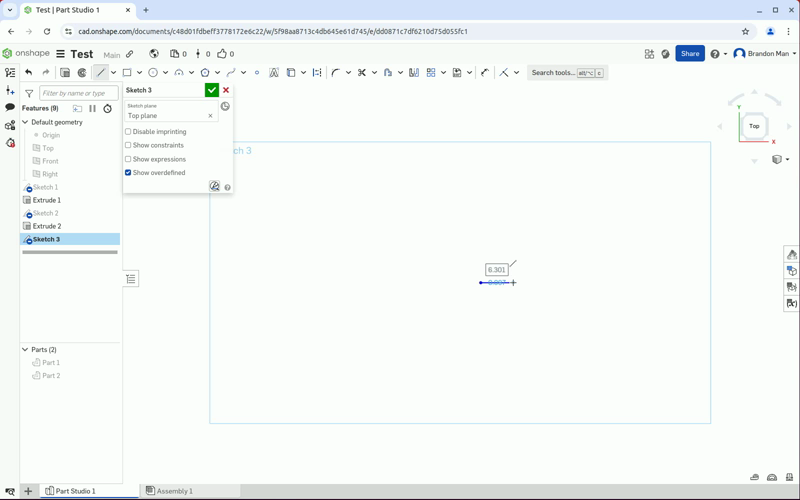
scroll(6)
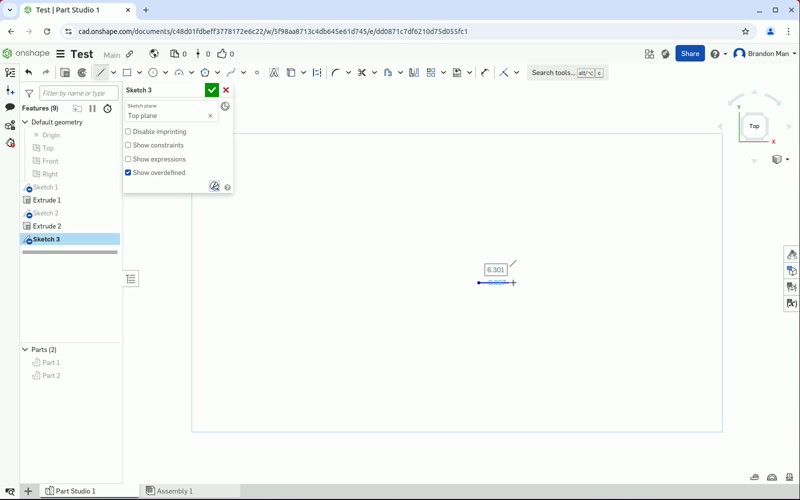
scroll(6)
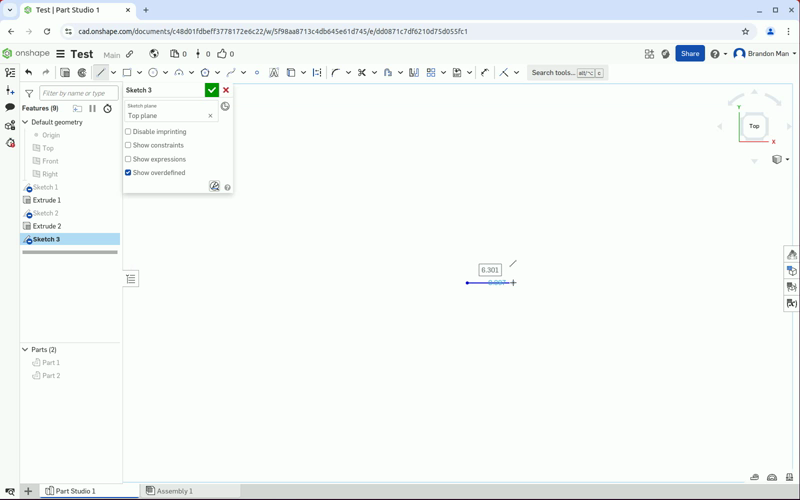
scroll(6)
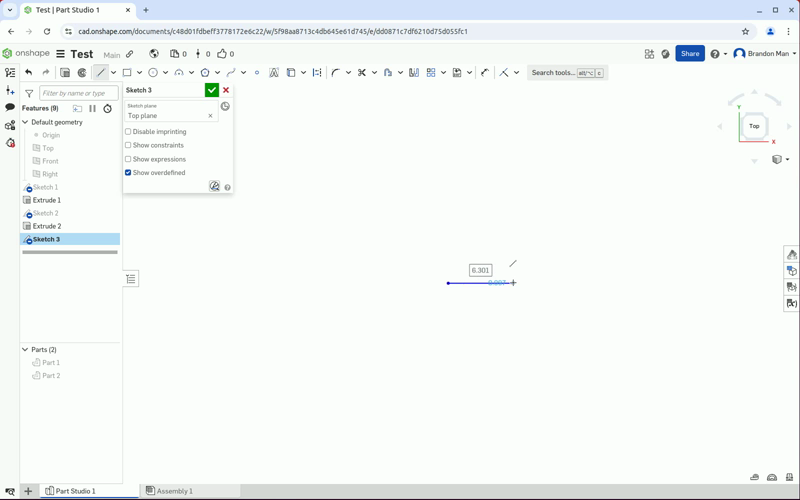
scroll(6)
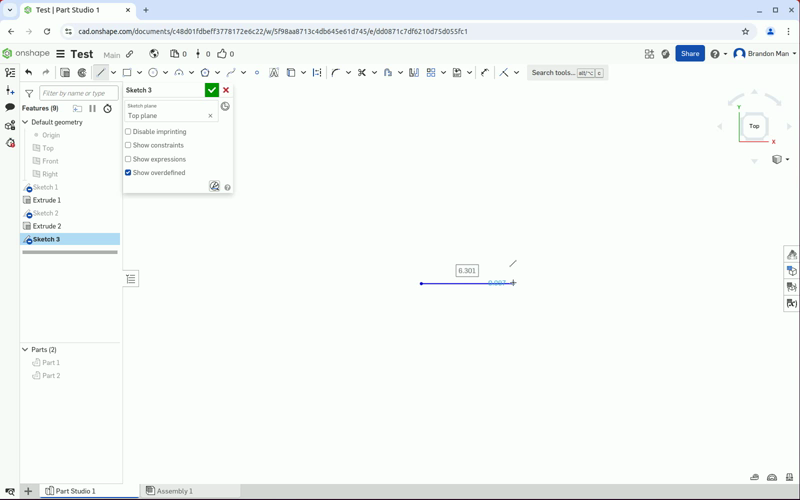
scroll(6)
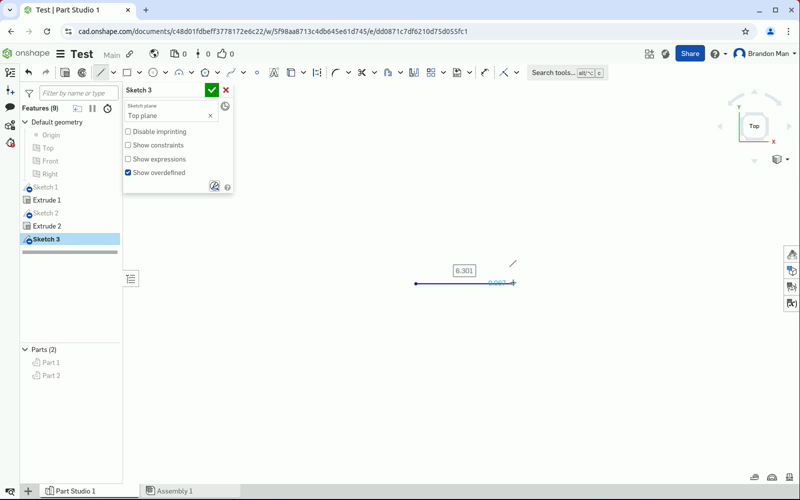
scroll(6)
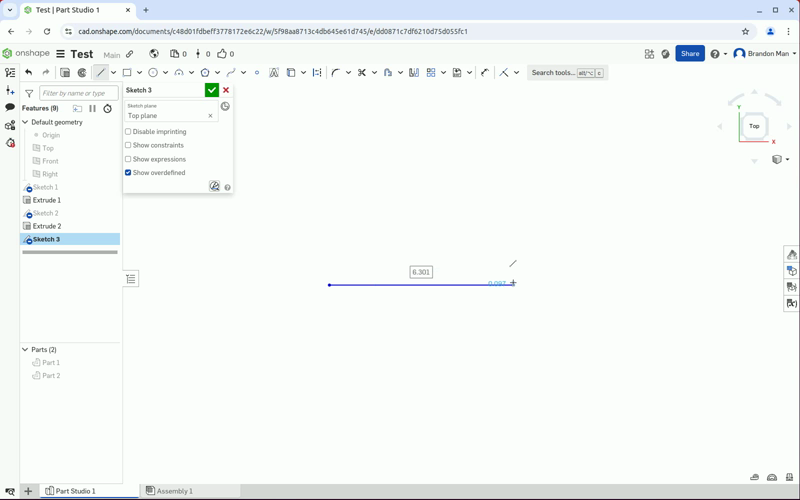
scroll(6)
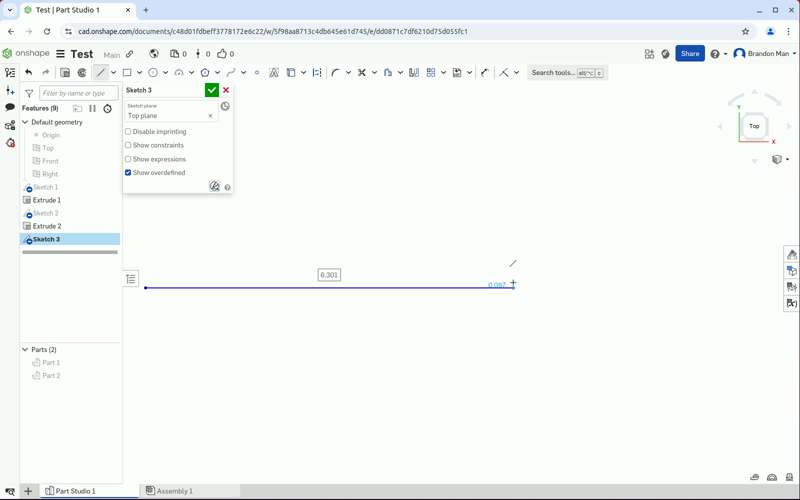
click(513, 282)
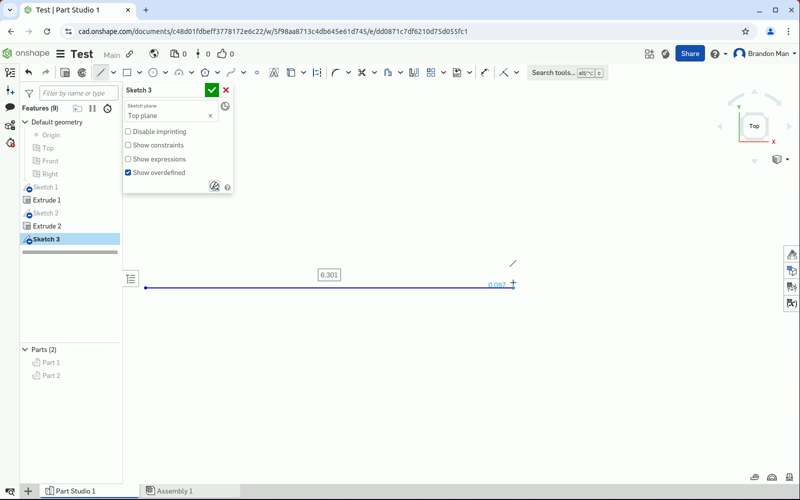
scroll(-6)
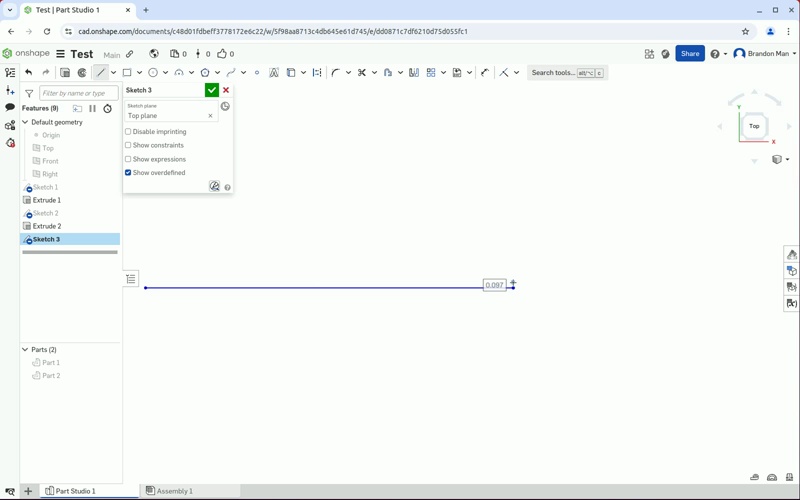
scroll(-6)
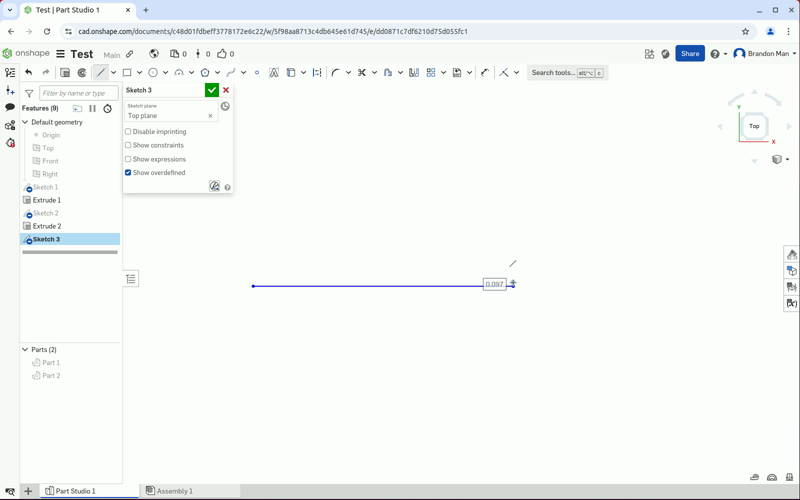
scroll(-6)
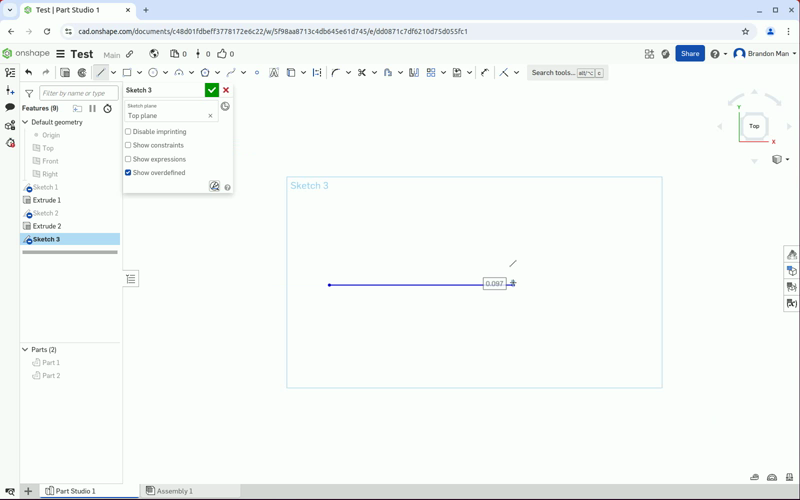
scroll(-6)
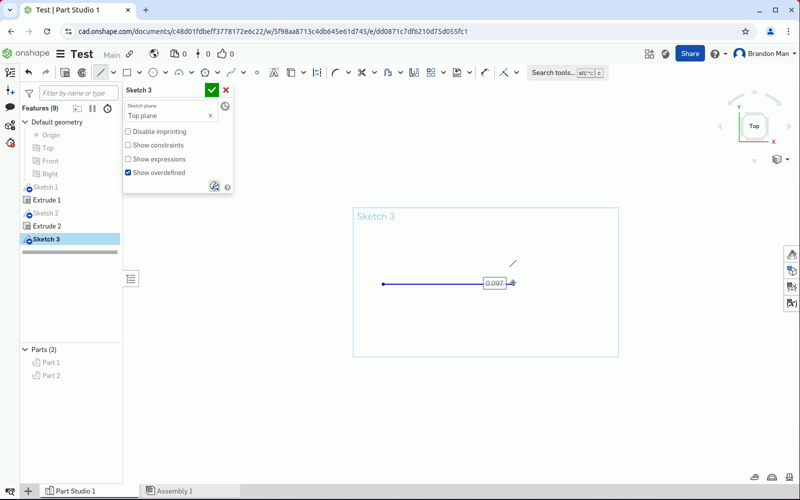
scroll(-6)
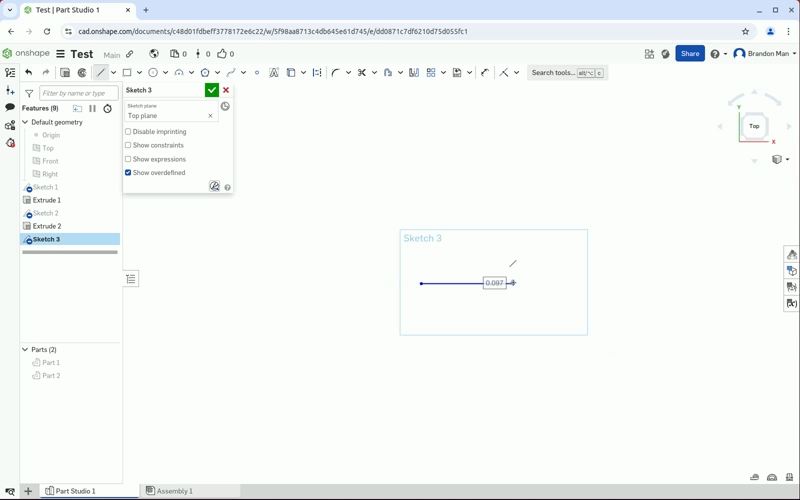
scroll(-6)
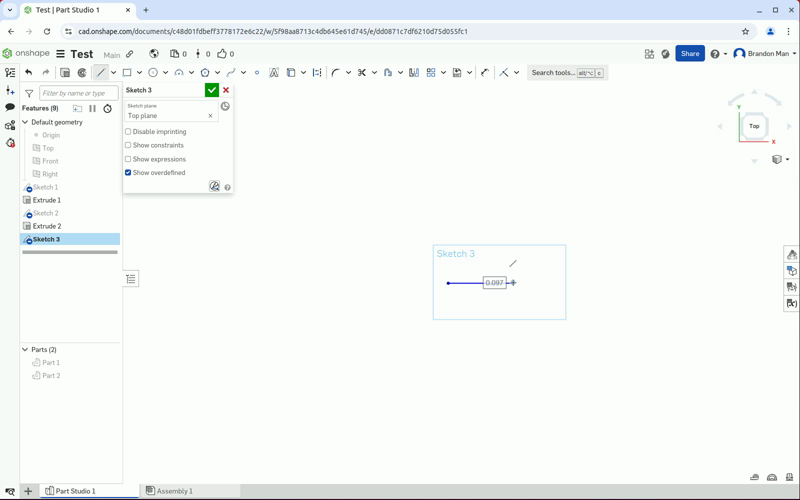
scroll(-6)
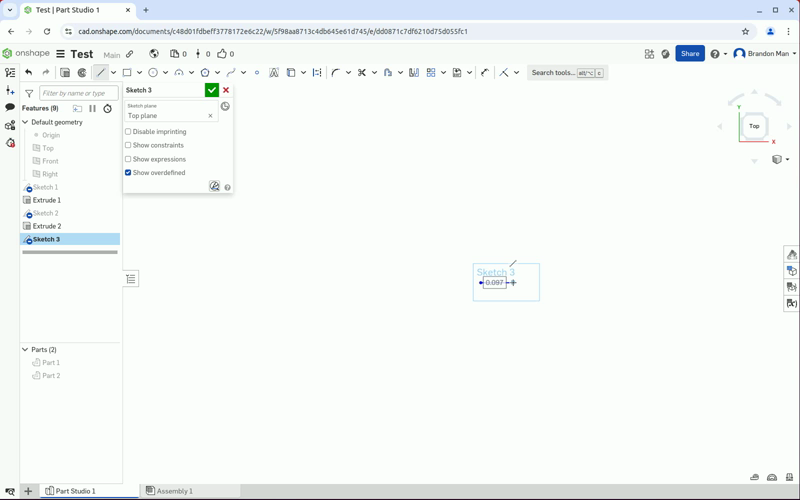
key_up(shift)
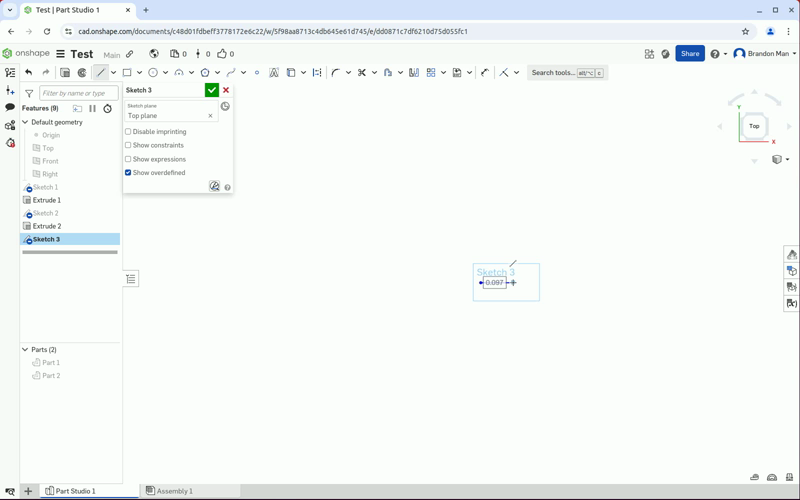
key_down(shift)
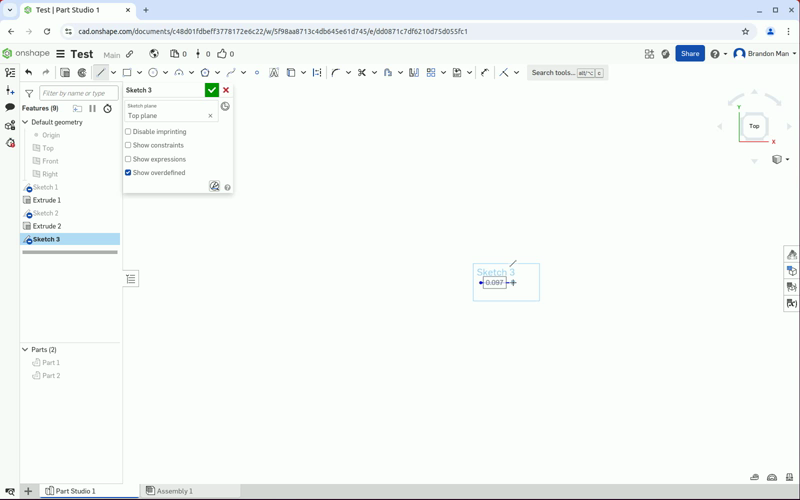
mouse_move(543, 282)
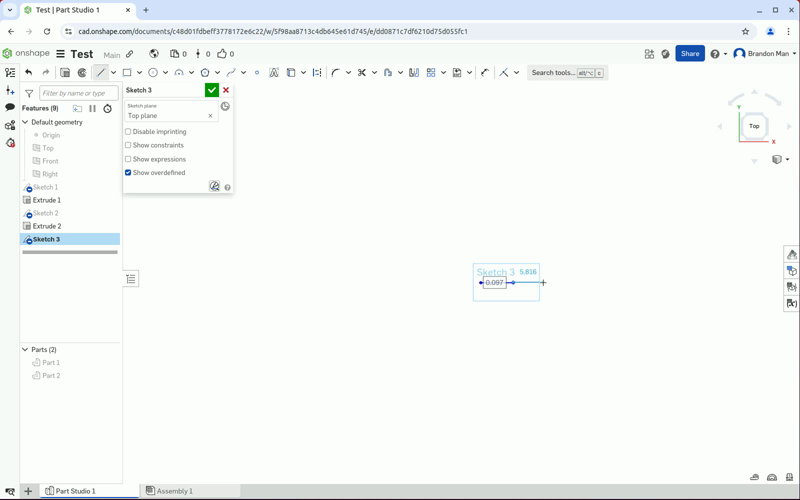
mouse_move(482, 282)
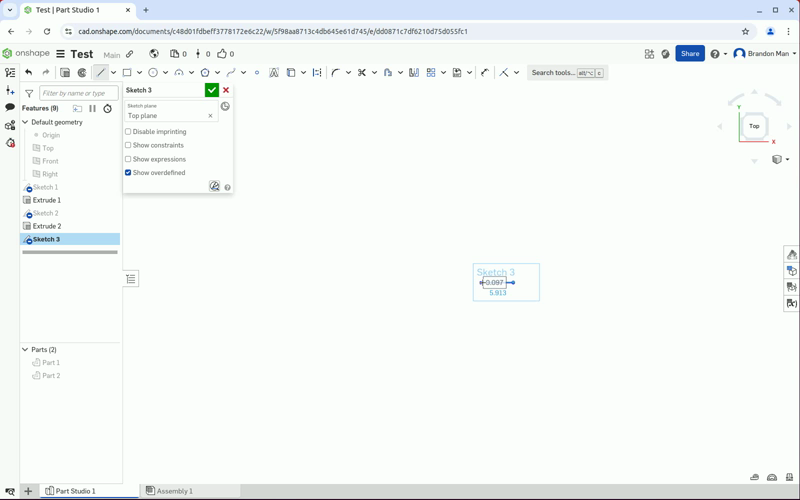
scroll(6)
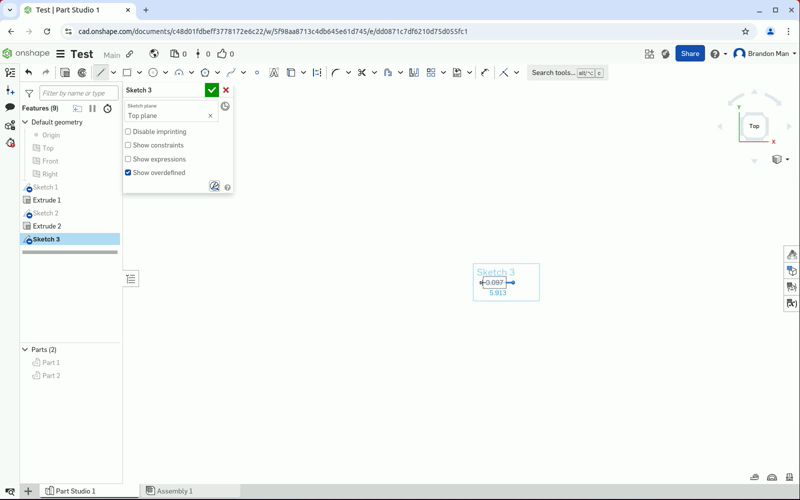
scroll(6)
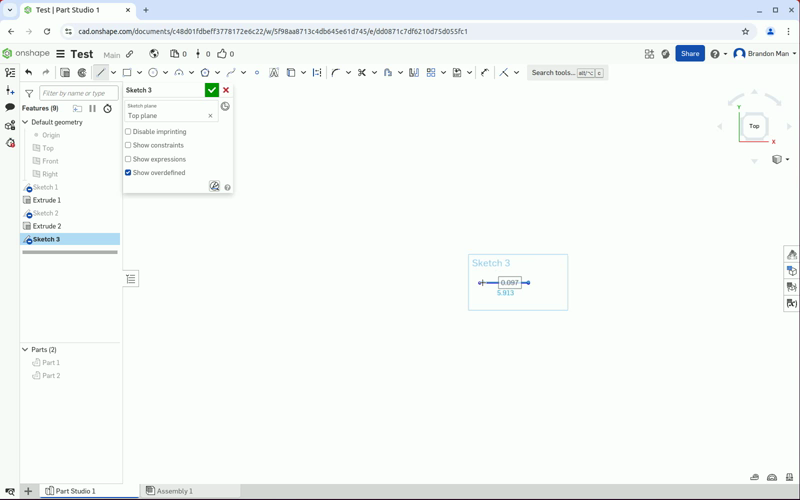
scroll(6)
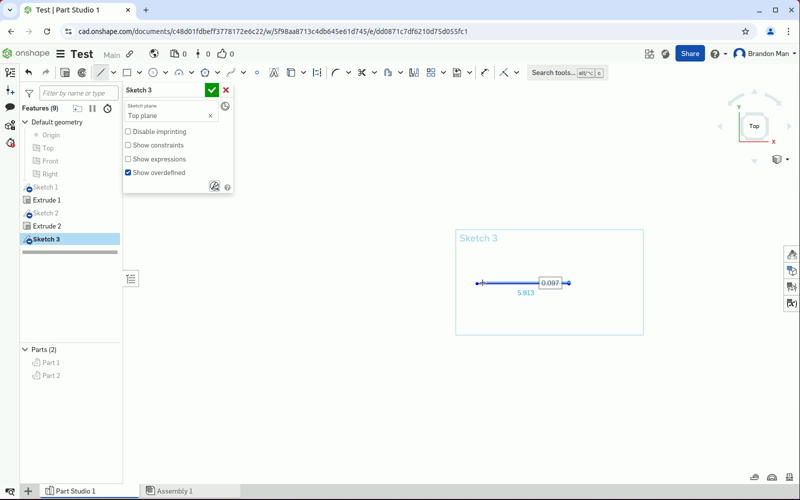
scroll(6)
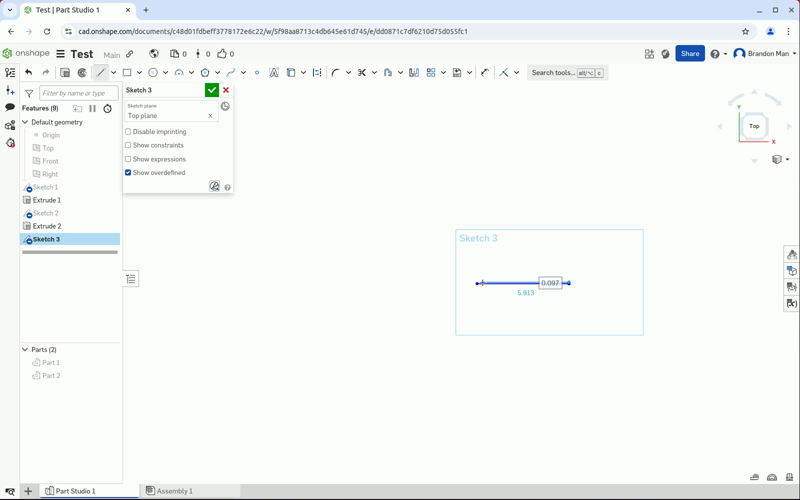
scroll(6)
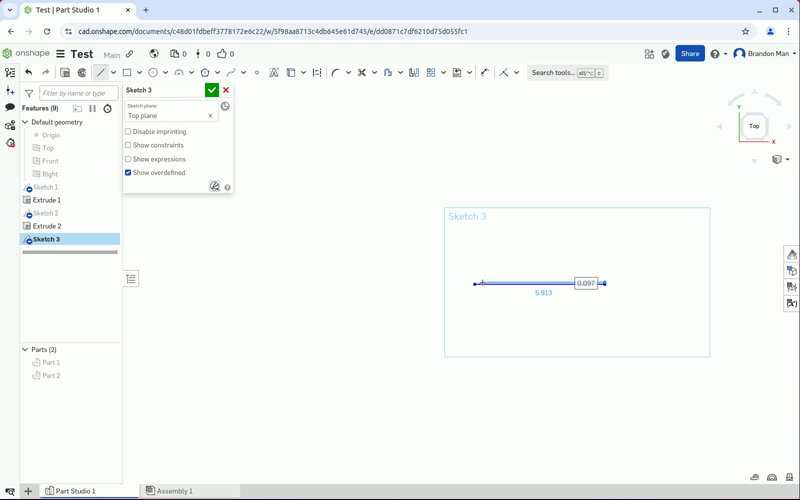
scroll(6)
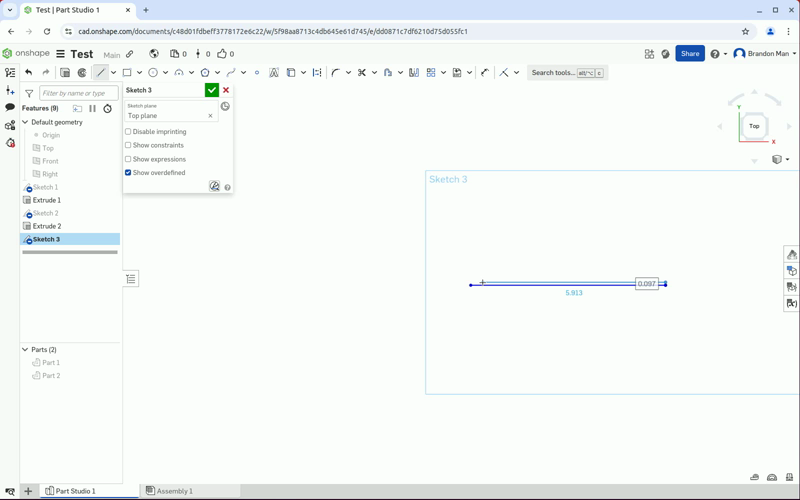
scroll(6)
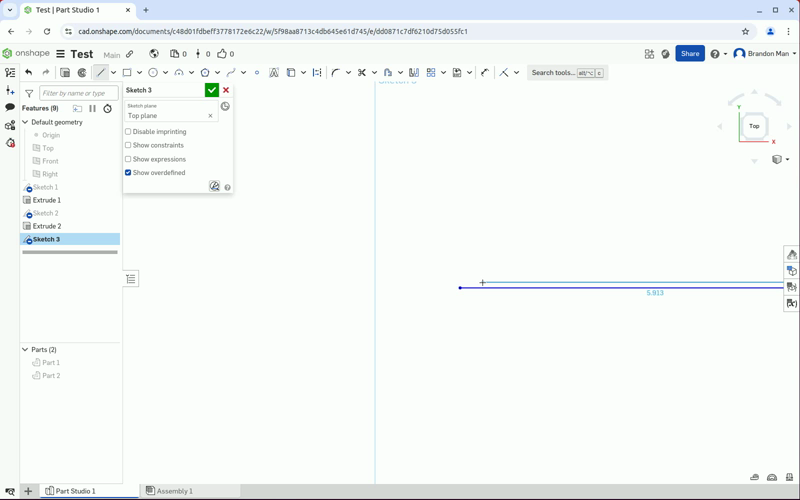
click(482, 282)
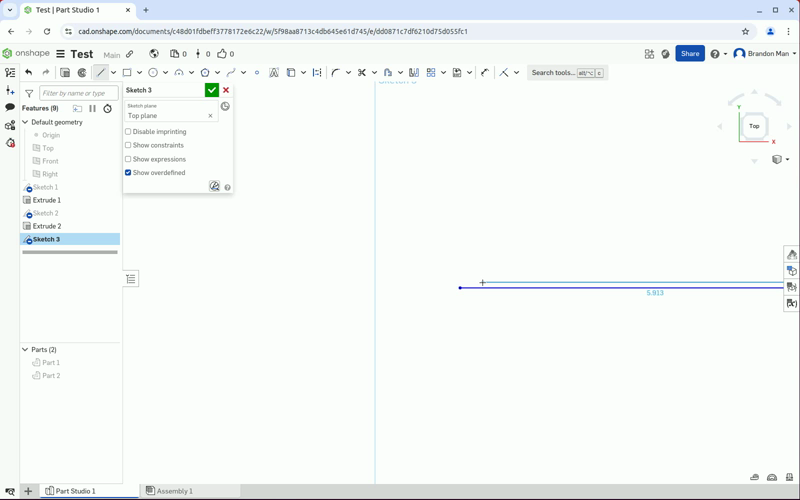
scroll(-6)
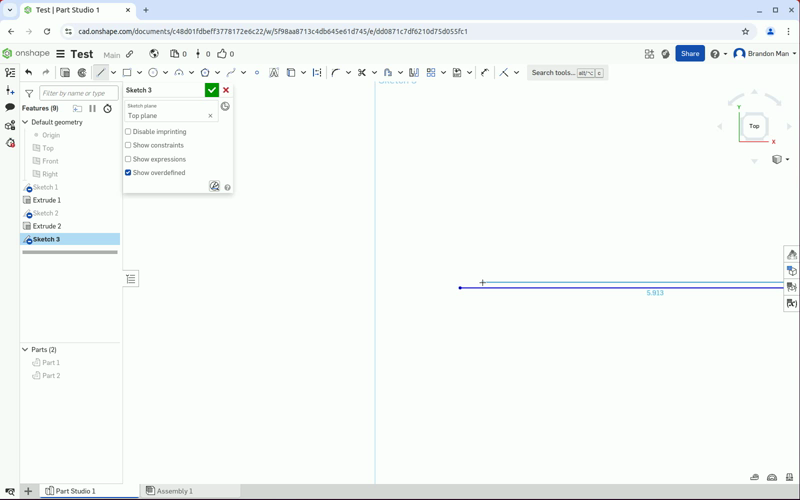
scroll(-6)
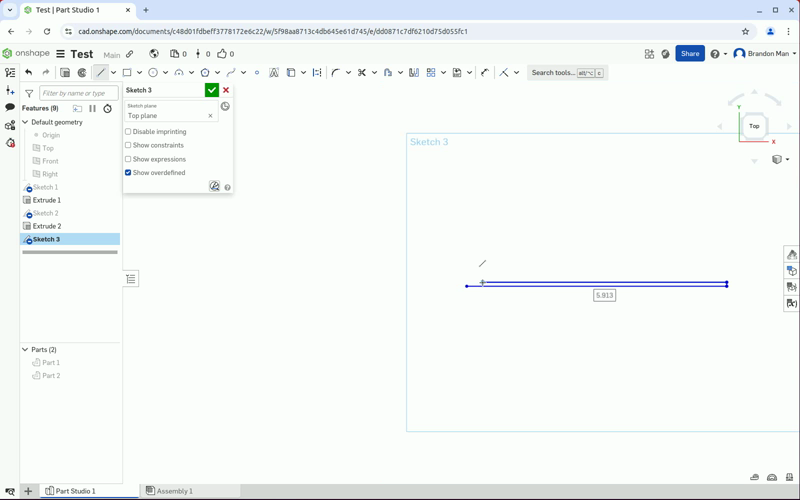
scroll(-6)
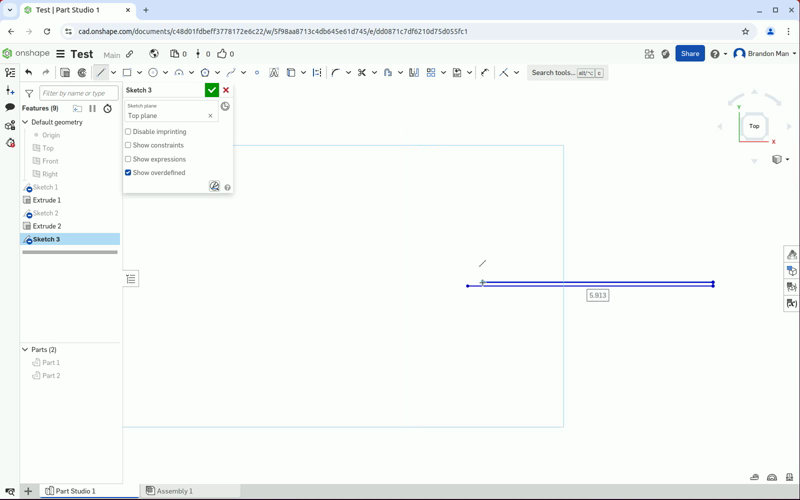
scroll(-6)
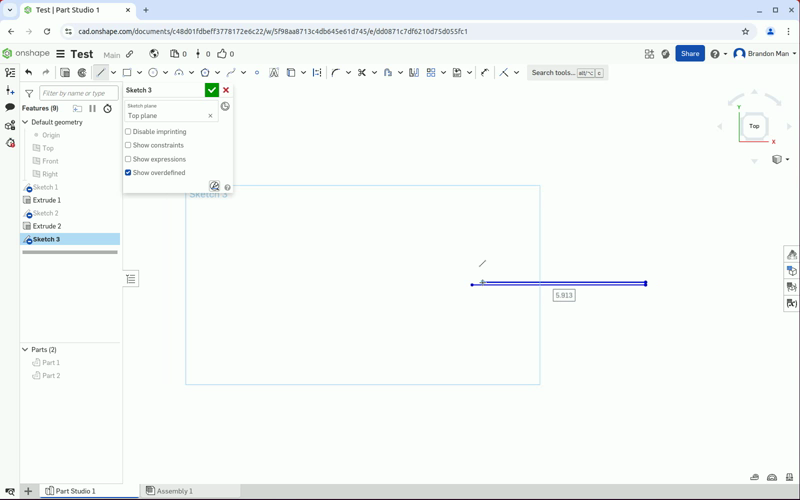
scroll(-6)
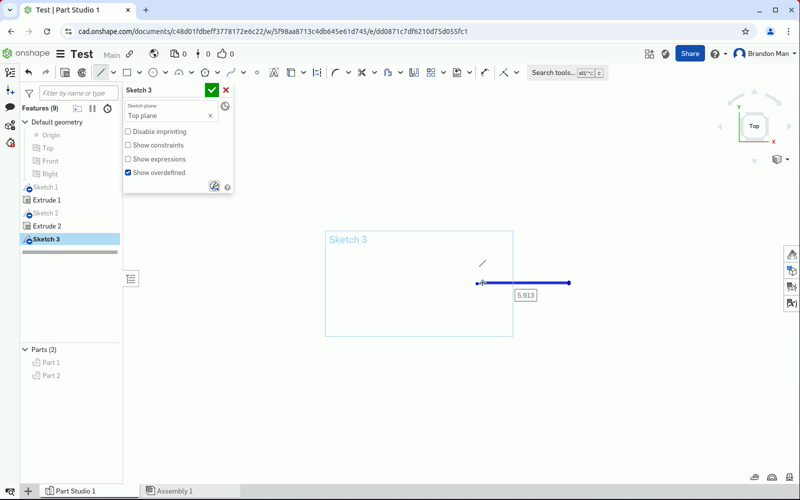
scroll(-6)
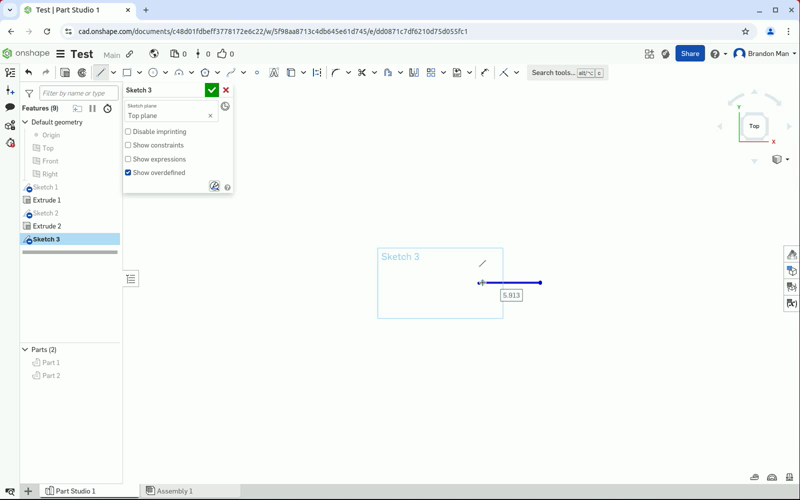
scroll(-6)
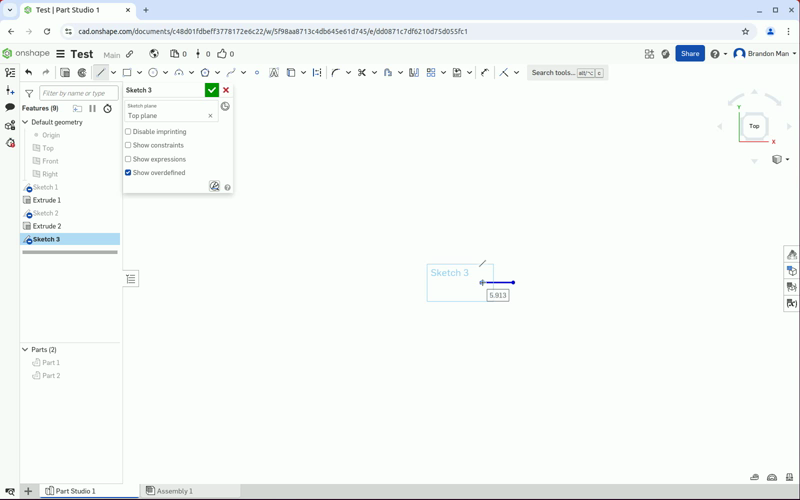
key_up(shift)
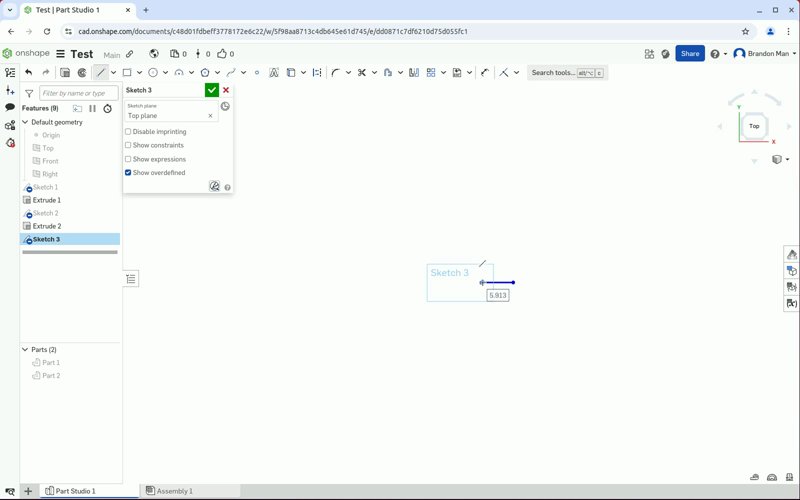
key_down(shift)
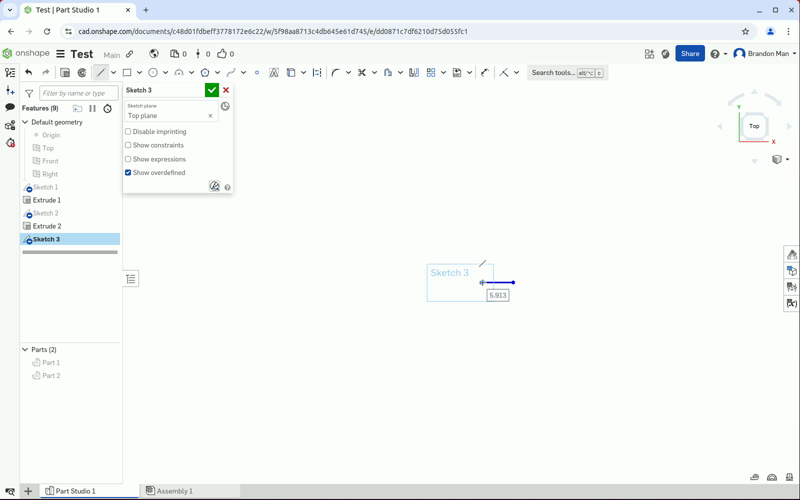
key_up(shift)
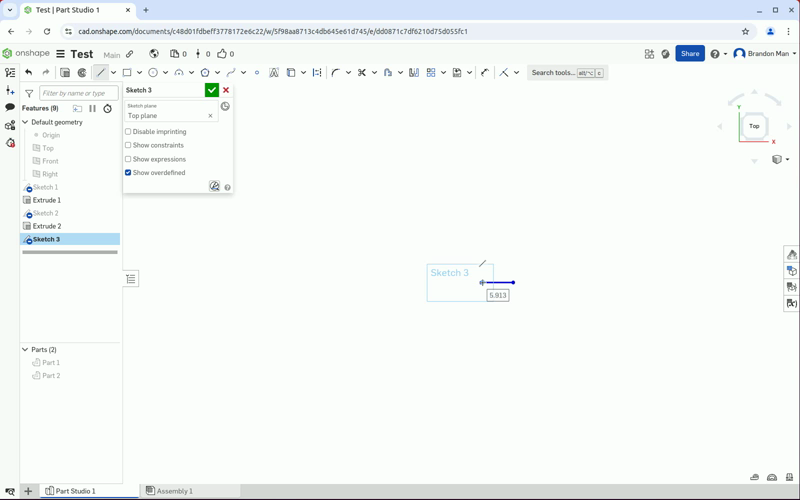
key_down(shift)
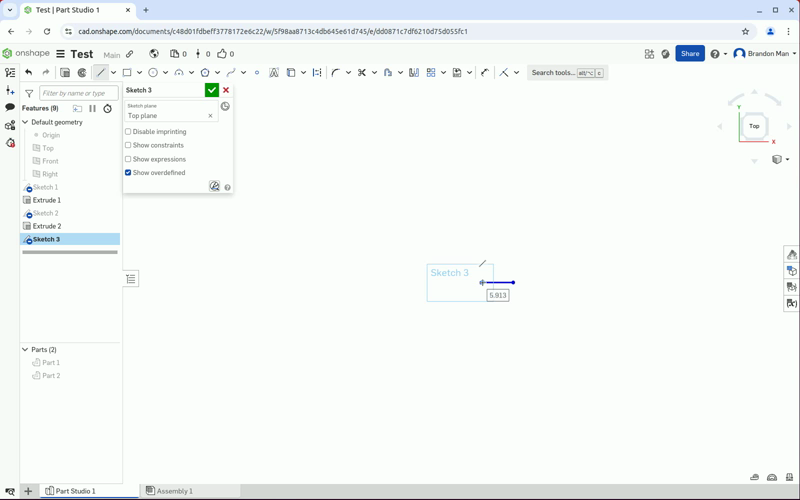
mouse_move(512, 282)
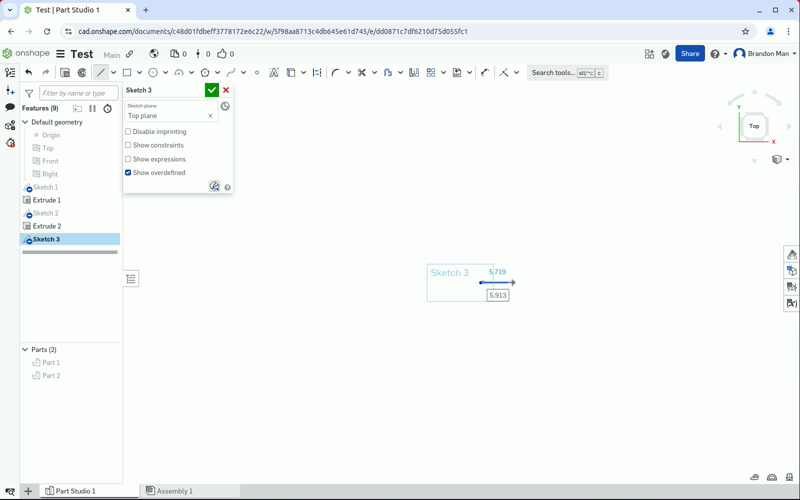
mouse_move(480, 282)
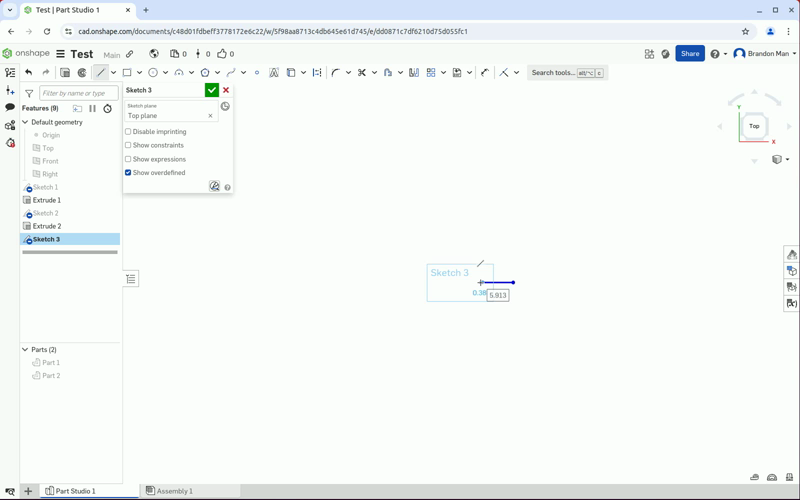
scroll(6)
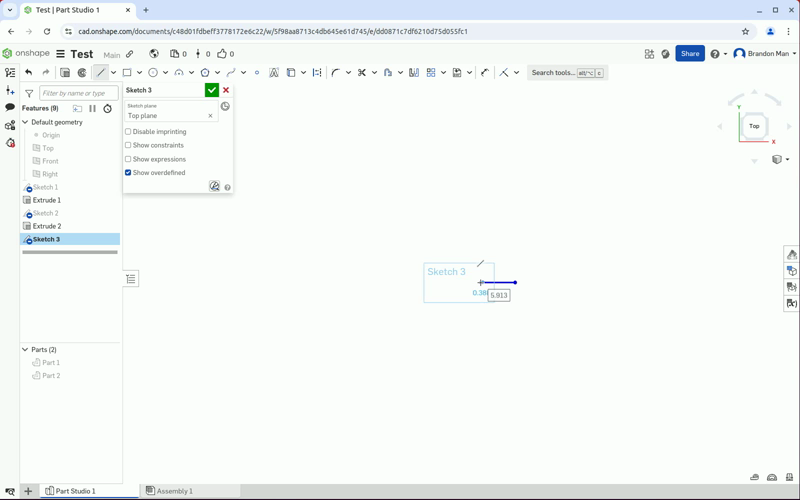
scroll(6)
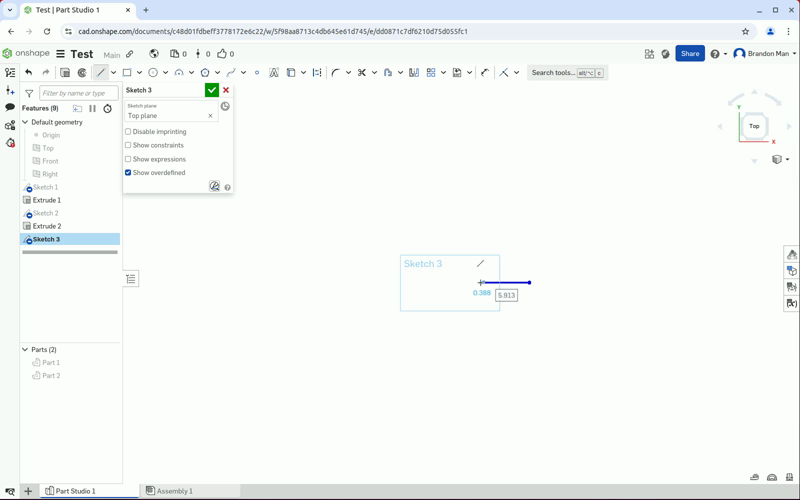
scroll(6)
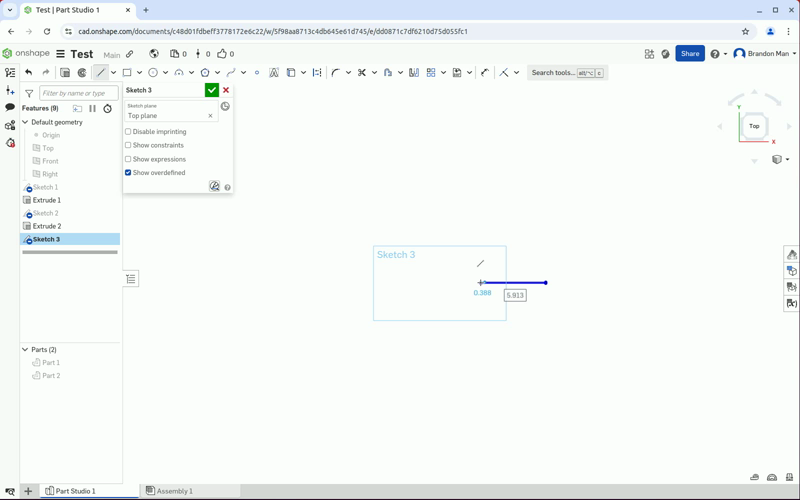
scroll(6)
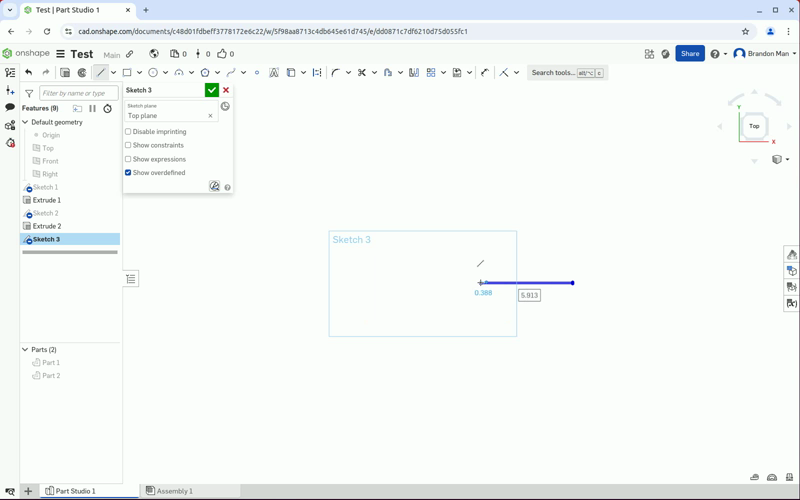
scroll(6)
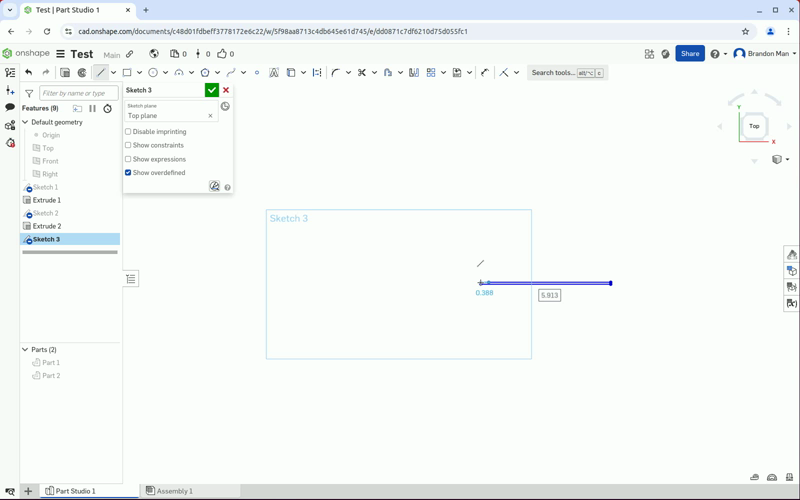
scroll(6)
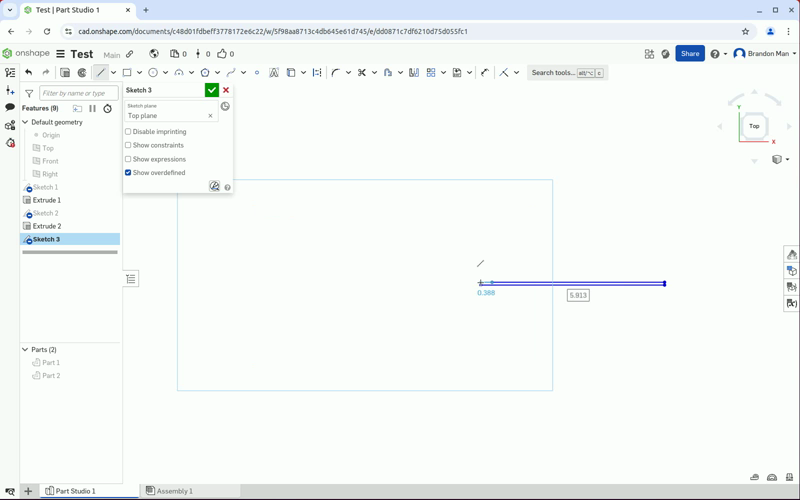
scroll(6)
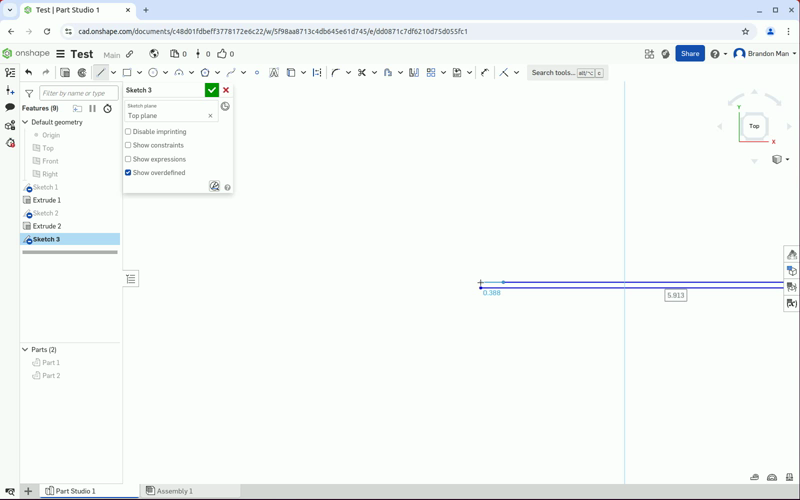
click(480, 282)
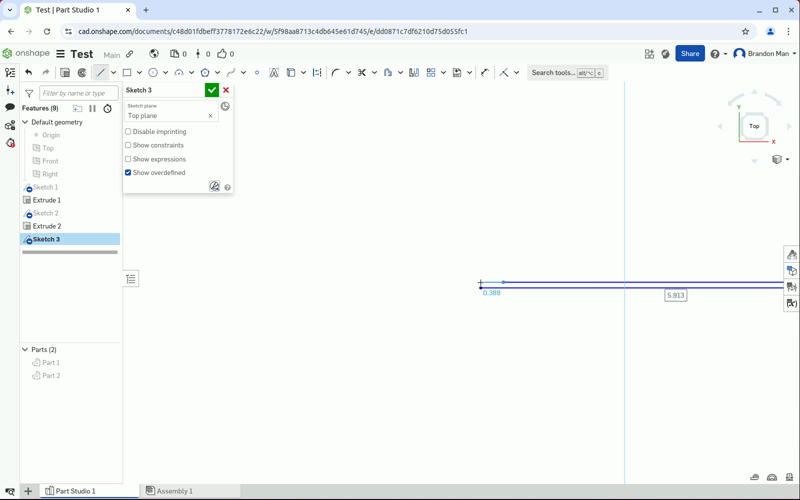
scroll(-6)
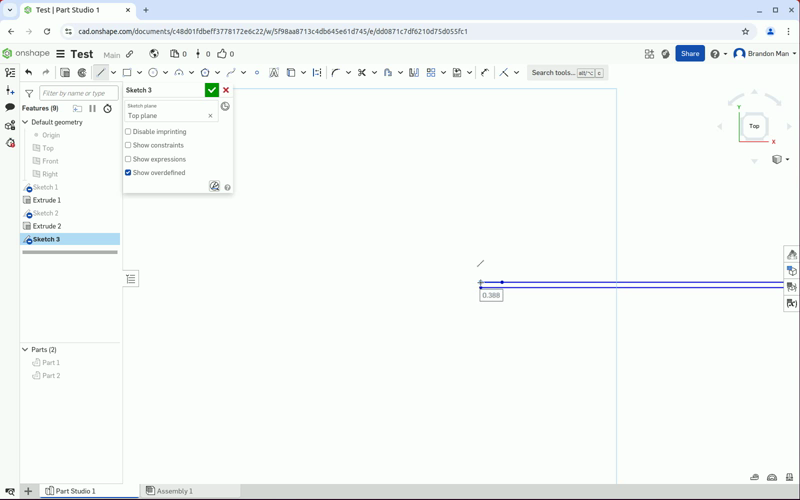
scroll(-6)
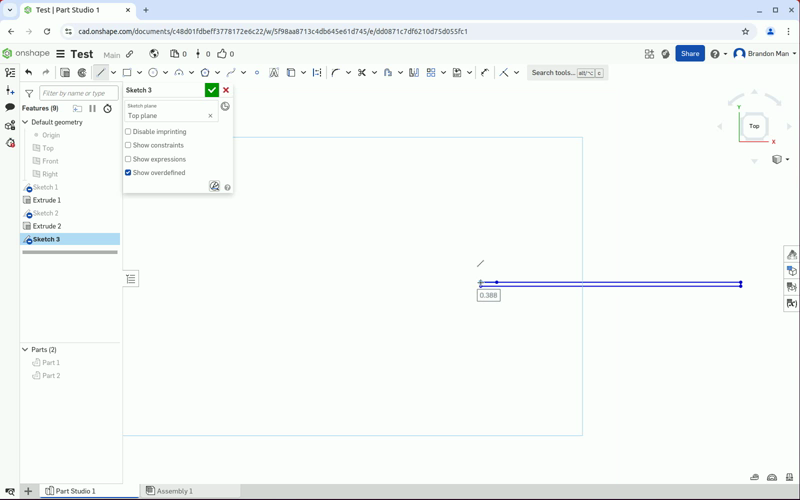
scroll(-6)
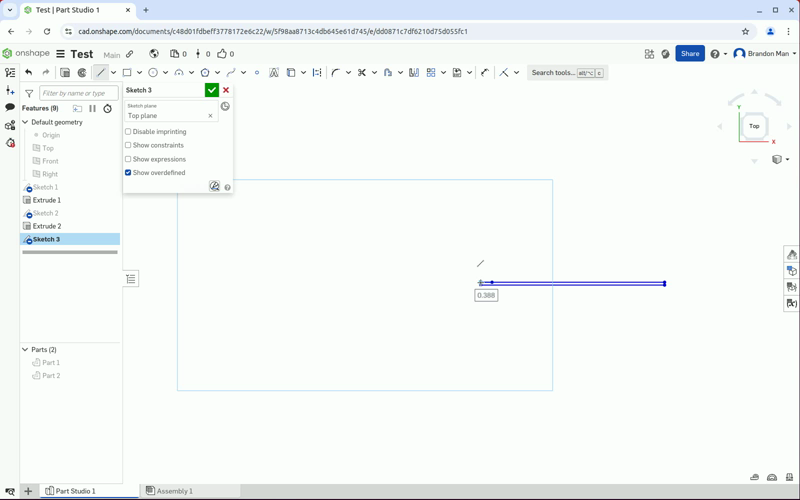
scroll(-6)
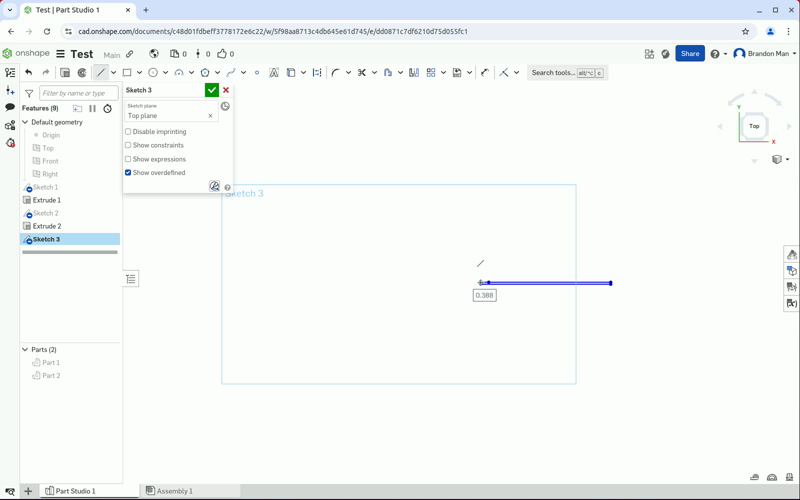
scroll(-6)
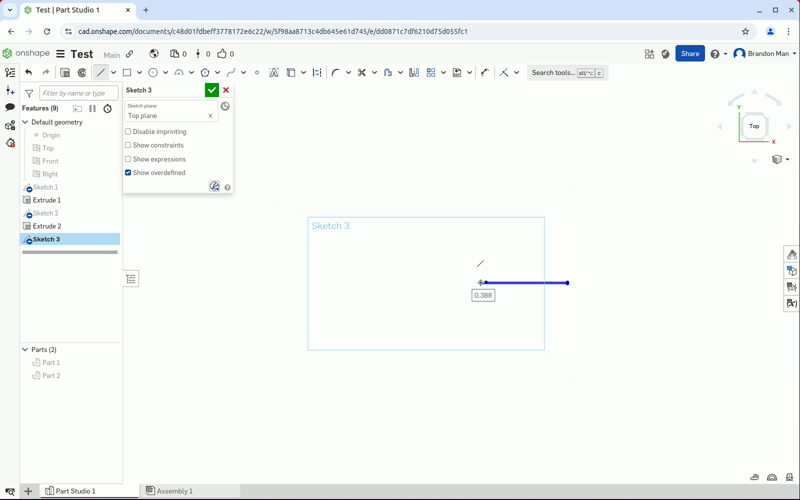
scroll(-6)
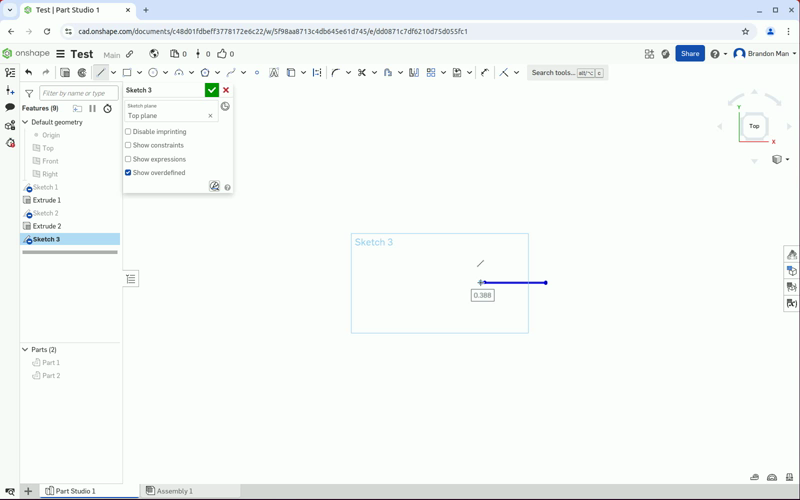
scroll(-6)
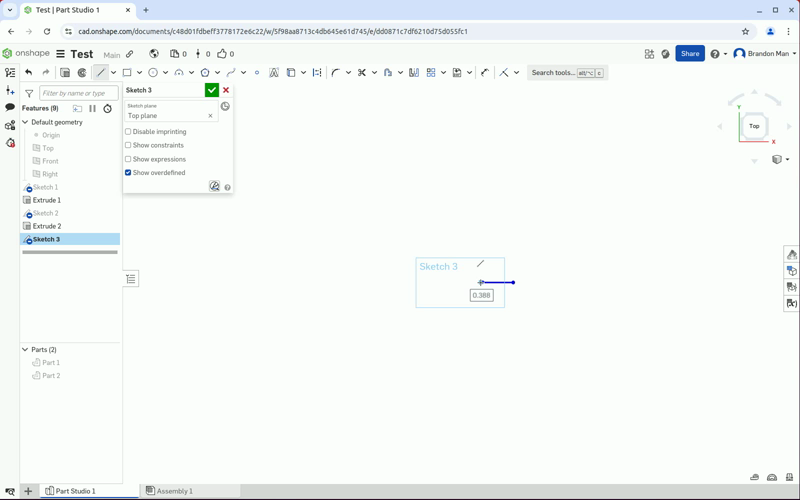
key_up(shift)
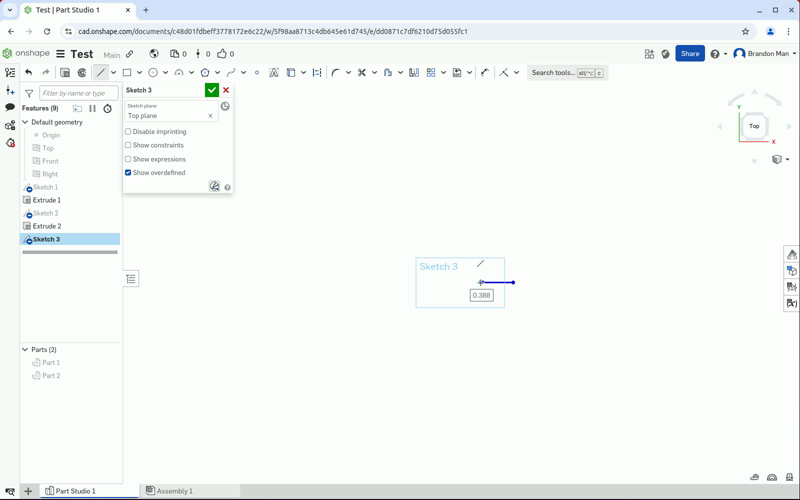
mouse_move(510, 282)
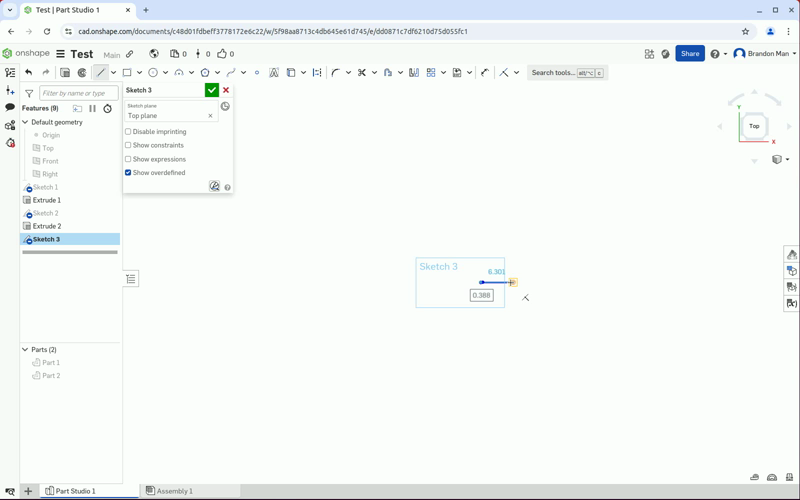
key_down(shift)
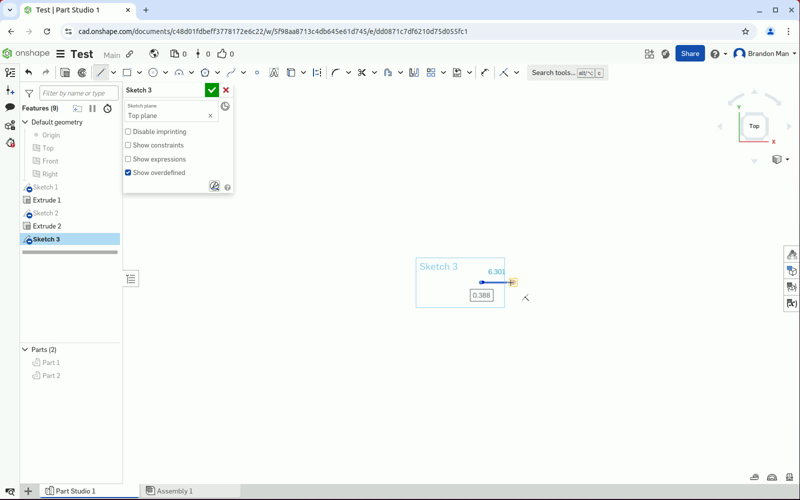
mouse_move(480, 282)
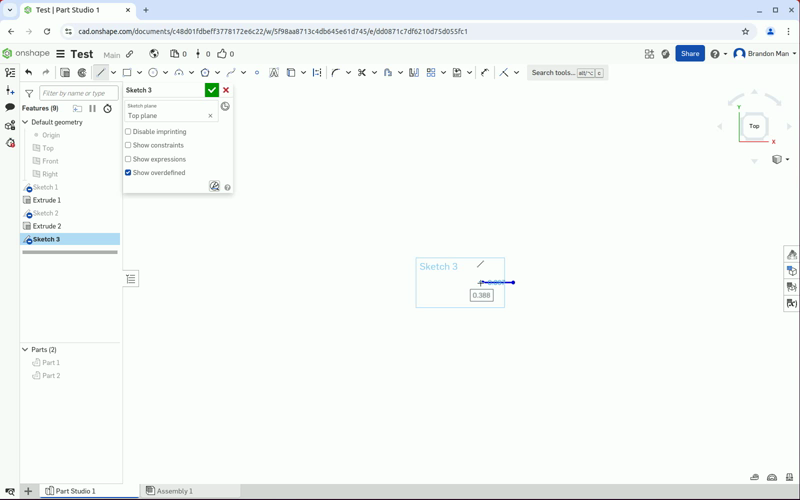
scroll(6)
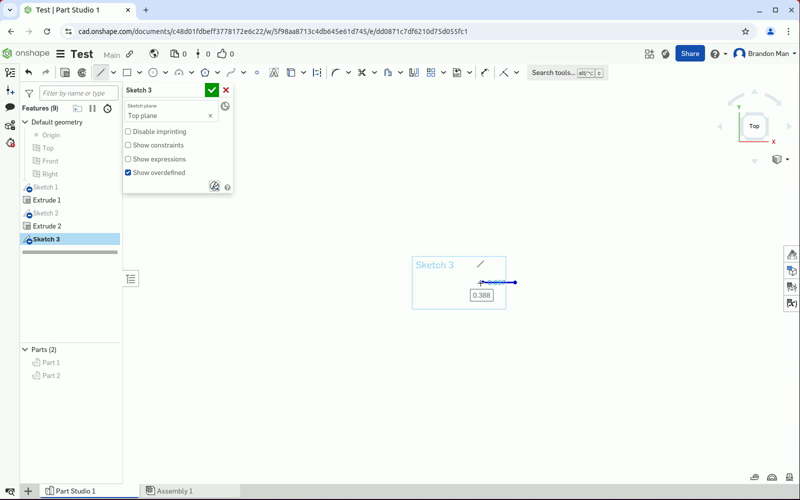
scroll(6)
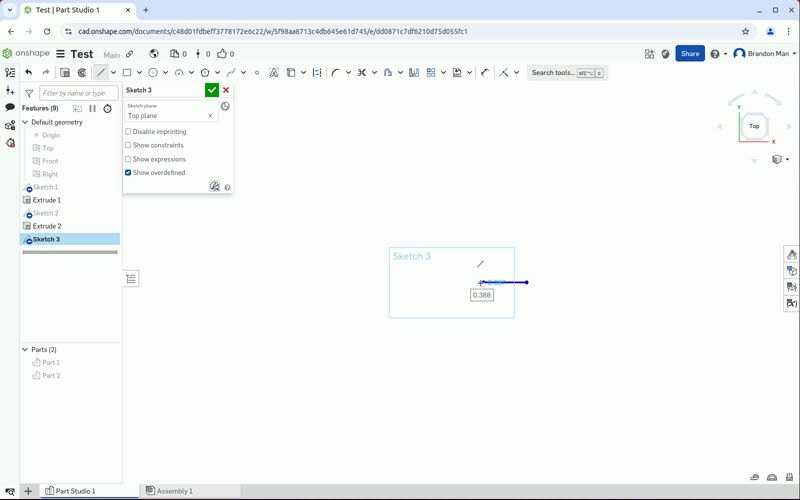
scroll(6)
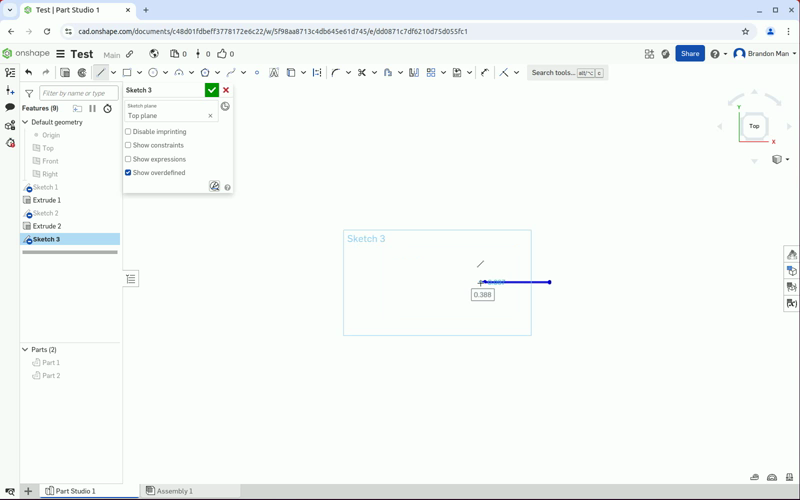
scroll(6)
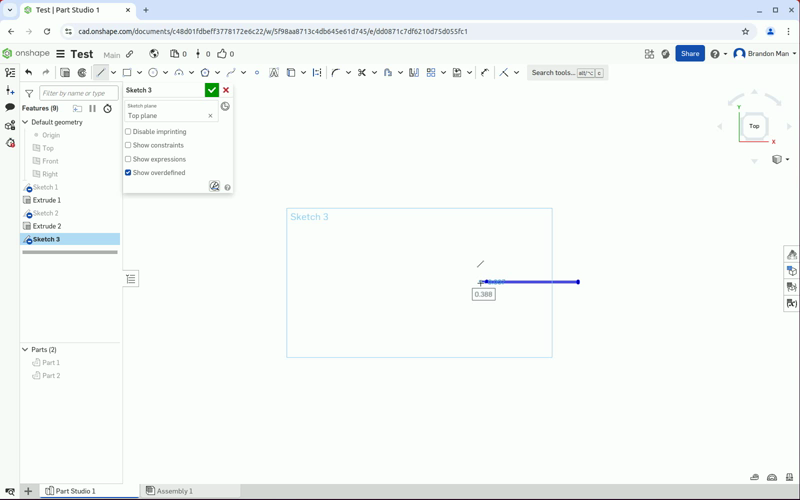
scroll(6)
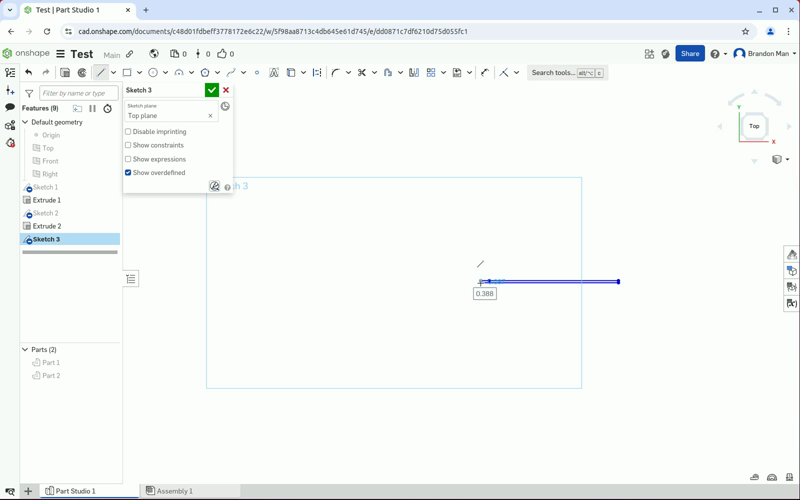
scroll(6)
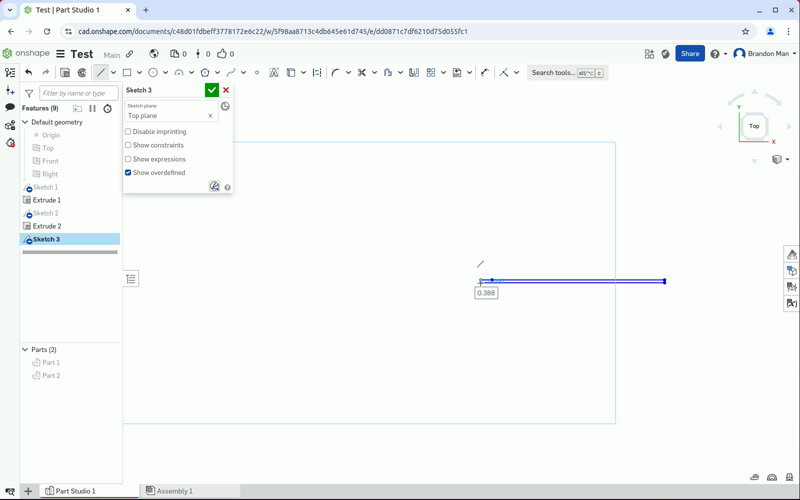
scroll(6)
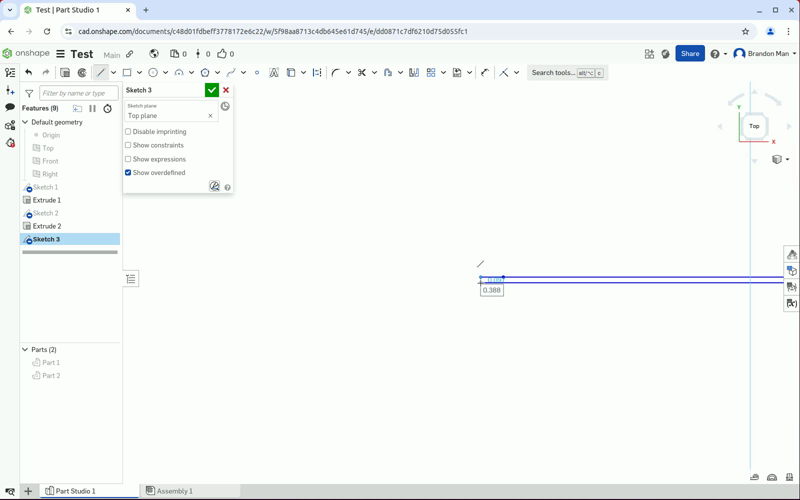
key_up(shift)
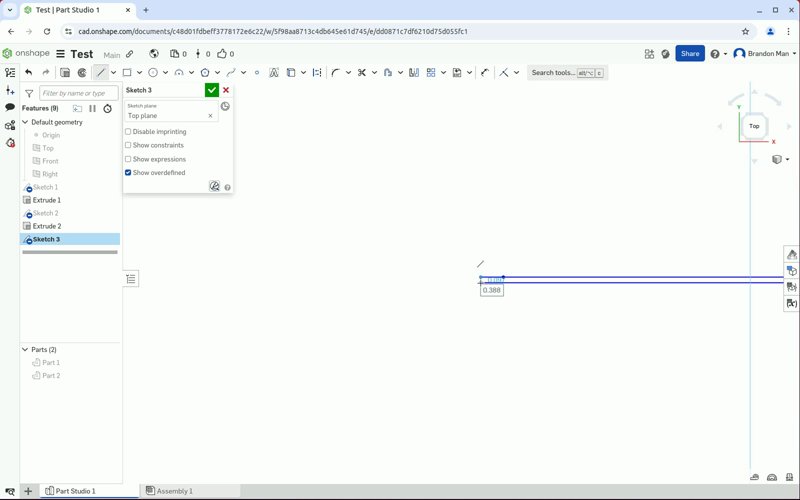
click(480, 282)
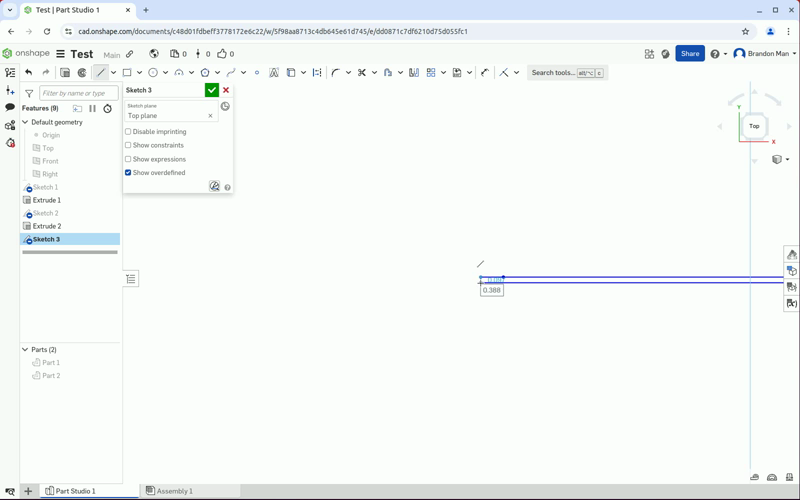
scroll(-6)
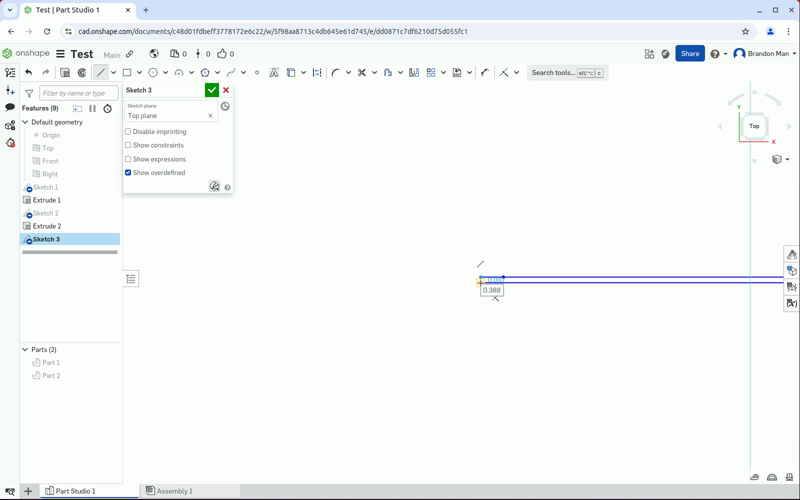
scroll(-6)
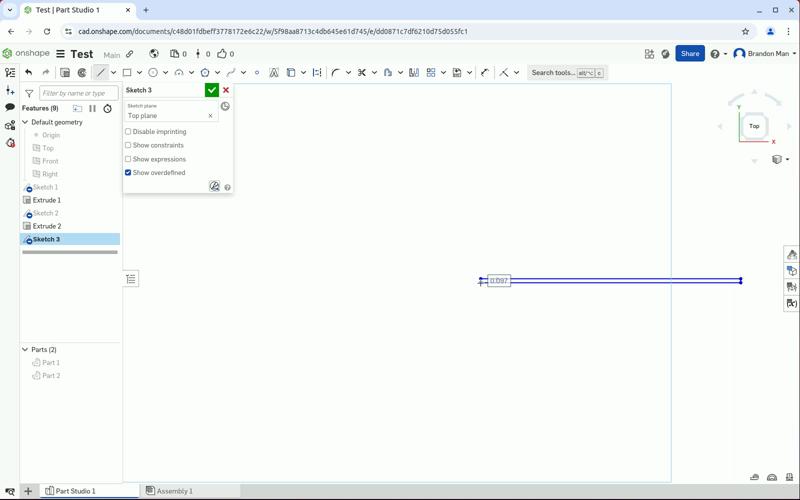
scroll(-6)
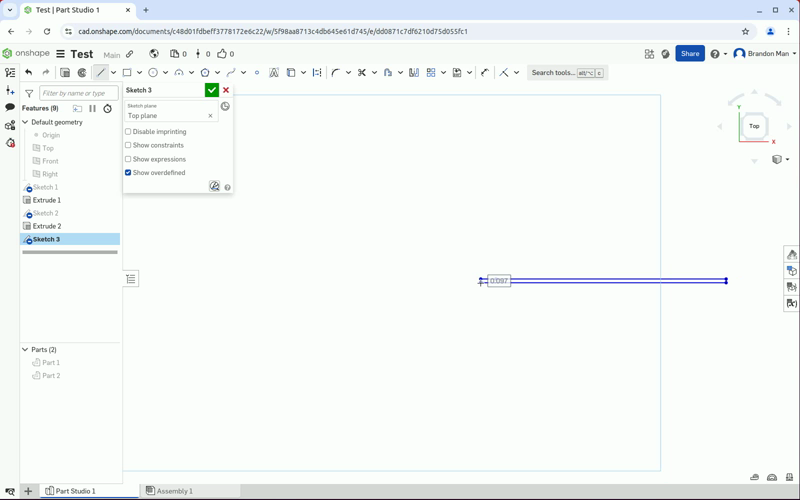
scroll(-6)
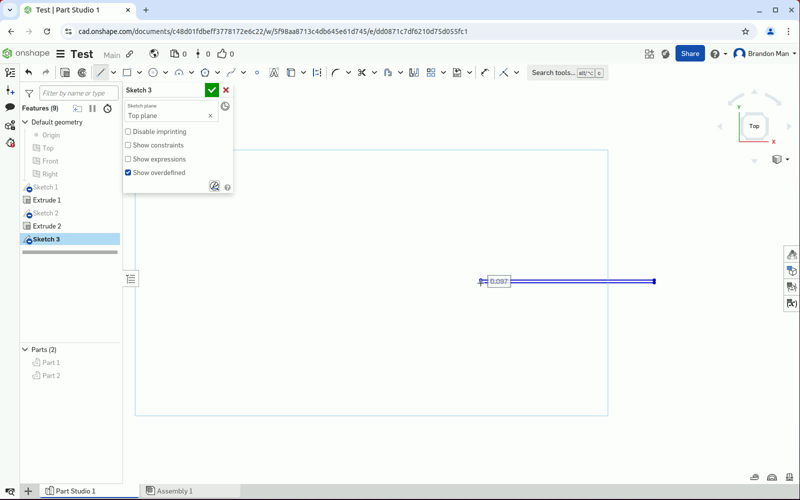
scroll(-6)
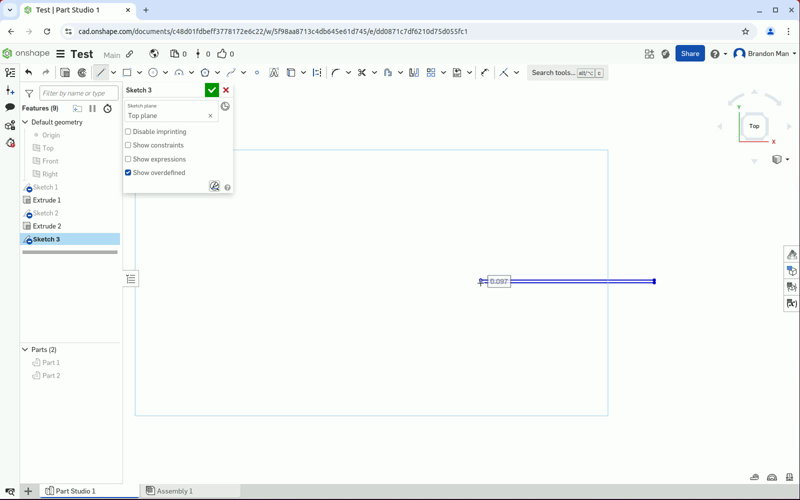
scroll(-6)
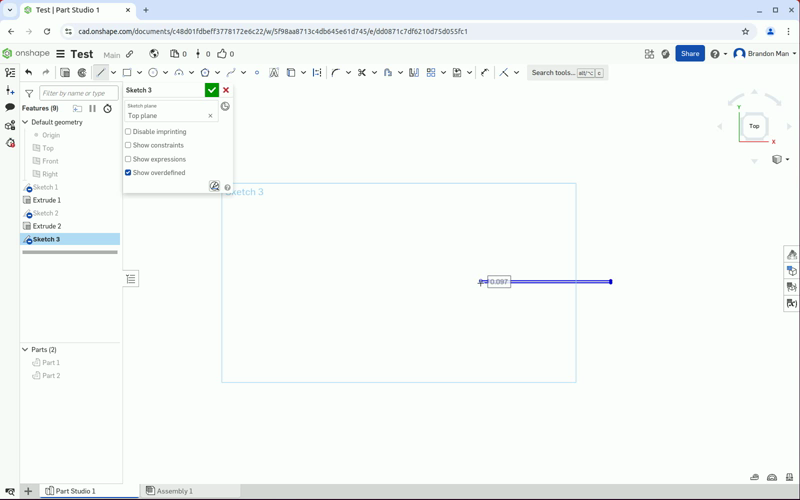
scroll(-6)
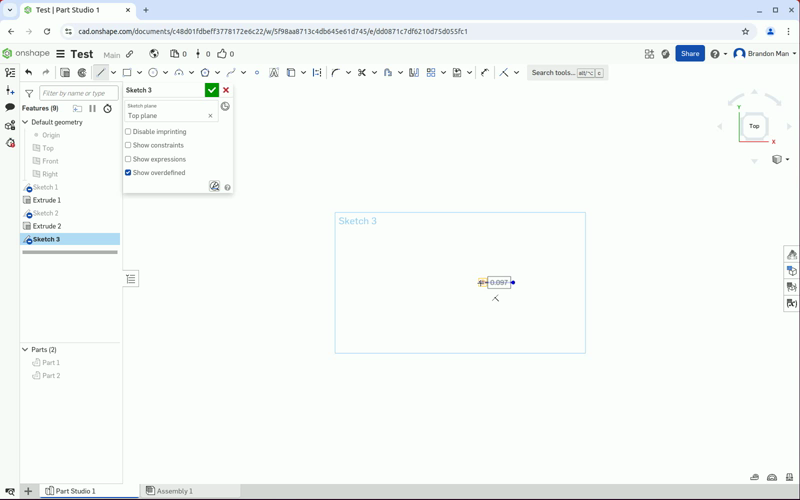
key(esc)
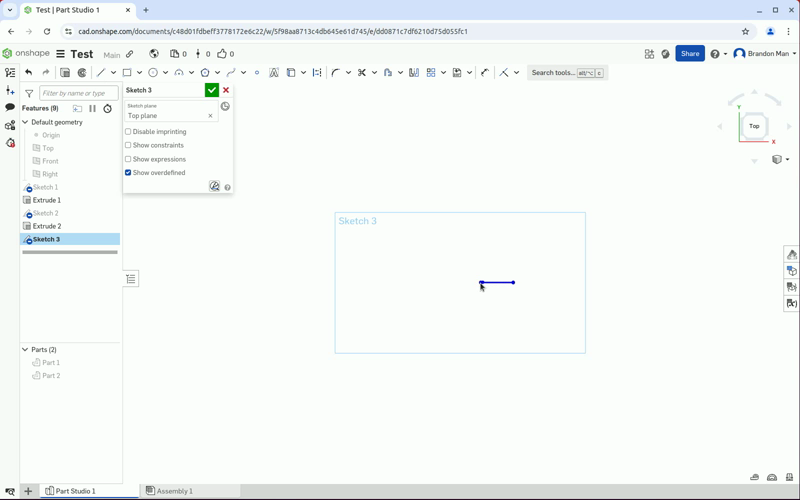
mouse_move(492, 282)
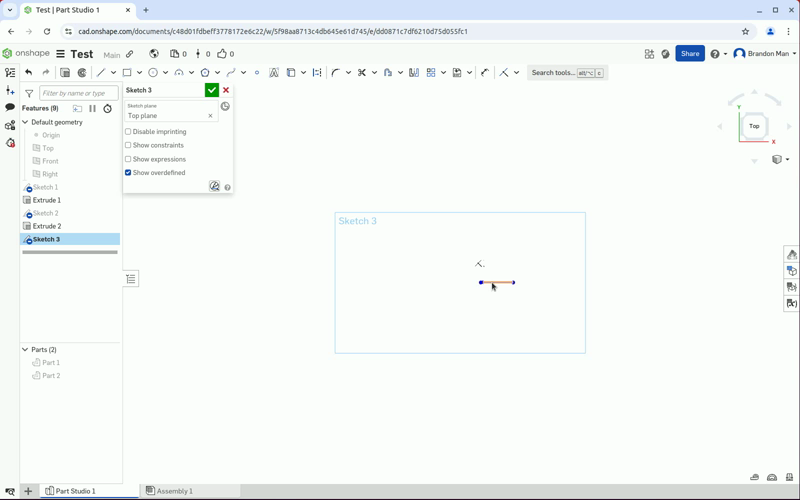
scroll(6)
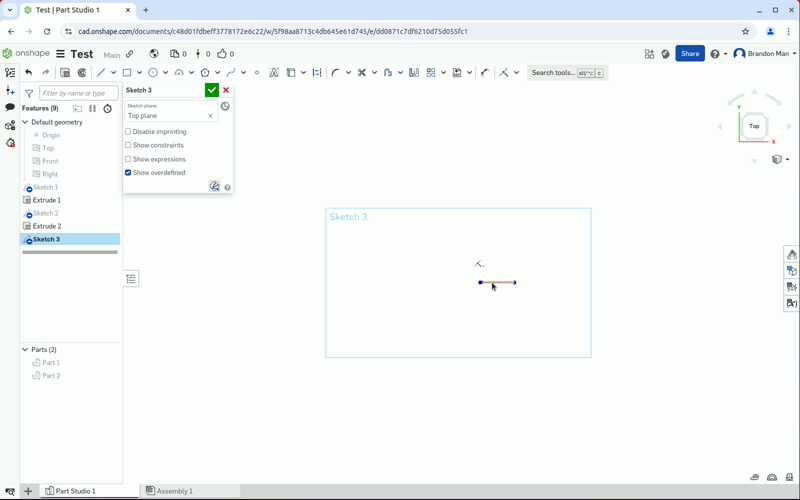
scroll(6)
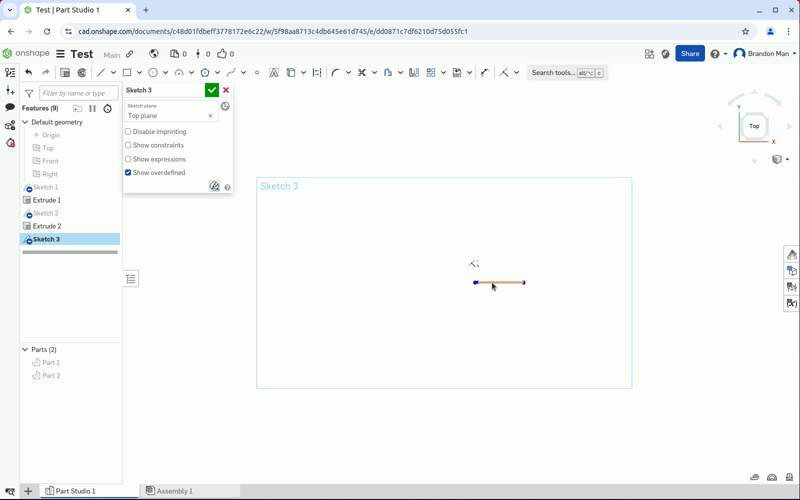
scroll(6)
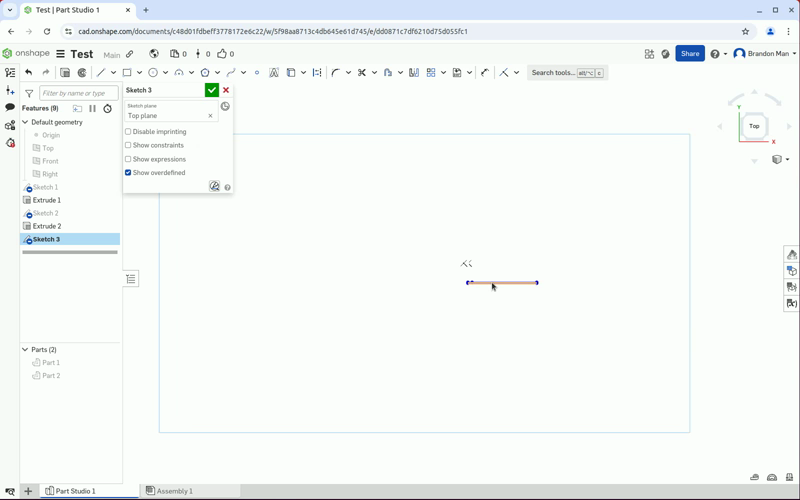
scroll(6)
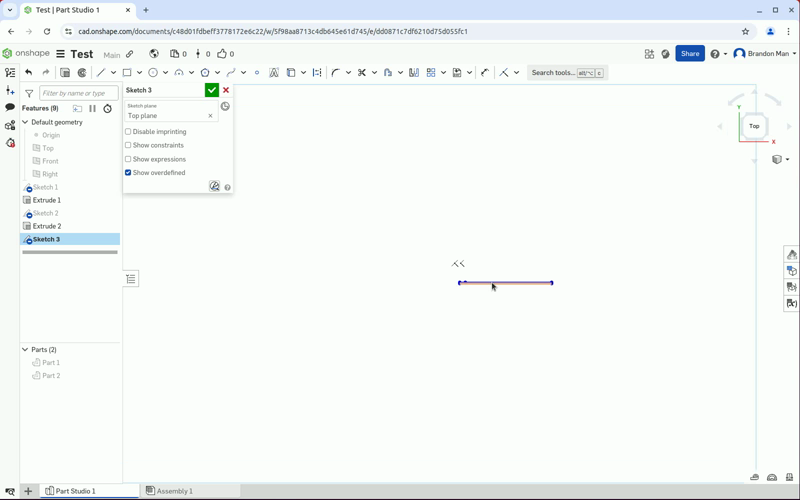
scroll(6)
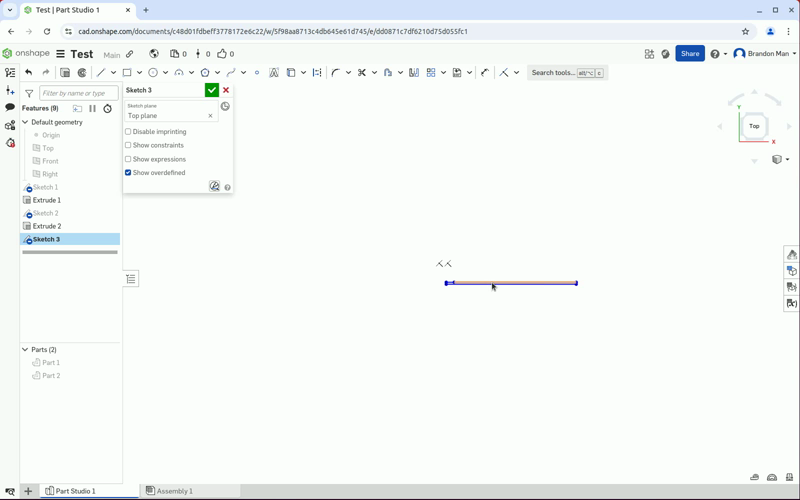
scroll(6)
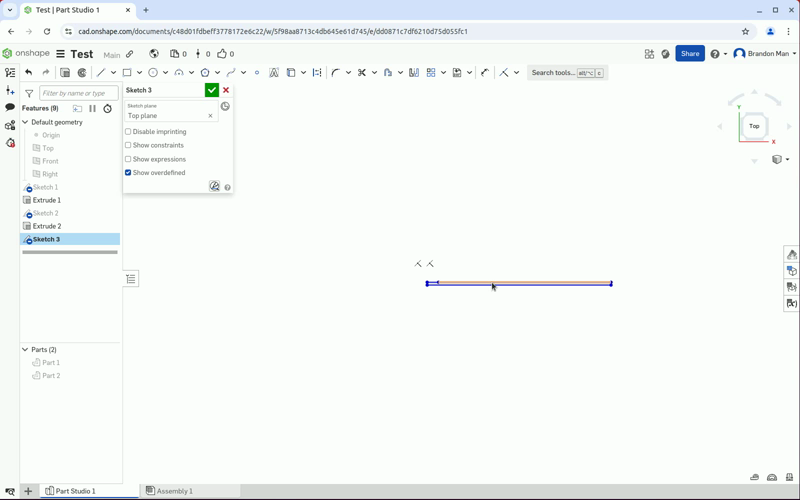
scroll(6)
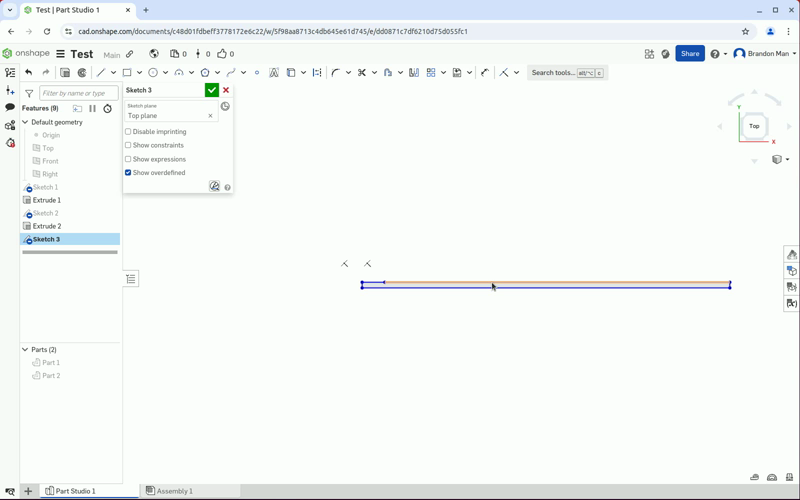
click(492, 282)
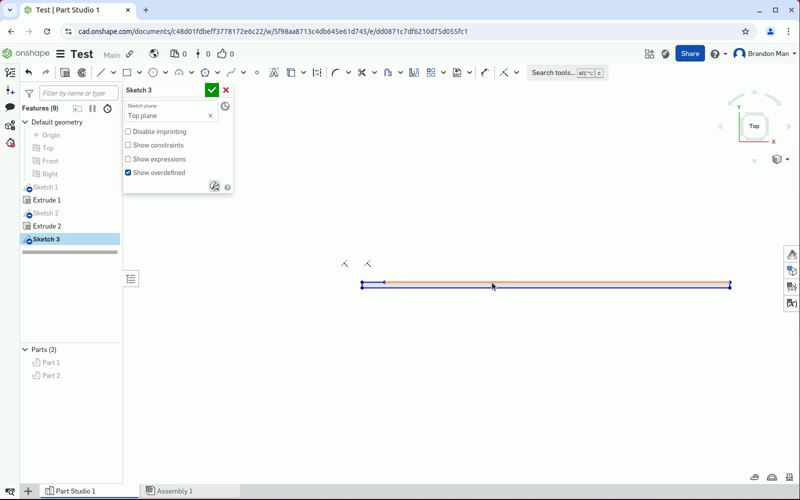
scroll(-6)
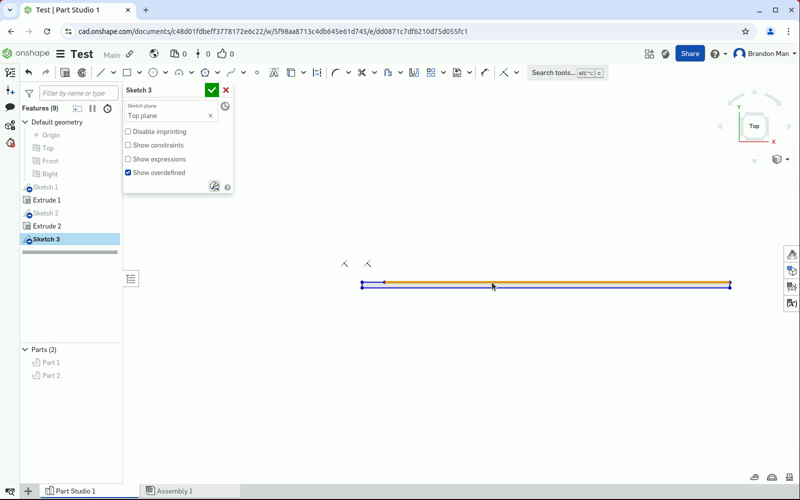
scroll(-6)
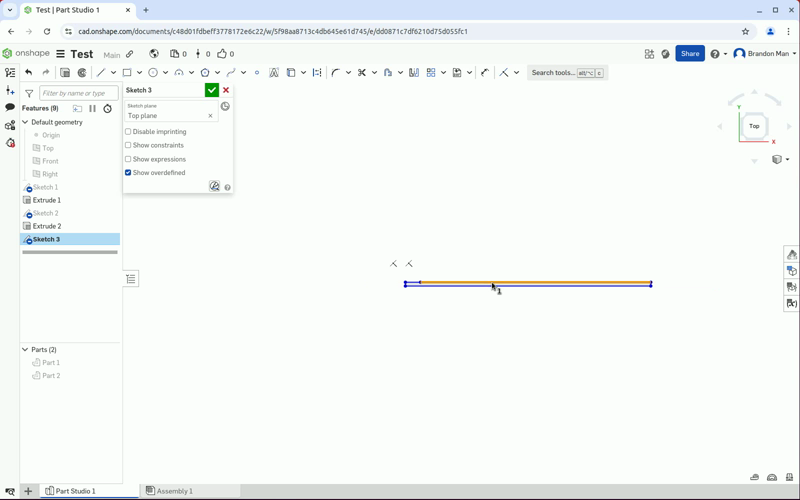
scroll(-6)
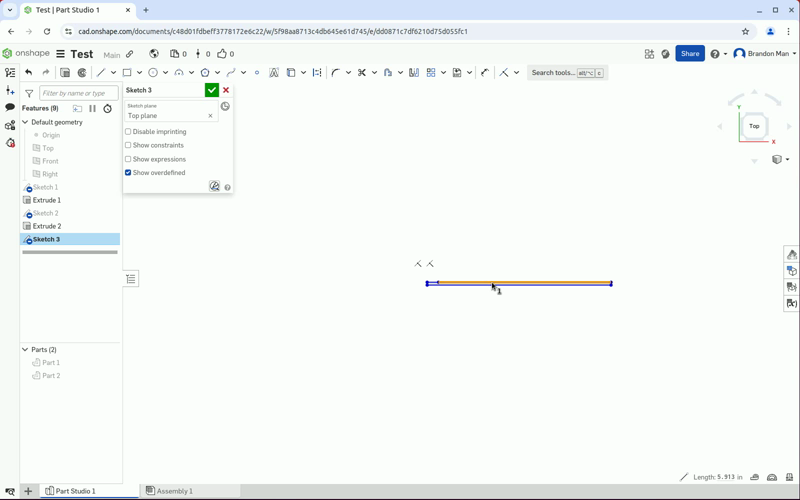
scroll(-6)
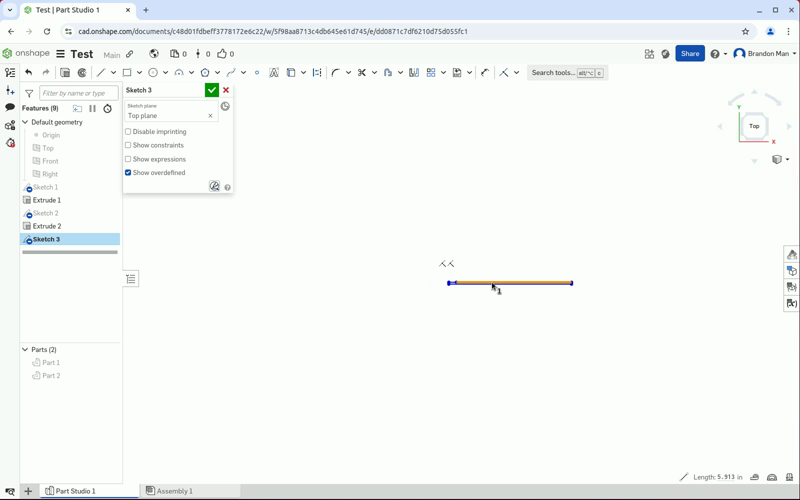
scroll(-6)
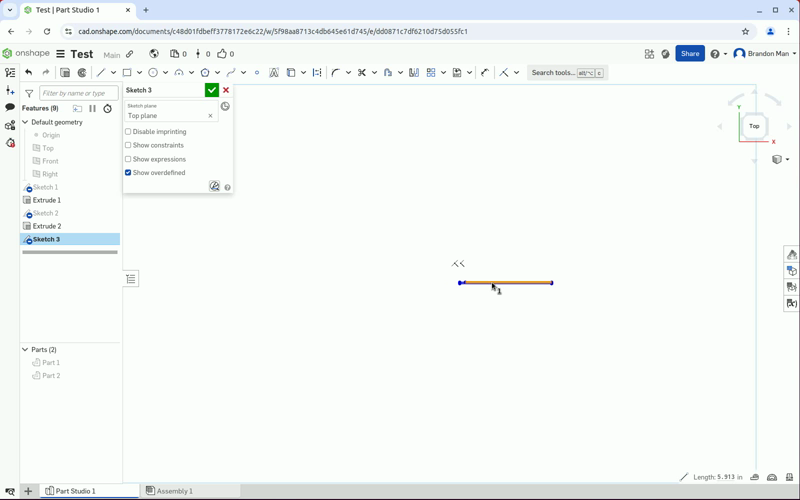
scroll(-6)
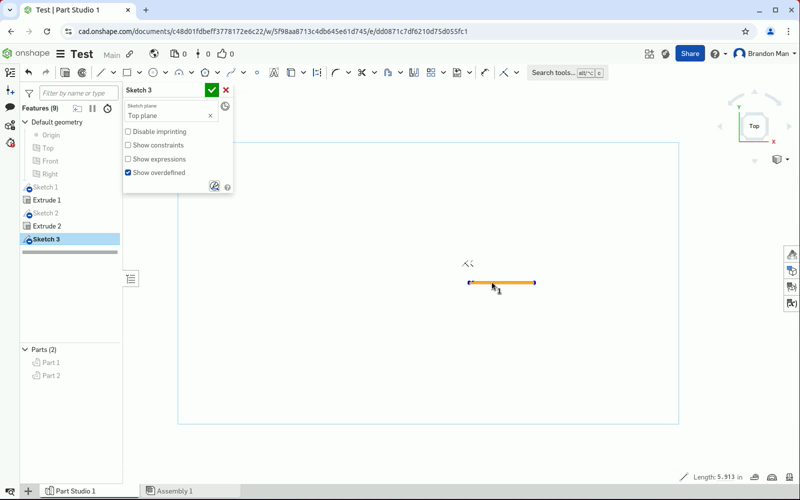
scroll(-6)
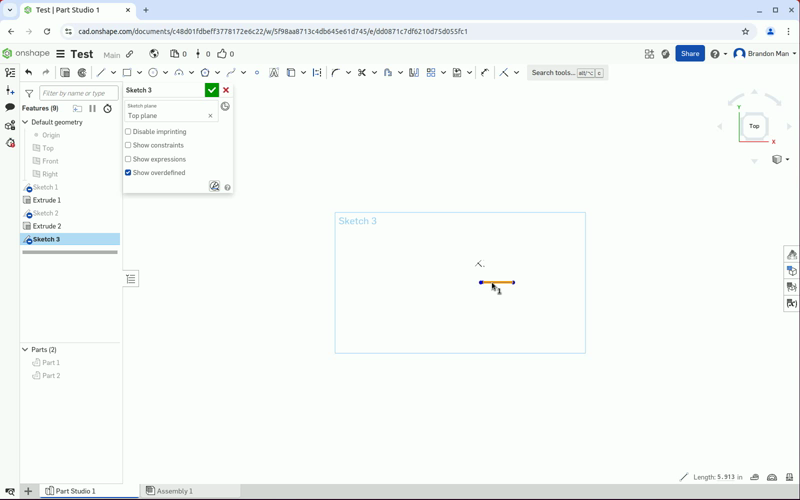
mouse_move(73, 352)
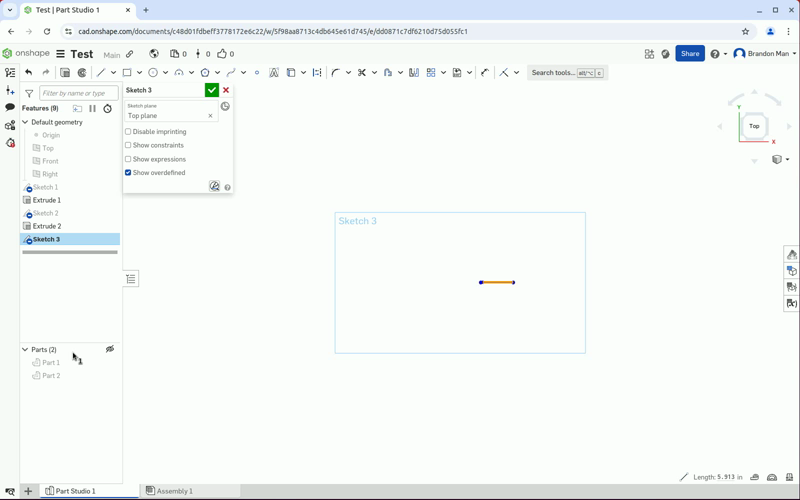
key(shift+y)
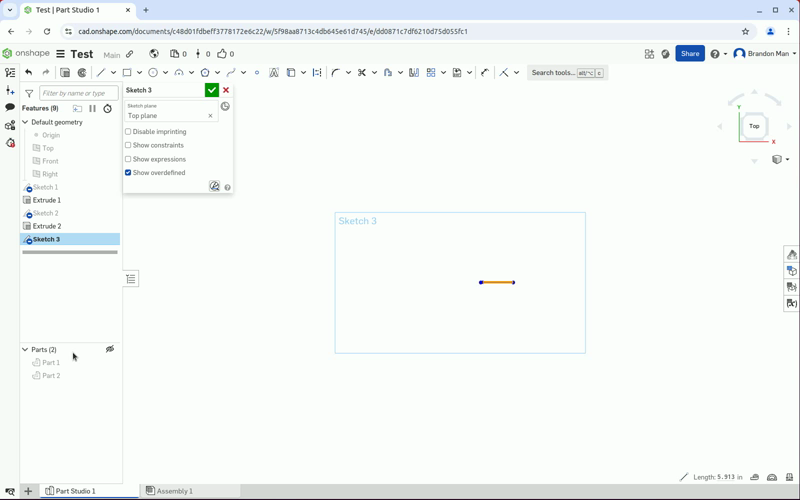
key(shift+e)
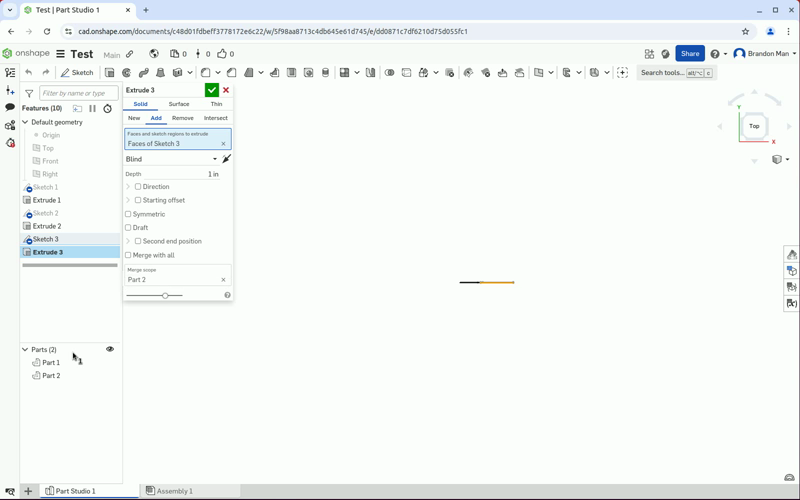
mouse_move(143, 106)
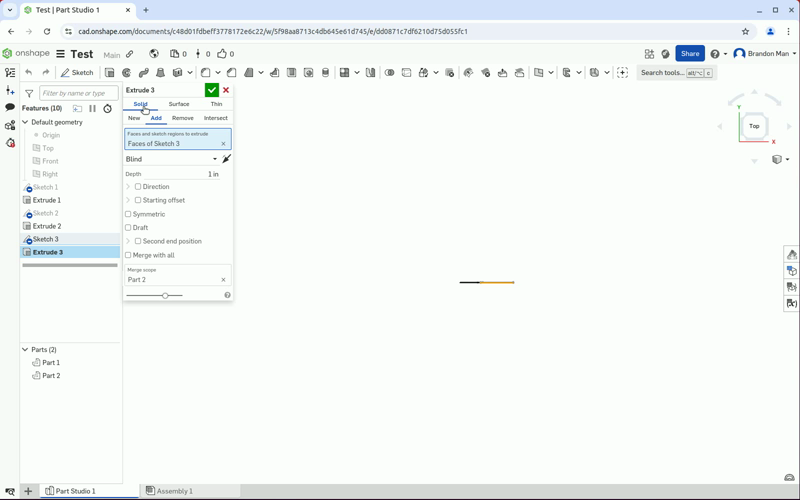
click(143, 106)
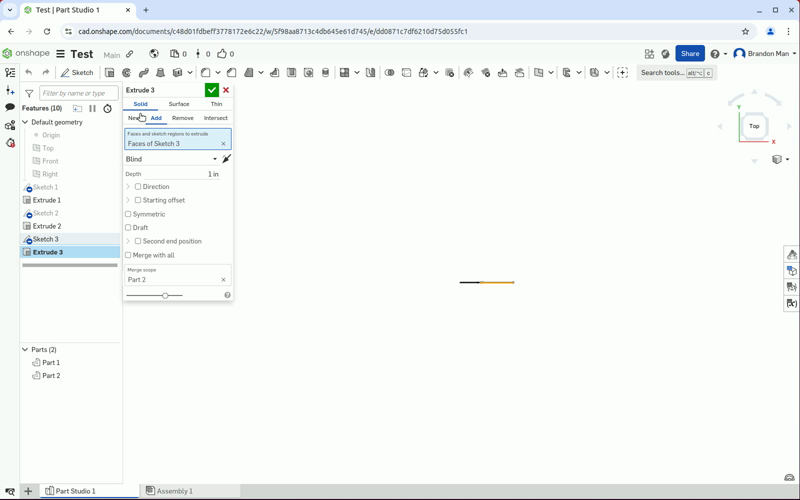
mouse_move(137, 120)
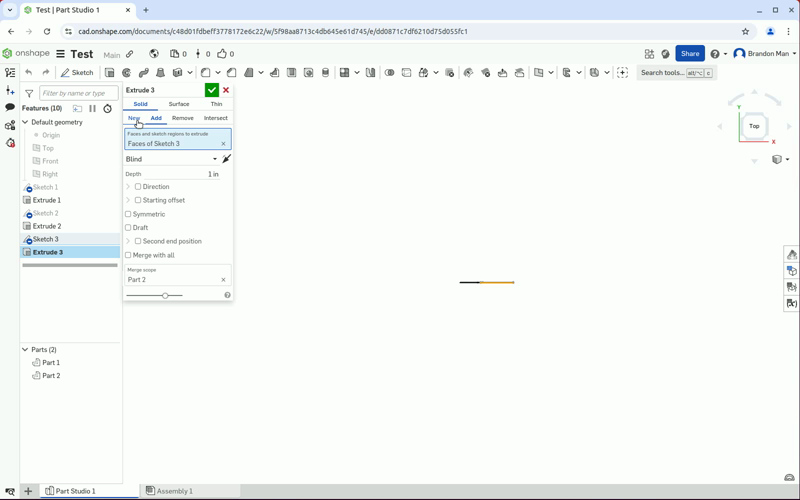
click(137, 120)
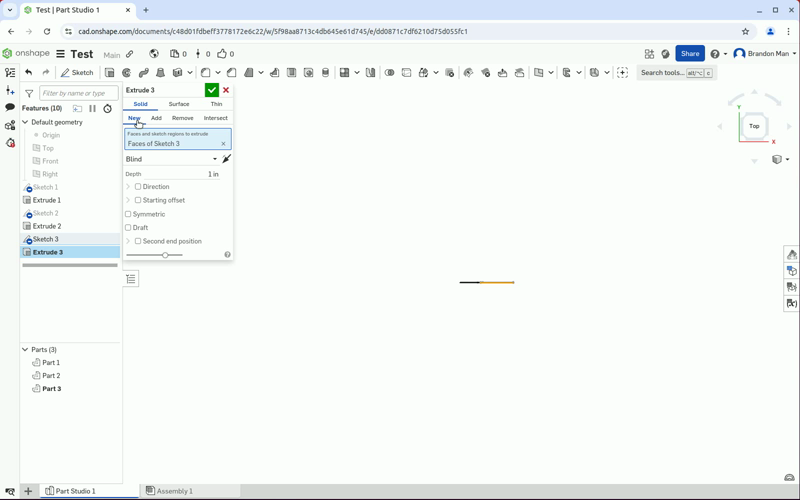
key(tab, 4)
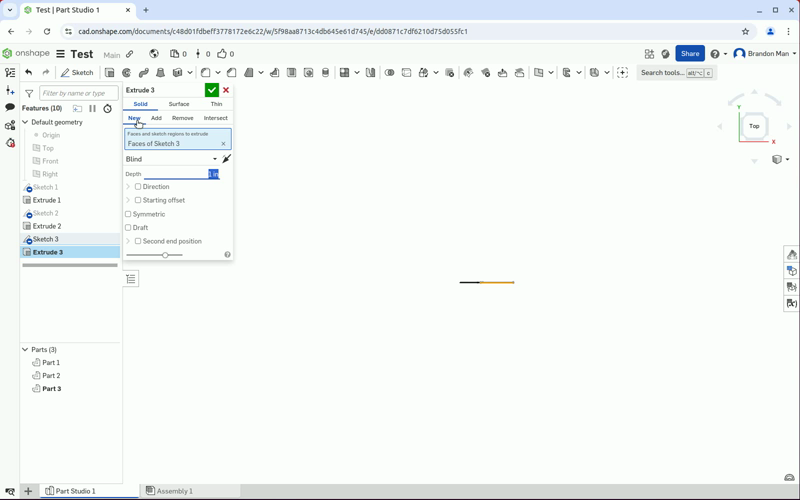
text(4.814)
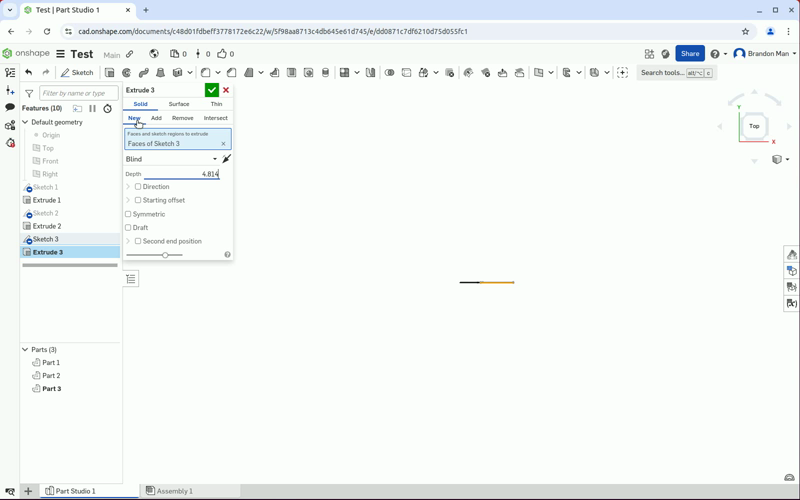
key(enter)
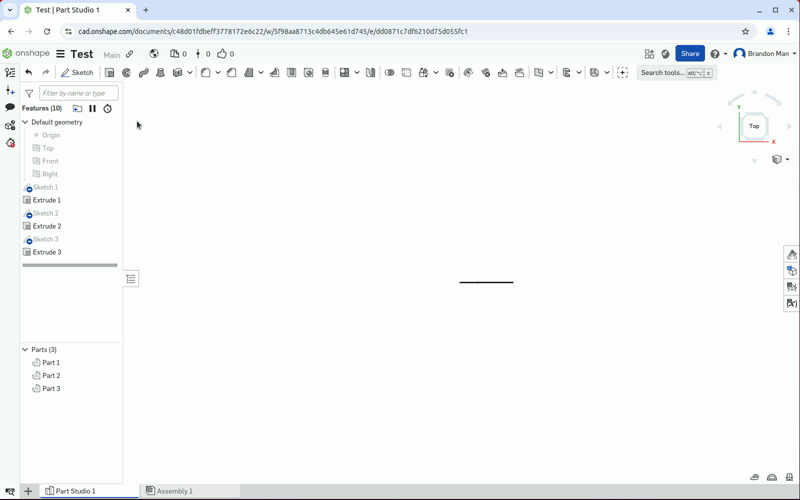
key(shift+h)
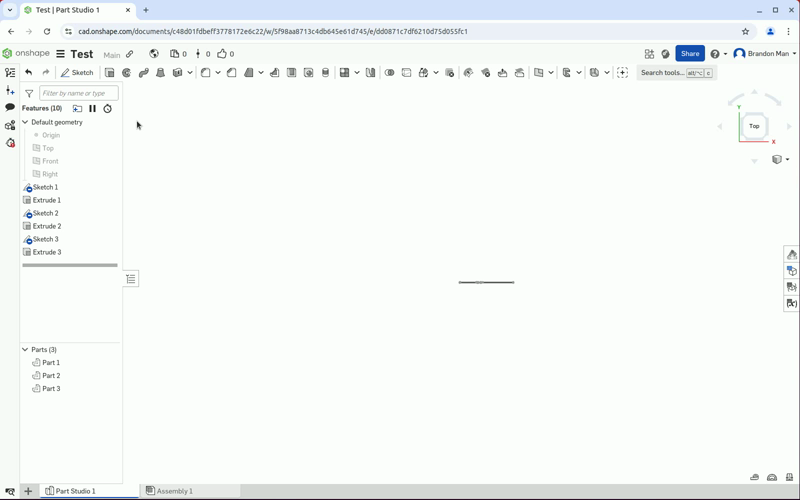
key(shift+h)
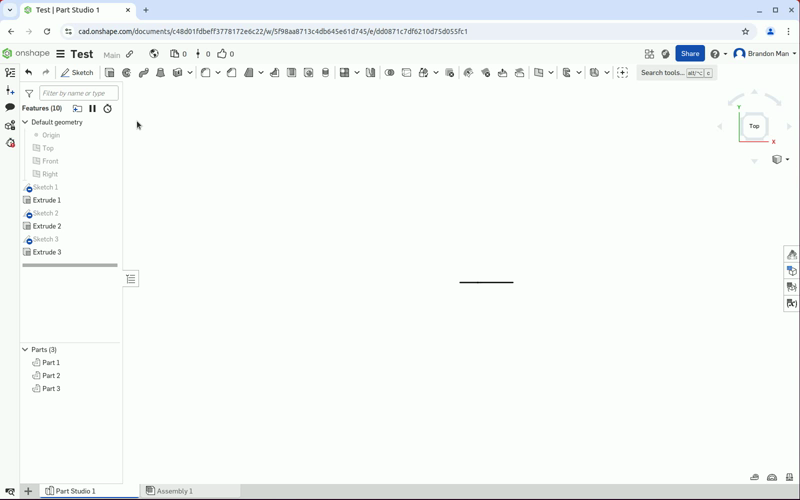
mouse_move(73, 189)
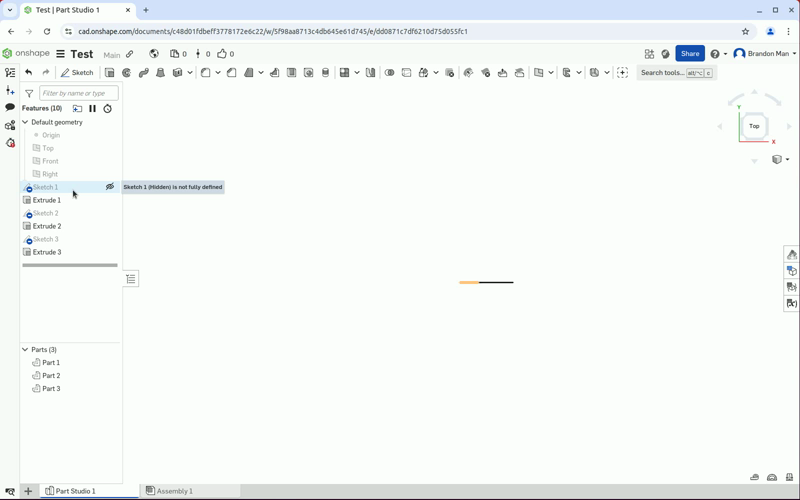
click(73, 189)
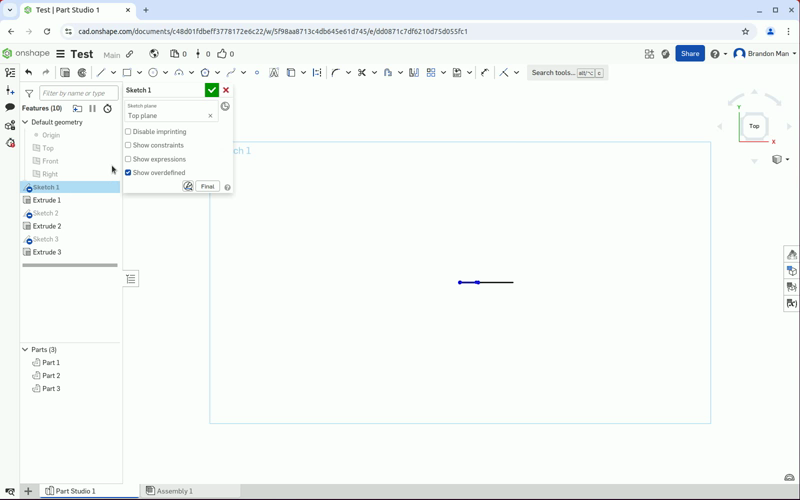
mouse_move(229, 92)
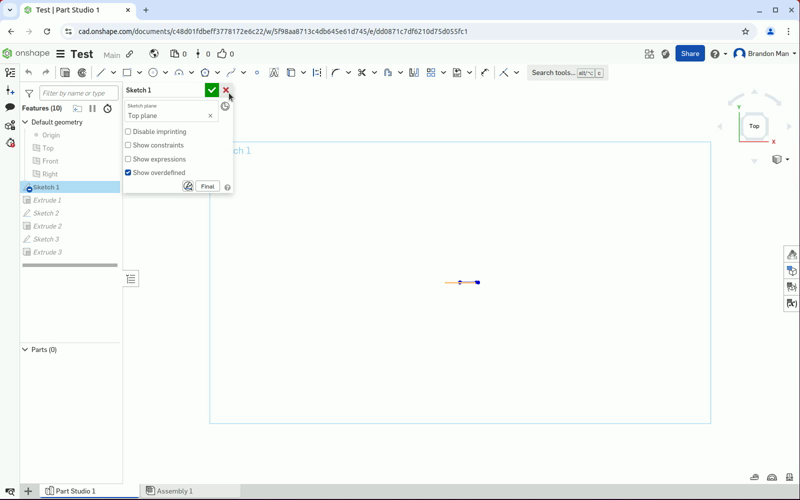
click(229, 92)
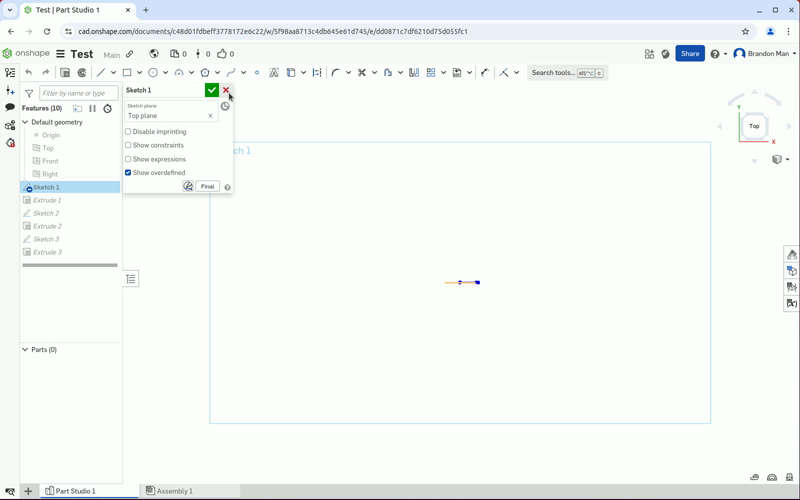
key(shift+s)
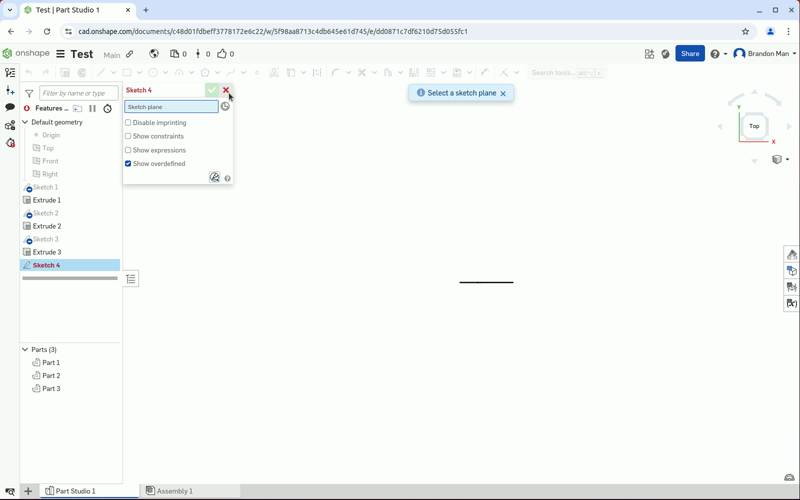
mouse_move(73, 150)
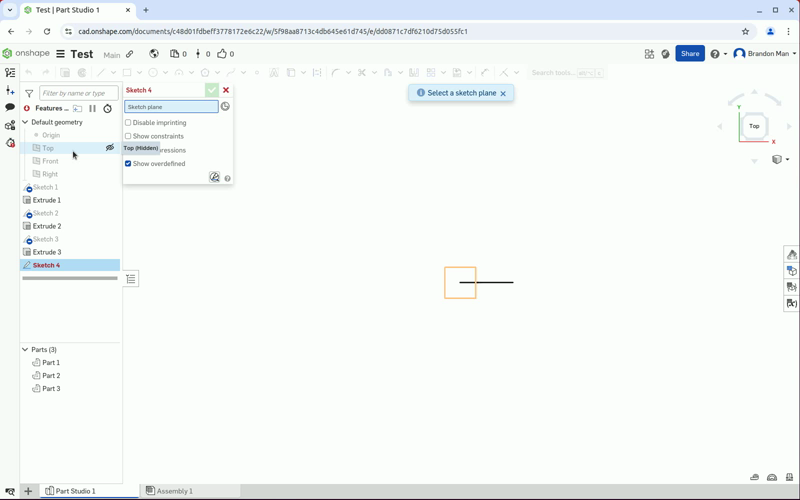
click(73, 150)
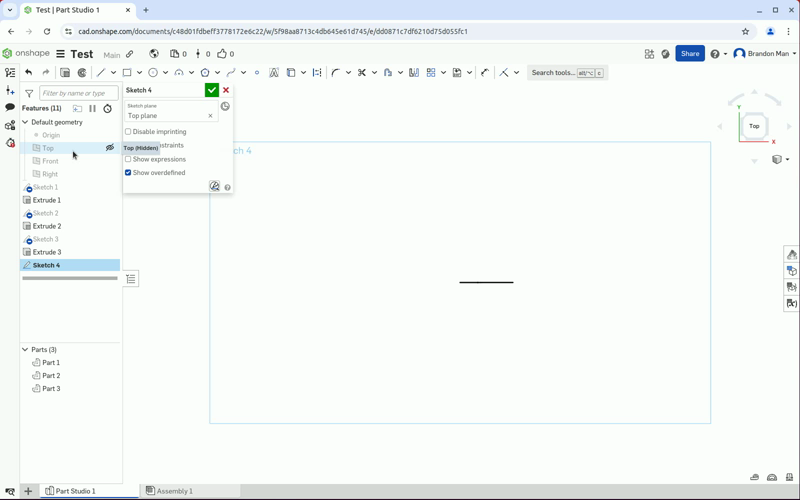
mouse_move(73, 352)
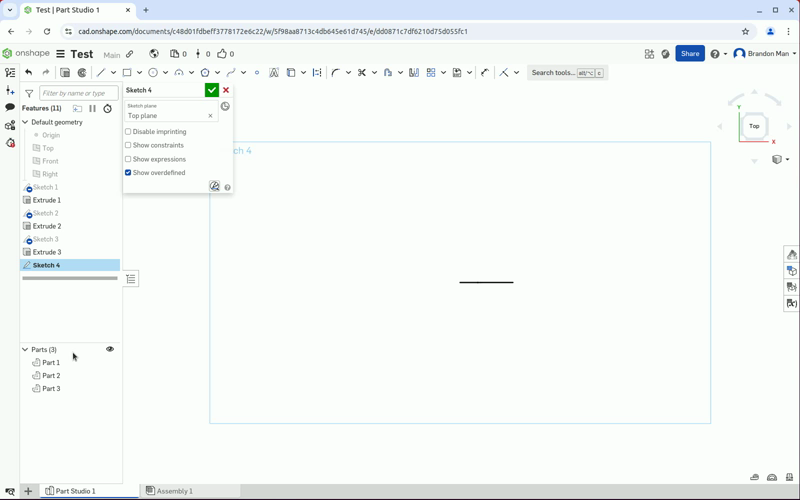
key(y)
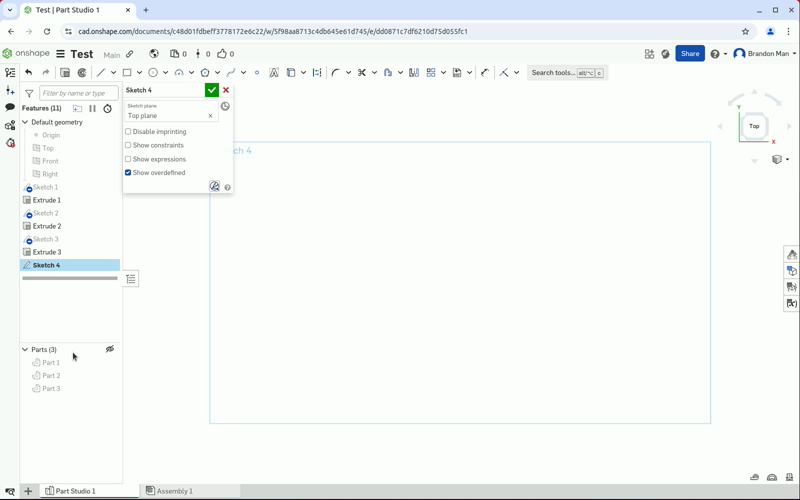
key(l)
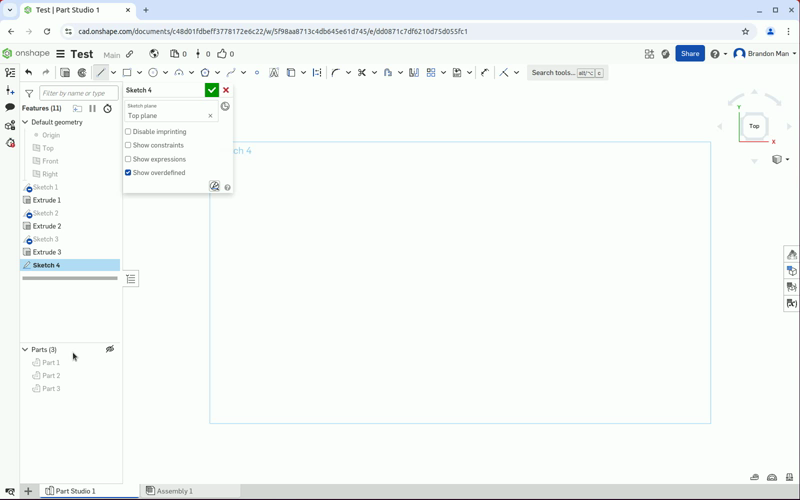
key_down(shift)
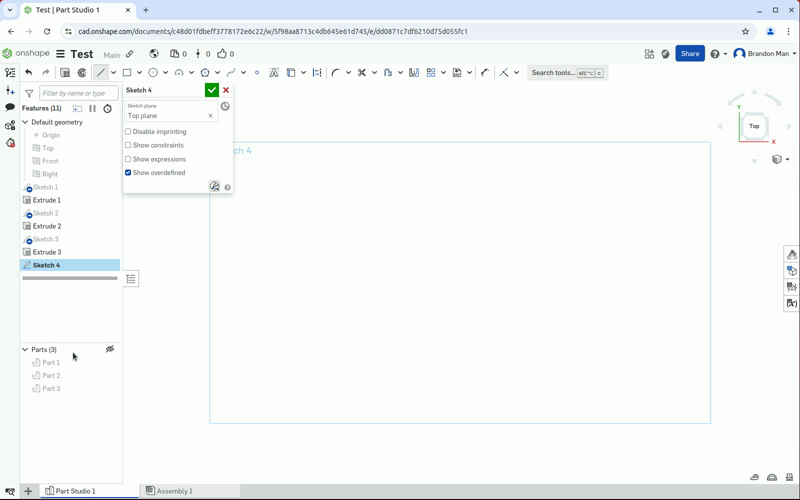
mouse_move(514, 282)
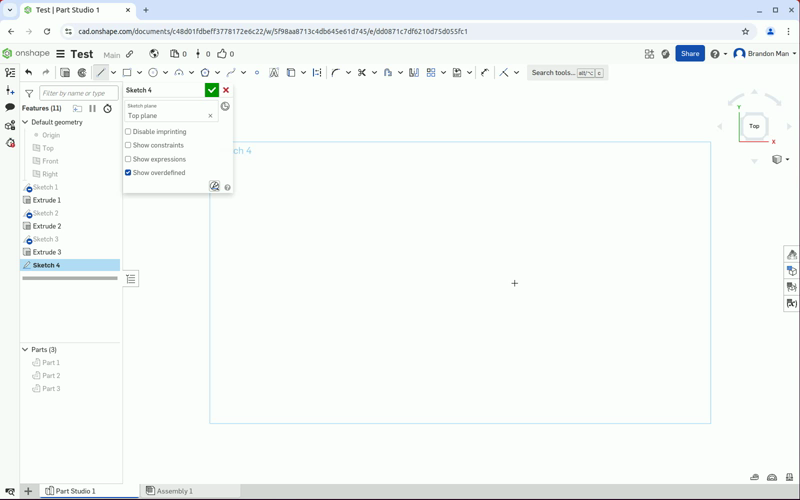
click(514, 282)
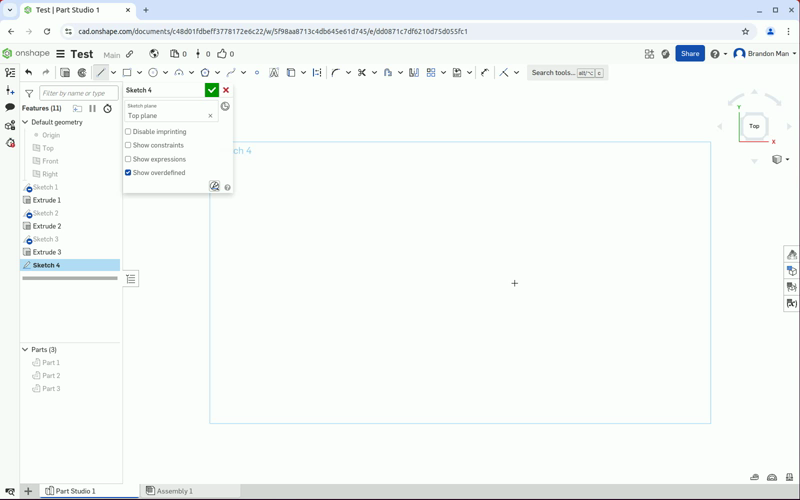
key_up(shift)
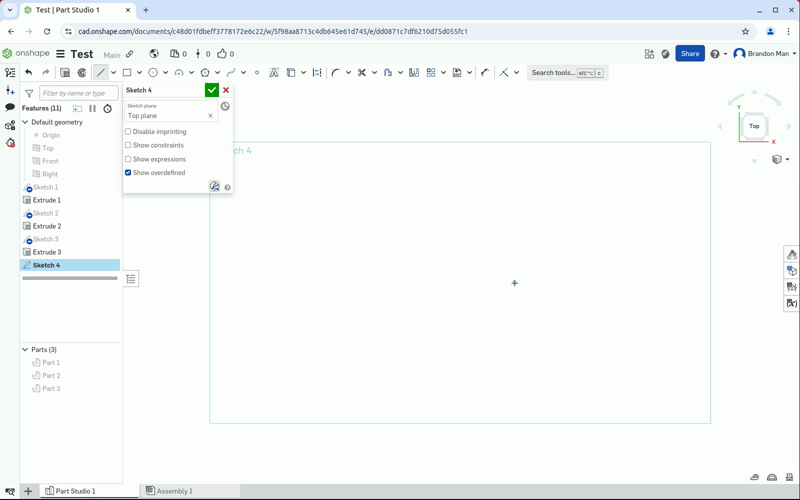
key_down(shift)
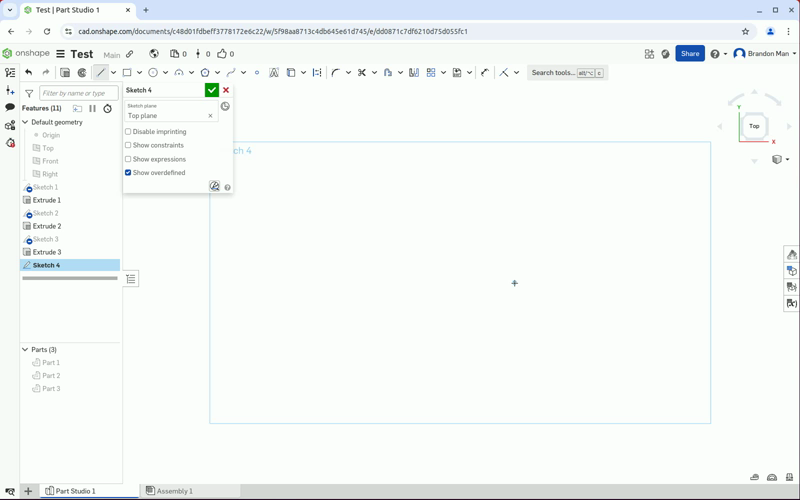
mouse_move(544, 282)
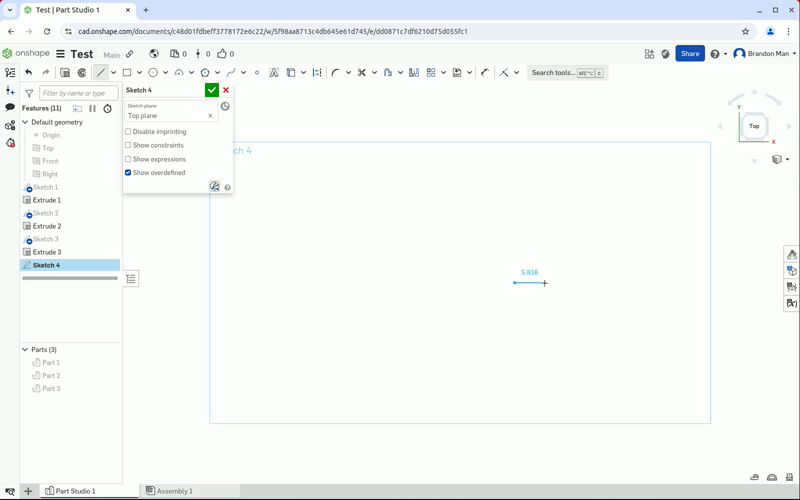
mouse_move(533, 282)
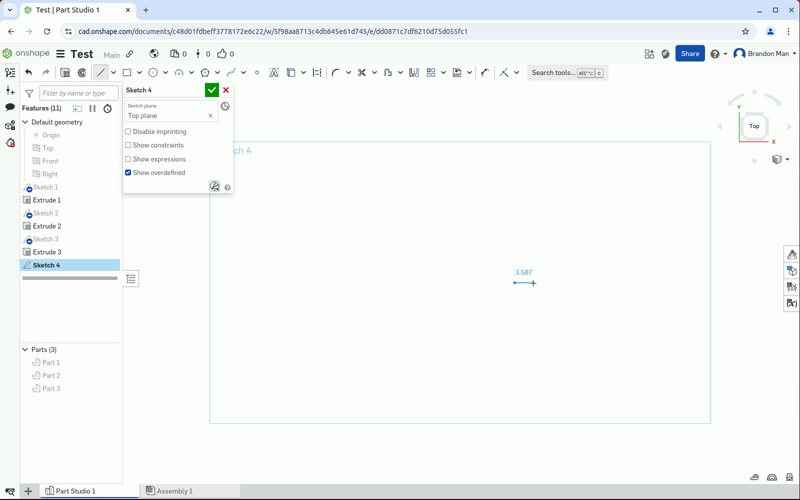
click(533, 282)
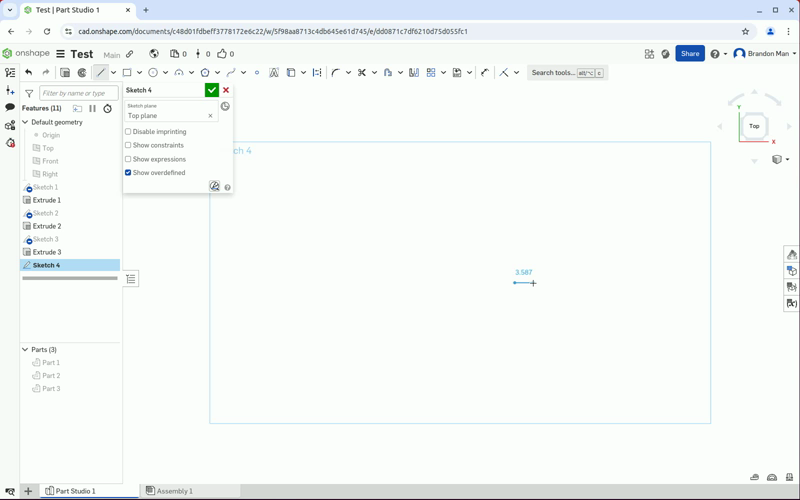
key_up(shift)
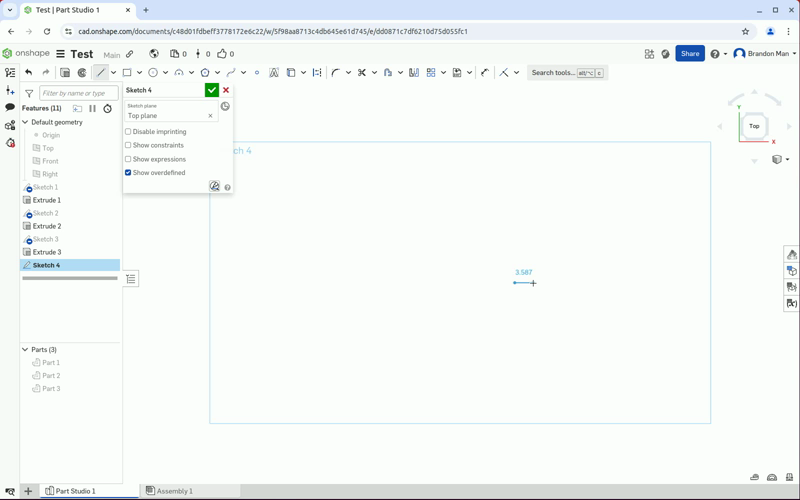
key_down(shift)
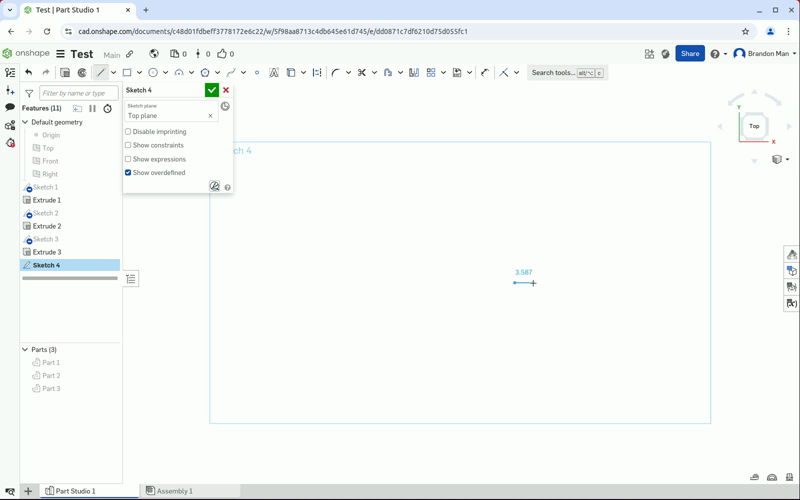
mouse_move(563, 282)
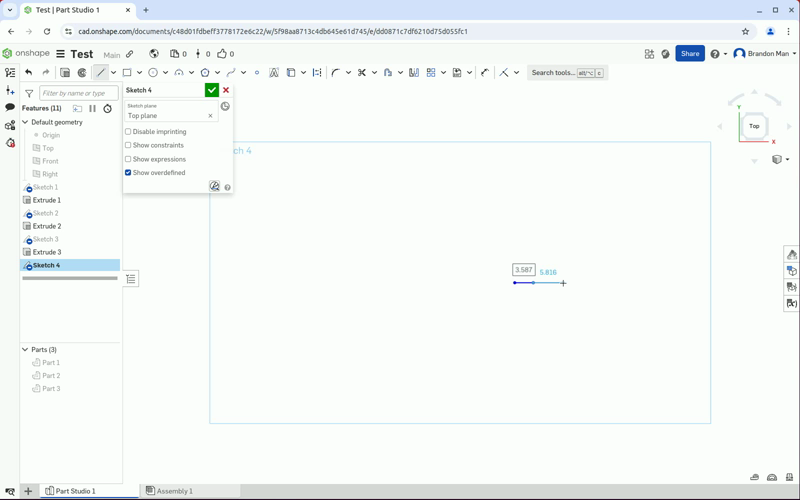
mouse_move(533, 282)
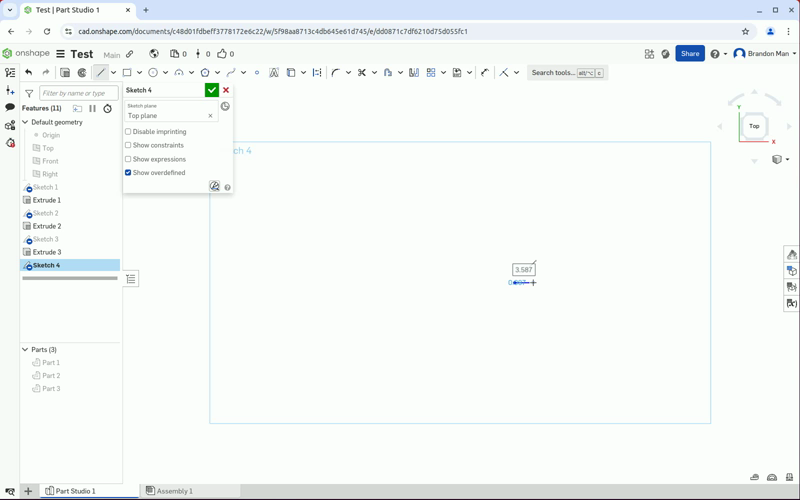
scroll(6)
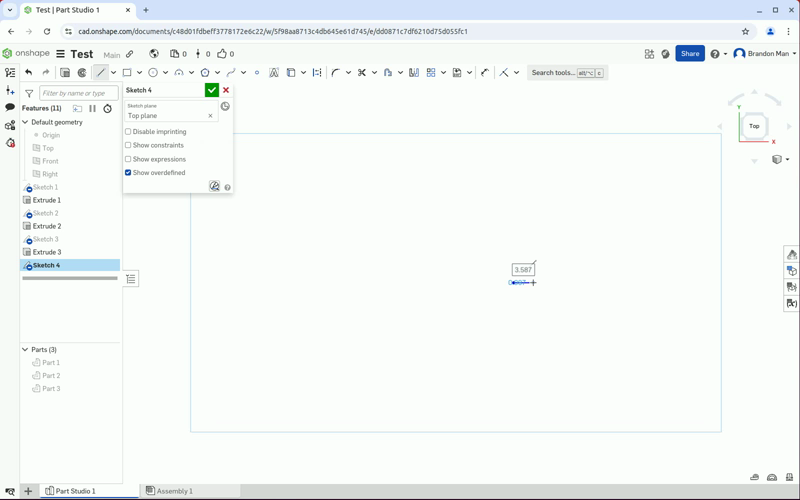
scroll(6)
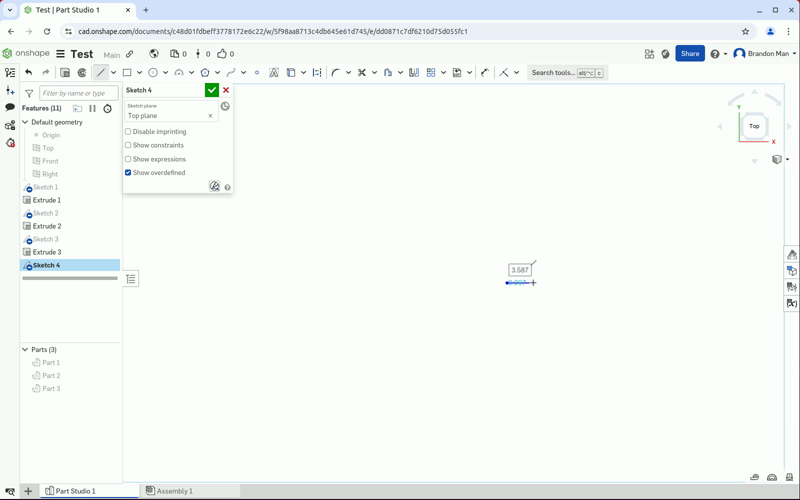
scroll(6)
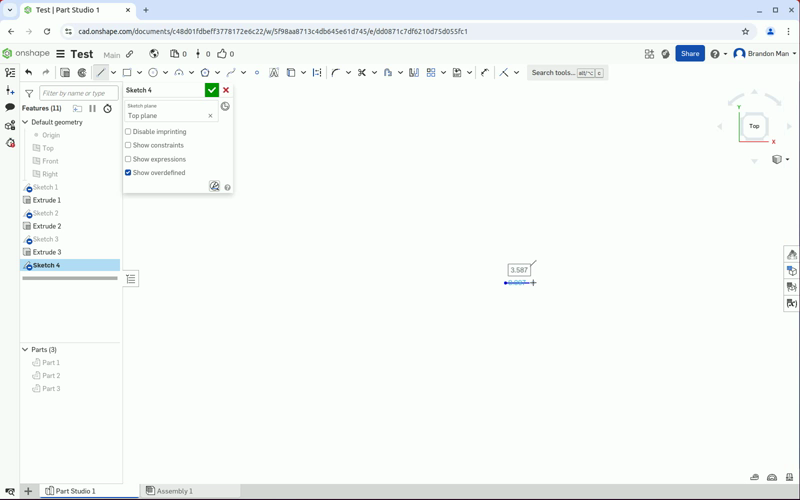
scroll(6)
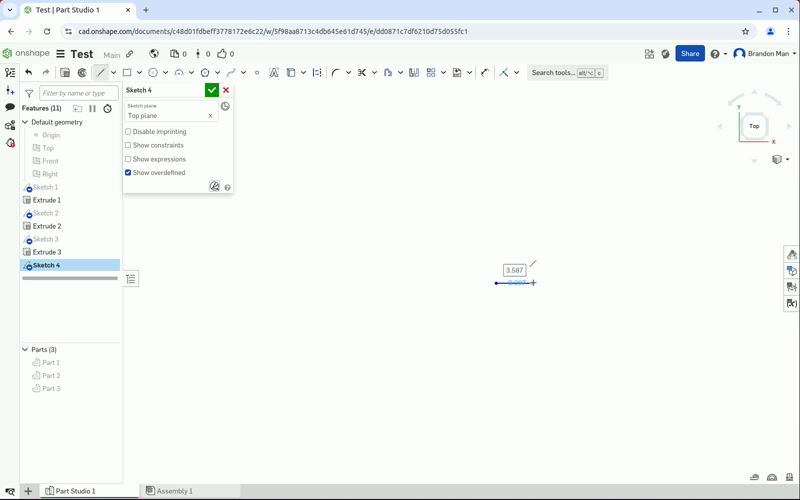
scroll(6)
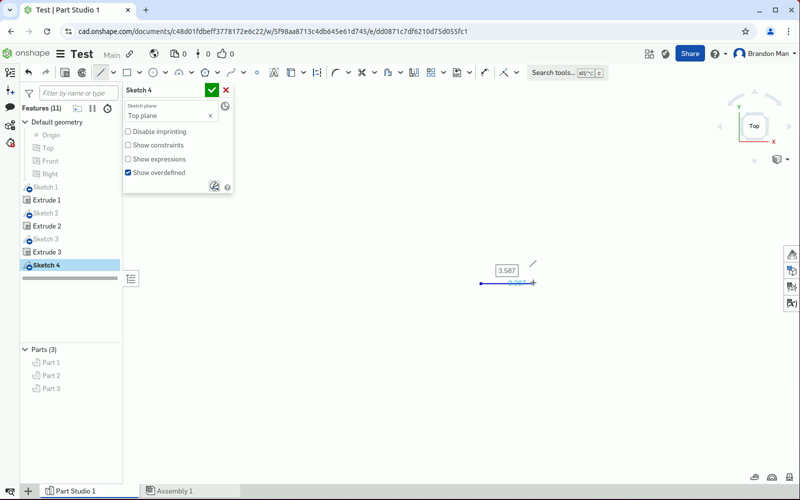
scroll(6)
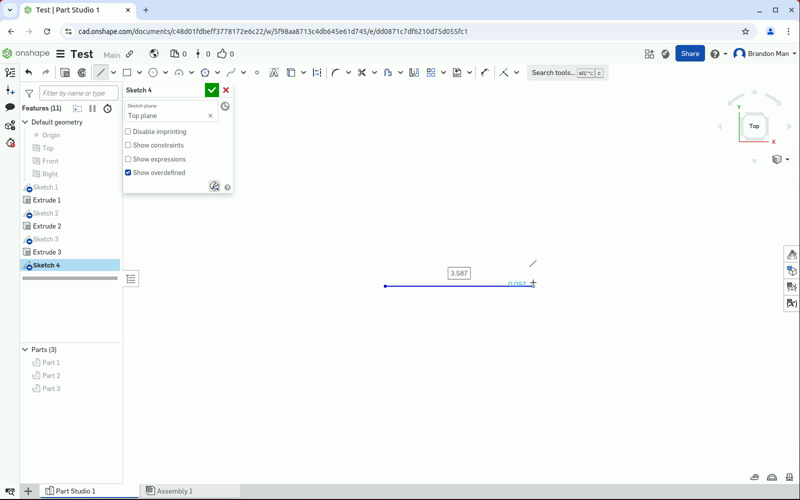
scroll(6)
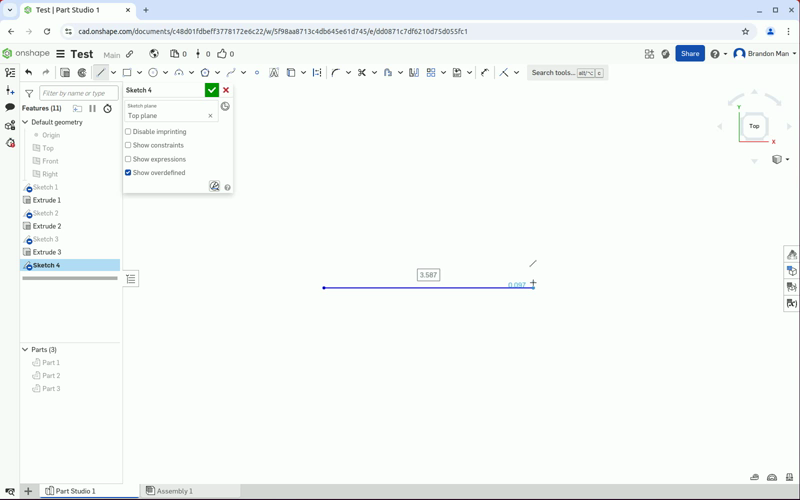
click(533, 282)
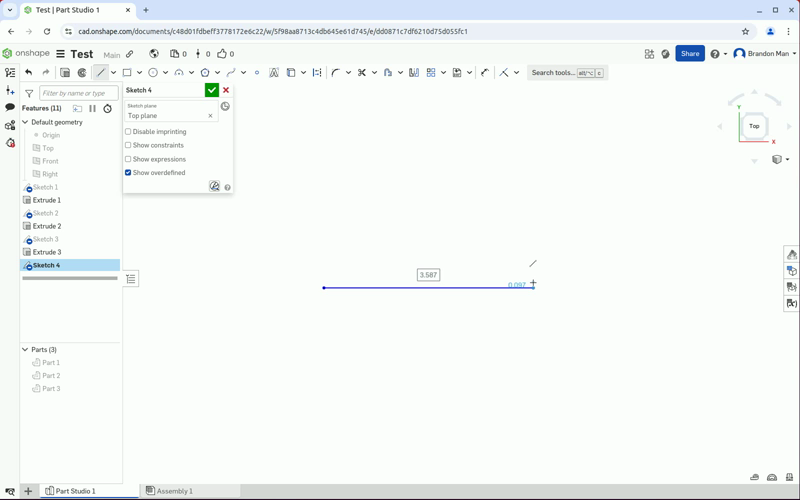
scroll(-6)
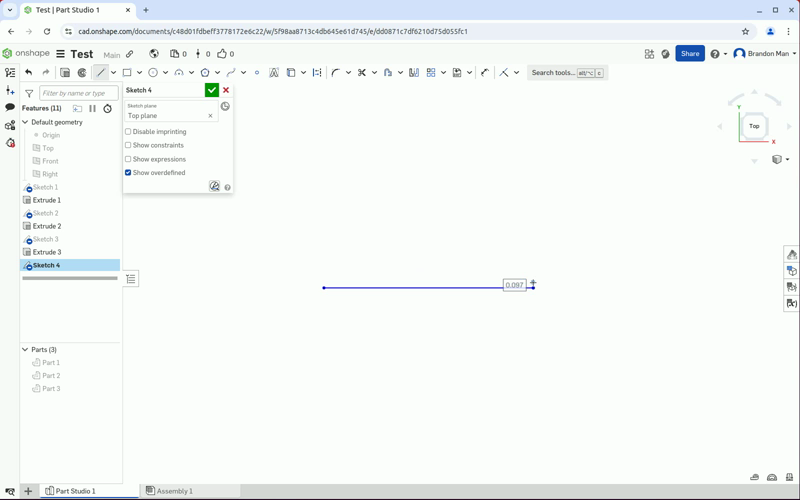
scroll(-6)
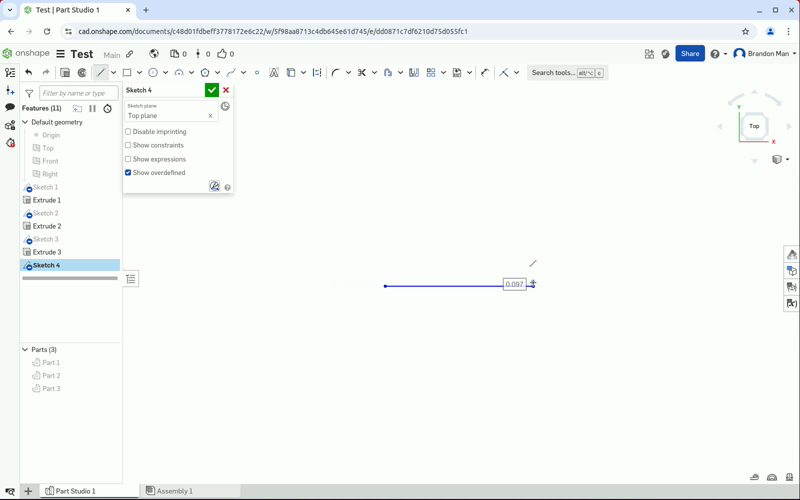
scroll(-6)
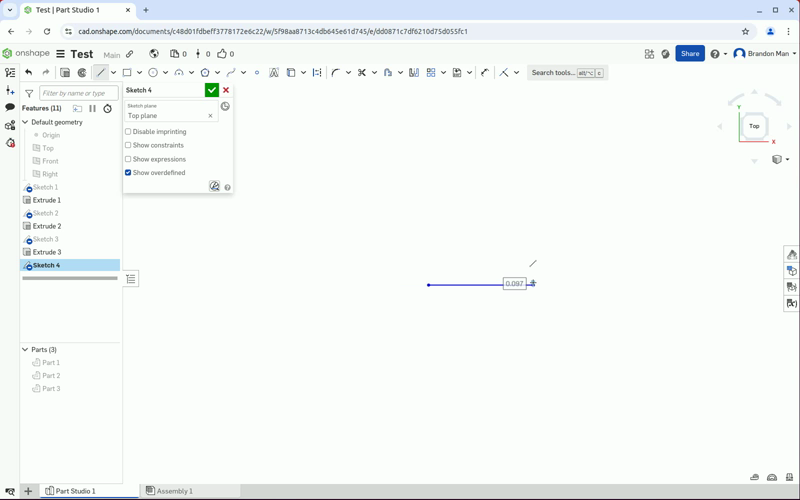
scroll(-6)
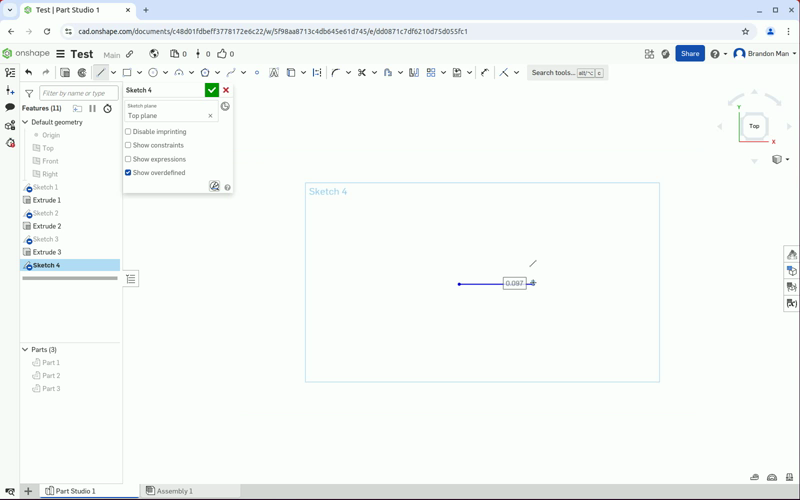
scroll(-6)
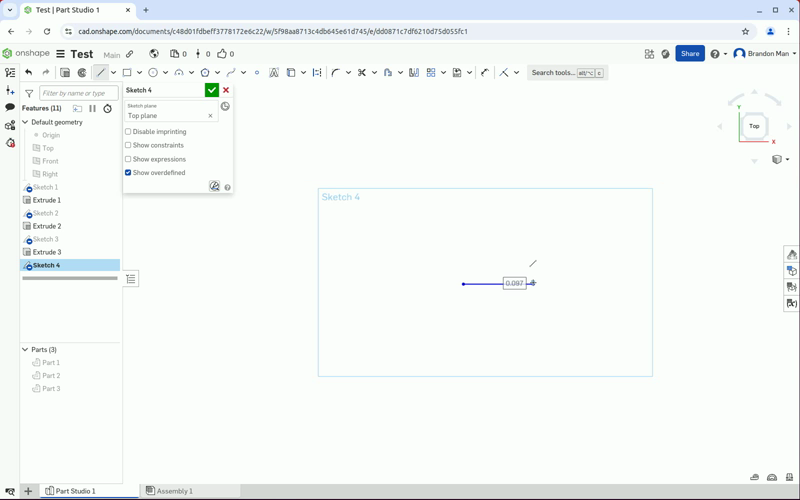
scroll(-6)
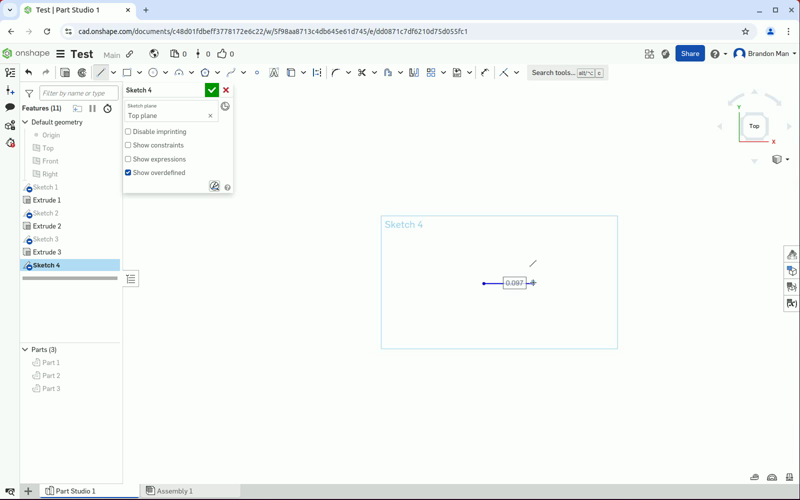
scroll(-6)
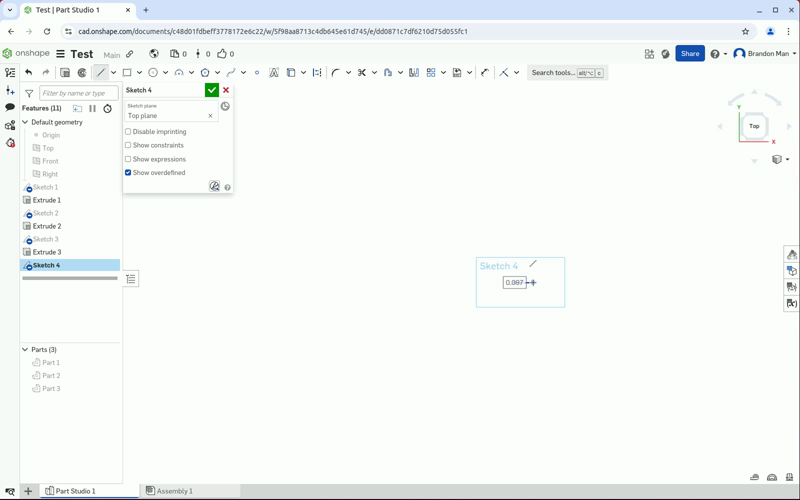
key_up(shift)
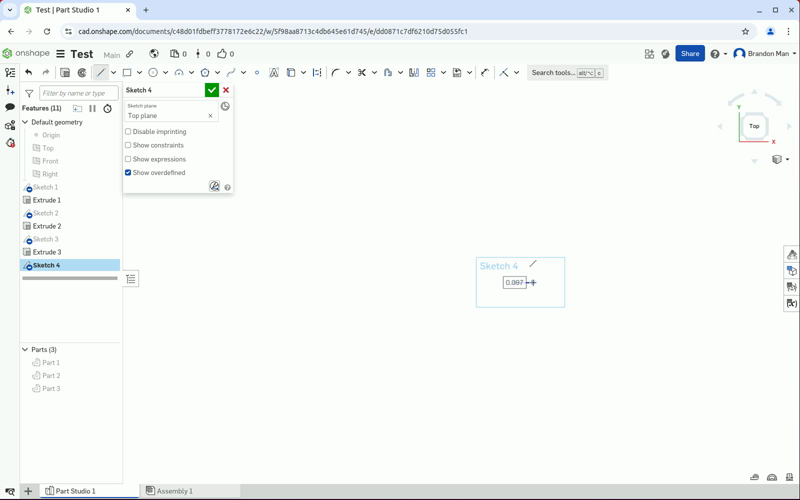
key_down(shift)
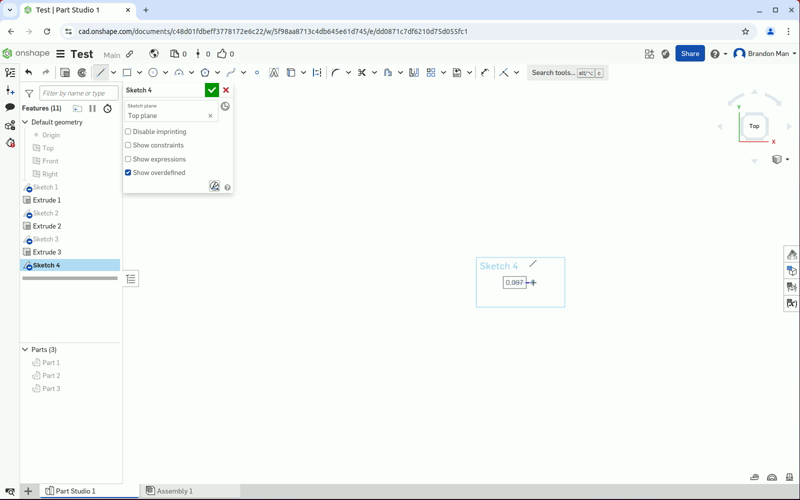
mouse_move(563, 282)
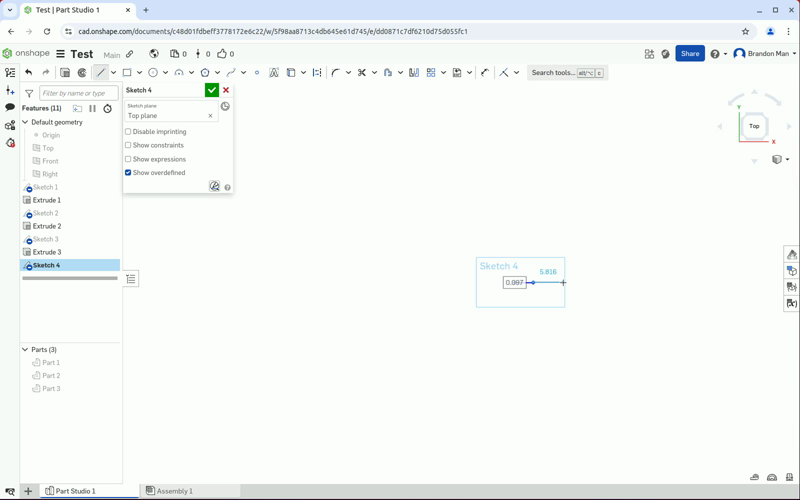
mouse_move(532, 282)
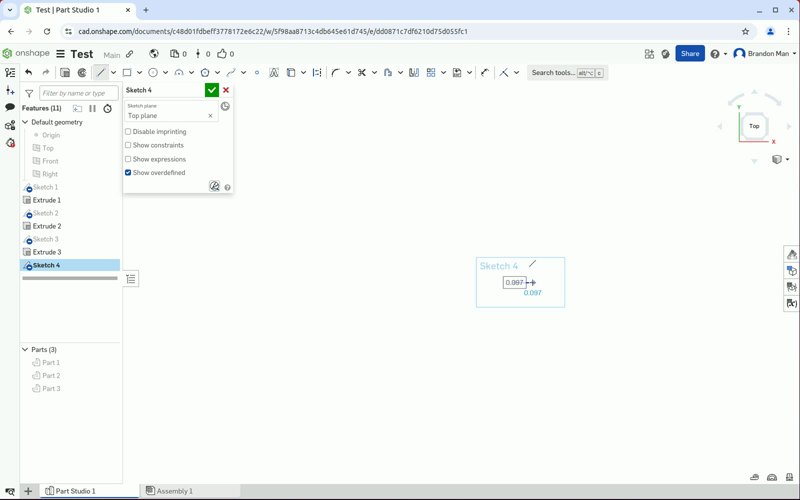
scroll(6)
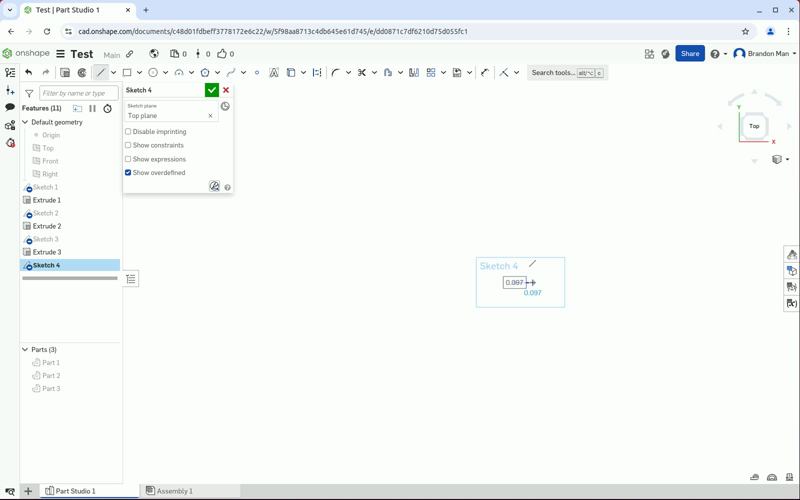
scroll(6)
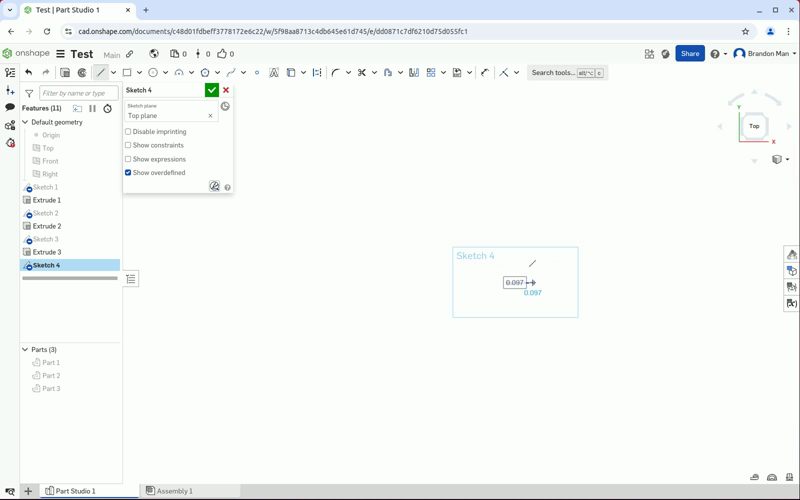
scroll(6)
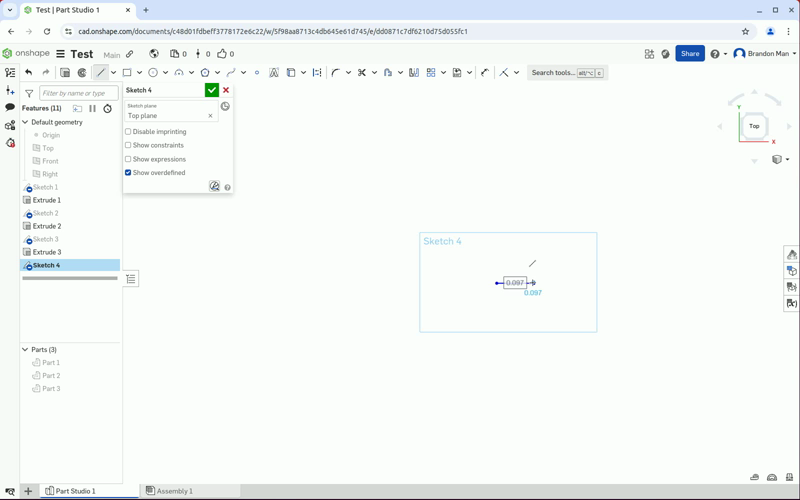
scroll(6)
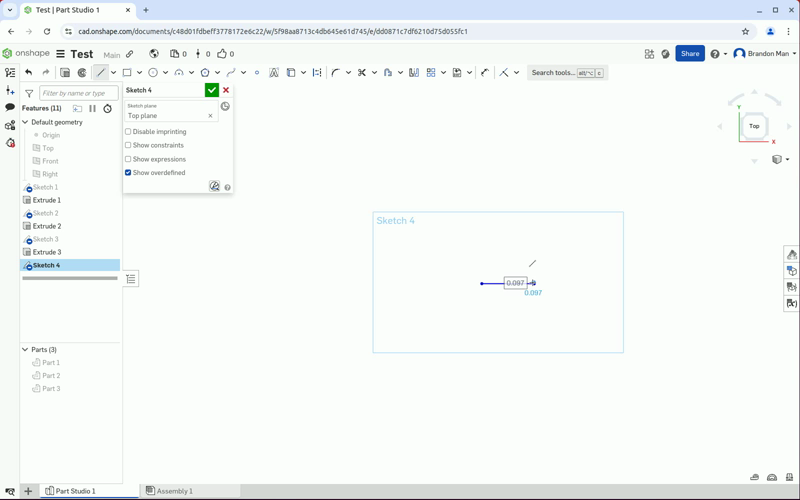
scroll(6)
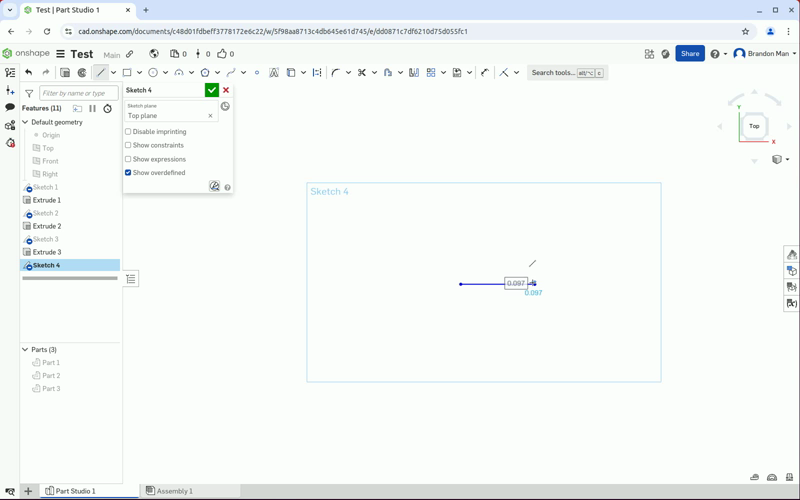
scroll(6)
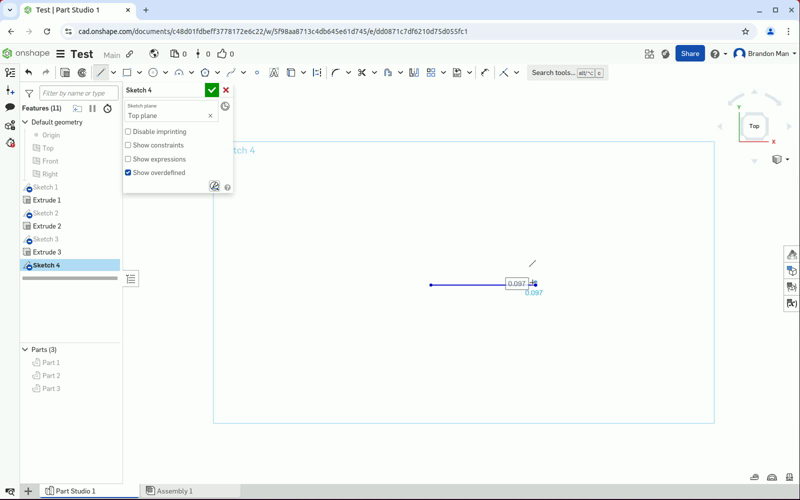
scroll(6)
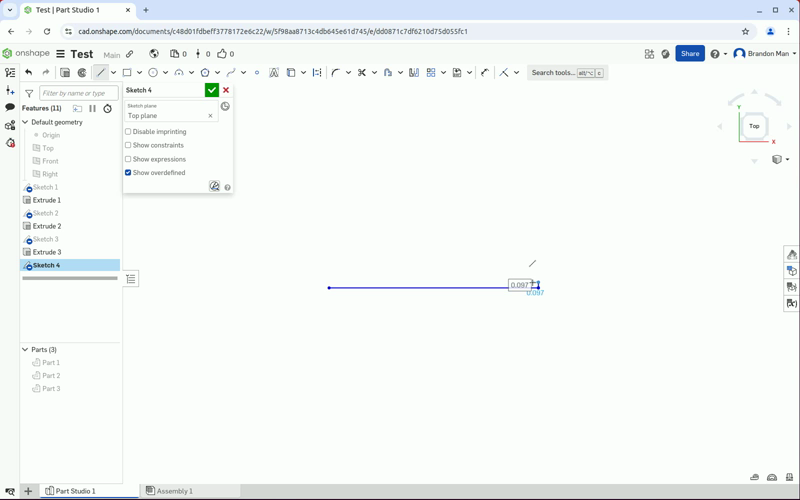
click(532, 282)
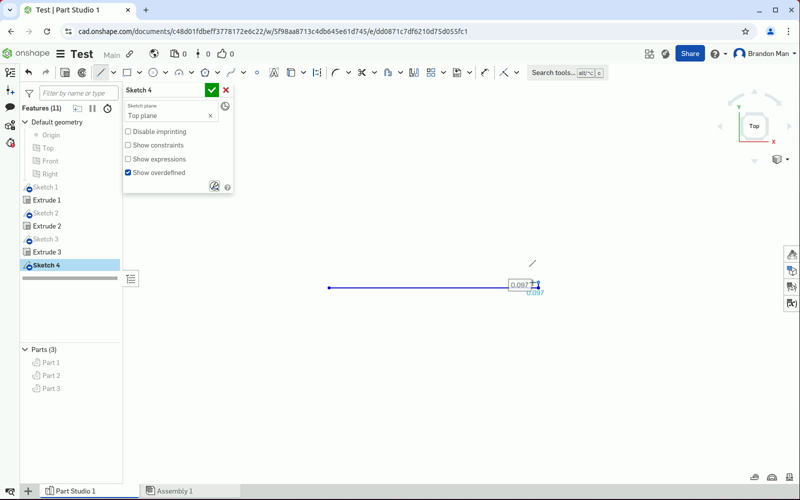
scroll(-6)
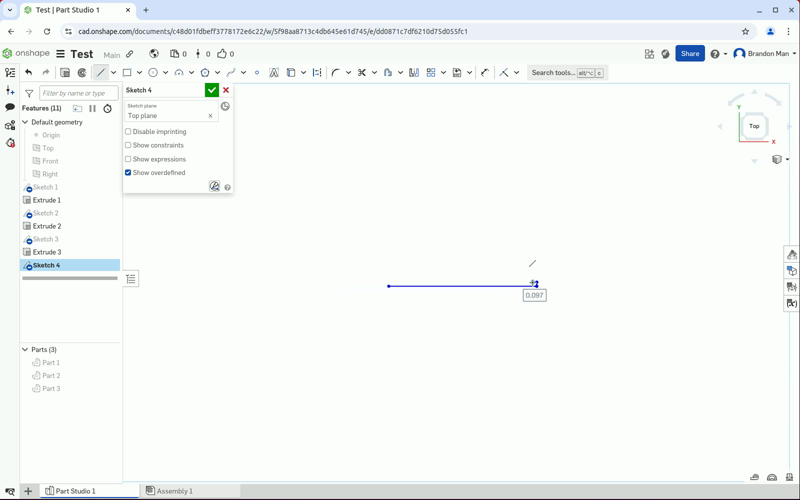
scroll(-6)
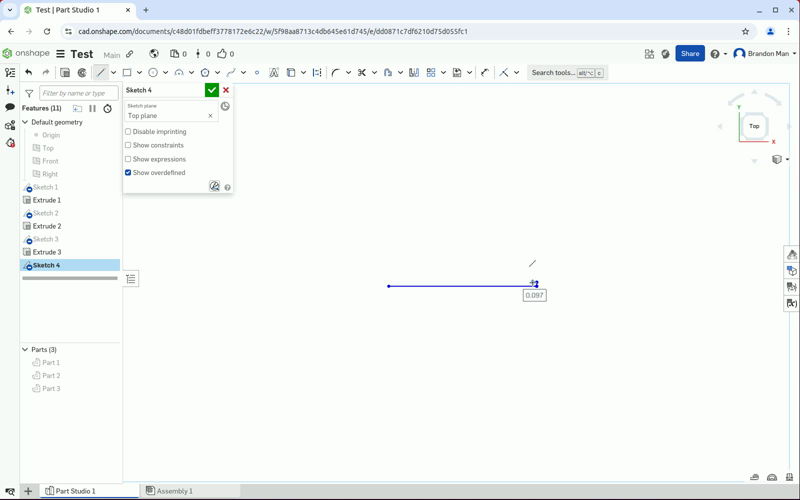
scroll(-6)
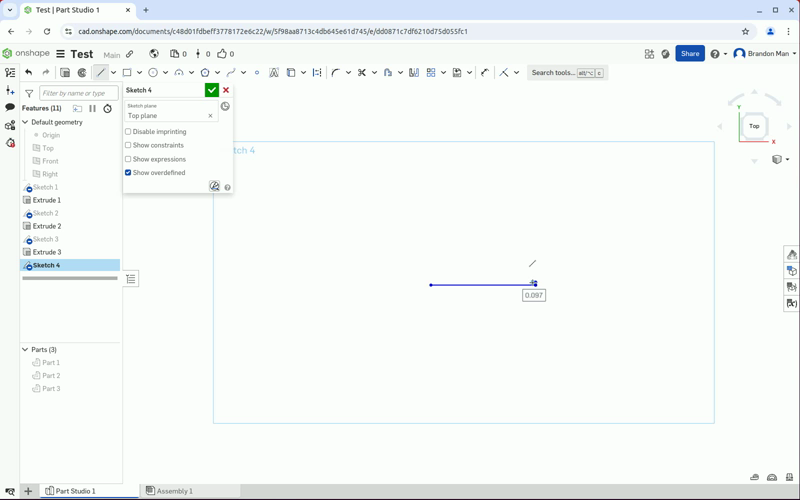
scroll(-6)
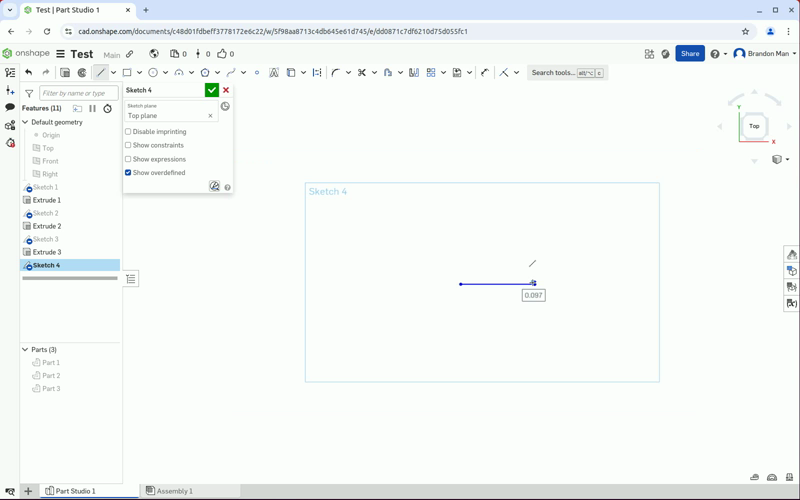
scroll(-6)
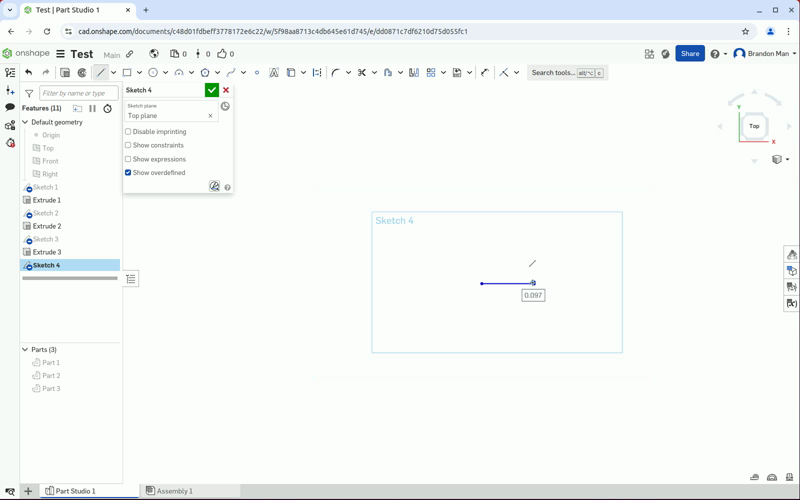
scroll(-6)
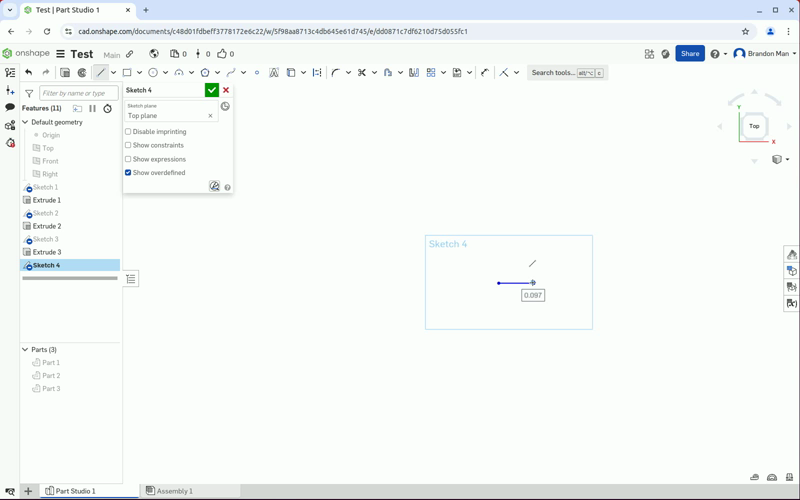
scroll(-6)
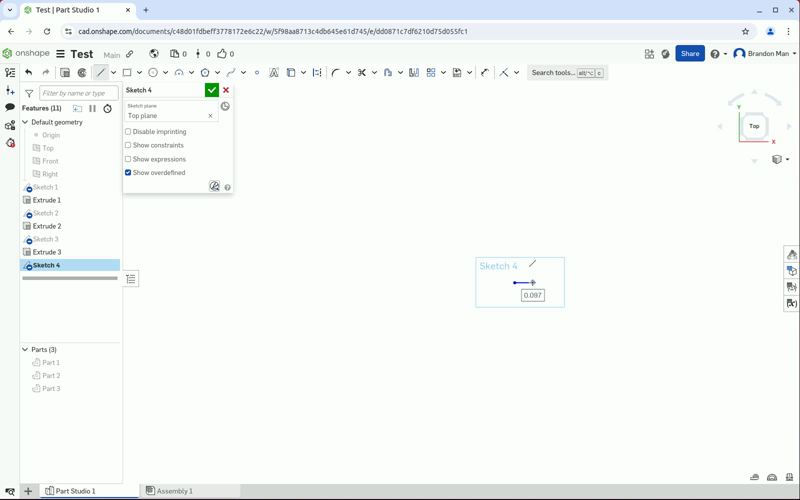
key_up(shift)
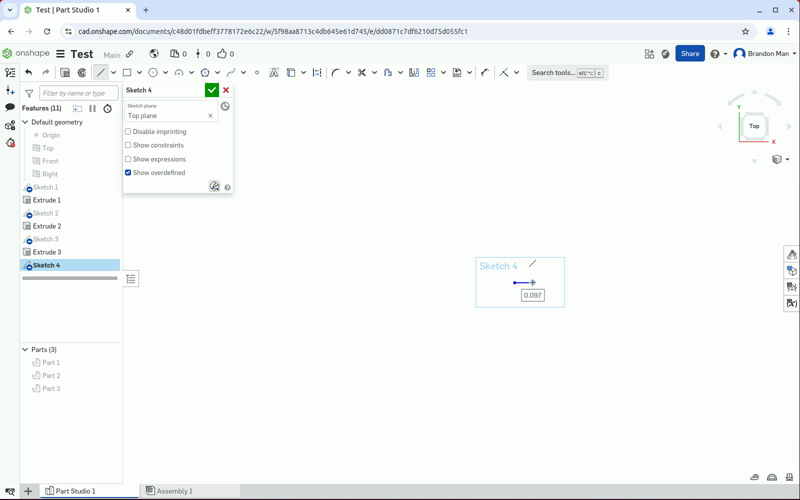
key_down(shift)
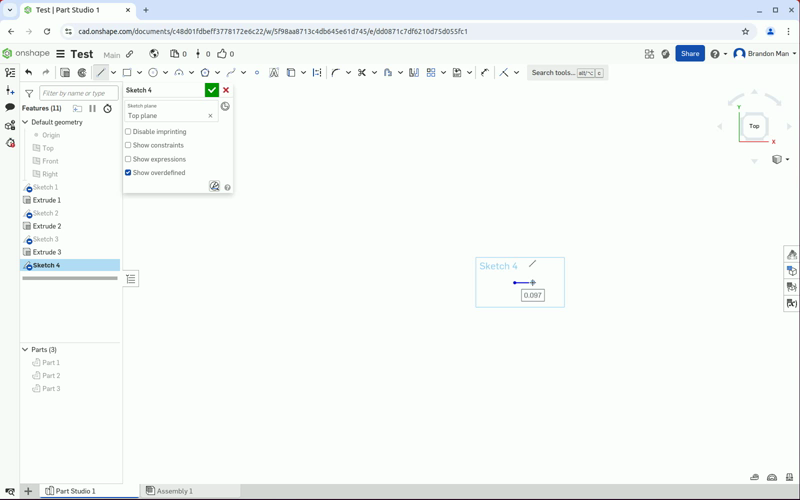
mouse_move(562, 282)
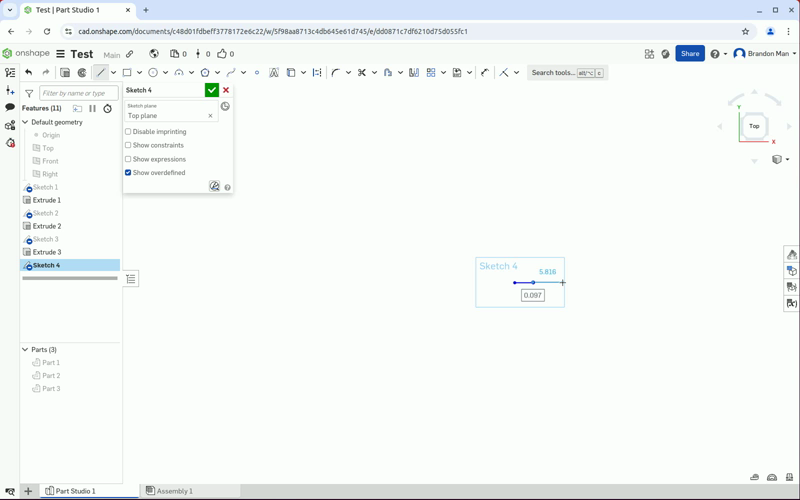
mouse_move(514, 282)
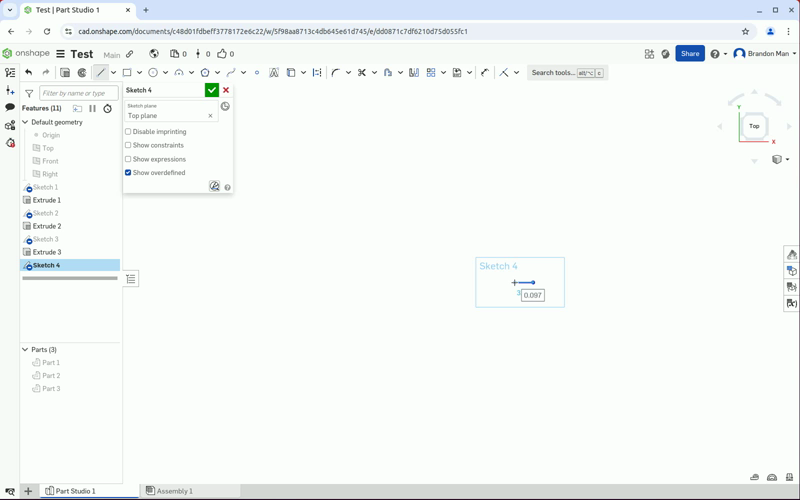
scroll(6)
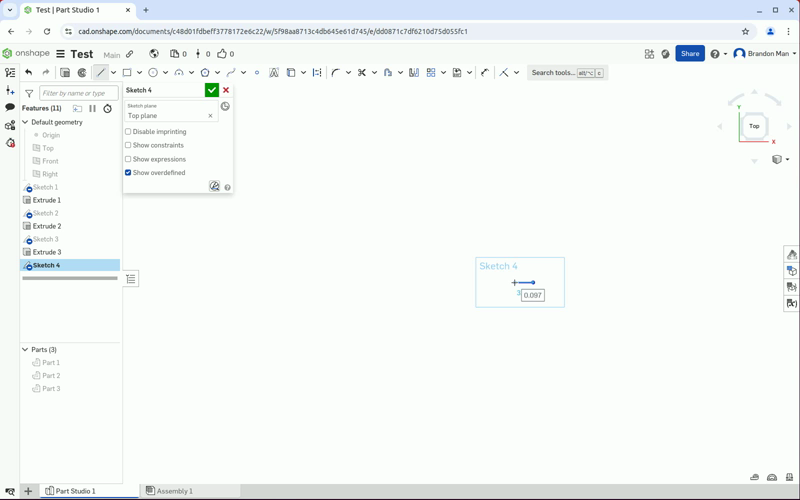
scroll(6)
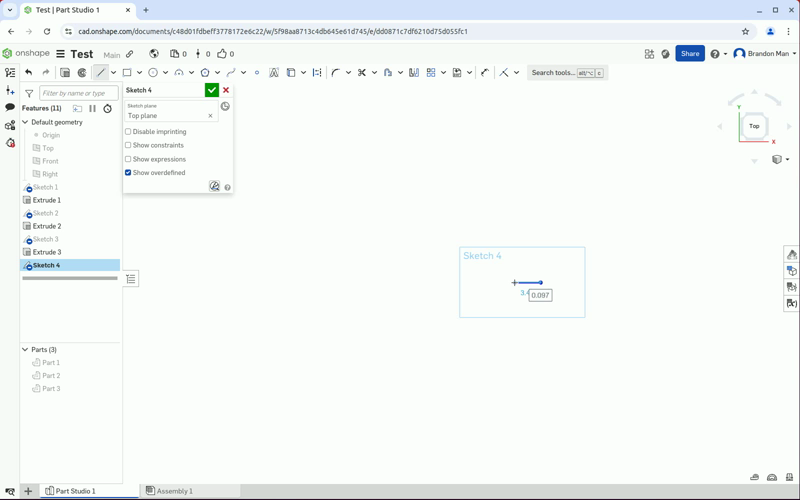
scroll(6)
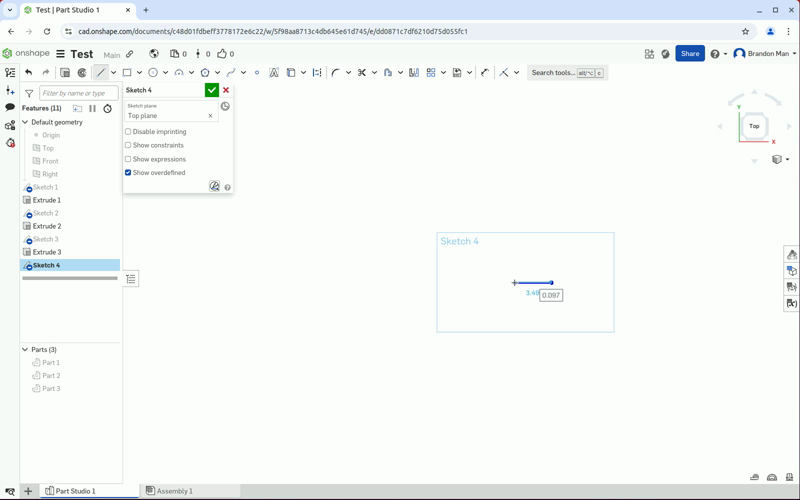
scroll(6)
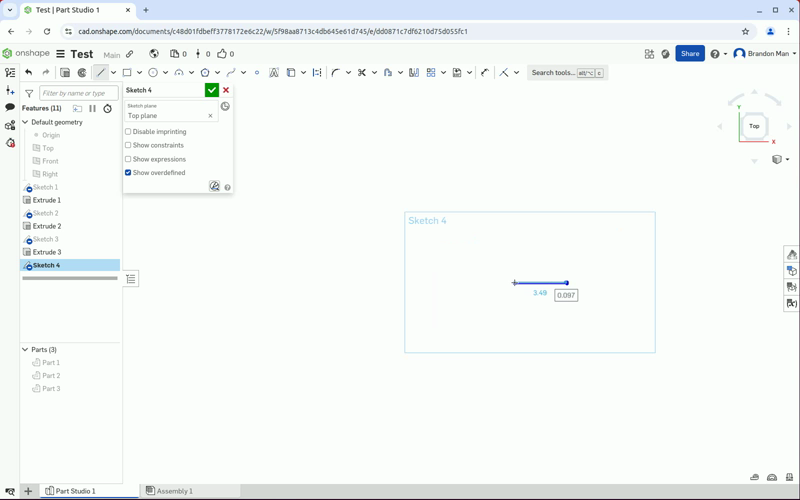
scroll(6)
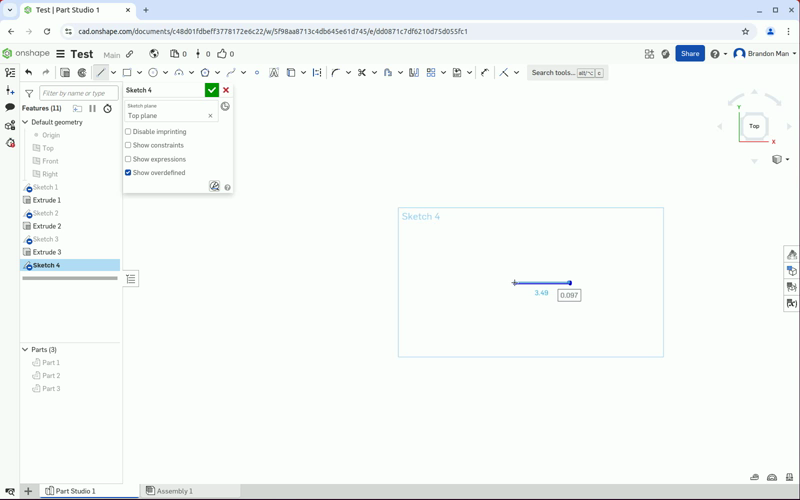
scroll(6)
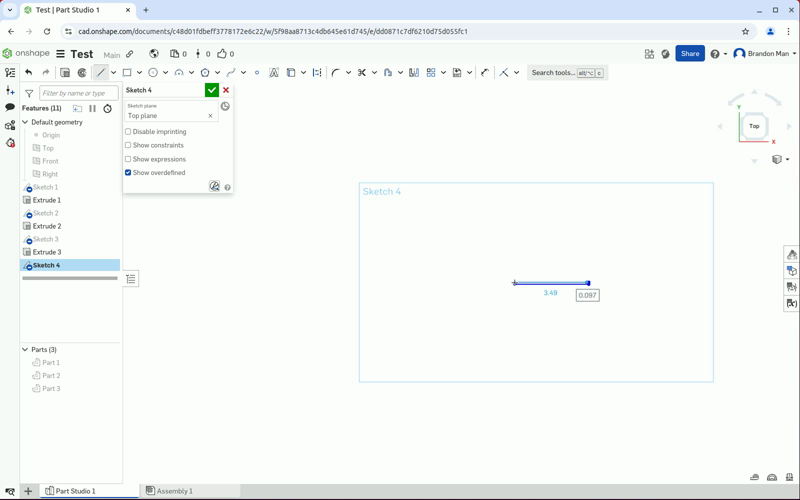
scroll(6)
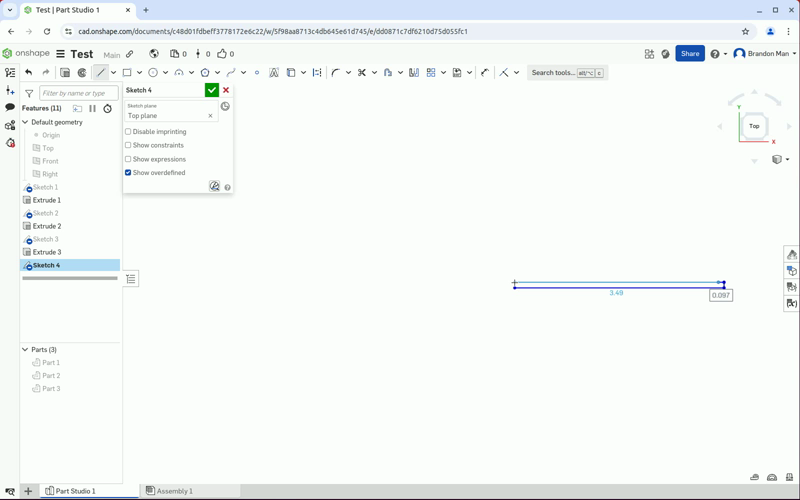
click(514, 282)
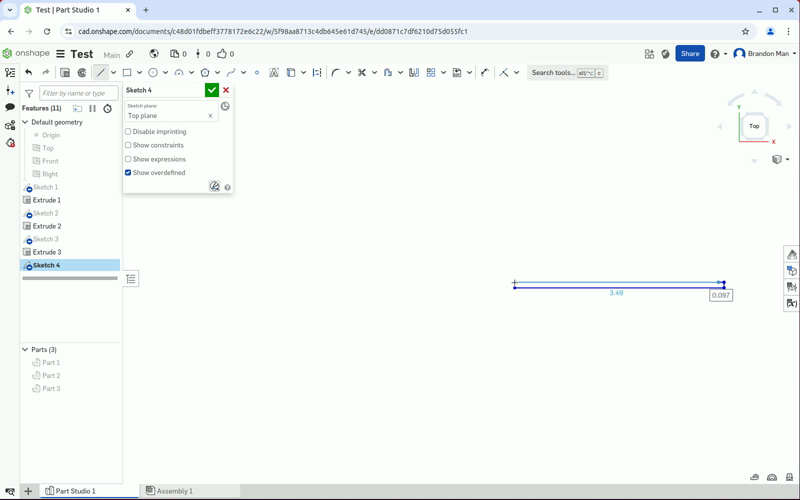
scroll(-6)
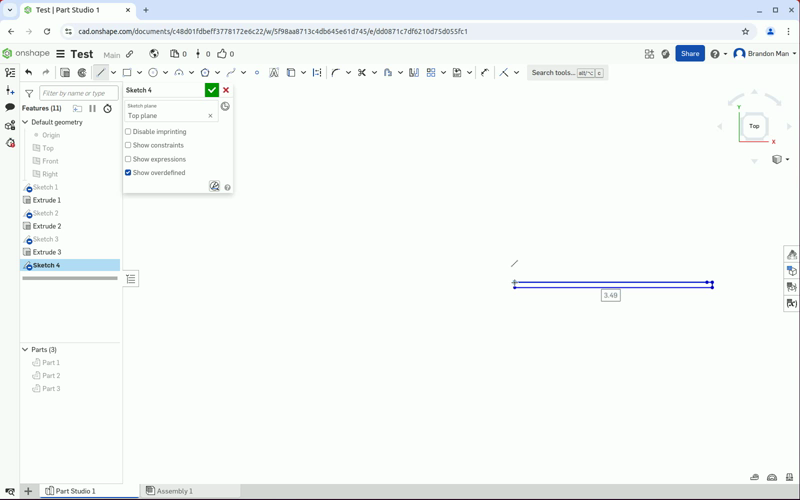
scroll(-6)
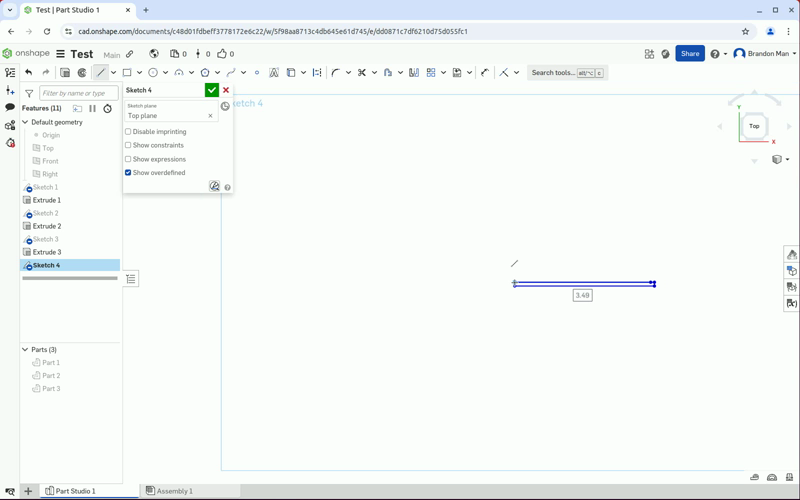
scroll(-6)
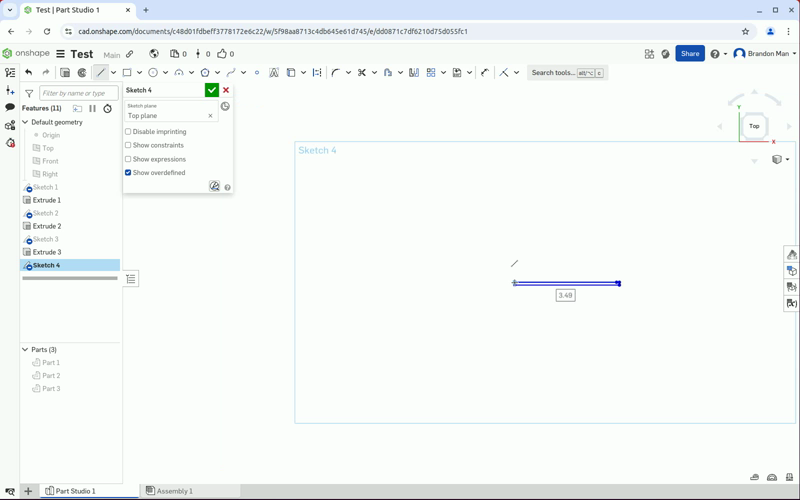
scroll(-6)
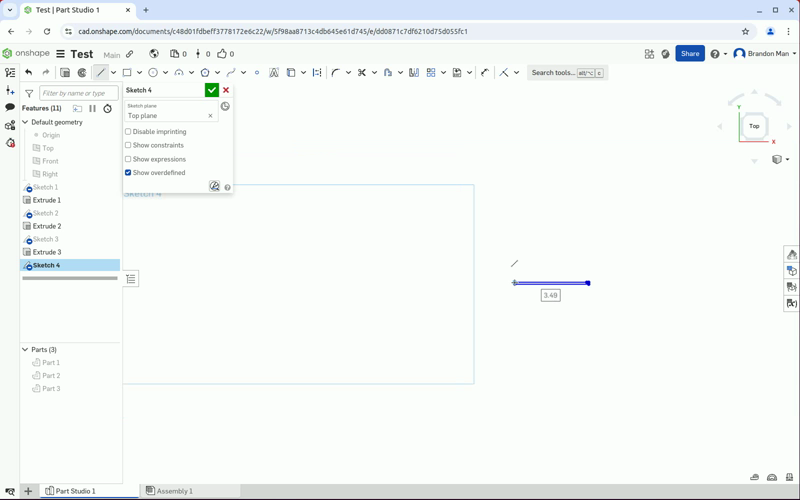
scroll(-6)
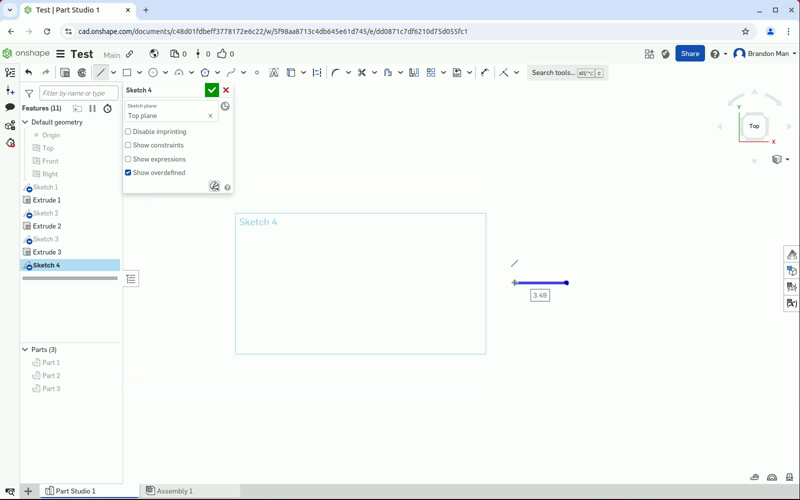
scroll(-6)
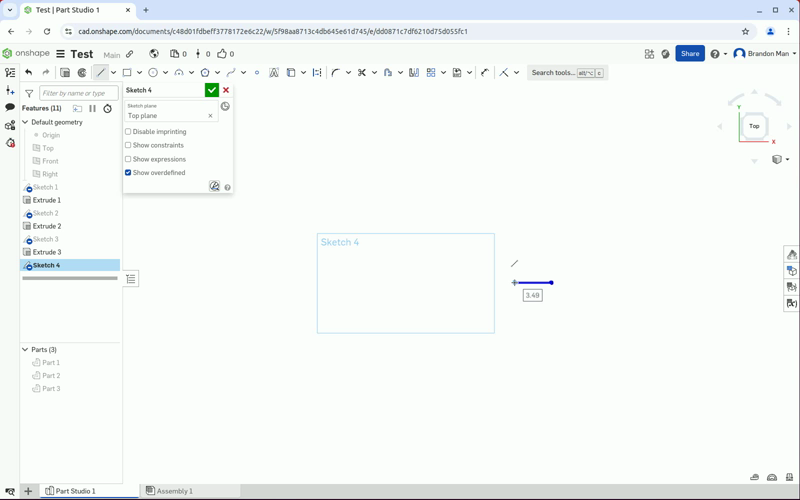
scroll(-6)
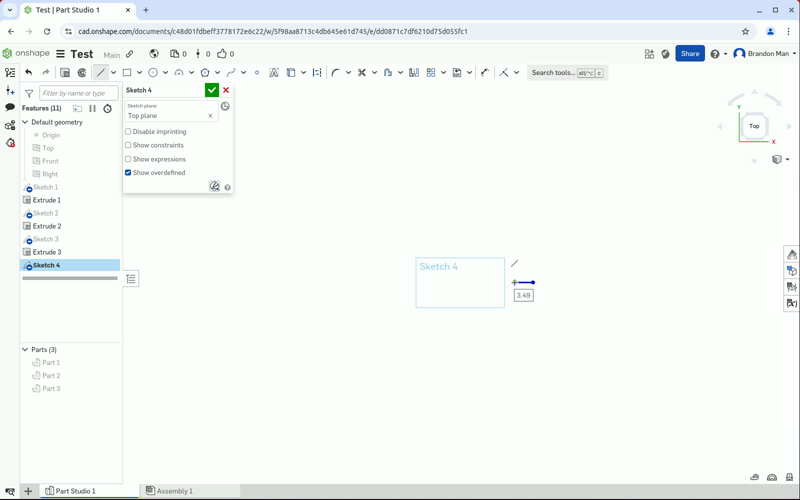
key_up(shift)
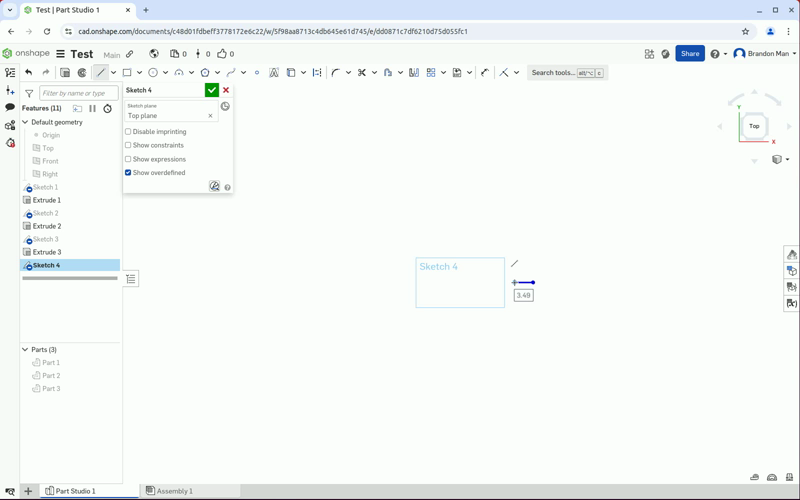
mouse_move(544, 282)
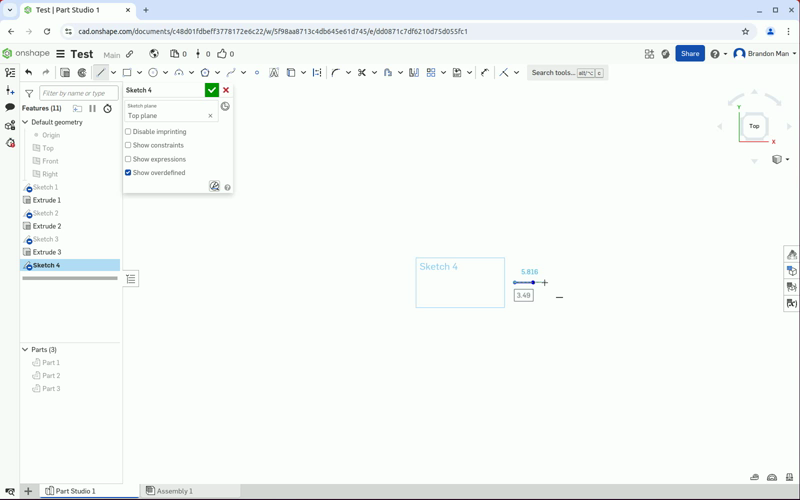
key_down(shift)
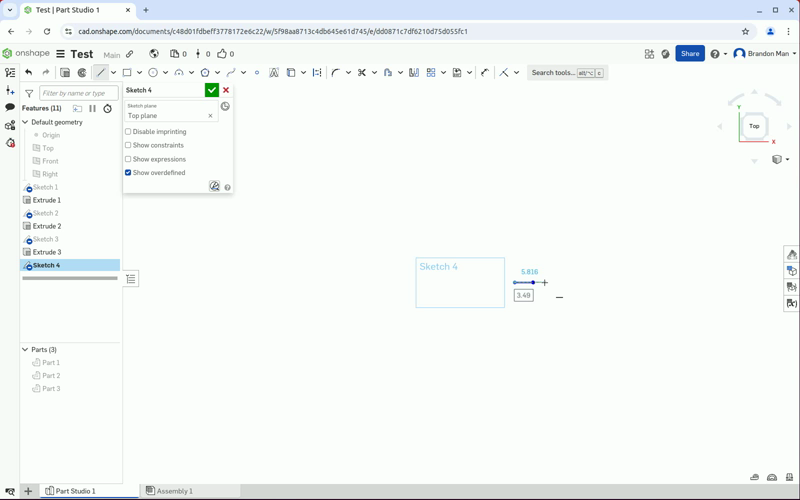
mouse_move(514, 282)
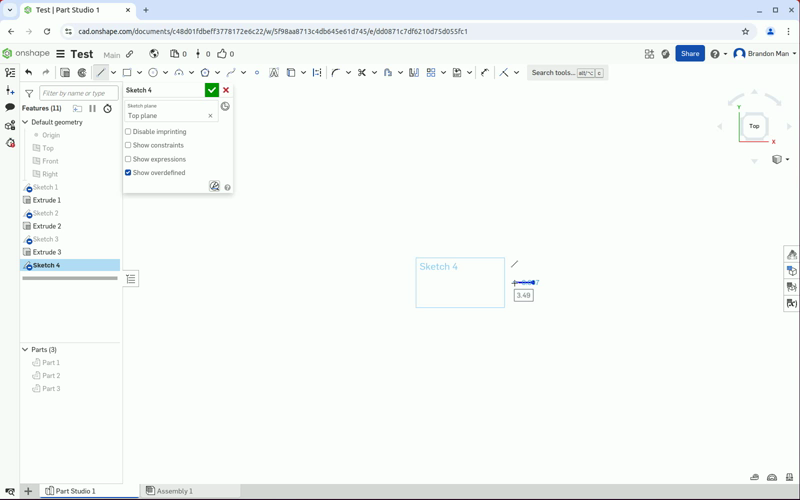
scroll(6)
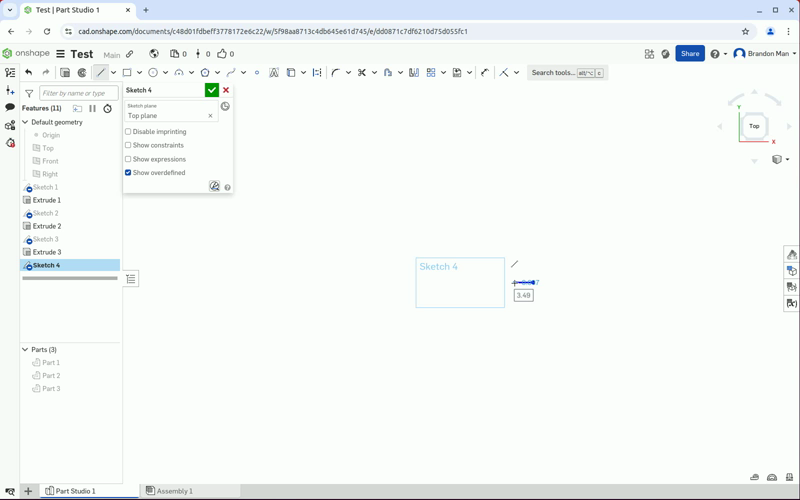
scroll(6)
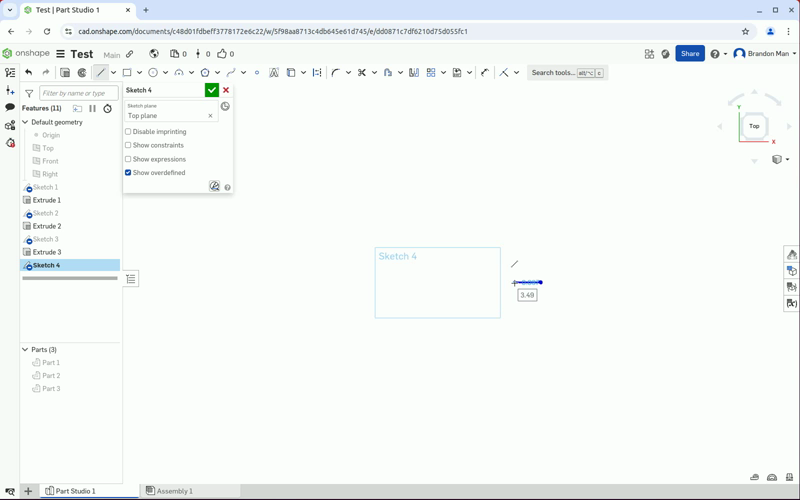
scroll(6)
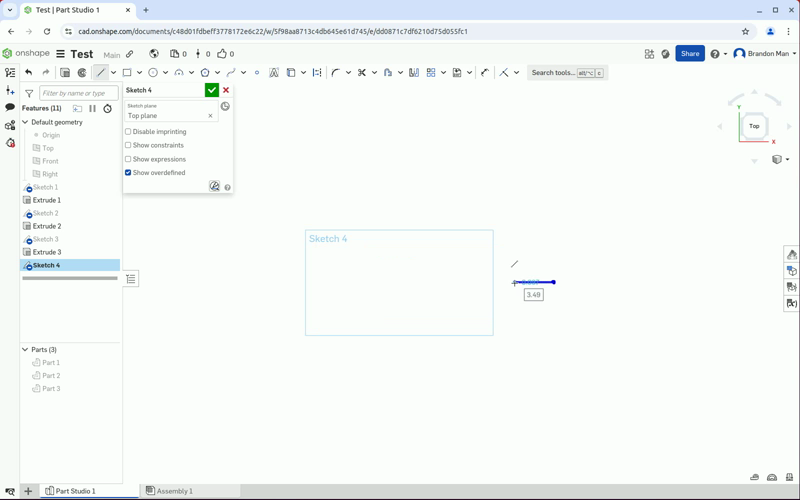
scroll(6)
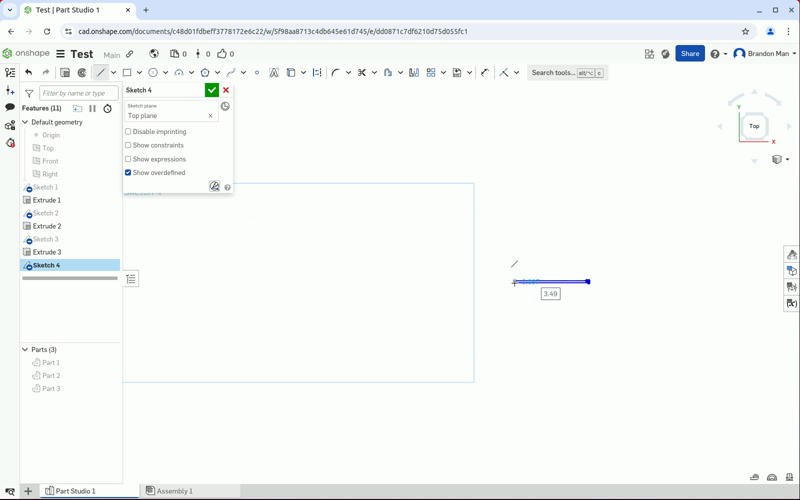
scroll(6)
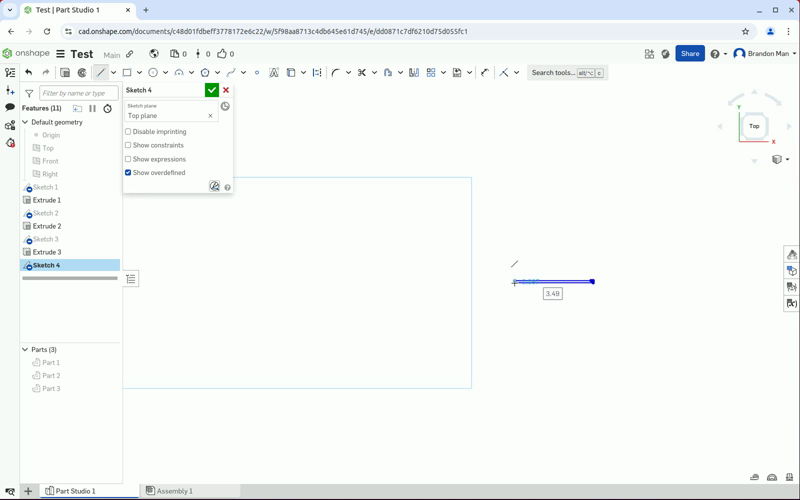
scroll(6)
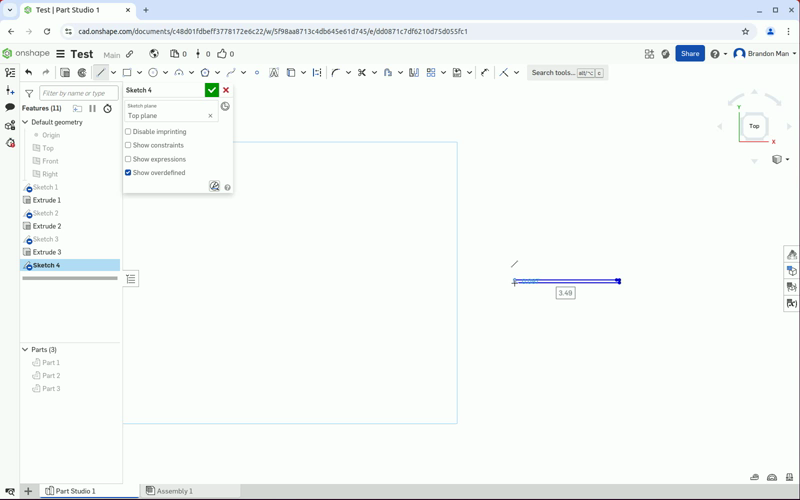
scroll(6)
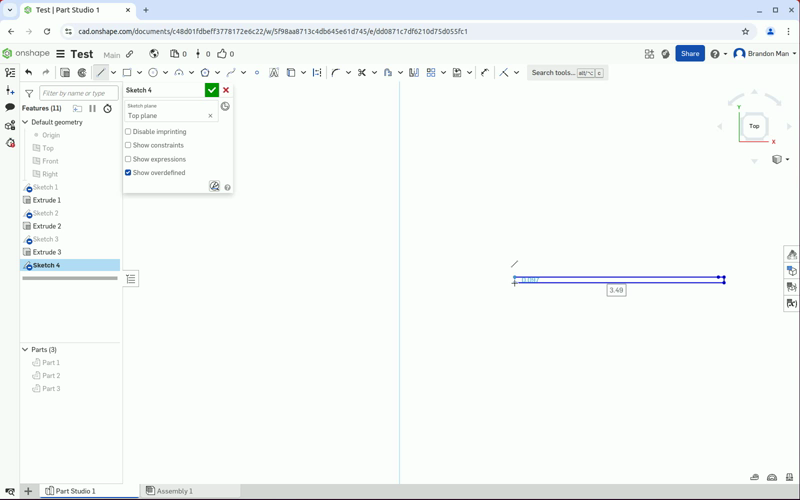
key_up(shift)
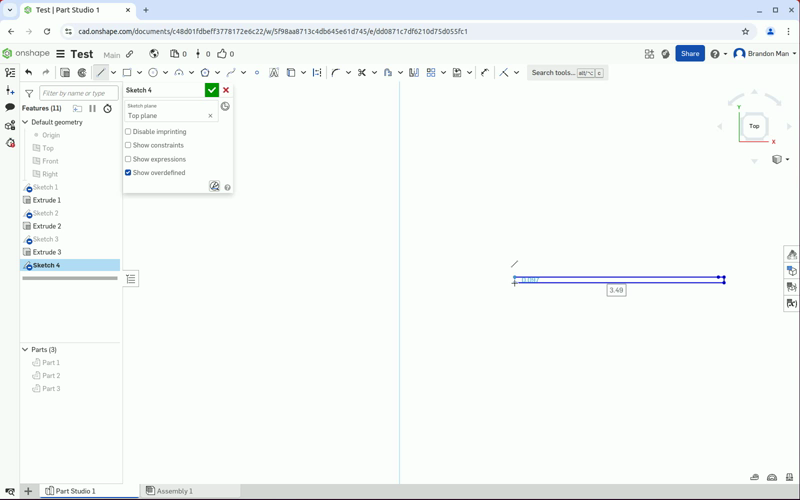
click(514, 282)
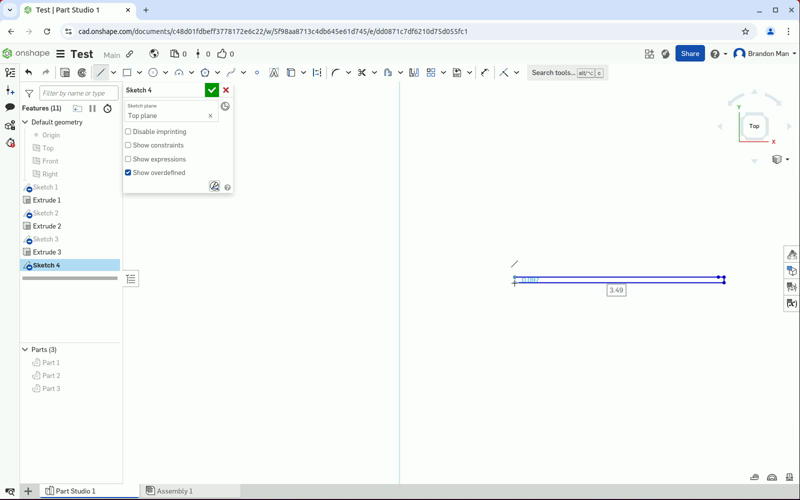
scroll(-6)
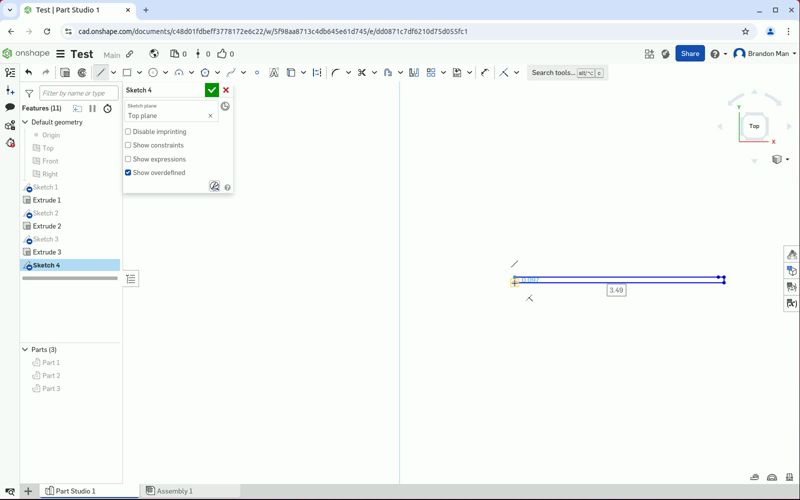
scroll(-6)
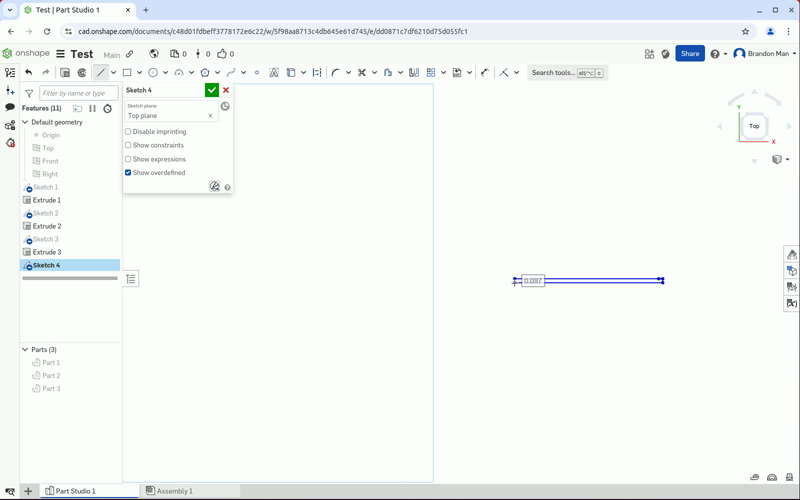
scroll(-6)
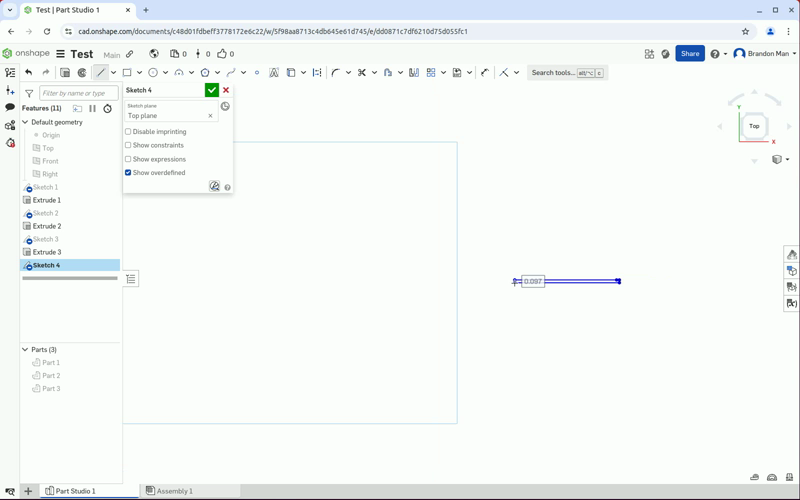
scroll(-6)
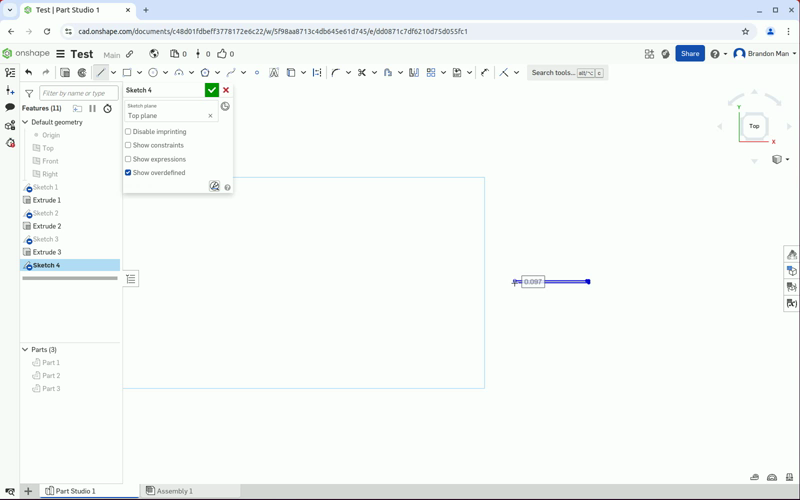
scroll(-6)
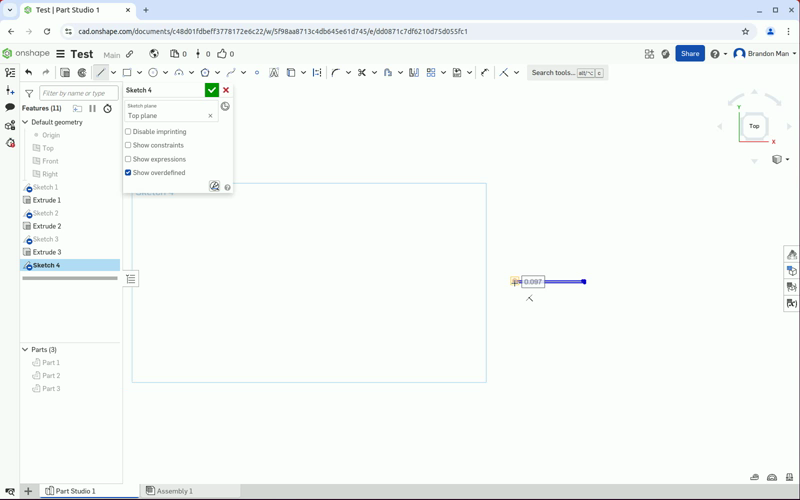
scroll(-6)
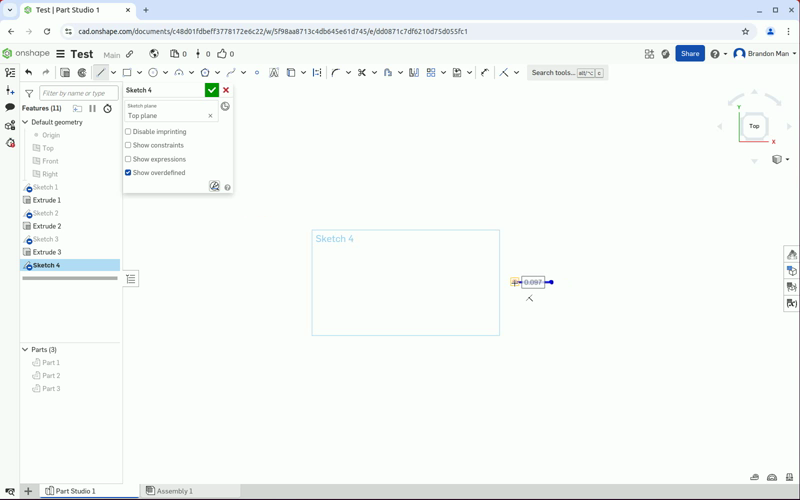
scroll(-6)
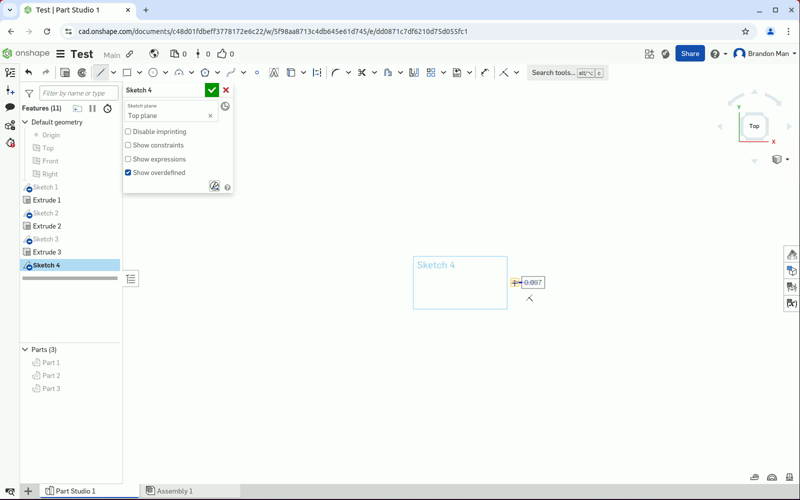
key(esc)
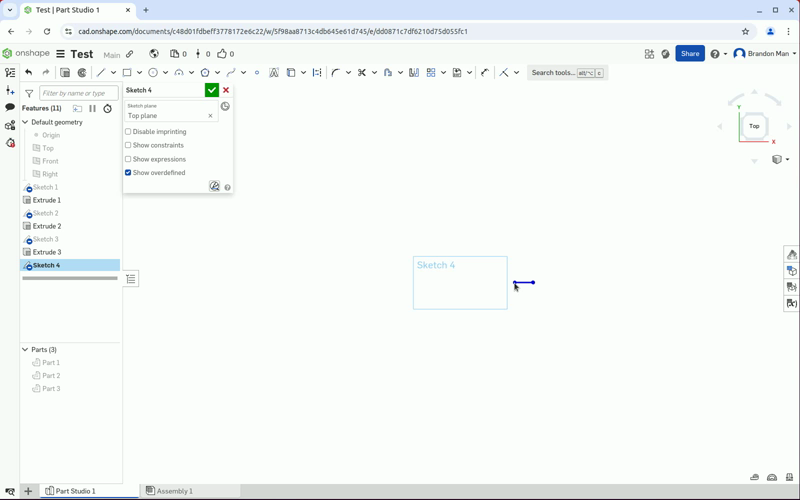
mouse_move(532, 282)
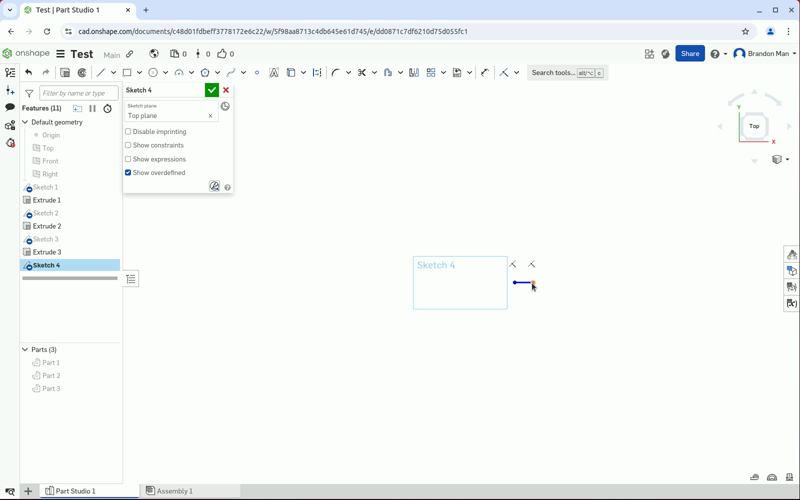
scroll(6)
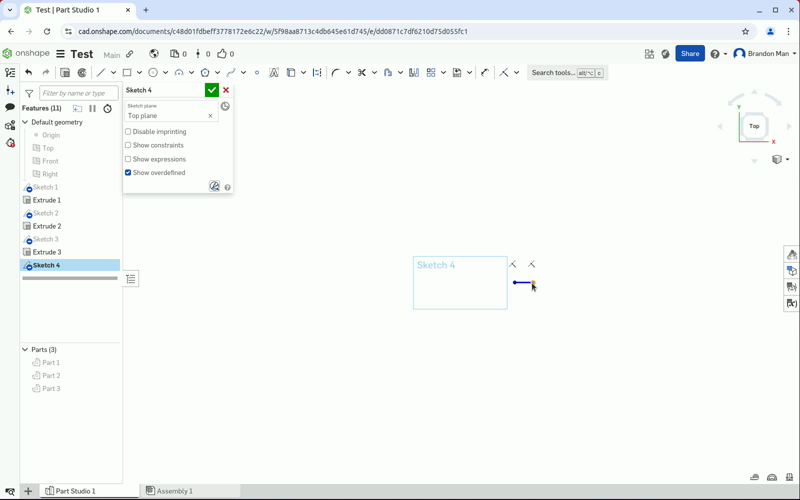
scroll(6)
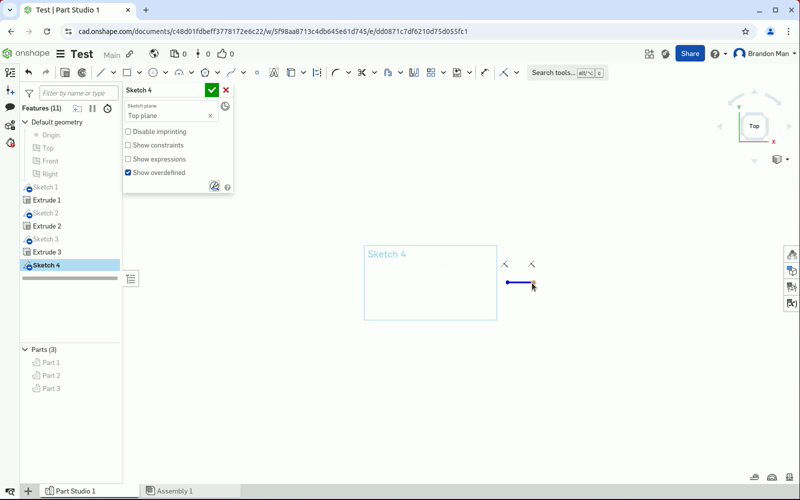
scroll(6)
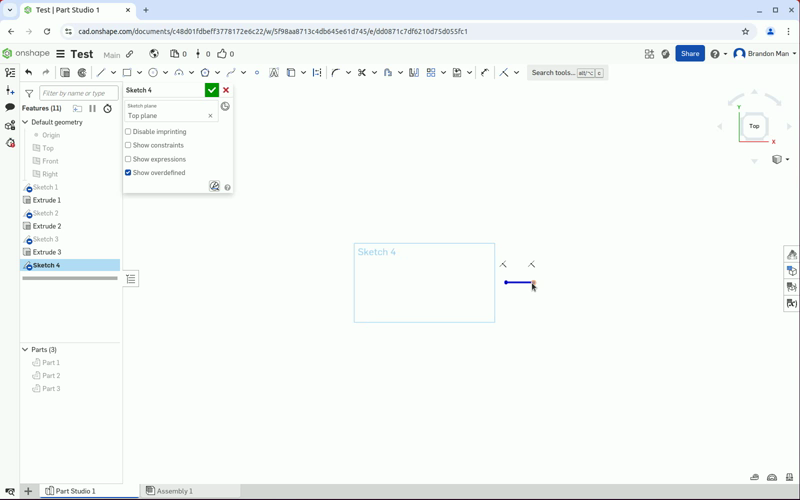
scroll(6)
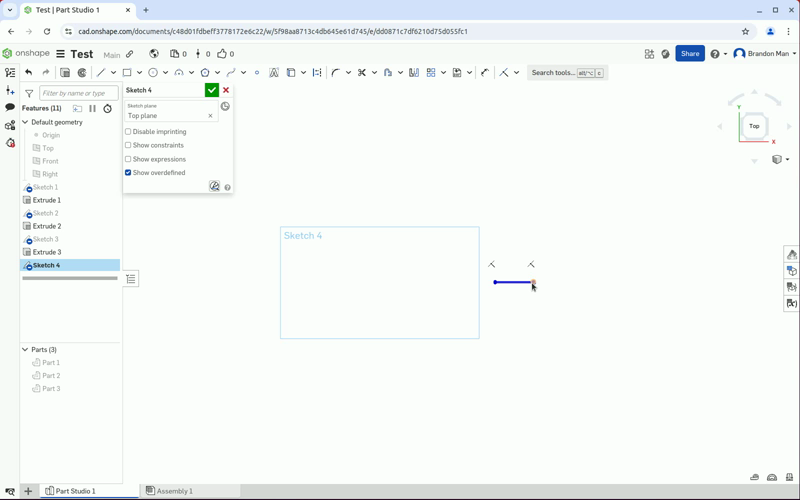
scroll(6)
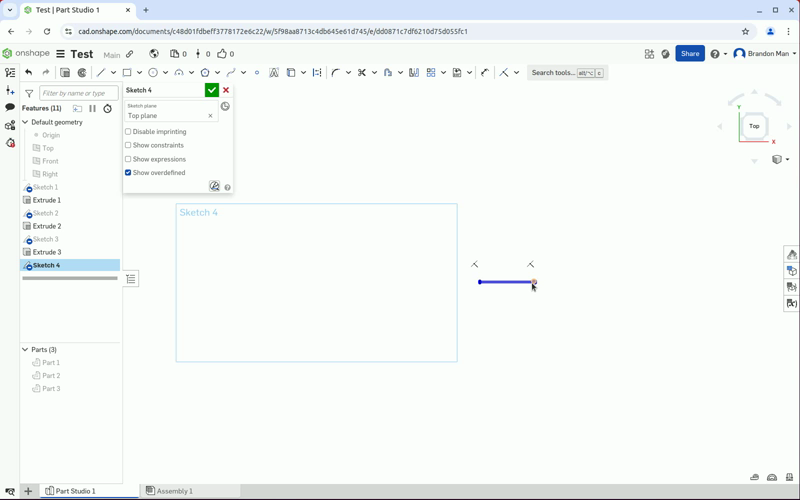
scroll(6)
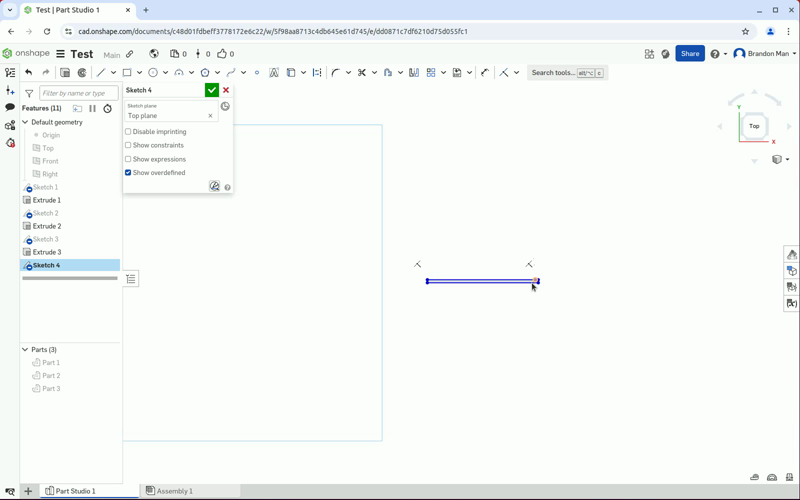
scroll(6)
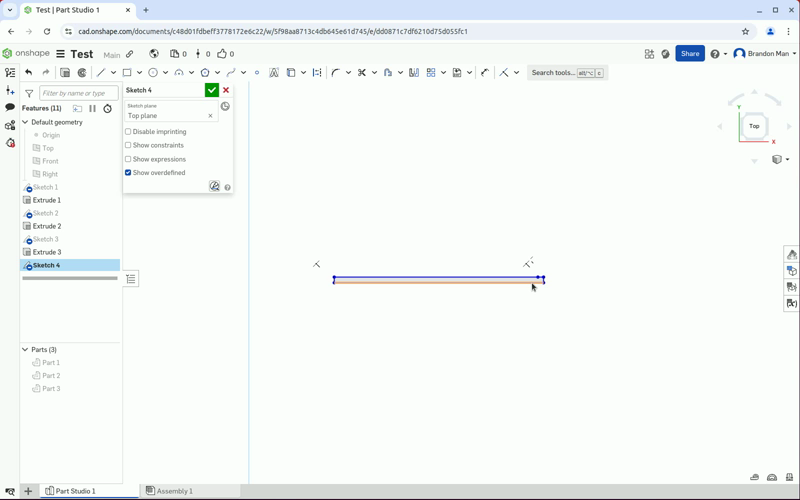
click(532, 282)
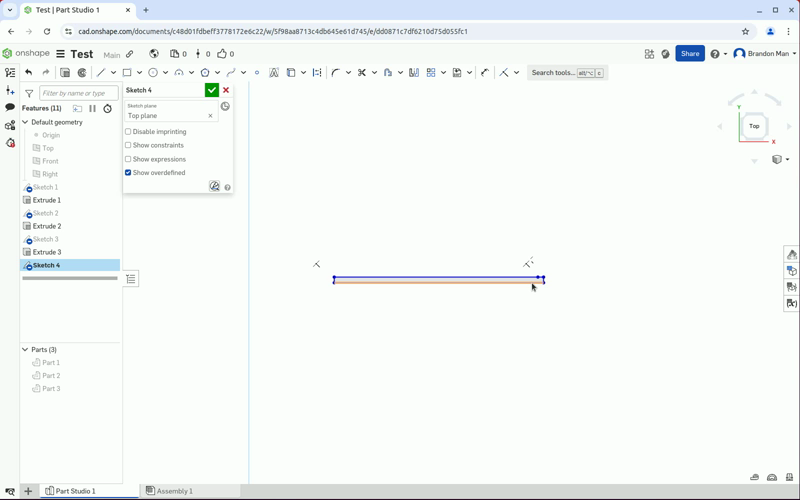
scroll(-6)
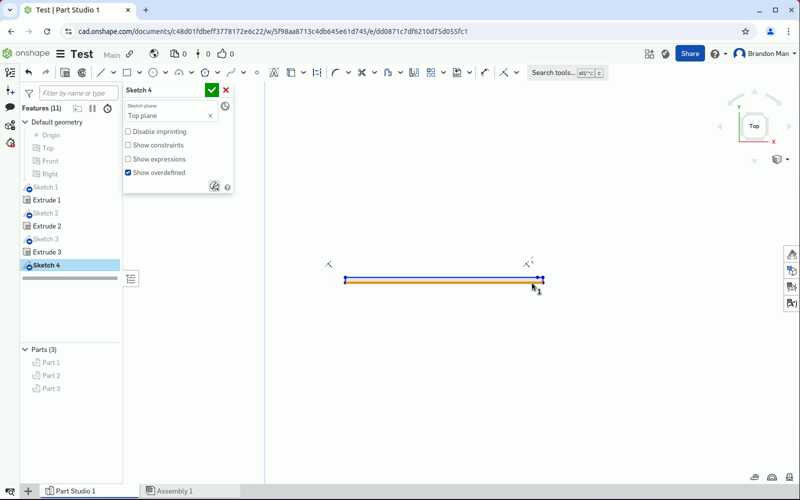
scroll(-6)
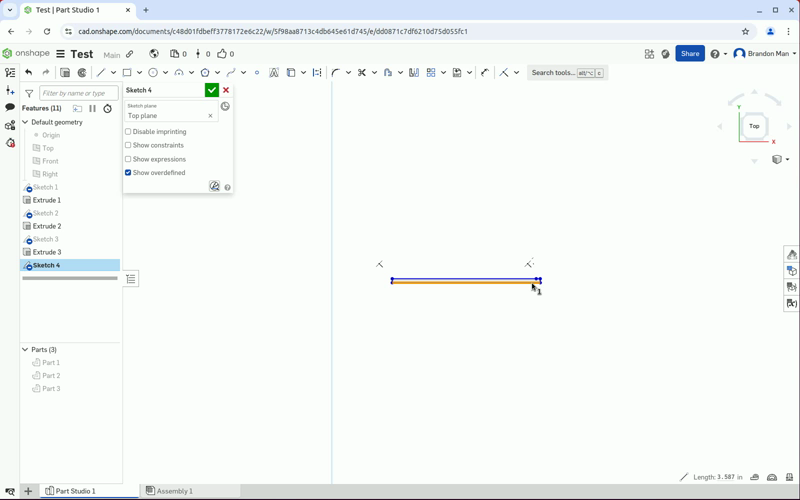
scroll(-6)
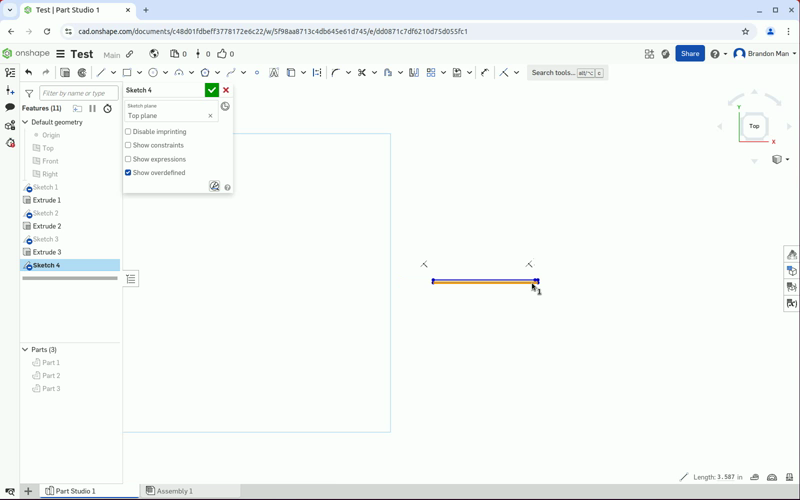
scroll(-6)
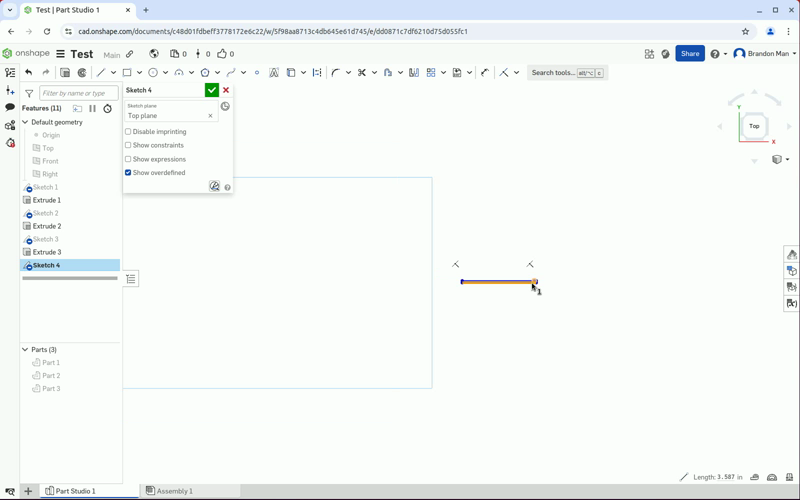
scroll(-6)
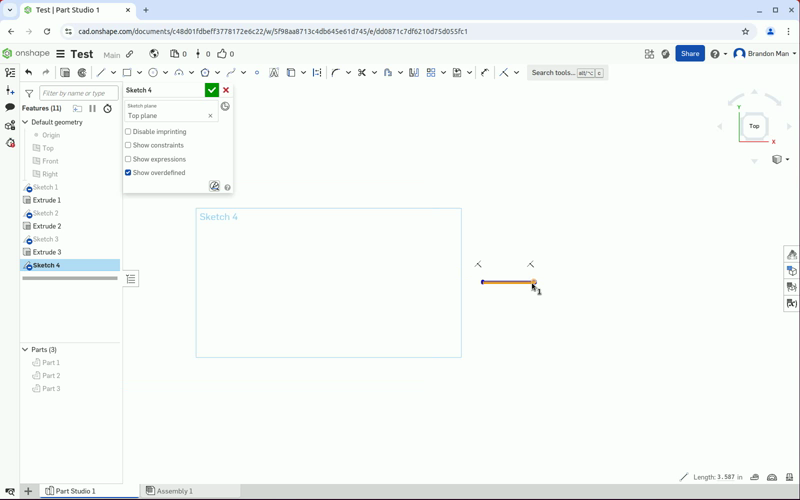
scroll(-6)
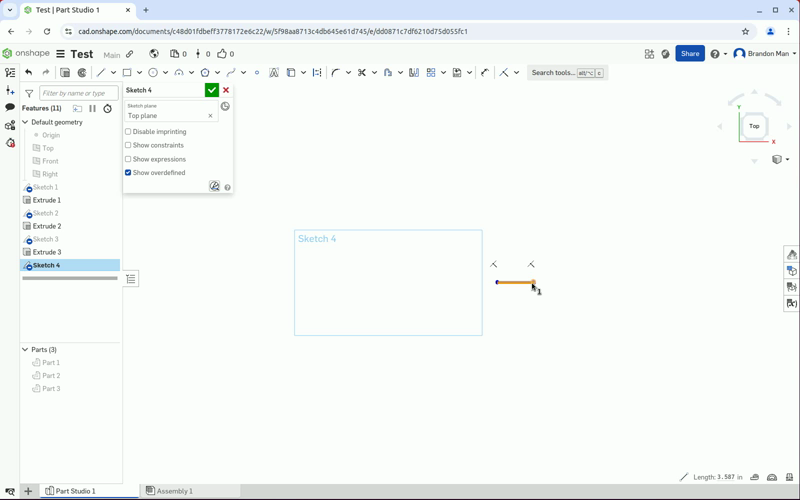
scroll(-6)
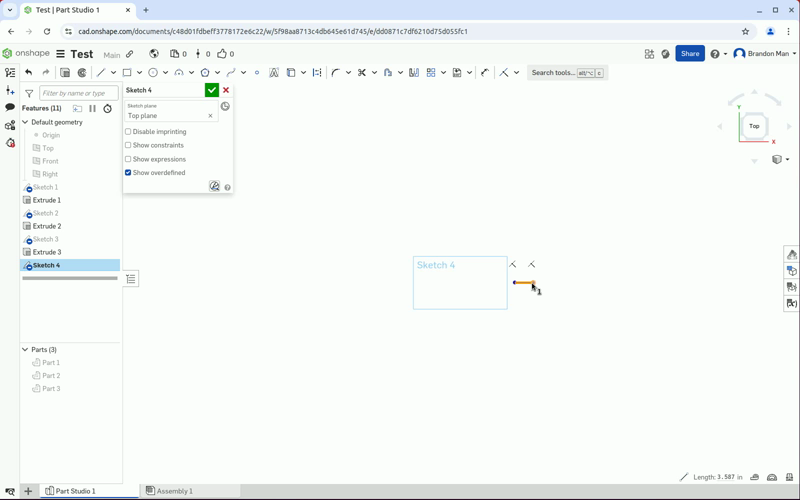
mouse_move(73, 352)
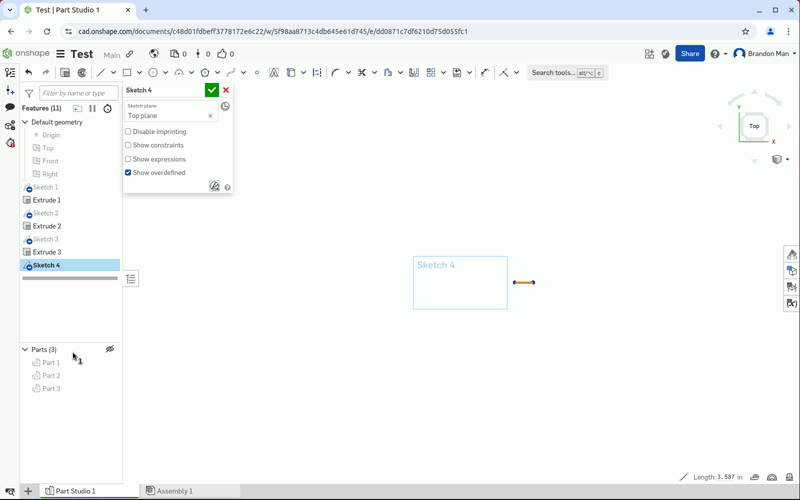
key(shift+y)
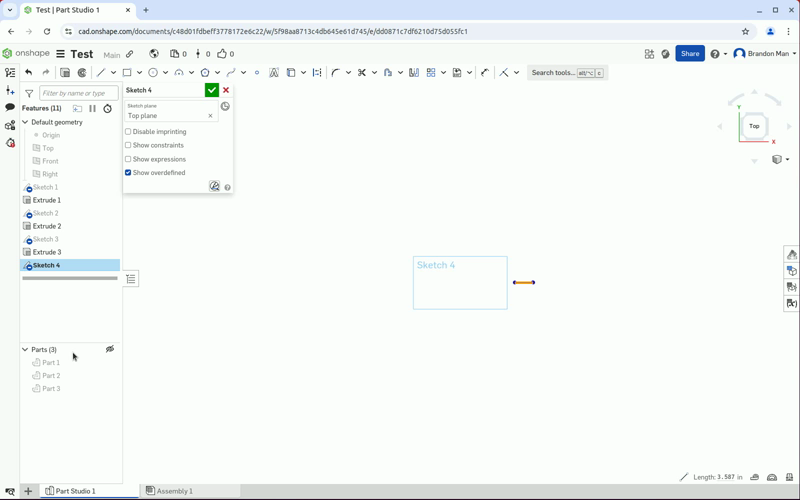
key(shift+e)
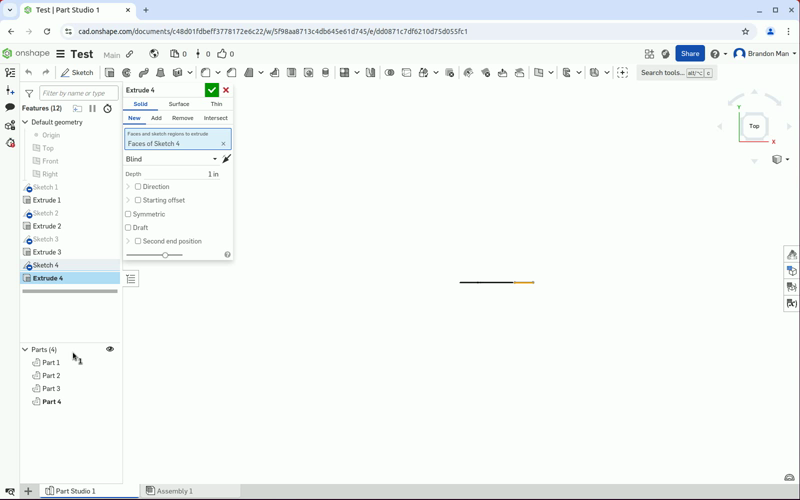
mouse_move(143, 106)
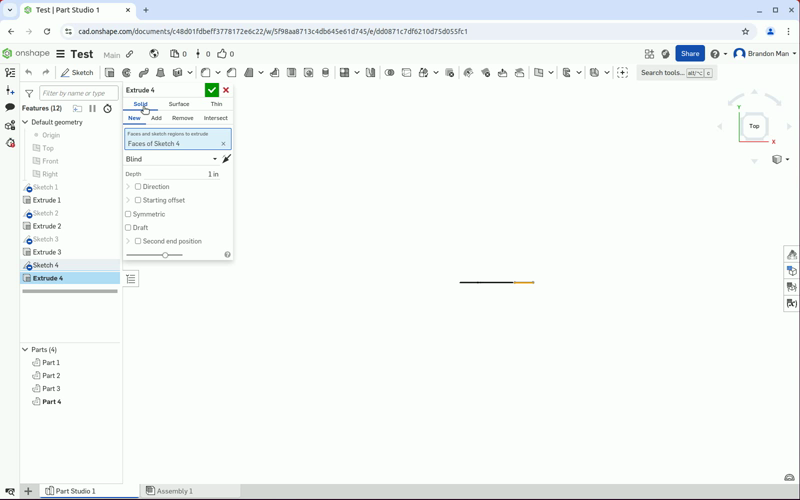
click(143, 106)
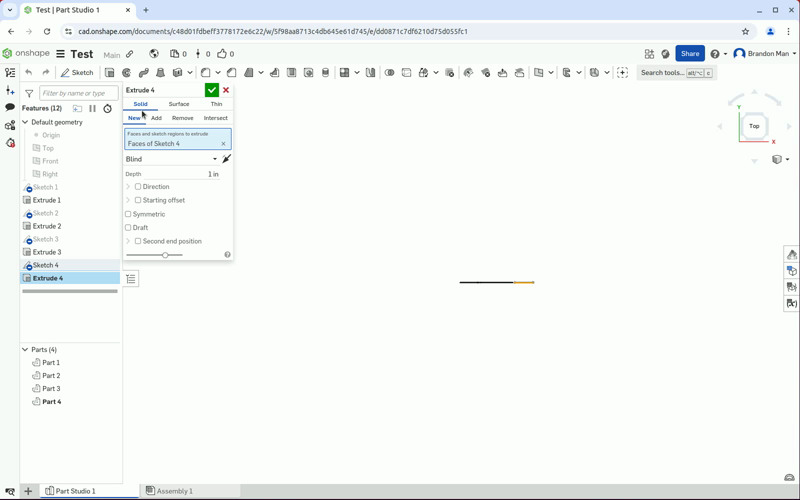
mouse_move(137, 120)
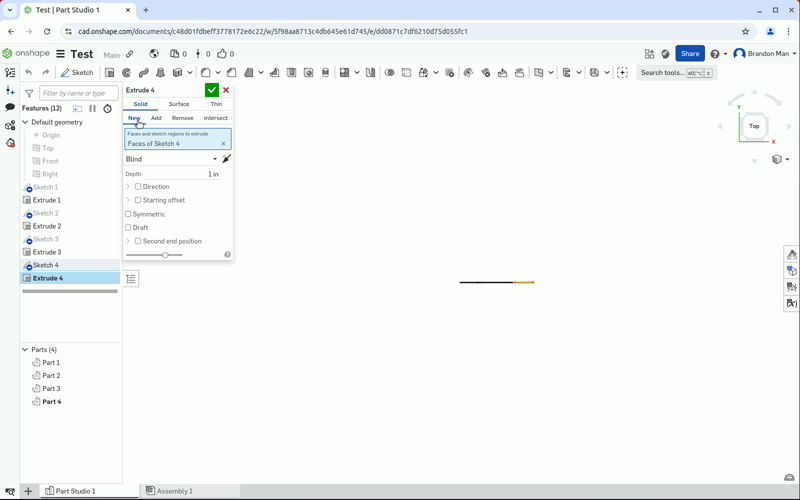
click(137, 120)
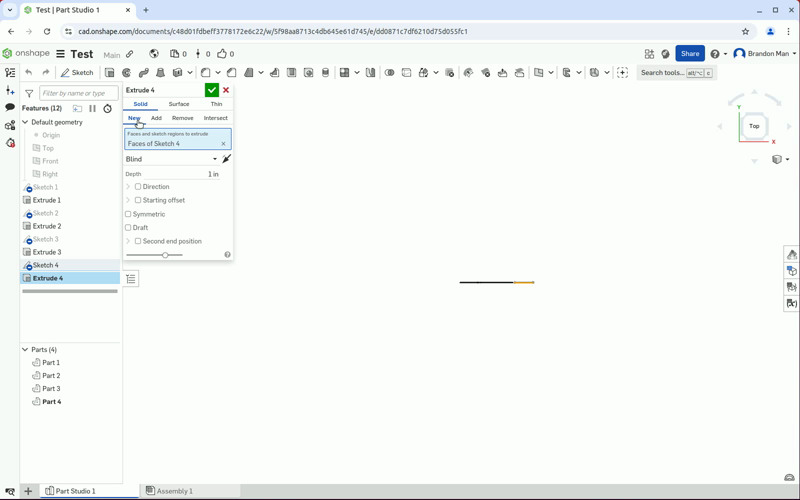
key(tab, 4)
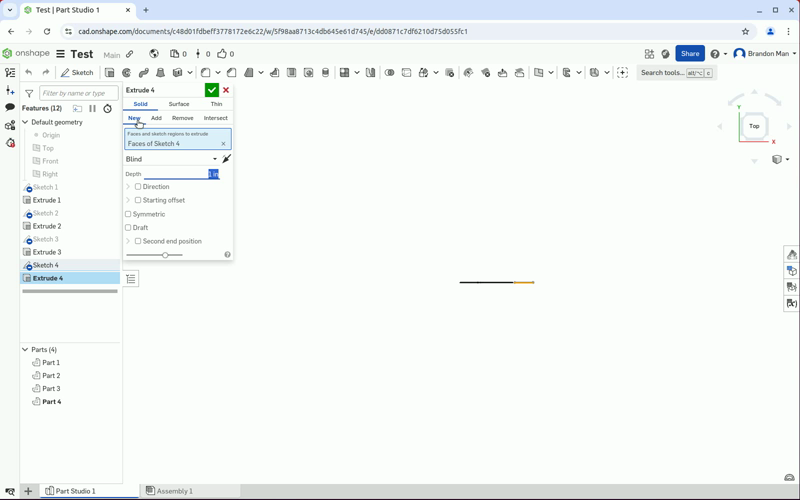
text(4.814)
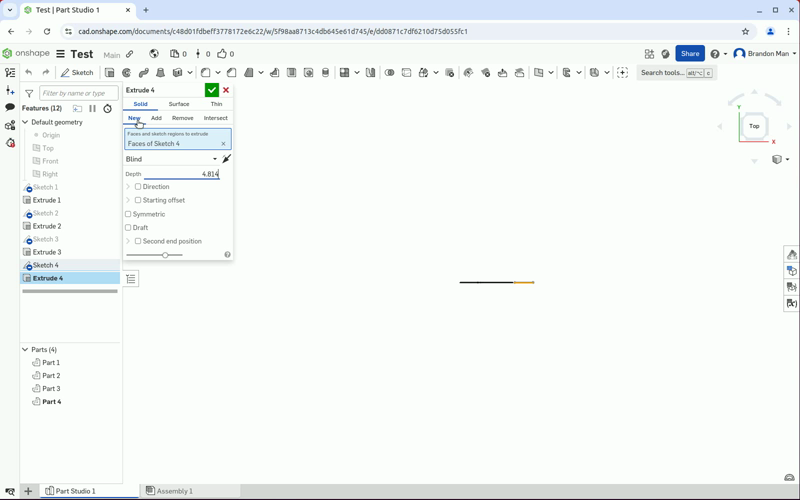
key(enter)
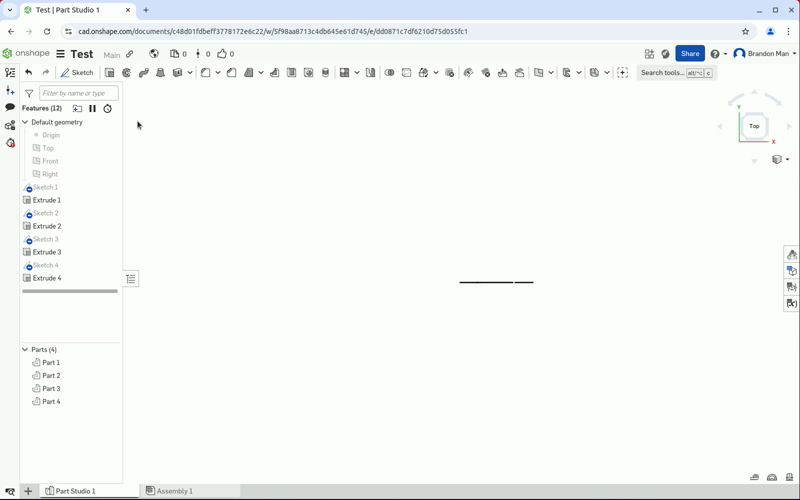
key(shift+h)
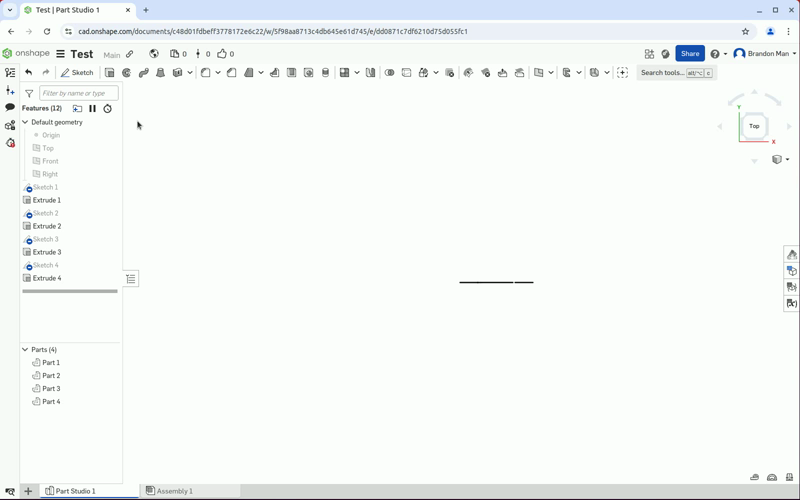
key(shift+h)
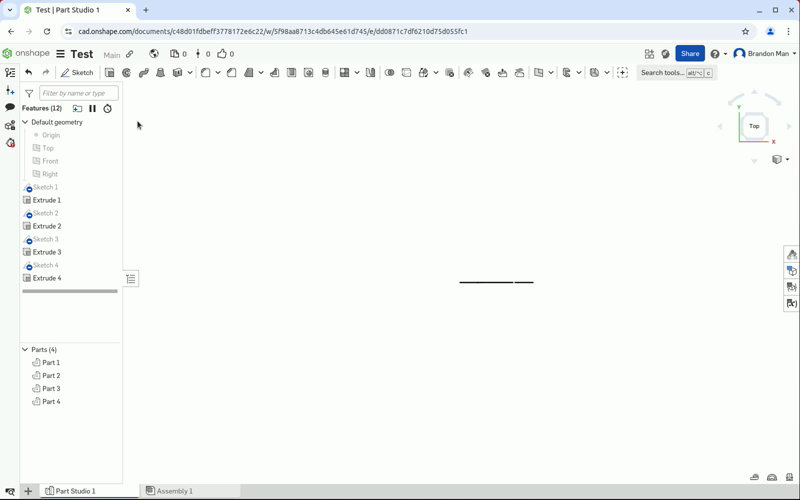
mouse_move(73, 189)
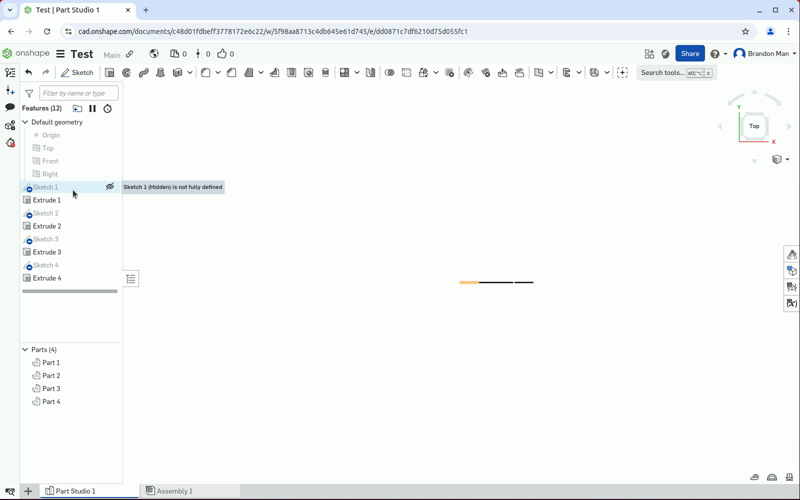
click(73, 189)
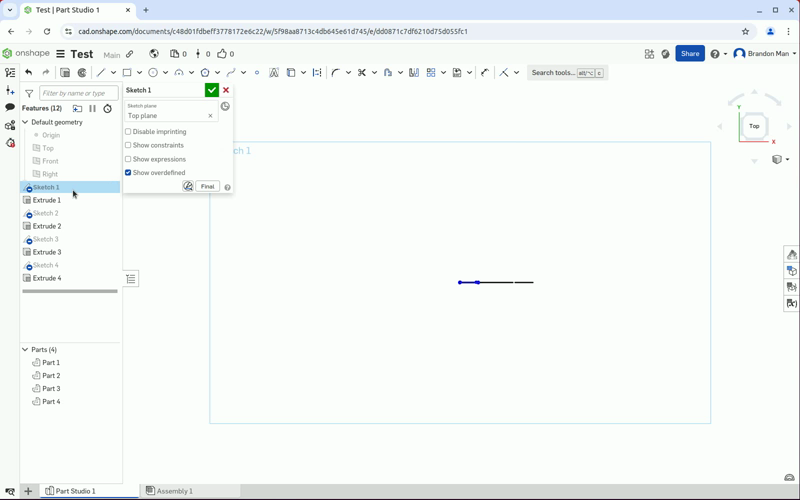
mouse_move(229, 92)
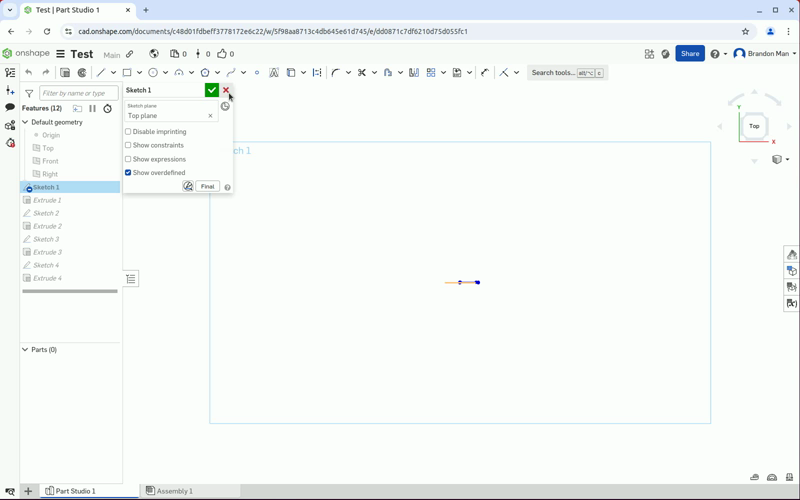
click(229, 92)
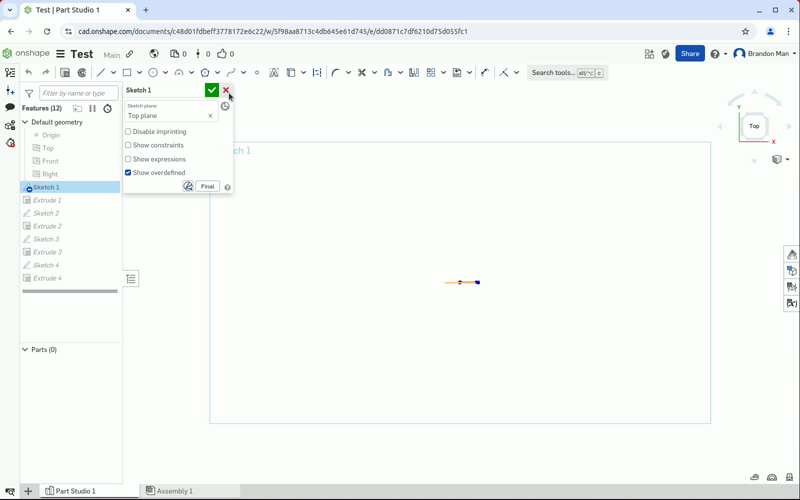
key(shift+s)
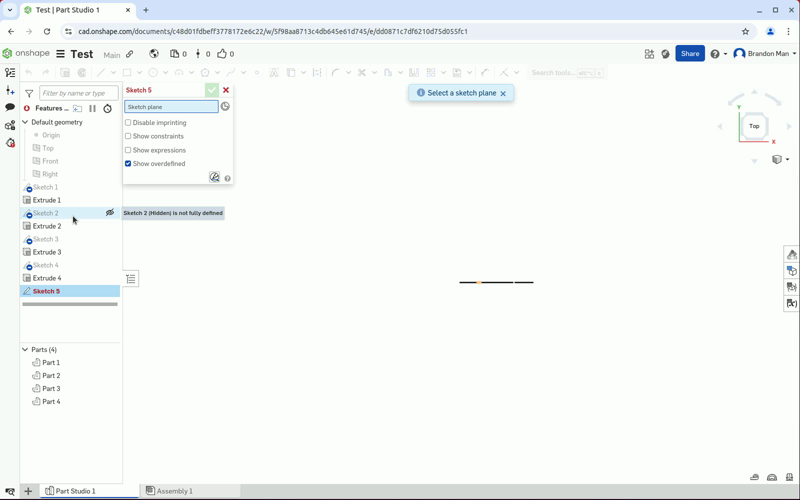
scroll(3)
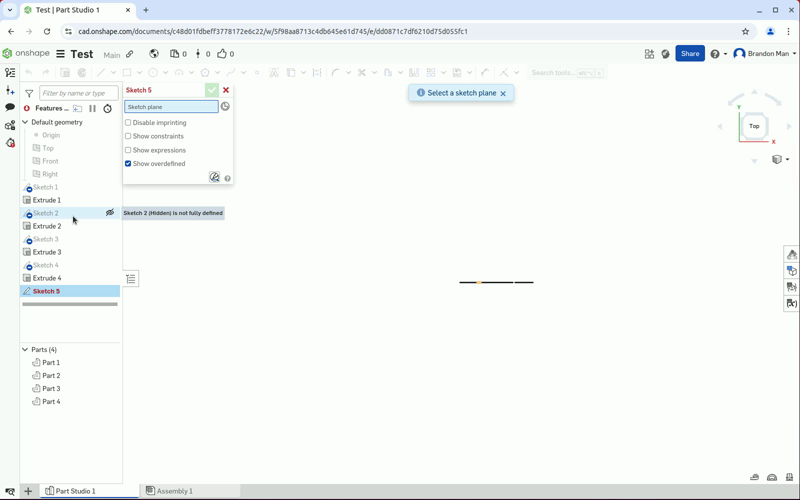
mouse_move(73, 150)
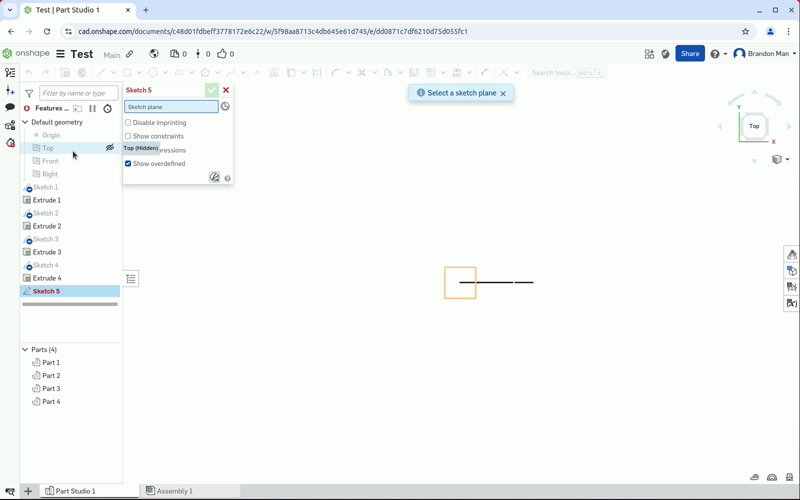
click(73, 150)
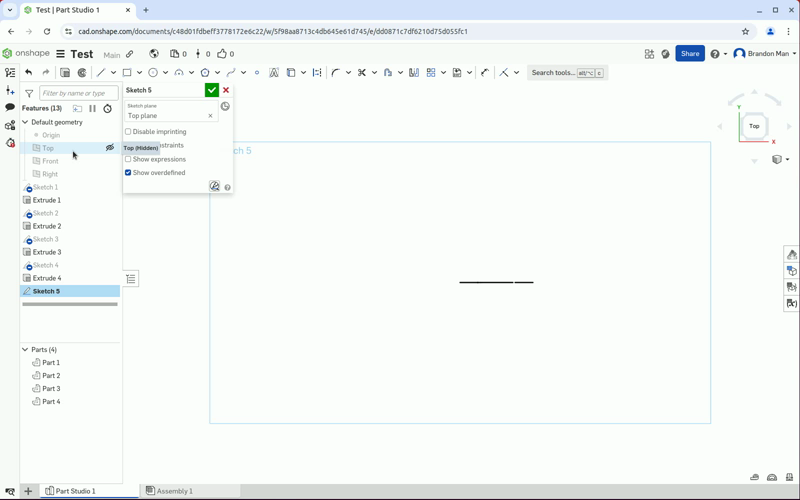
mouse_move(73, 352)
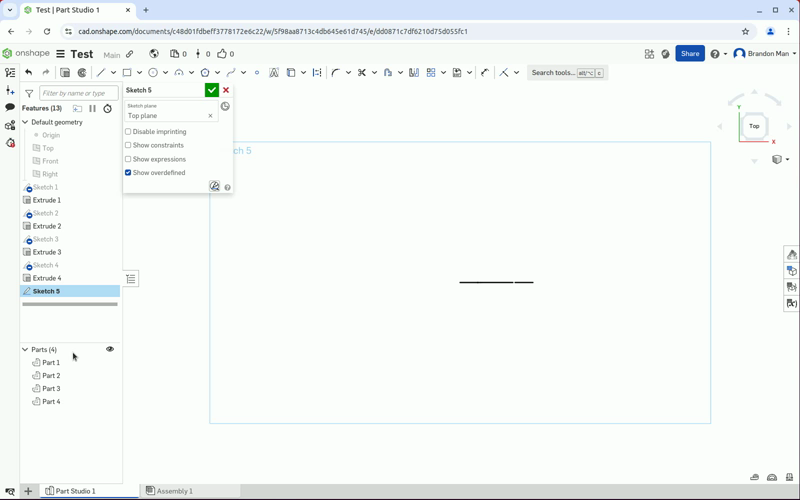
key(y)
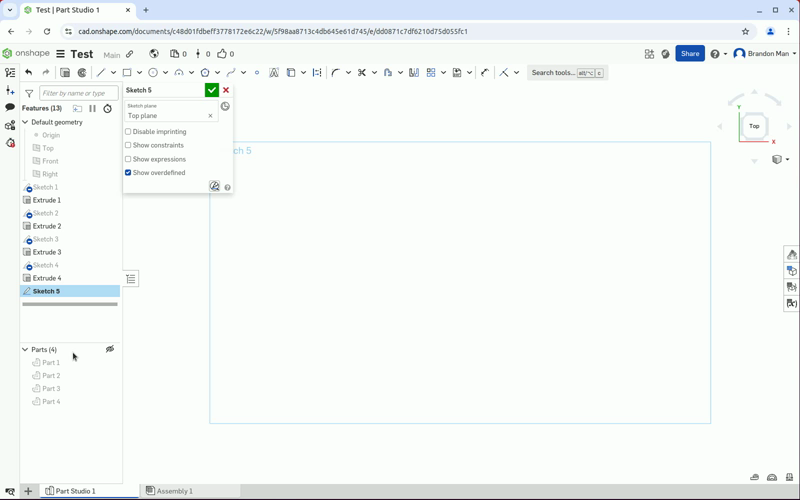
key(l)
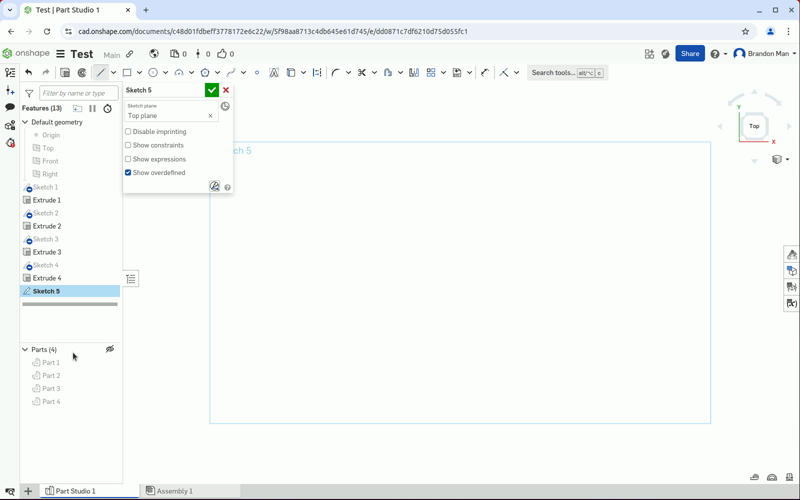
key_down(shift)
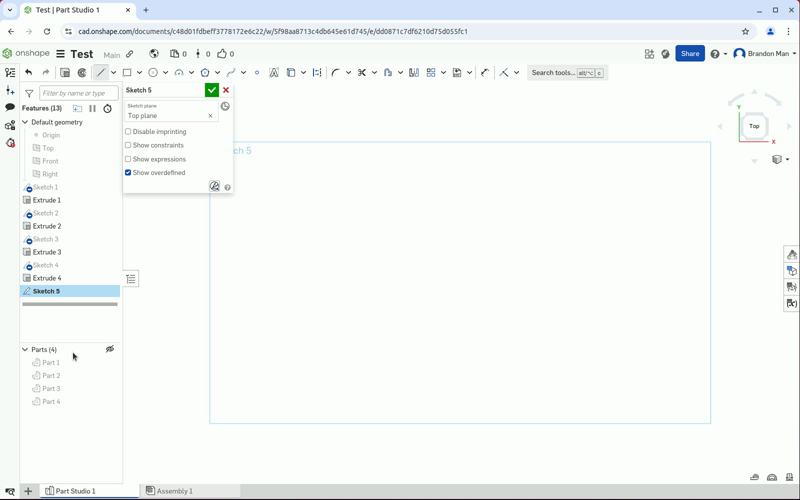
mouse_move(512, 282)
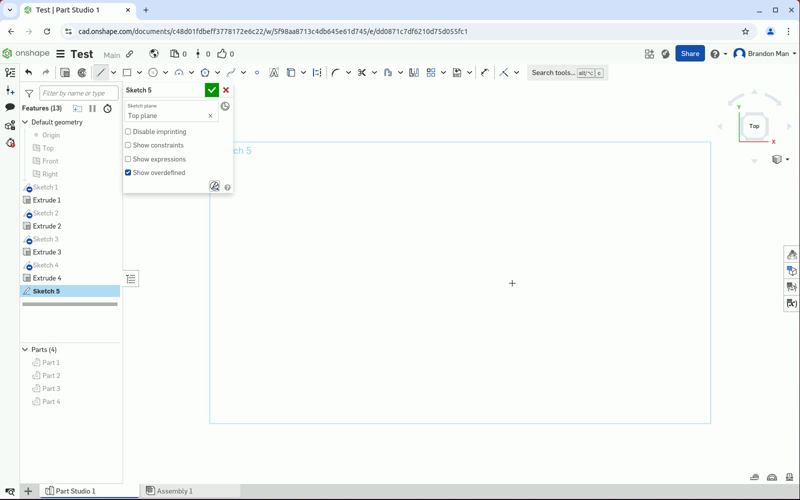
click(512, 282)
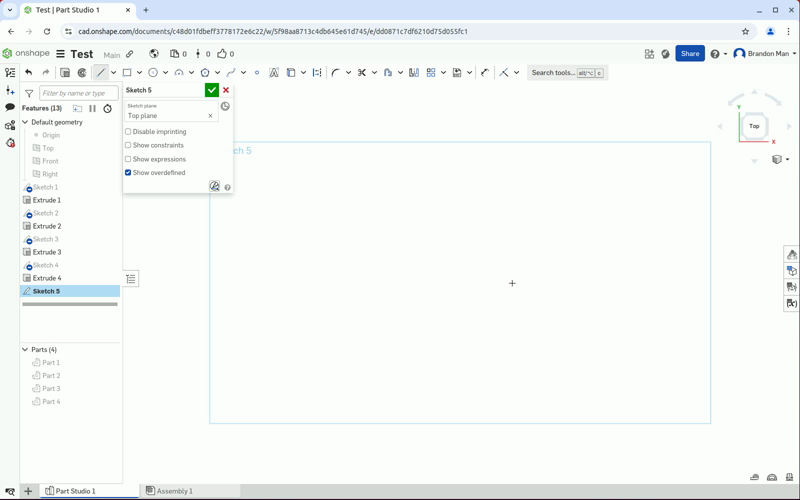
key_up(shift)
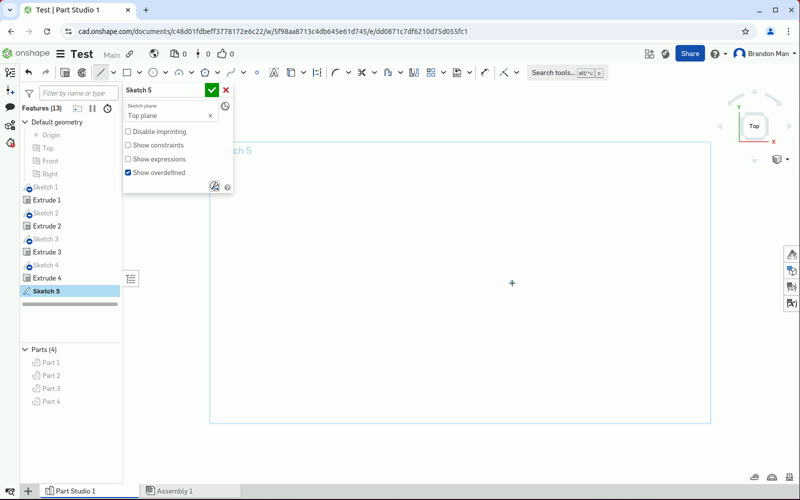
key_down(shift)
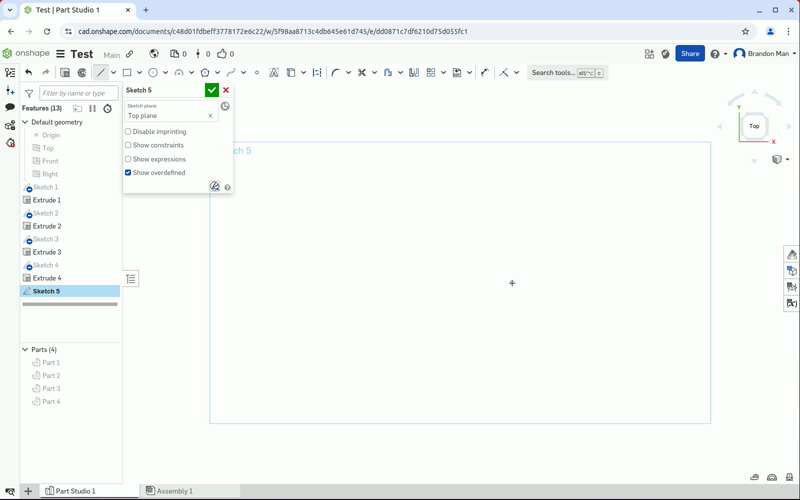
mouse_move(542, 282)
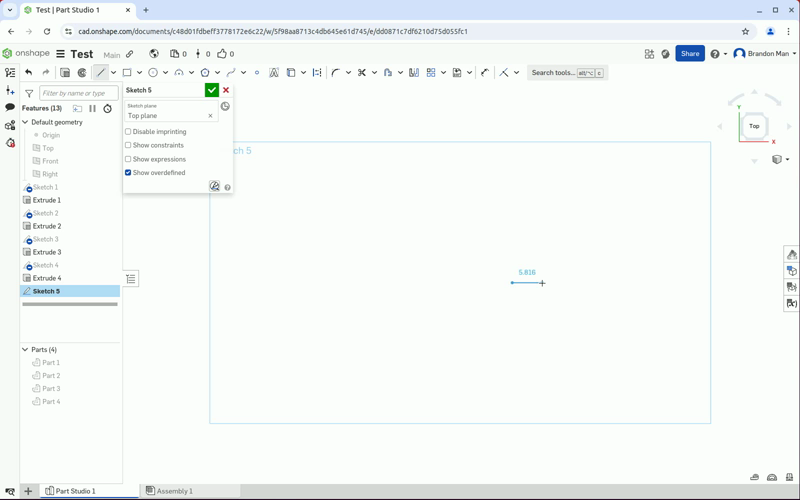
mouse_move(516, 282)
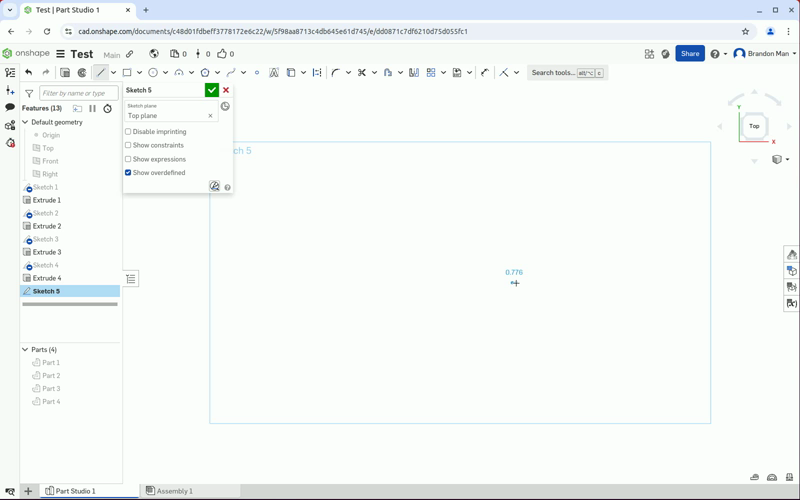
scroll(6)
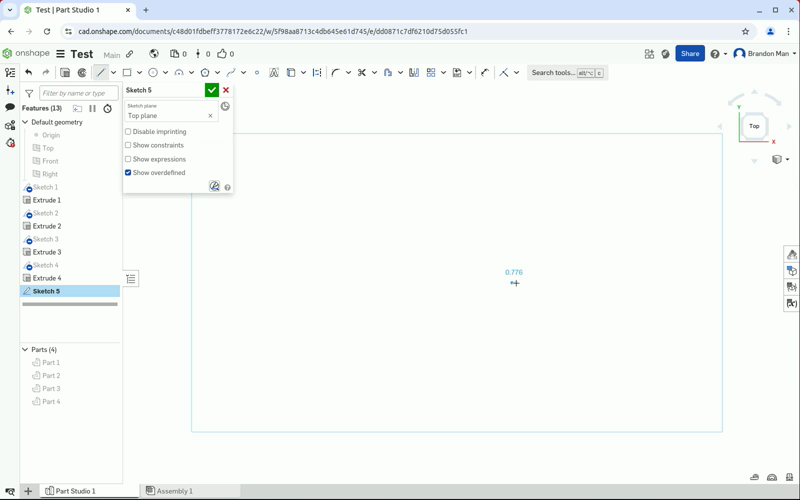
scroll(6)
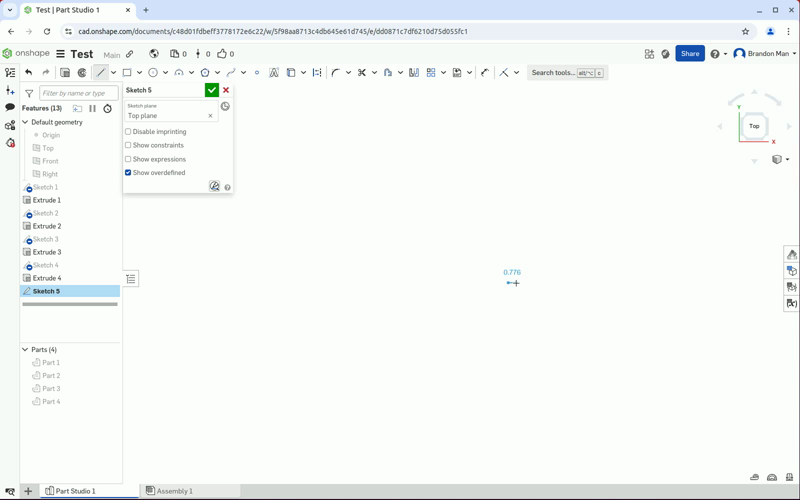
scroll(6)
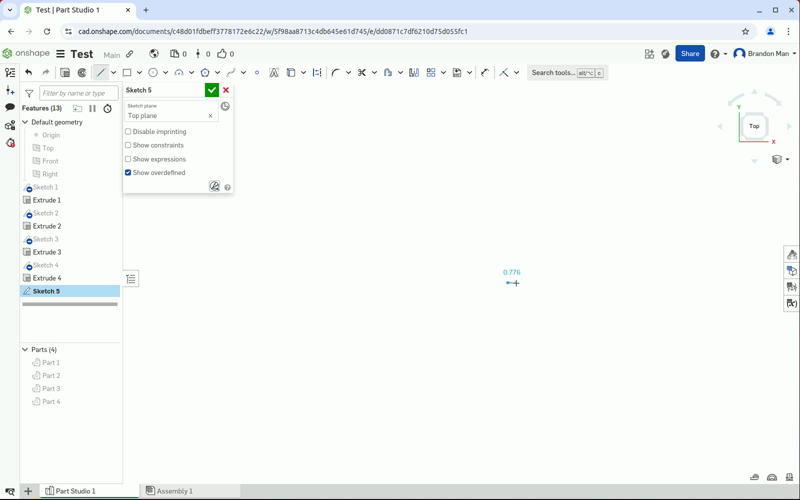
scroll(6)
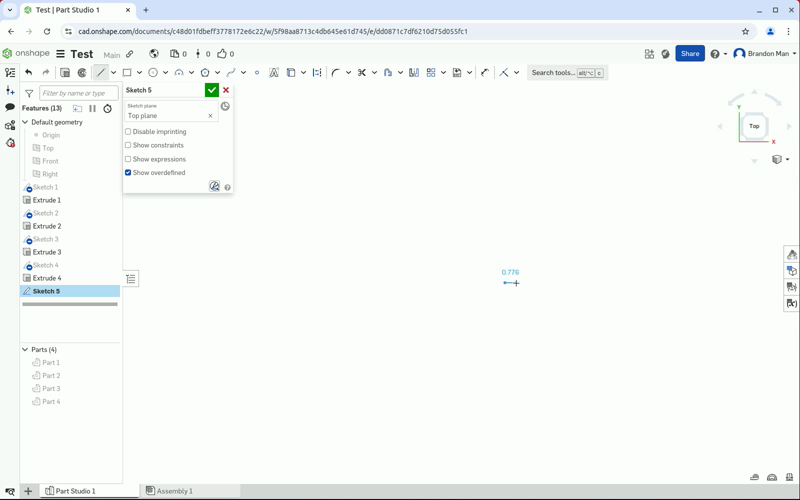
scroll(6)
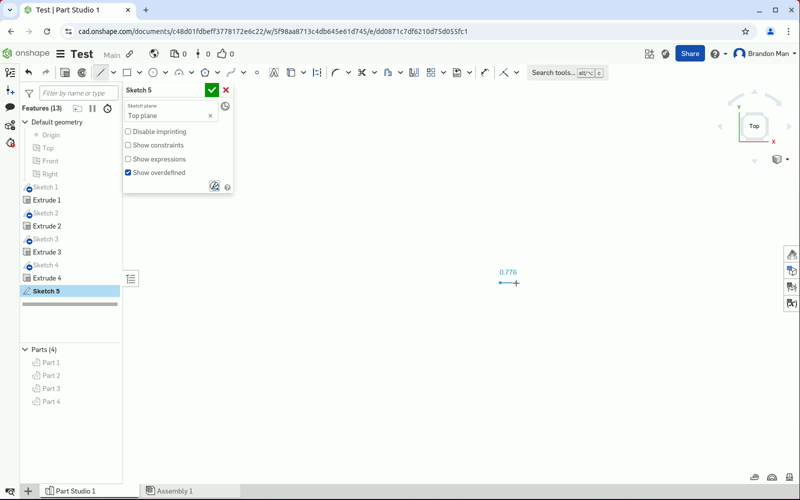
scroll(6)
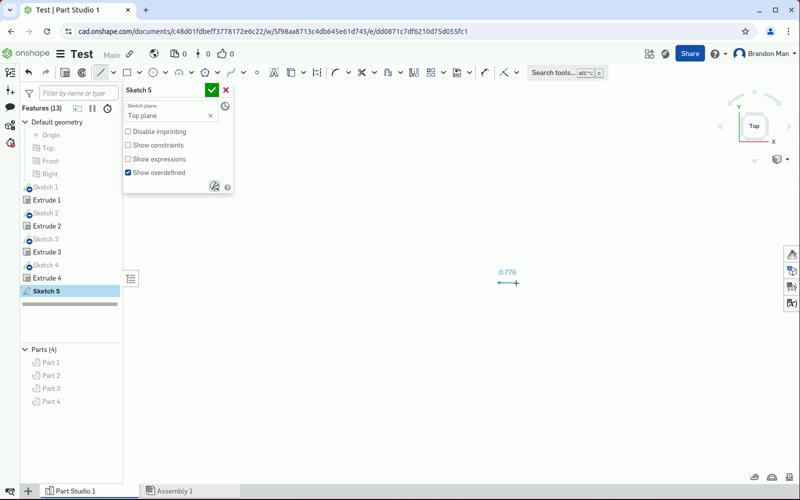
scroll(6)
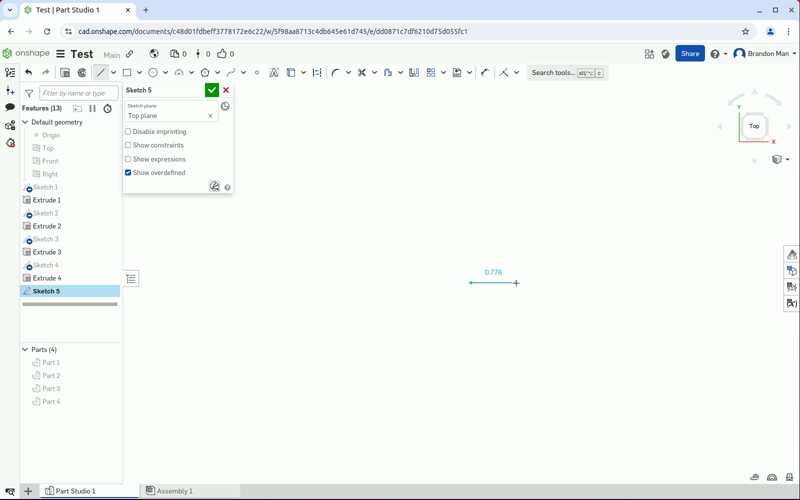
click(516, 282)
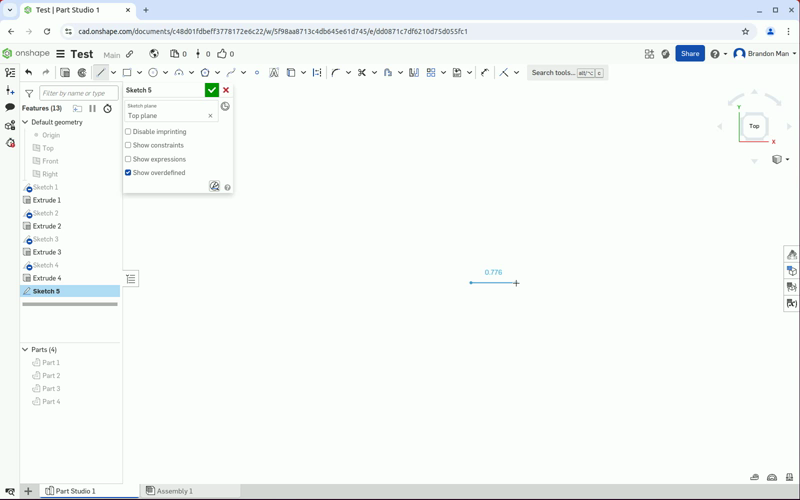
scroll(-6)
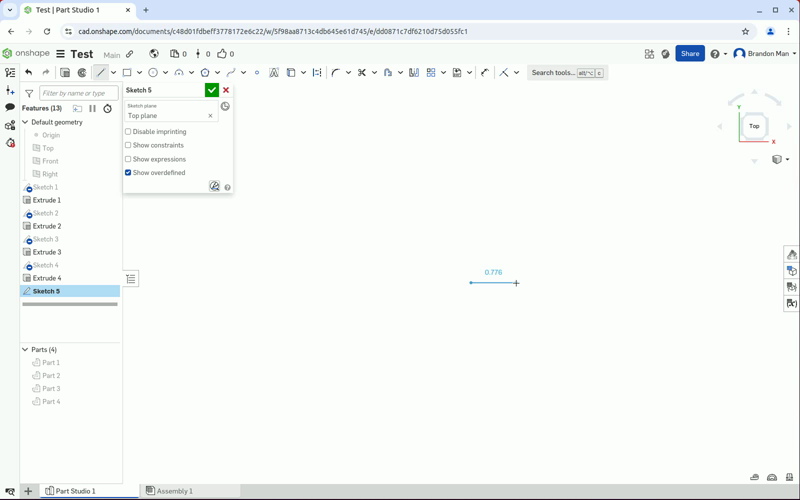
scroll(-6)
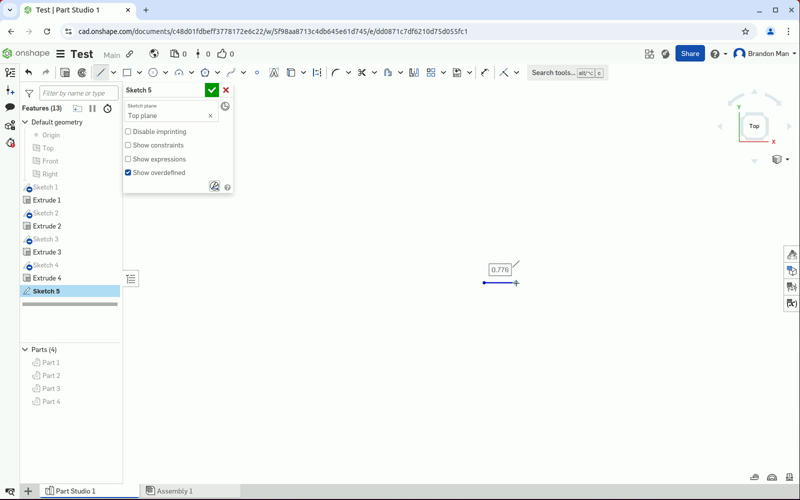
scroll(-6)
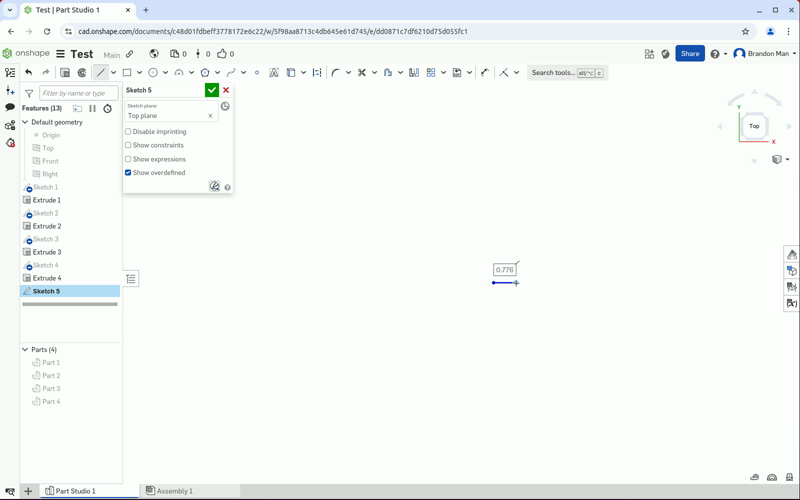
scroll(-6)
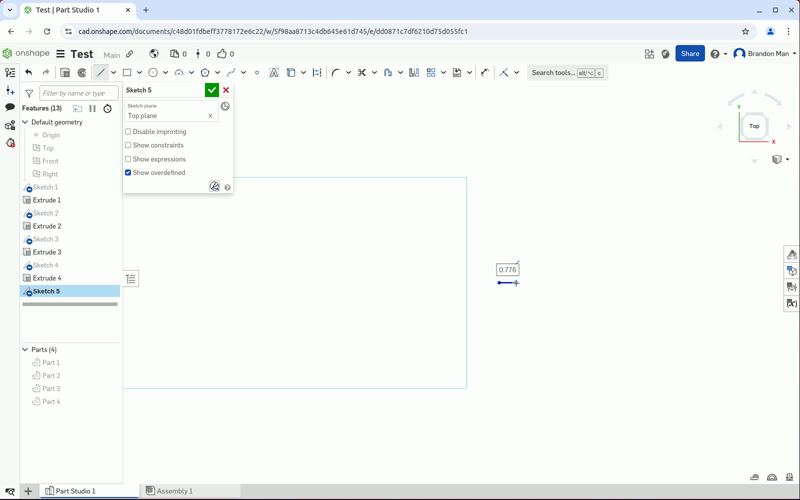
scroll(-6)
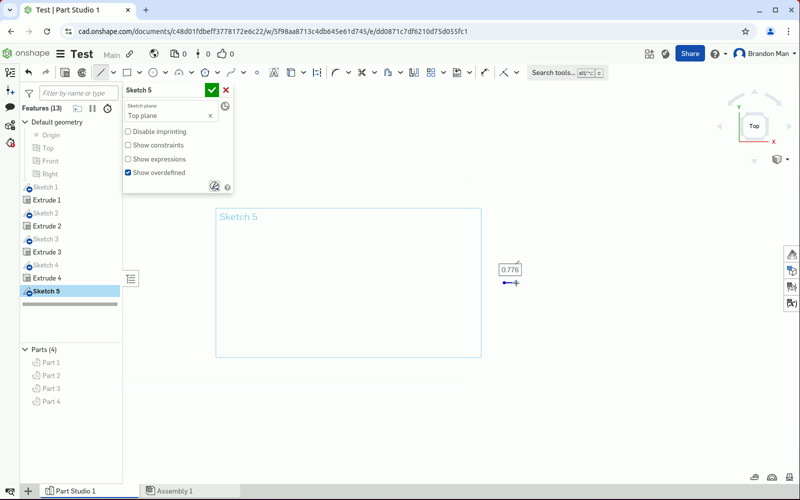
scroll(-6)
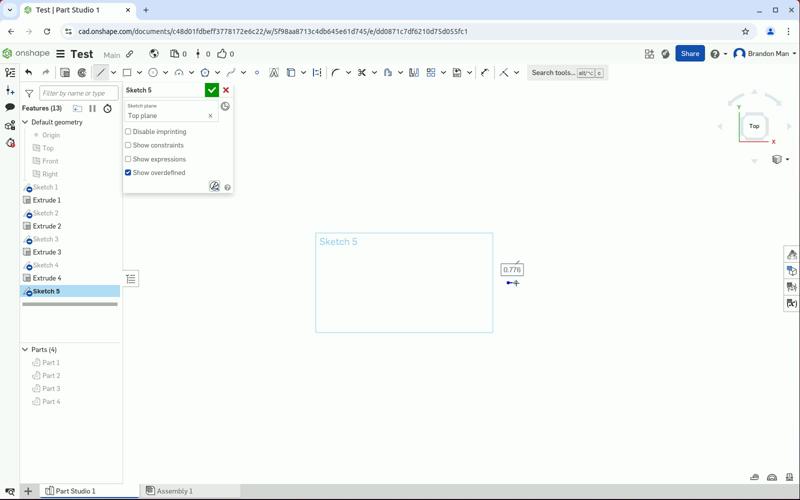
scroll(-6)
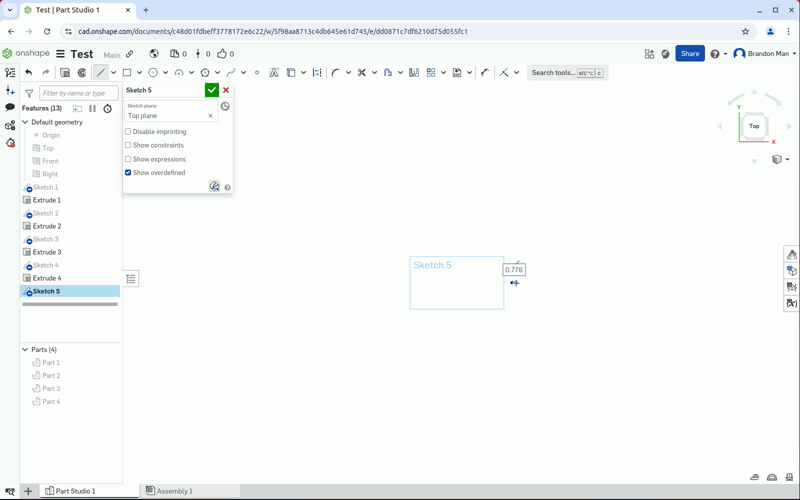
key_up(shift)
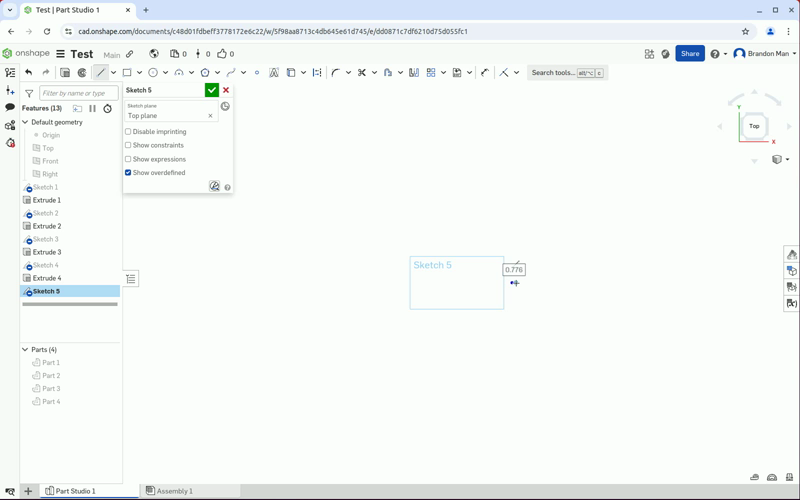
key_down(shift)
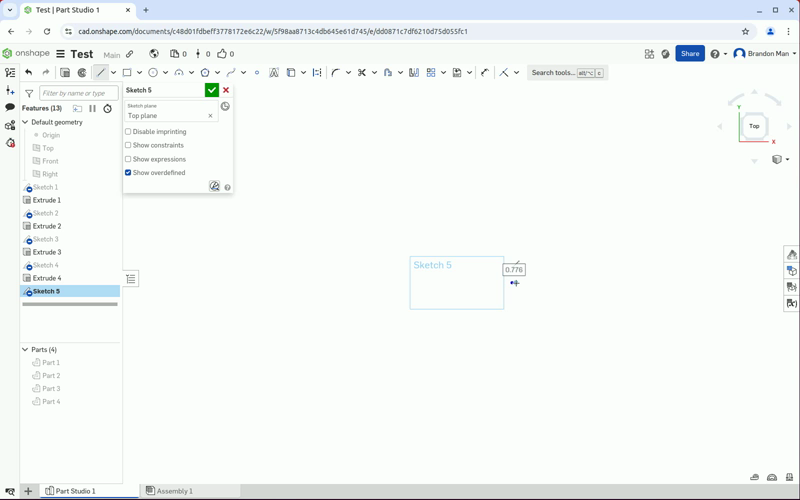
mouse_move(546, 282)
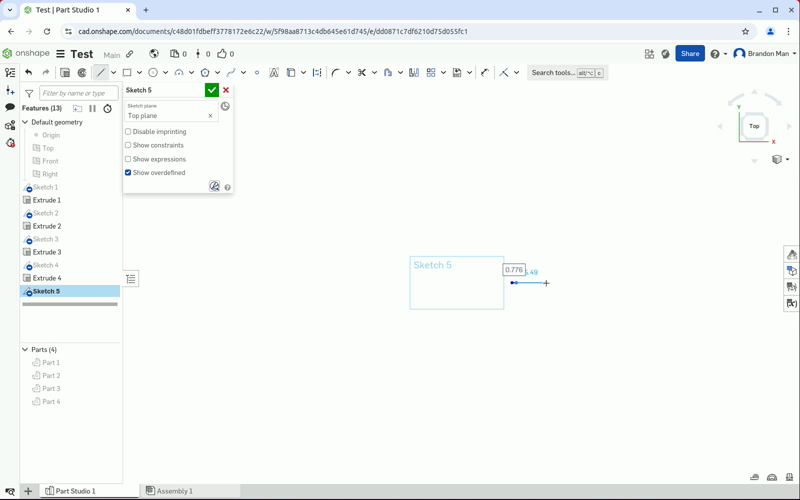
mouse_move(516, 282)
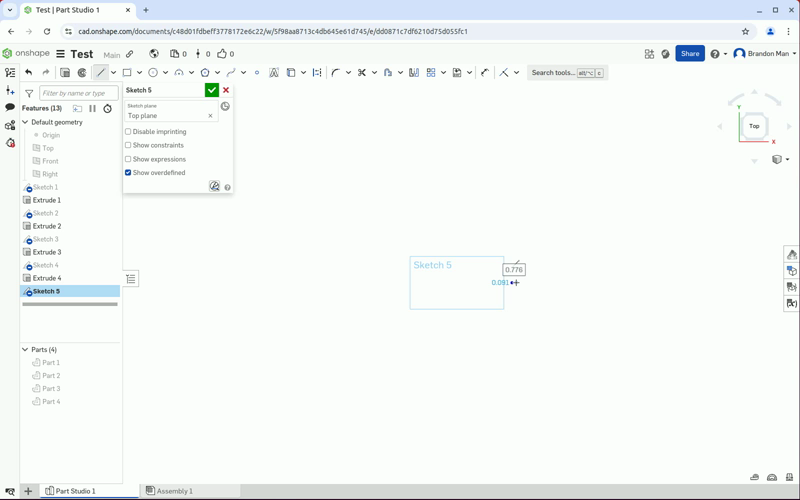
scroll(6)
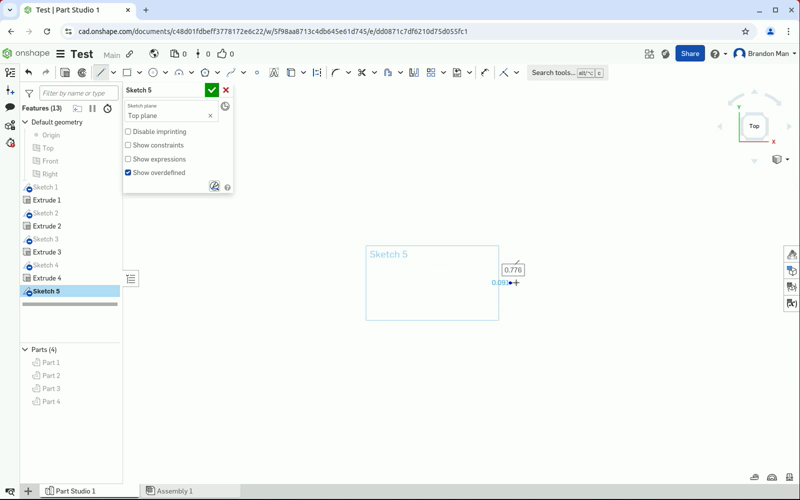
scroll(6)
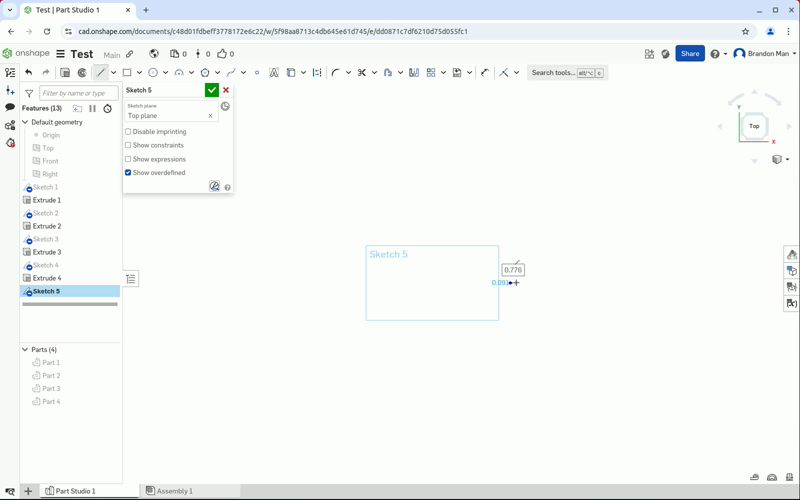
scroll(6)
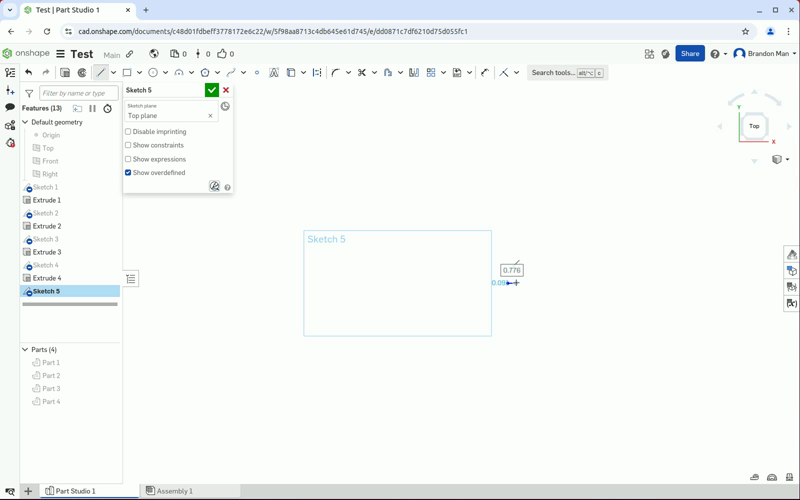
scroll(6)
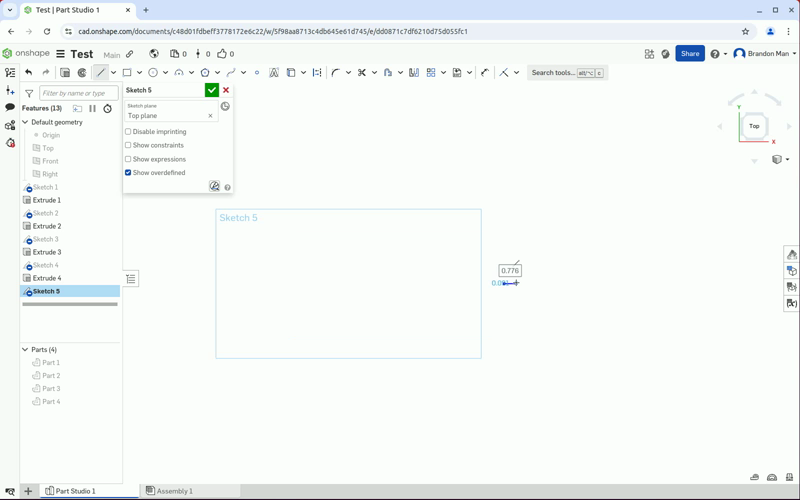
scroll(6)
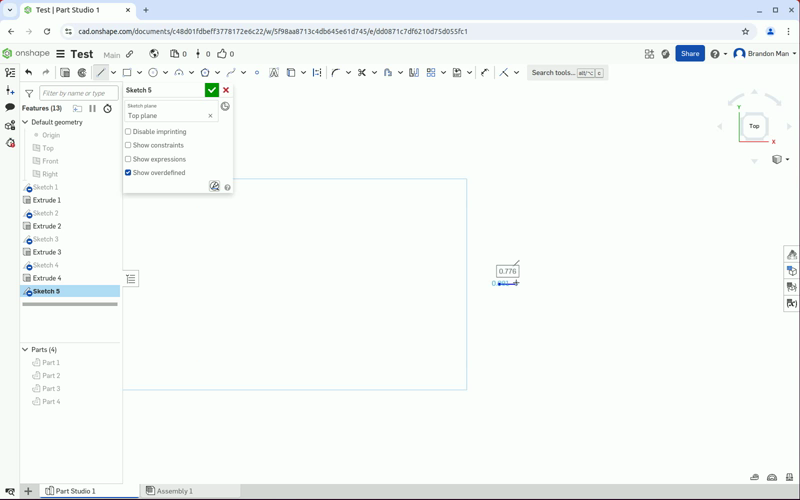
scroll(6)
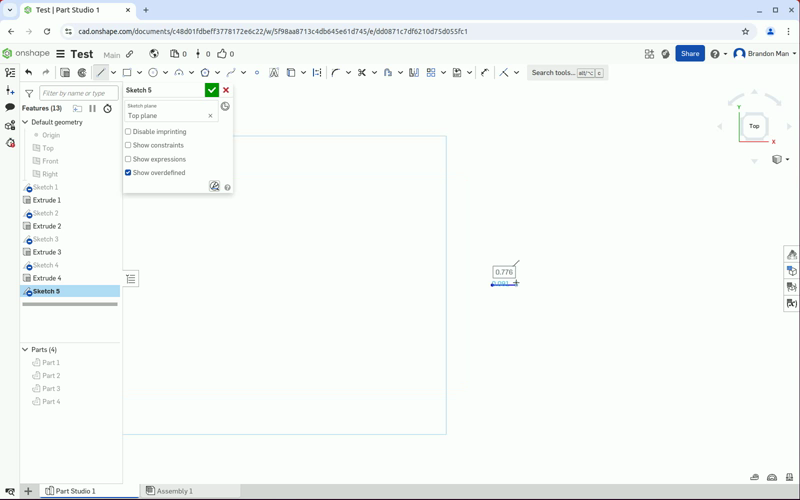
scroll(6)
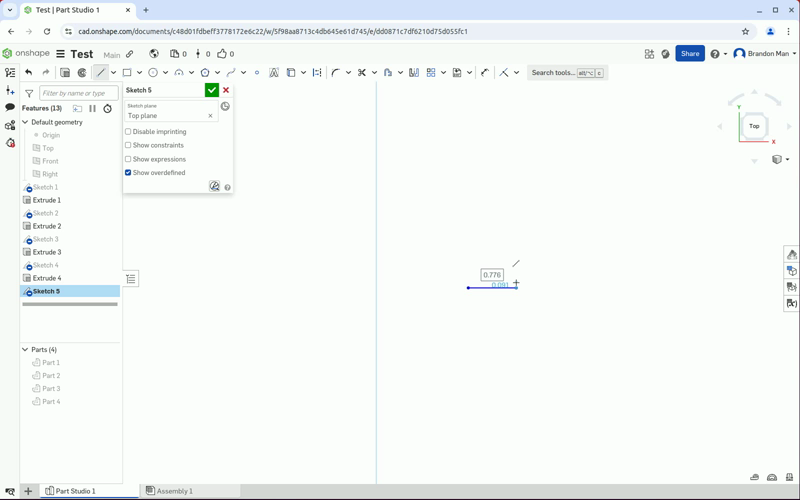
click(516, 282)
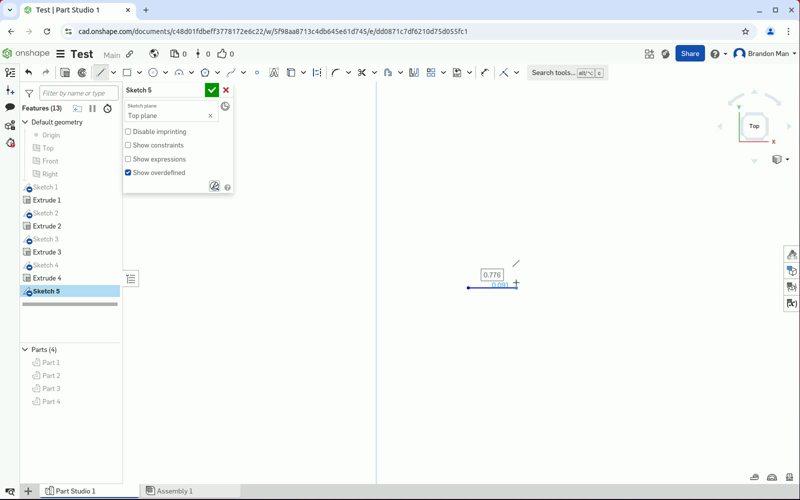
scroll(-6)
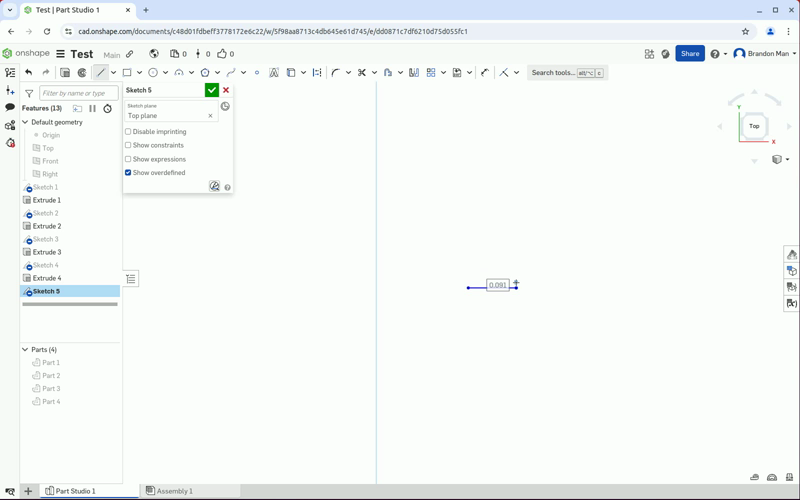
scroll(-6)
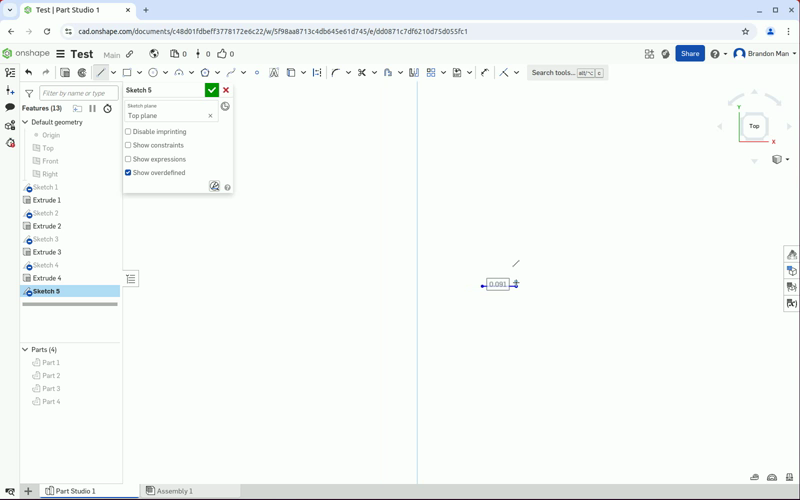
scroll(-6)
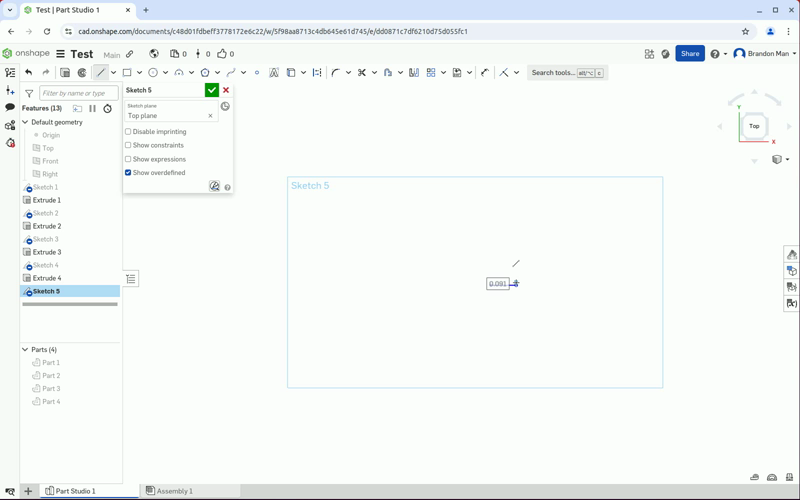
scroll(-6)
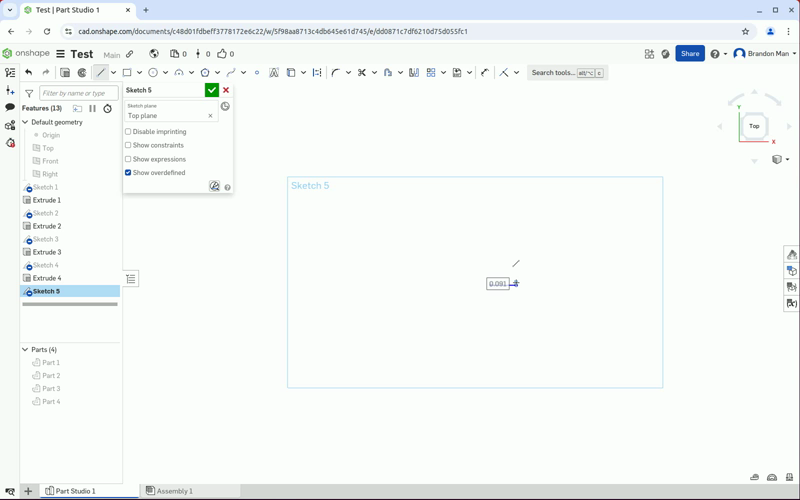
scroll(-6)
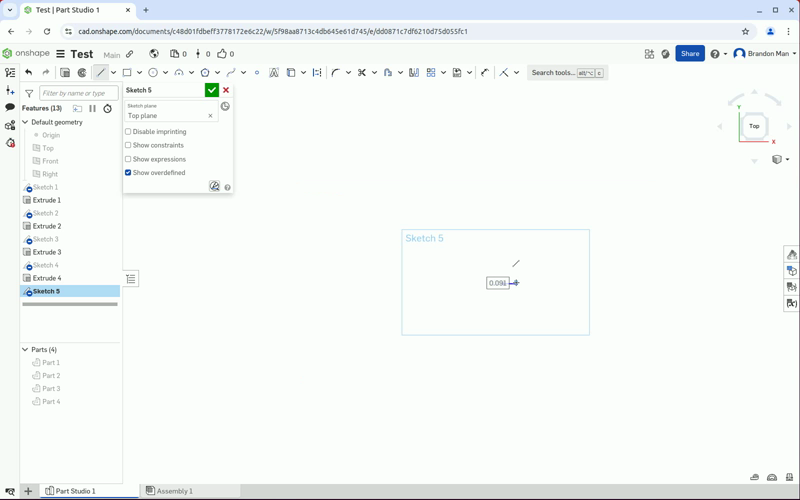
scroll(-6)
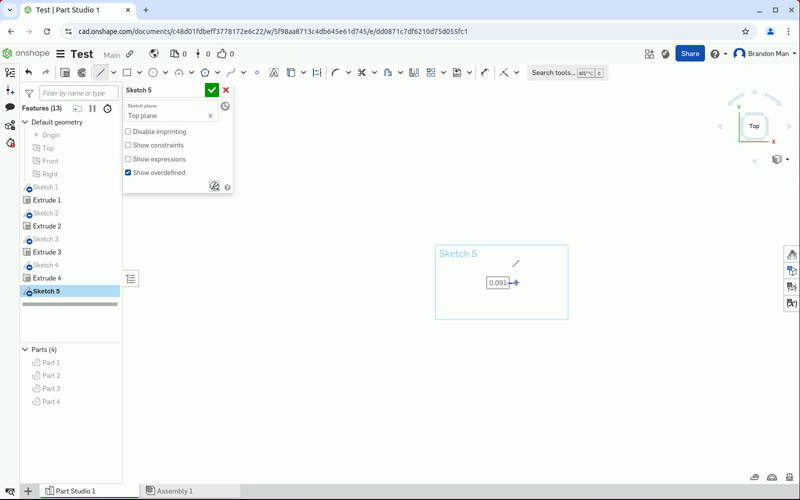
scroll(-6)
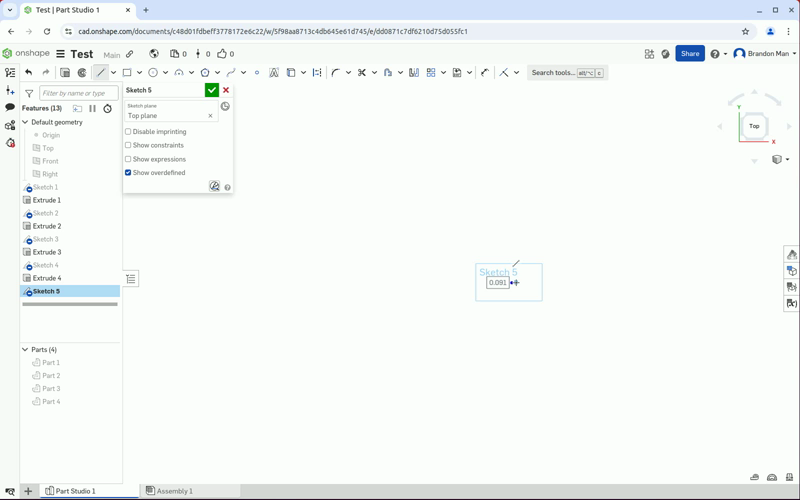
key_up(shift)
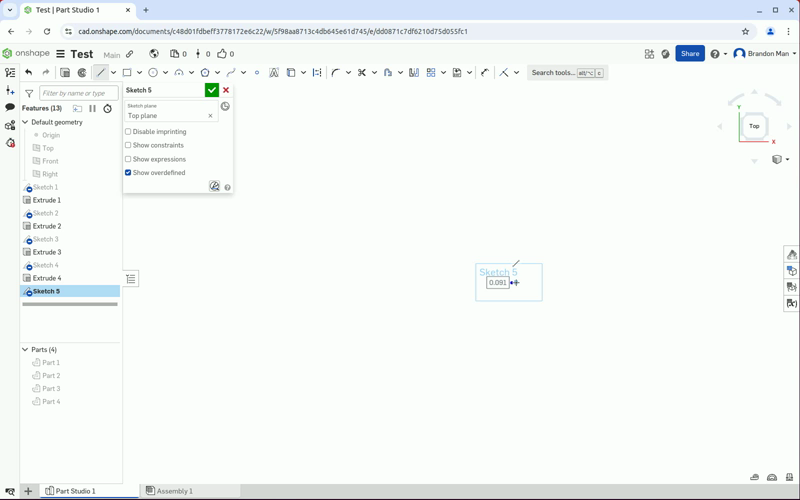
key_down(shift)
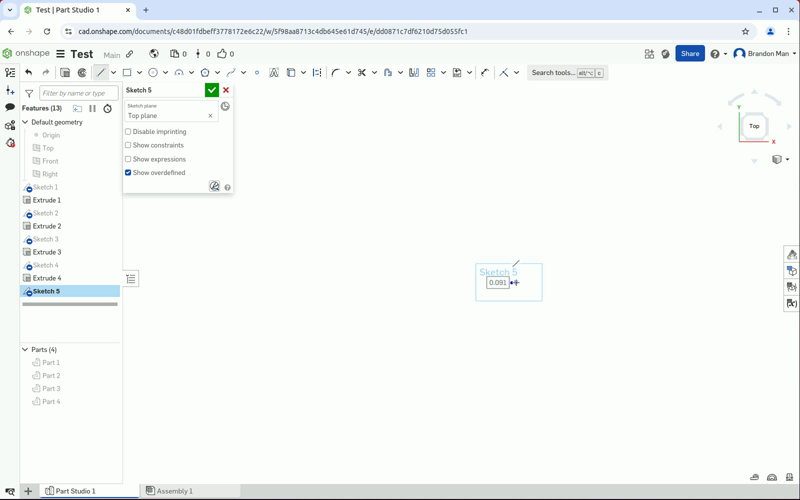
mouse_move(546, 282)
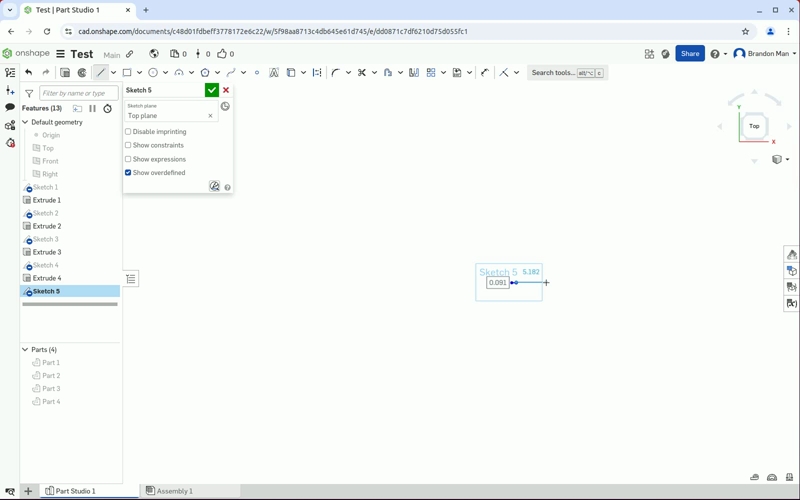
mouse_move(512, 282)
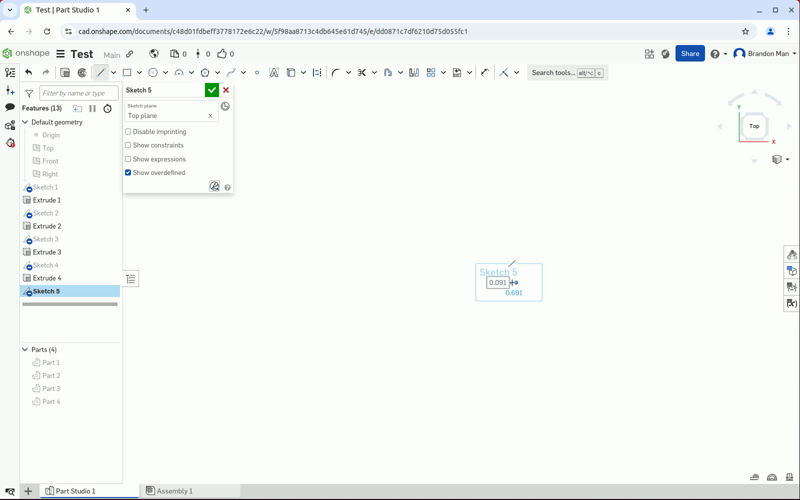
scroll(6)
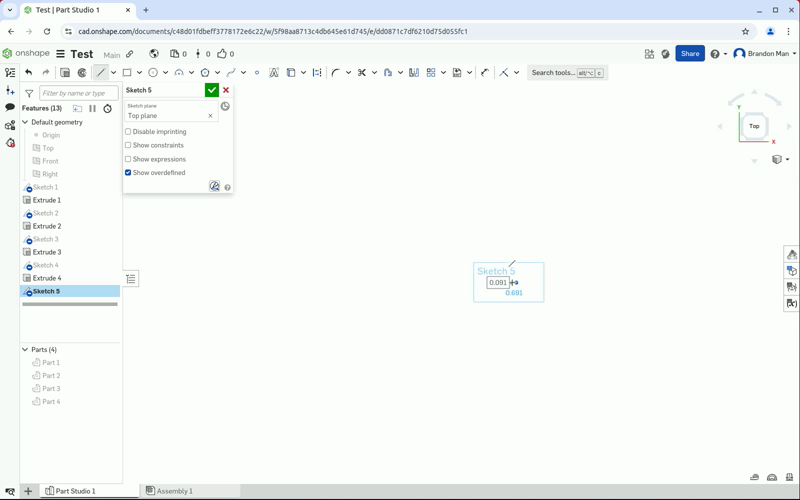
scroll(6)
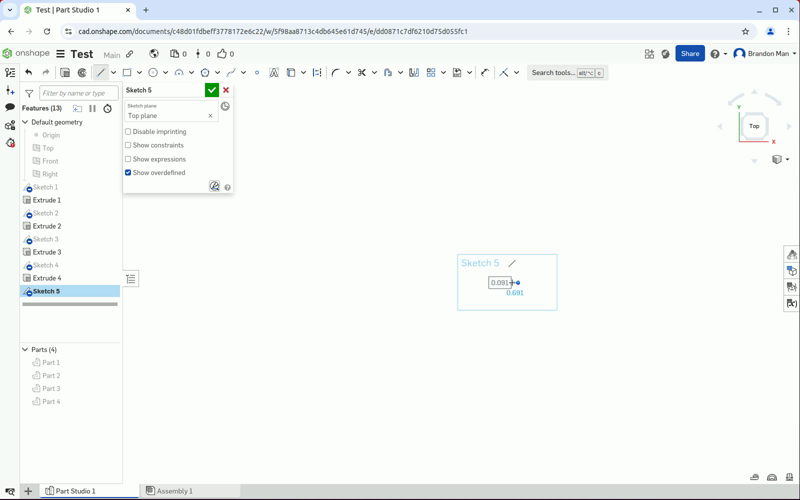
scroll(6)
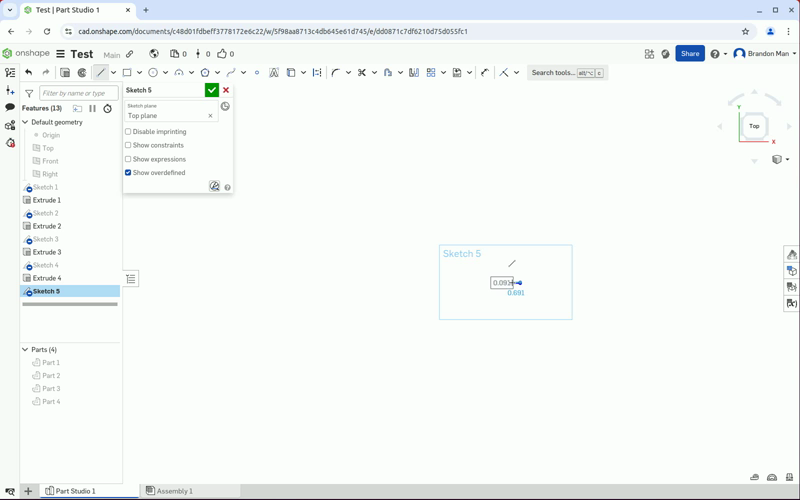
scroll(6)
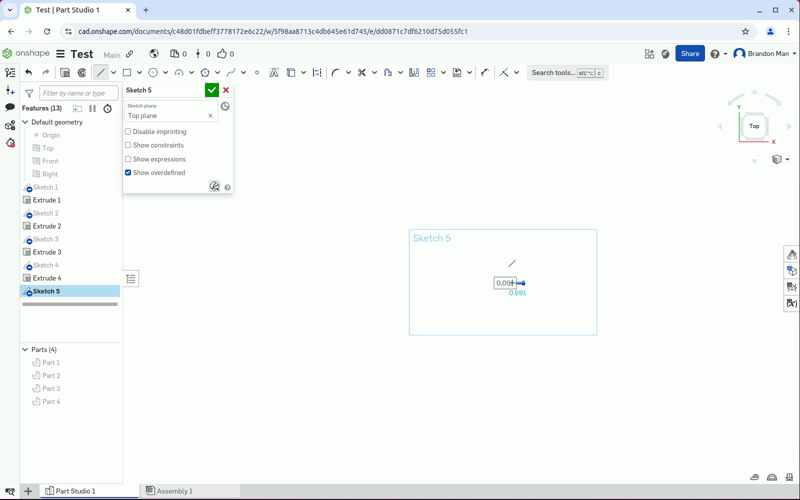
scroll(6)
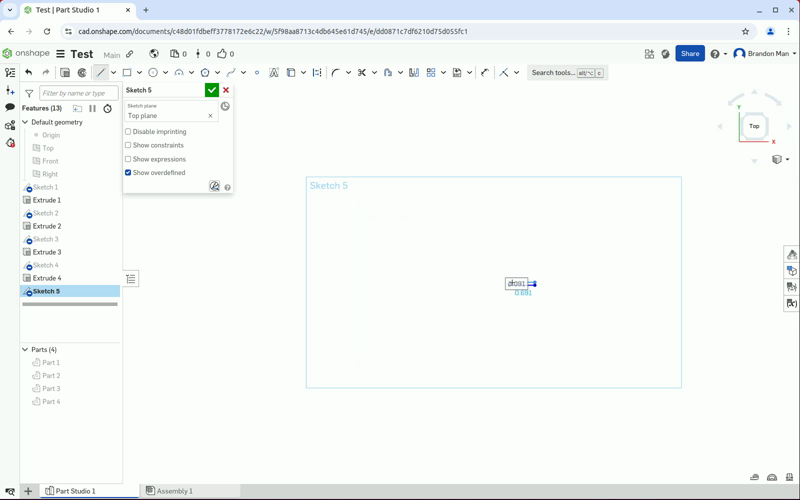
scroll(6)
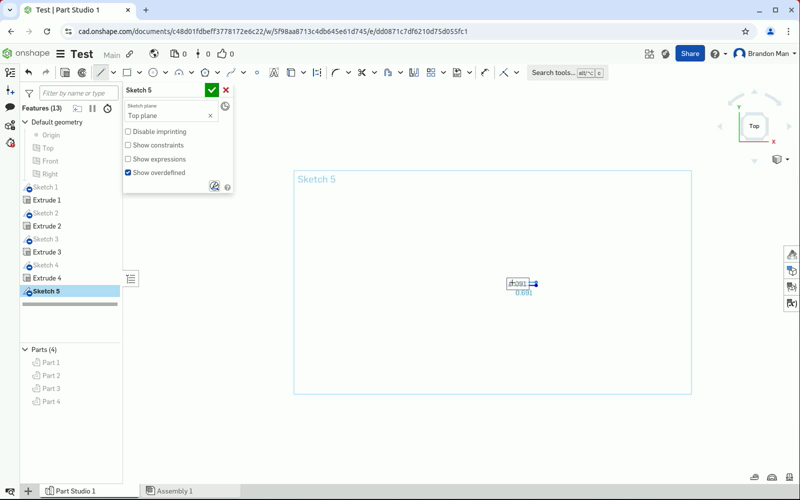
scroll(6)
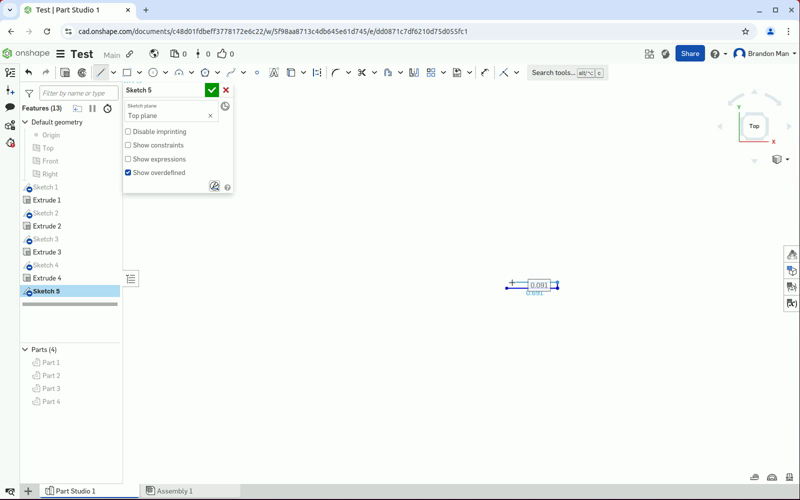
click(512, 282)
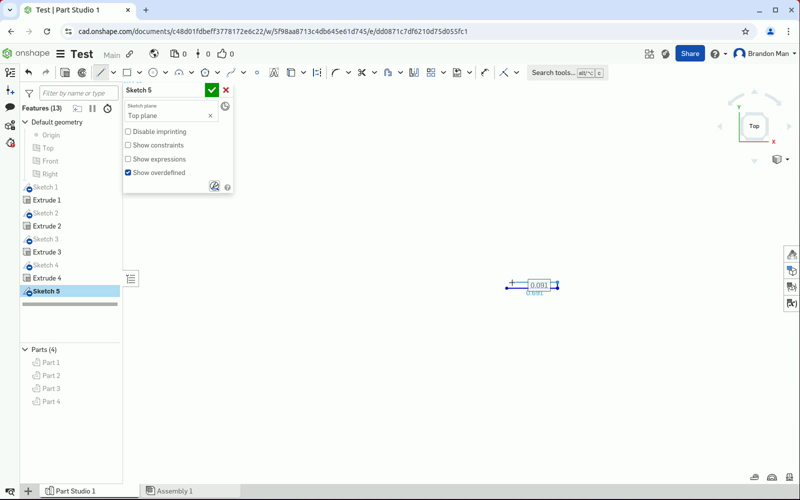
scroll(-6)
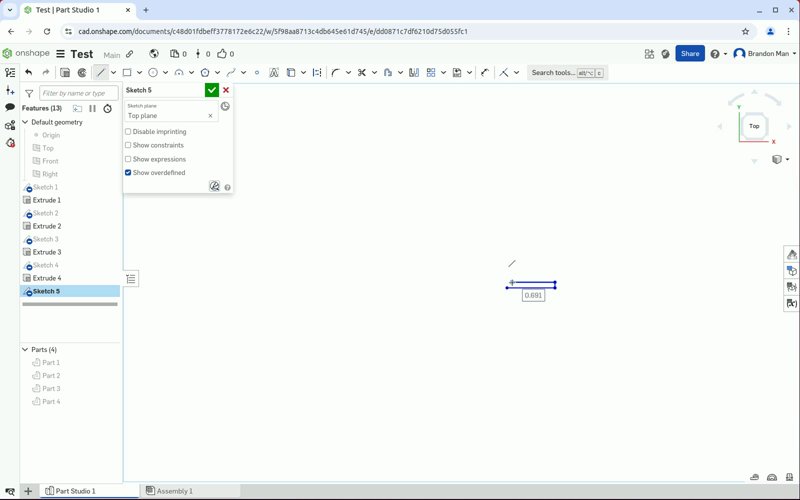
scroll(-6)
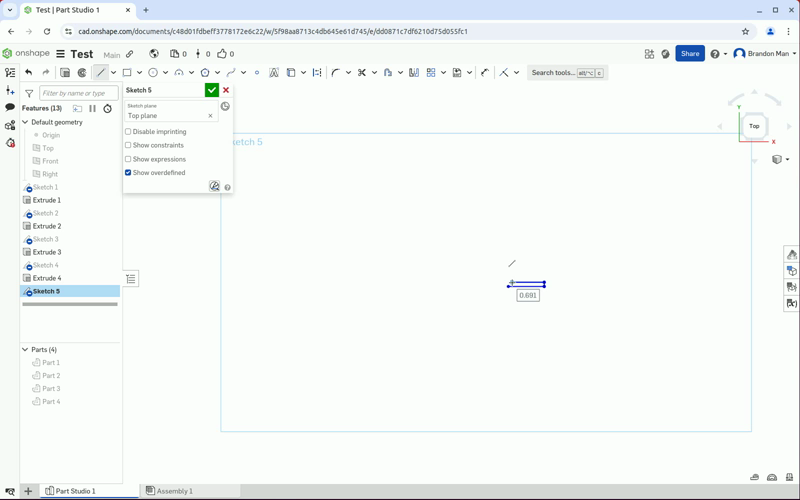
scroll(-6)
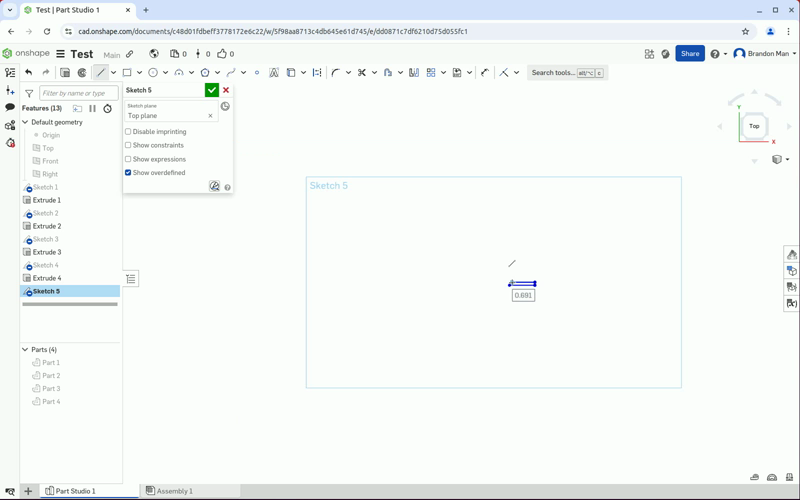
scroll(-6)
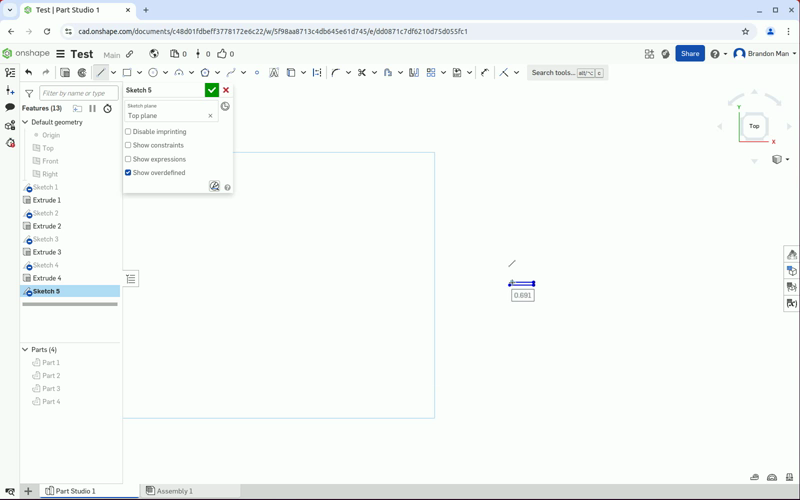
scroll(-6)
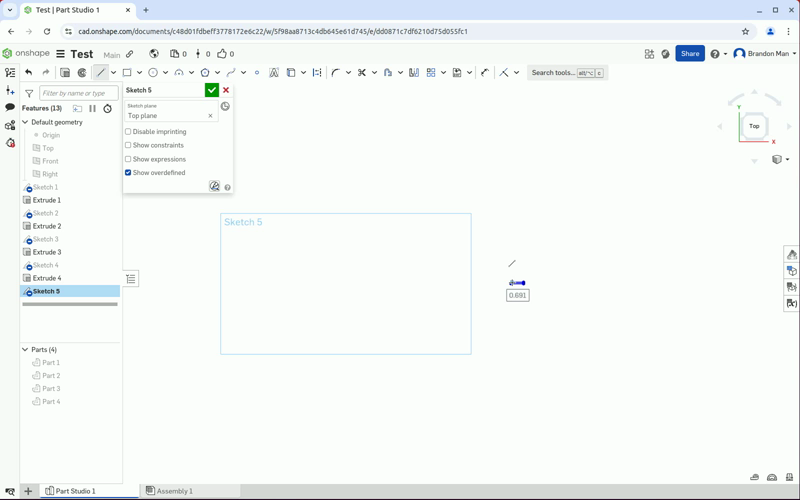
scroll(-6)
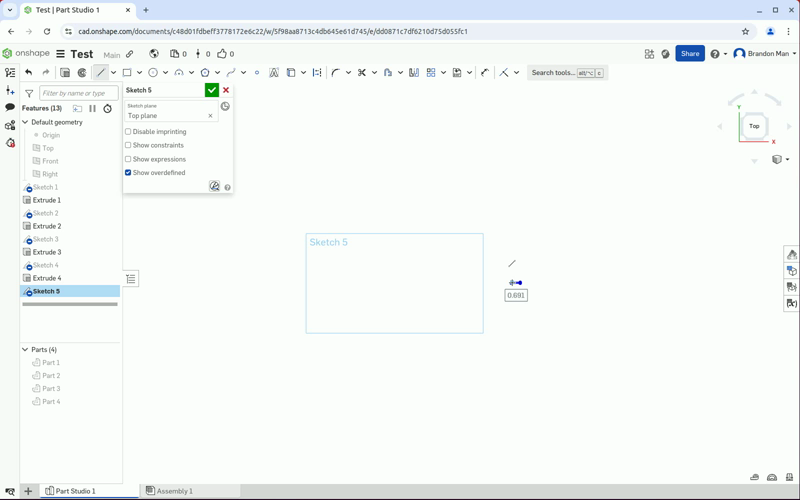
scroll(-6)
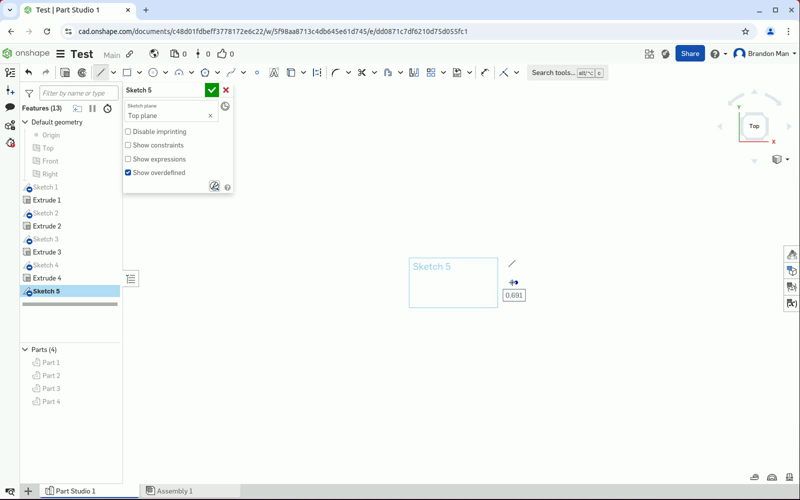
key_up(shift)
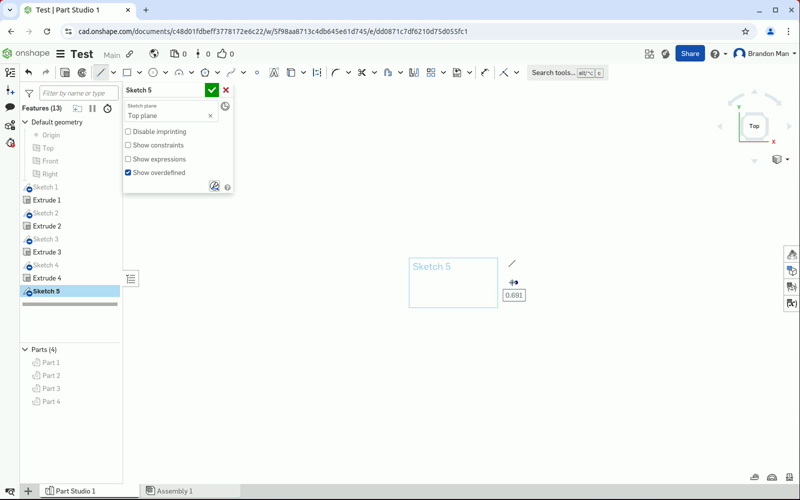
mouse_move(542, 282)
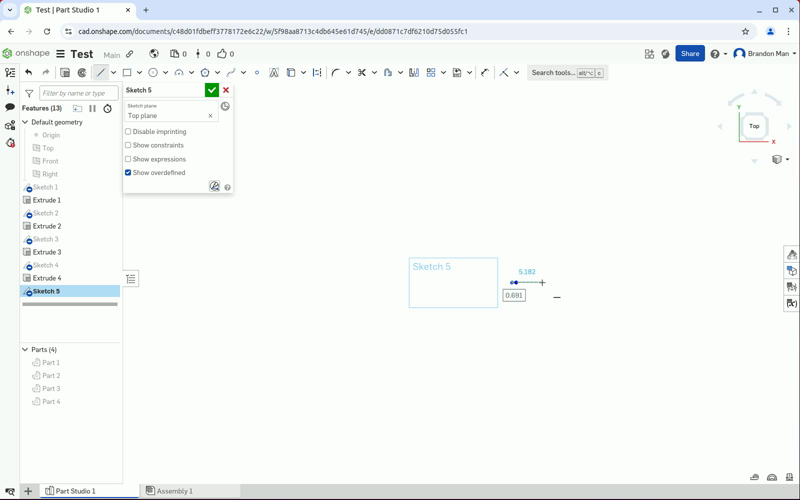
key_down(shift)
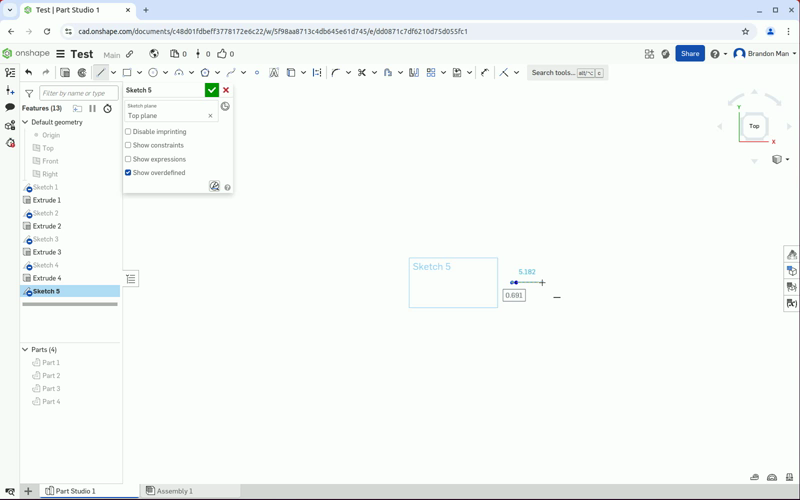
mouse_move(512, 282)
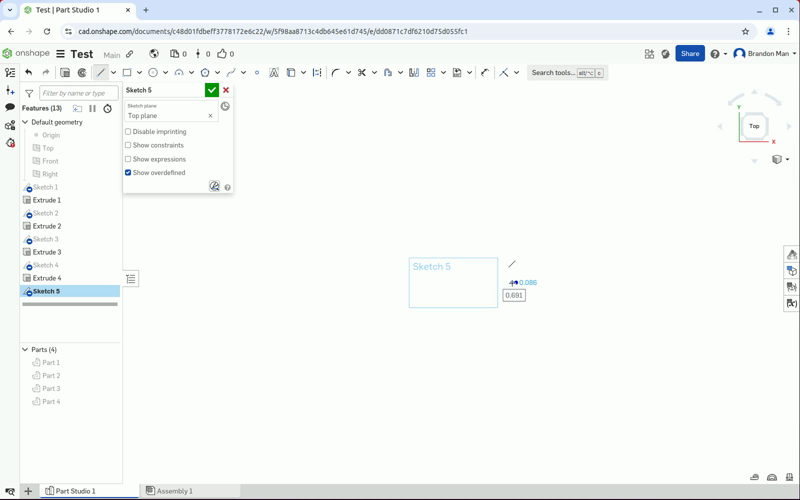
scroll(6)
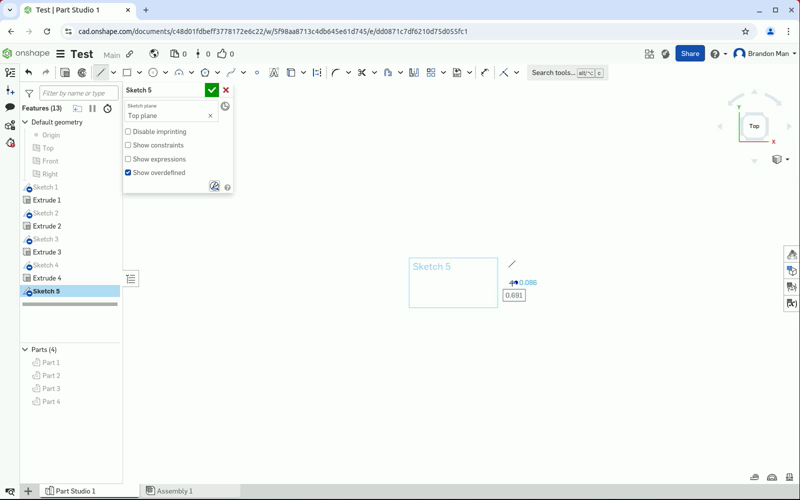
scroll(6)
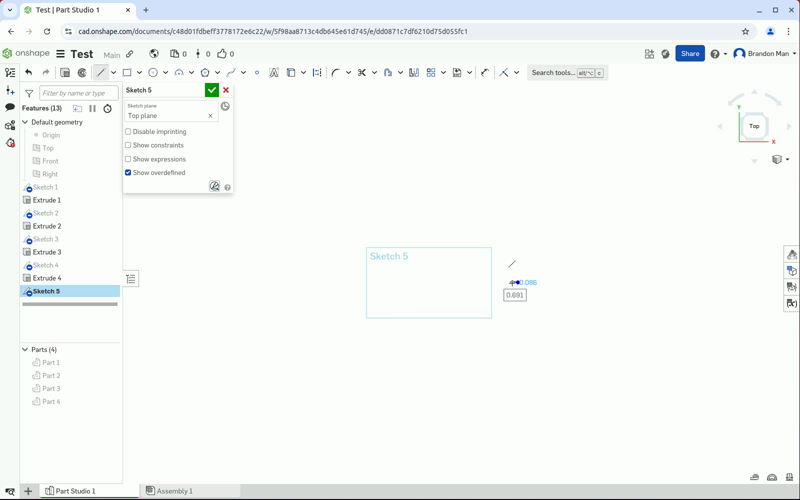
scroll(6)
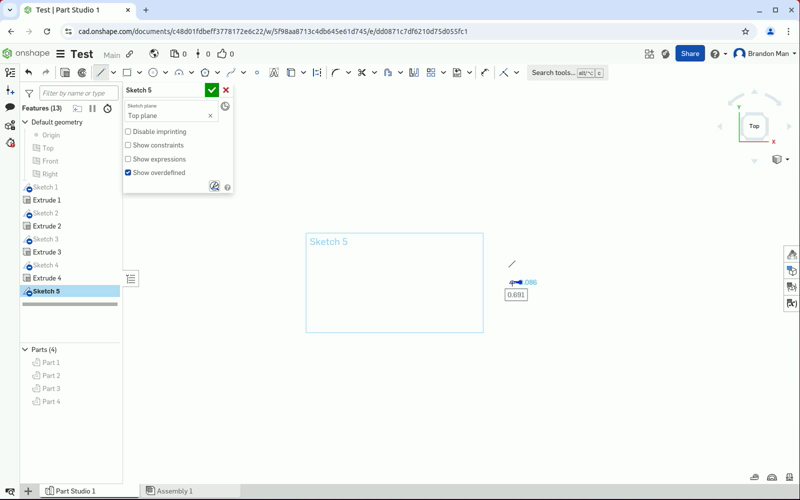
scroll(6)
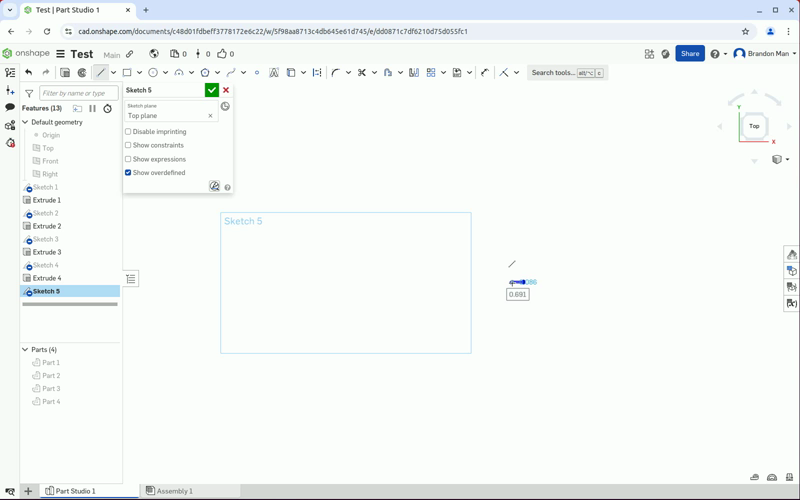
scroll(6)
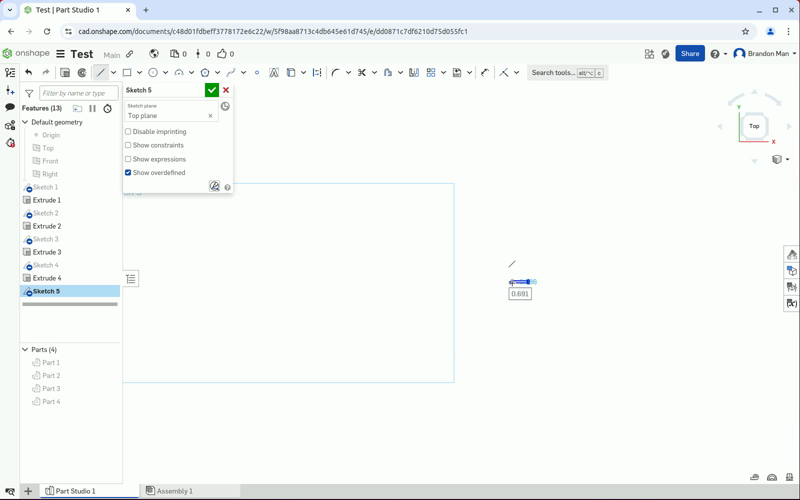
scroll(6)
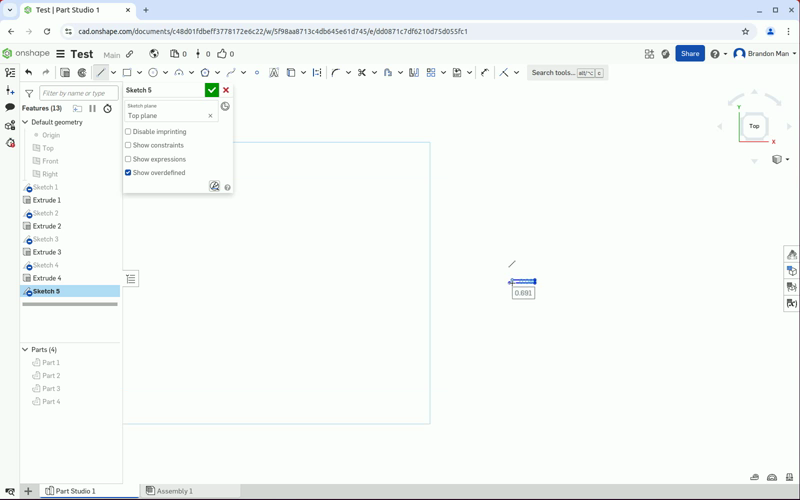
scroll(6)
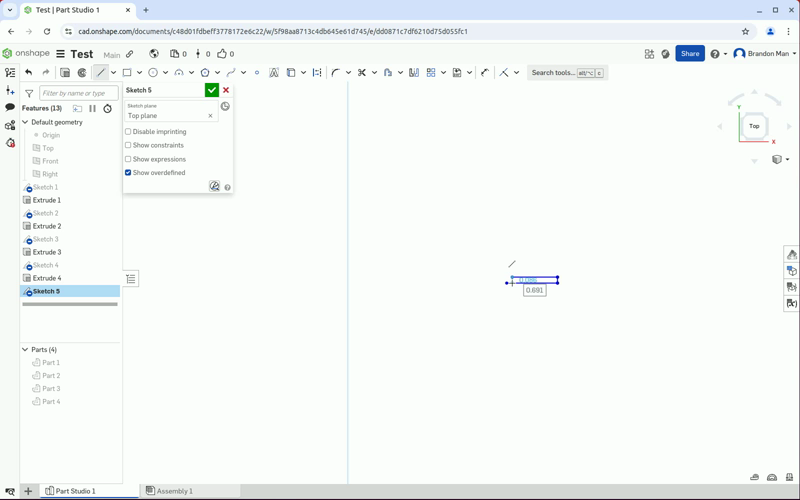
key_up(shift)
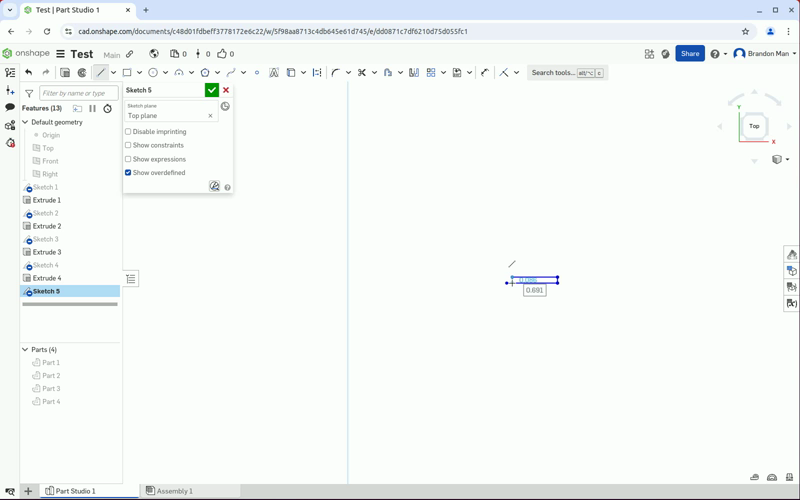
click(512, 282)
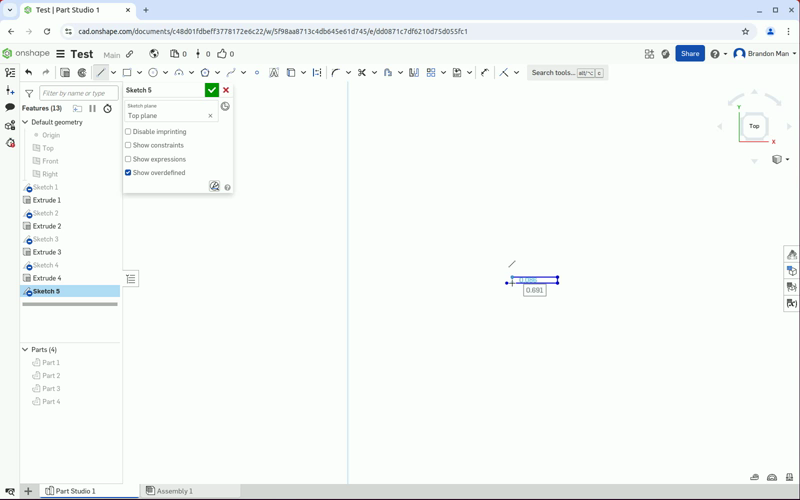
scroll(-6)
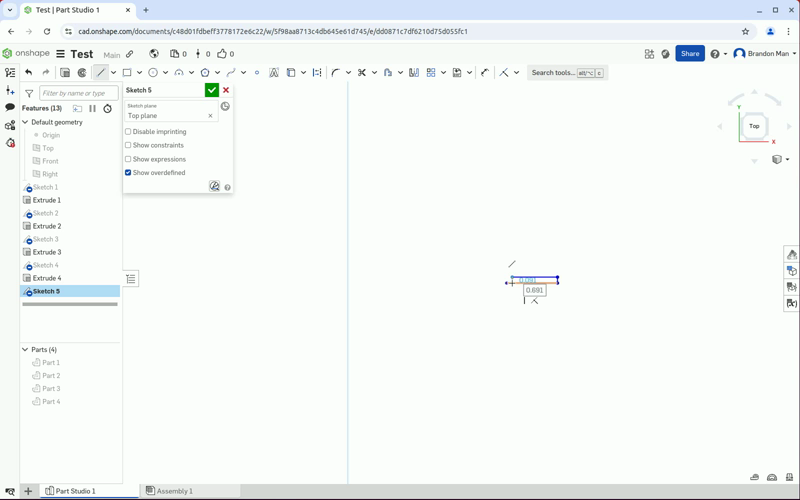
scroll(-6)
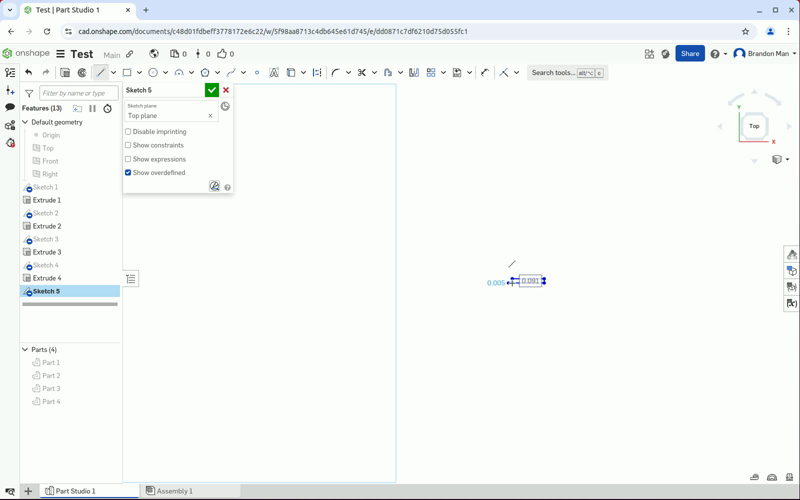
scroll(-6)
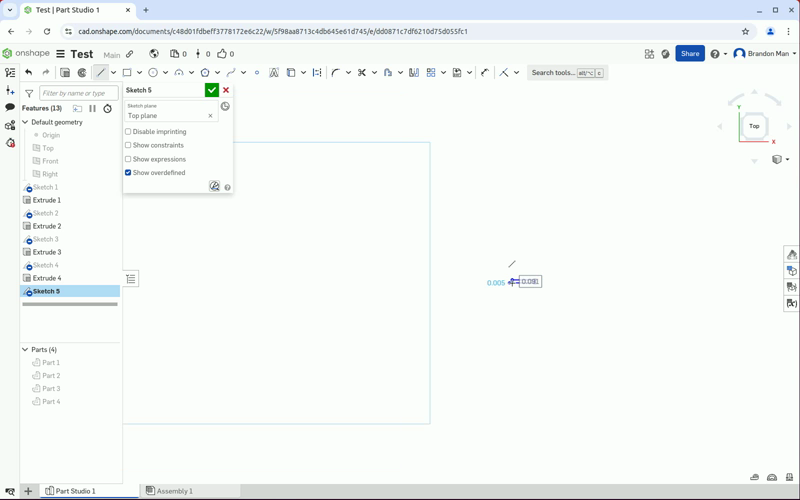
scroll(-6)
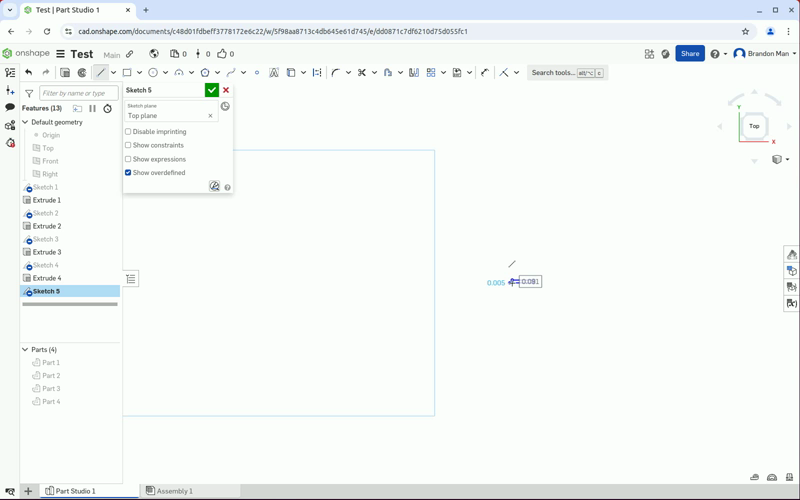
scroll(-6)
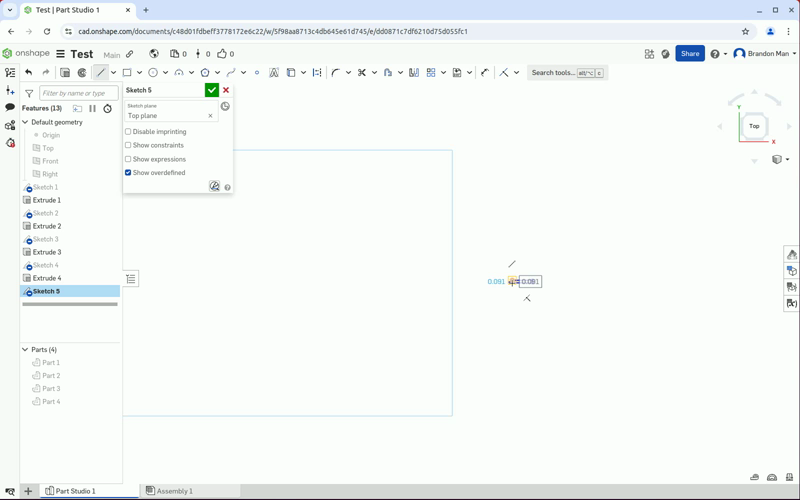
scroll(-6)
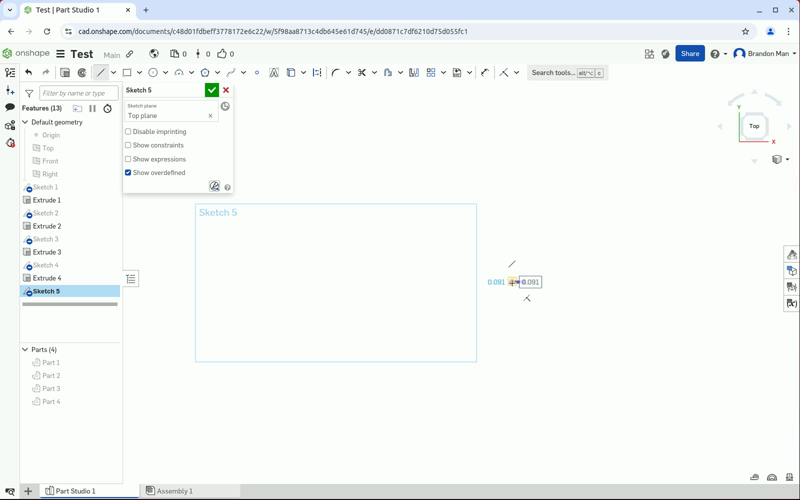
scroll(-6)
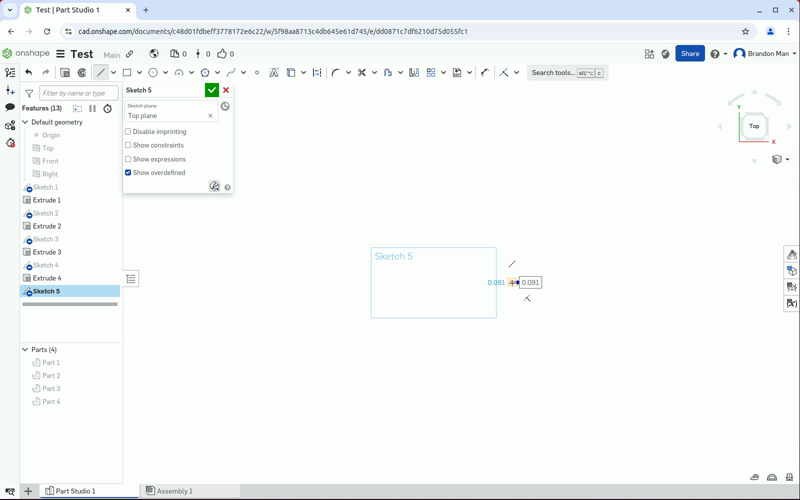
key(esc)
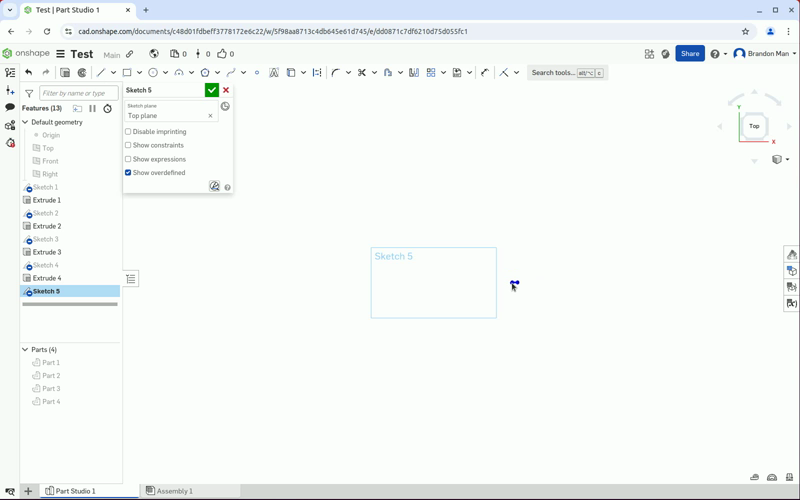
mouse_move(513, 282)
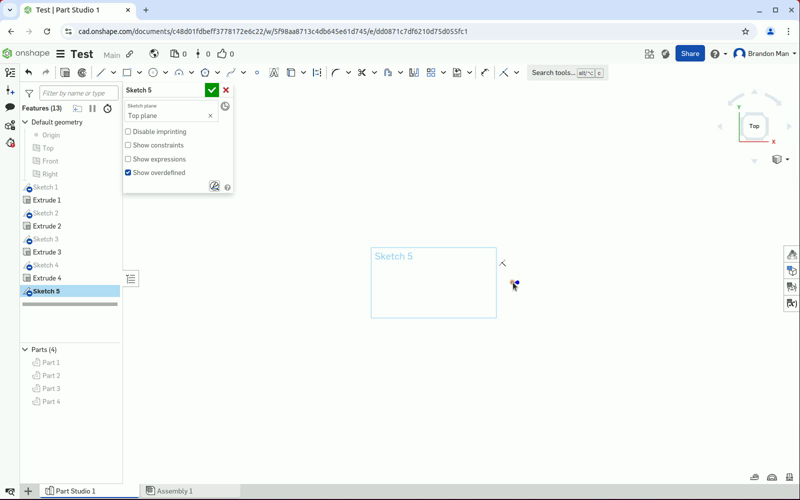
scroll(6)
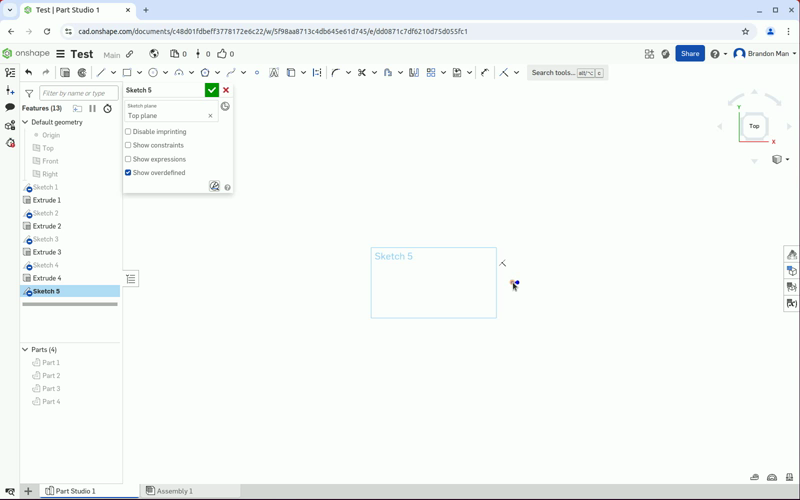
scroll(6)
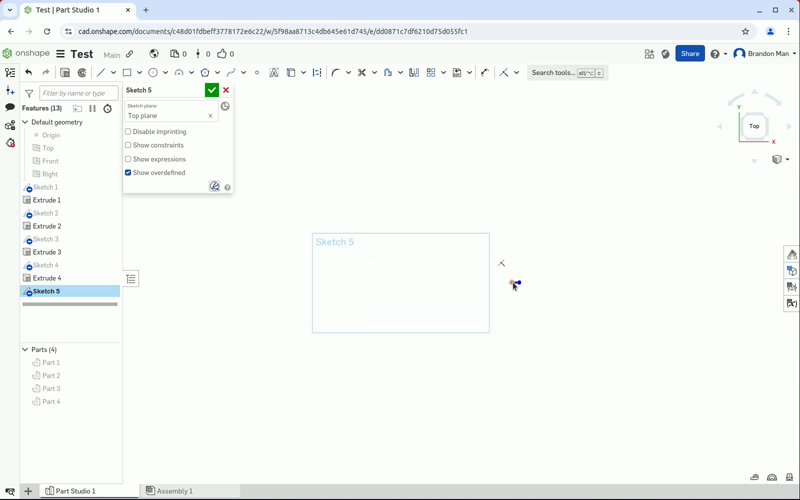
scroll(6)
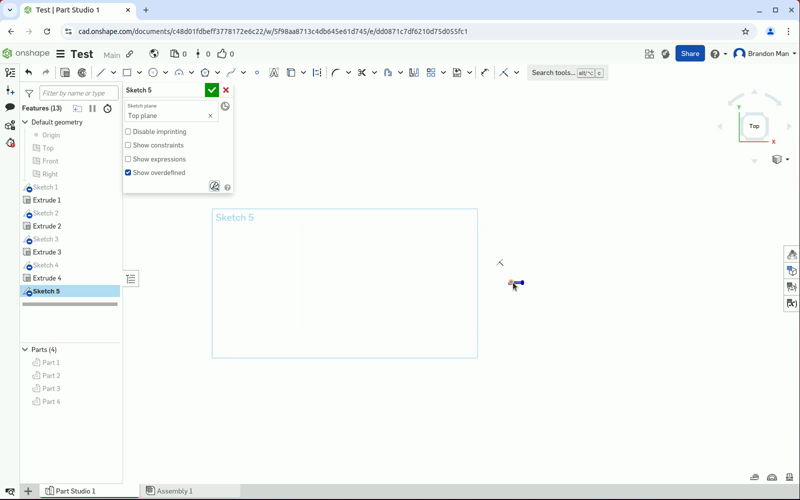
scroll(6)
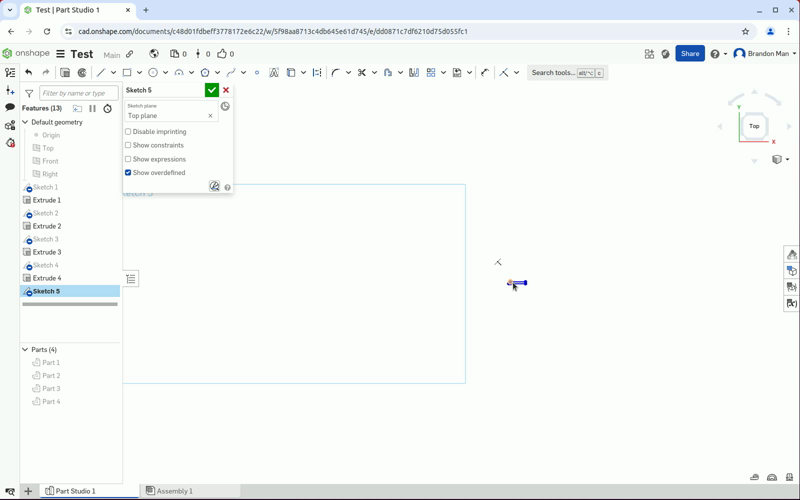
scroll(6)
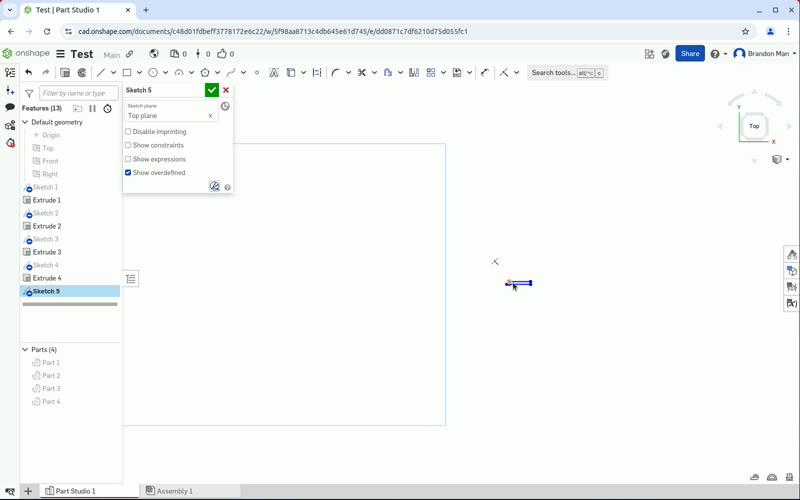
scroll(6)
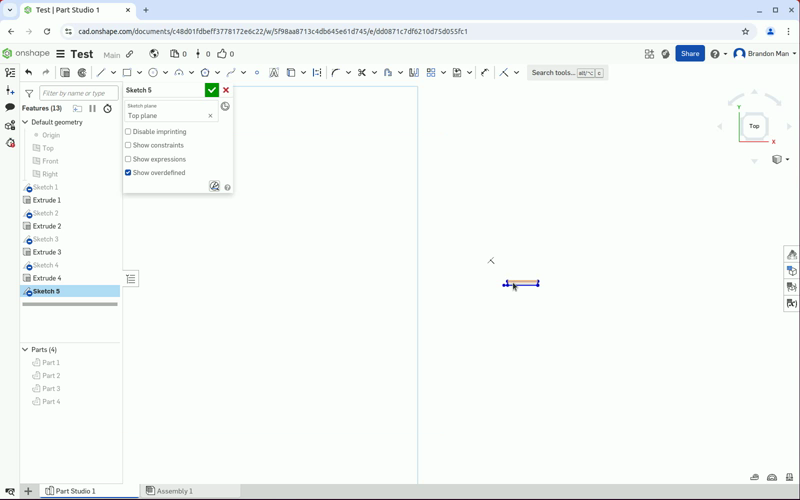
scroll(6)
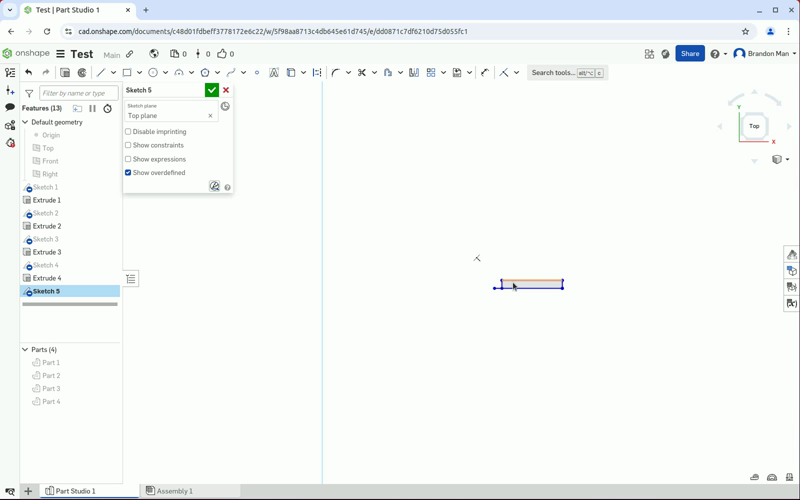
click(513, 282)
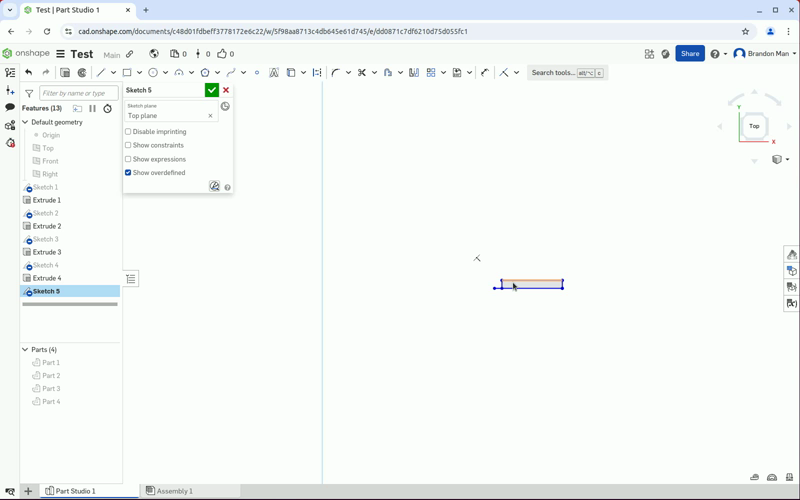
scroll(-6)
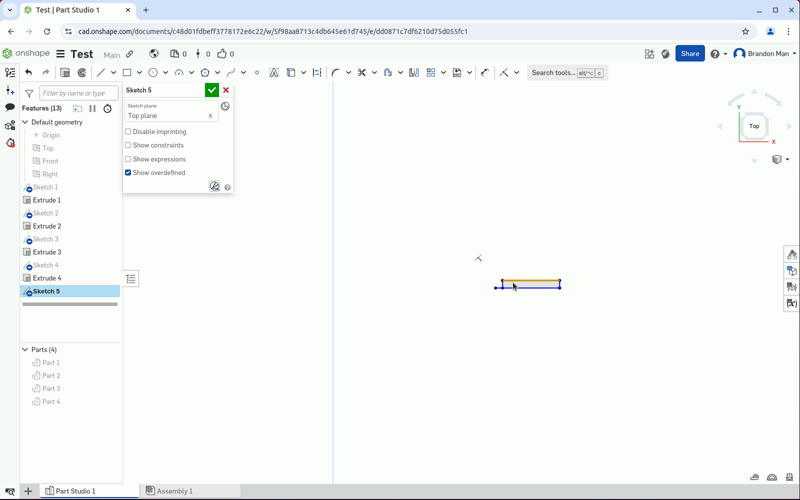
scroll(-6)
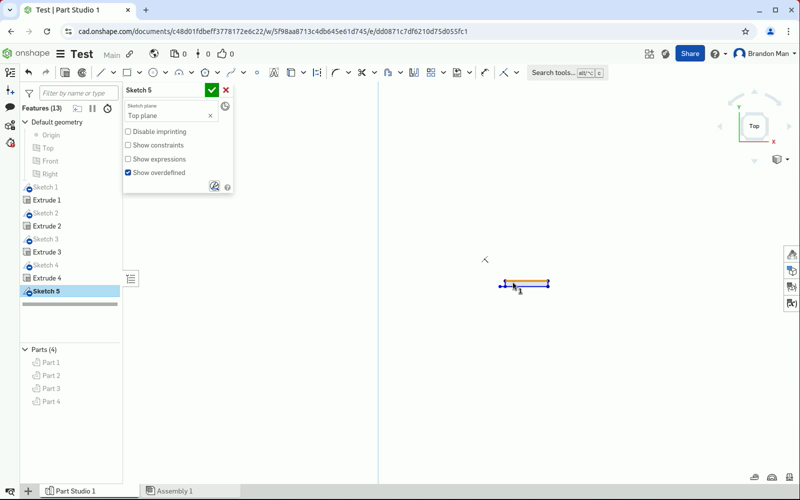
scroll(-6)
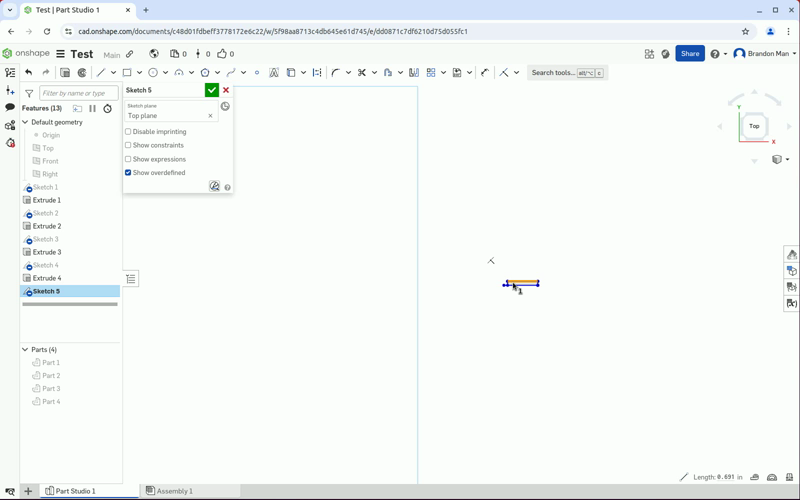
scroll(-6)
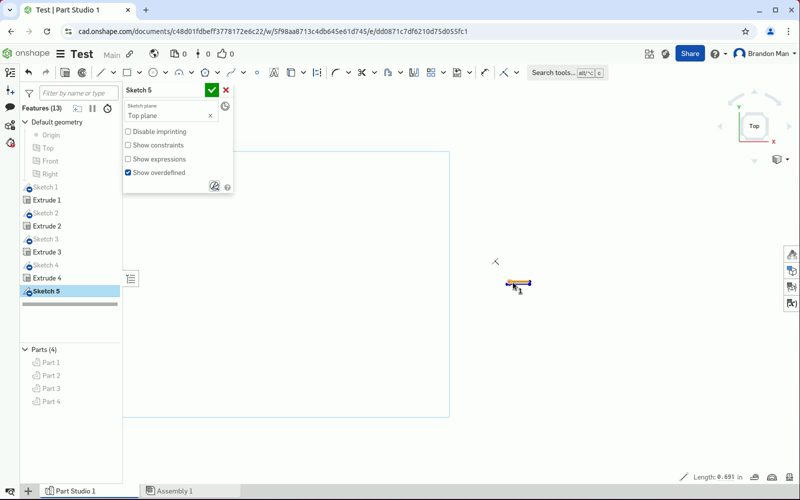
scroll(-6)
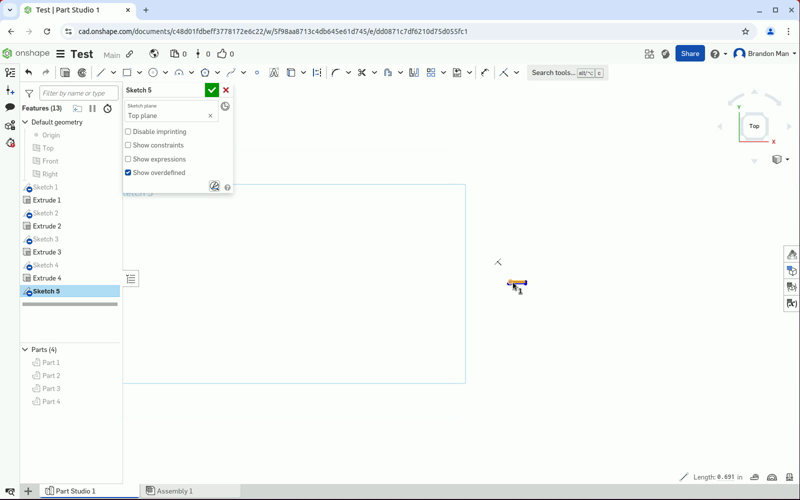
scroll(-6)
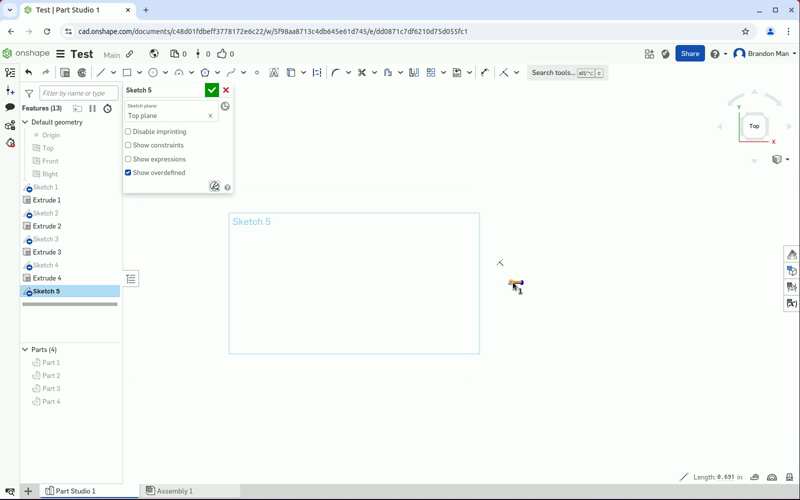
scroll(-6)
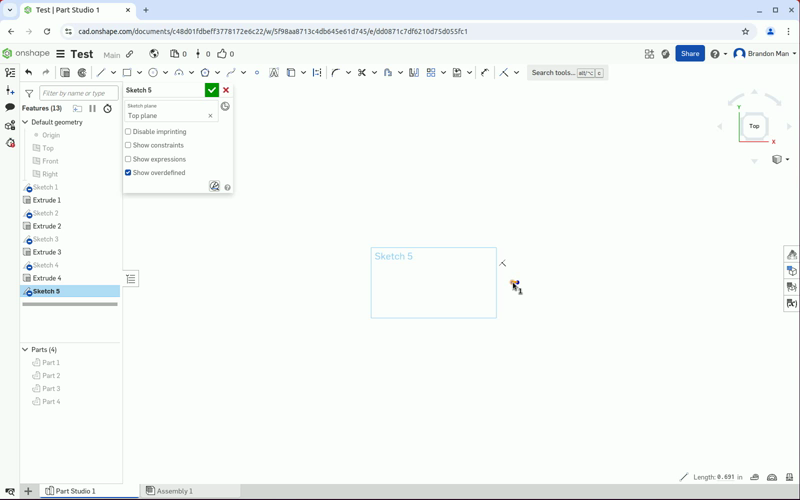
mouse_move(73, 352)
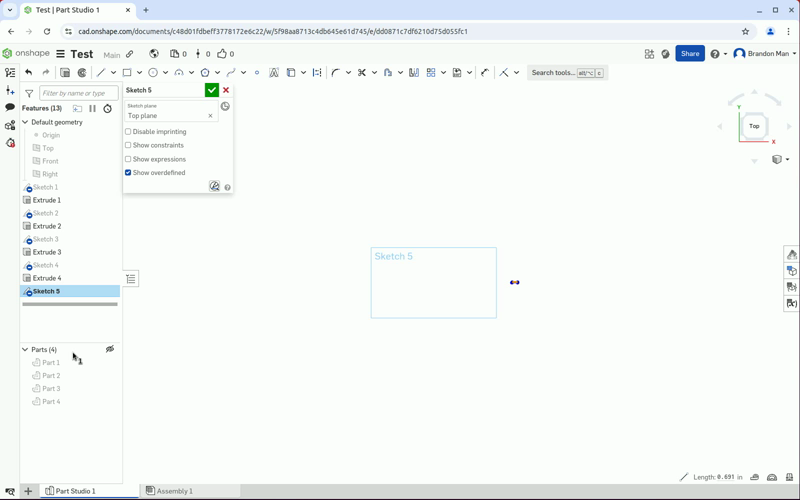
key(shift+y)
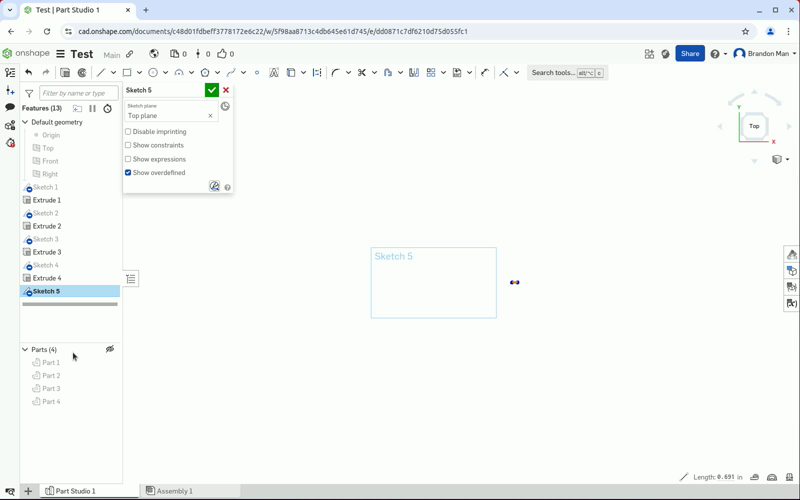
key(shift+e)
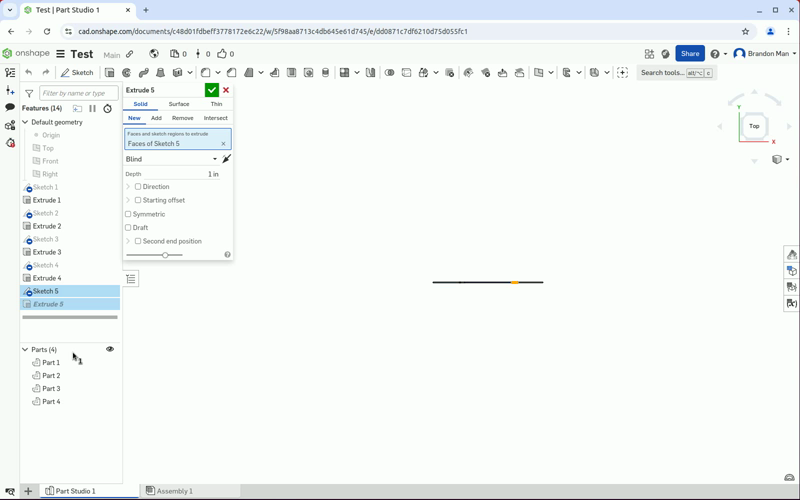
mouse_move(143, 106)
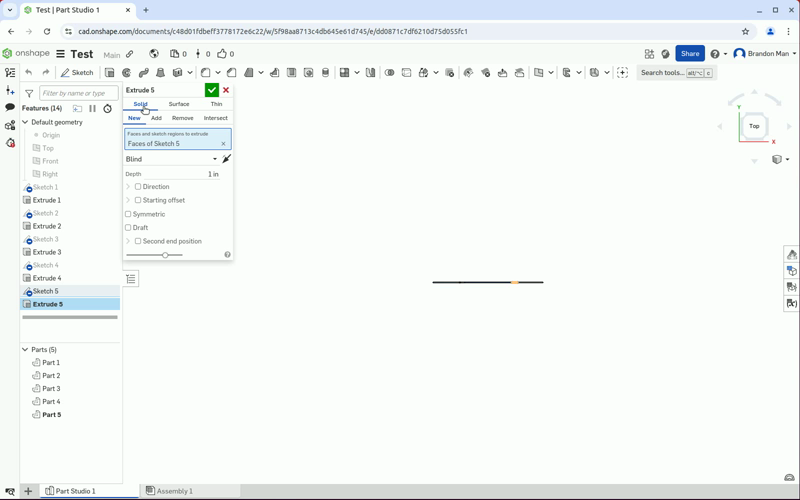
click(143, 106)
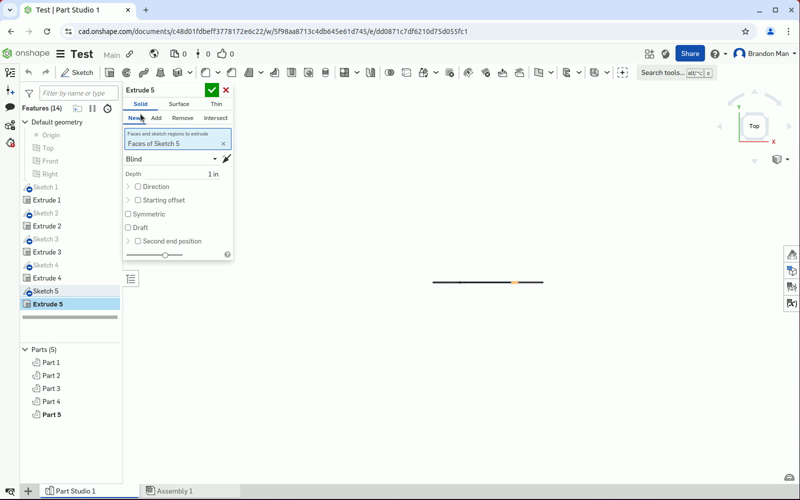
mouse_move(137, 120)
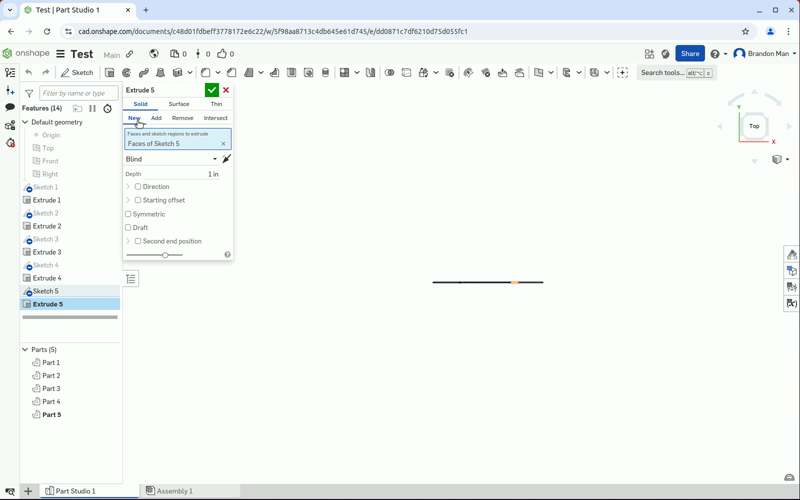
click(137, 120)
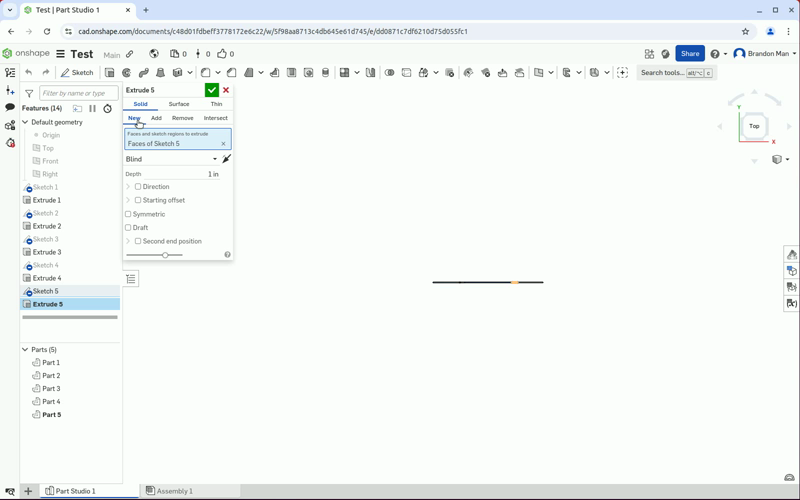
key(tab, 4)
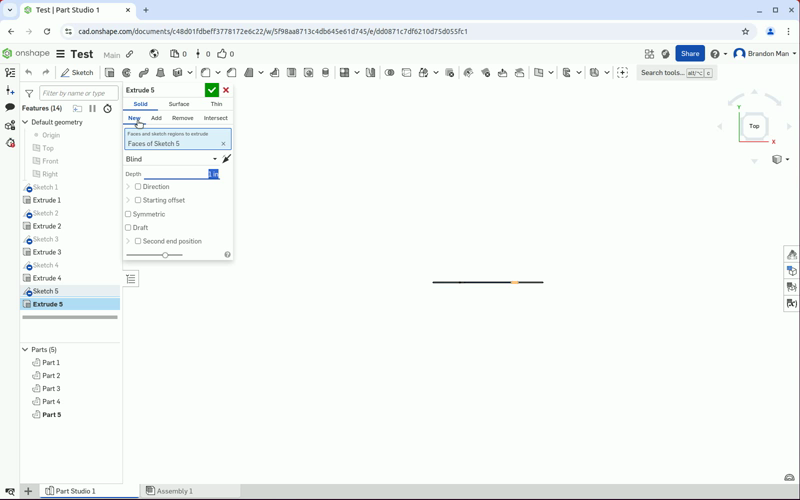
text(4.814)
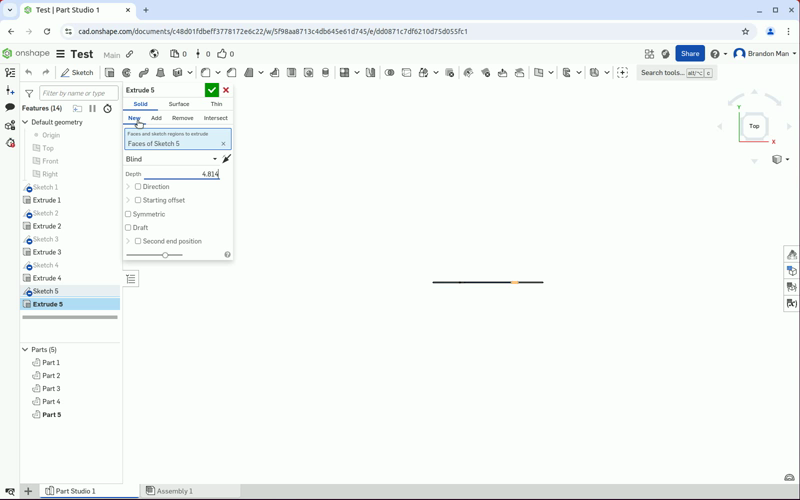
key(enter)
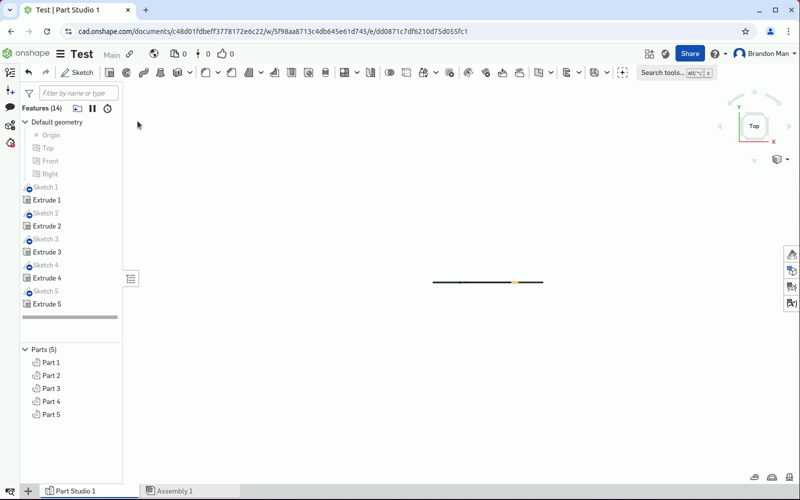
key(shift+h)
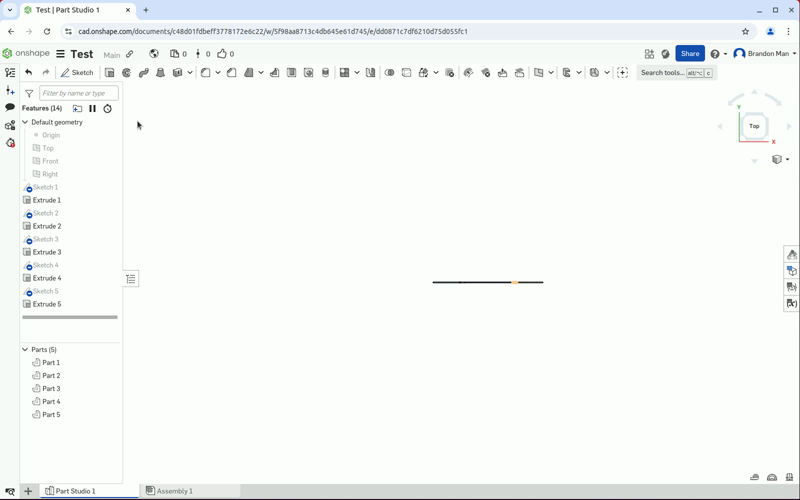
key(shift+h)
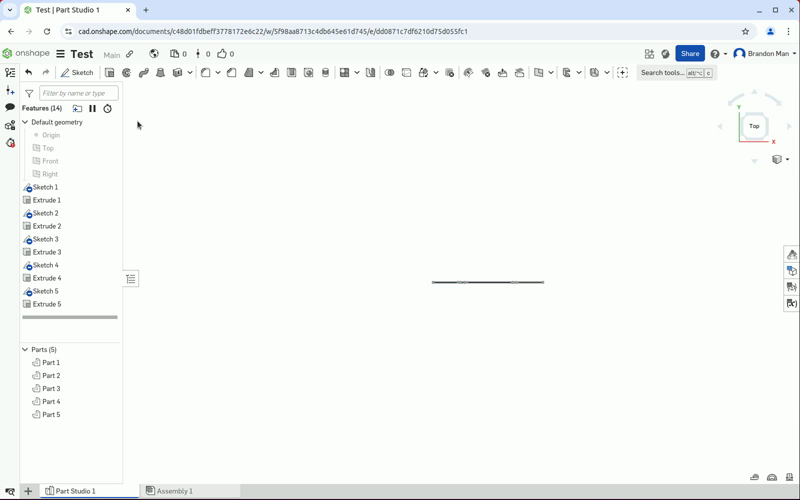
key(shift+7)
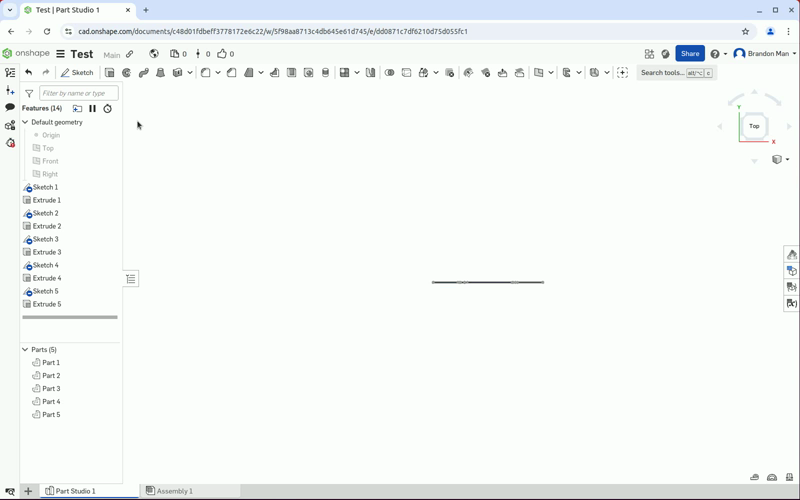
key(up, 3)
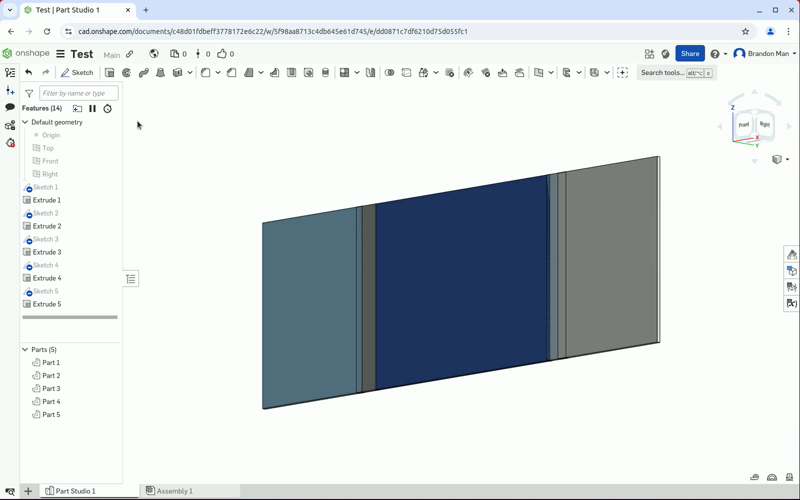
key(left, 3)
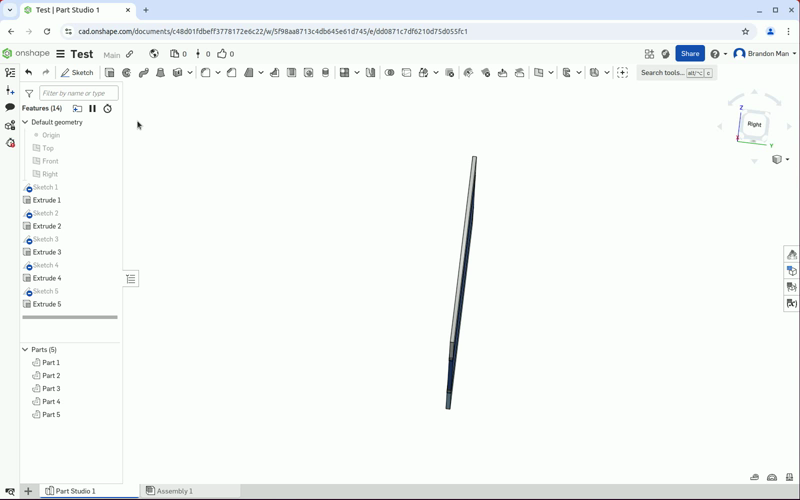
key(right, 3)
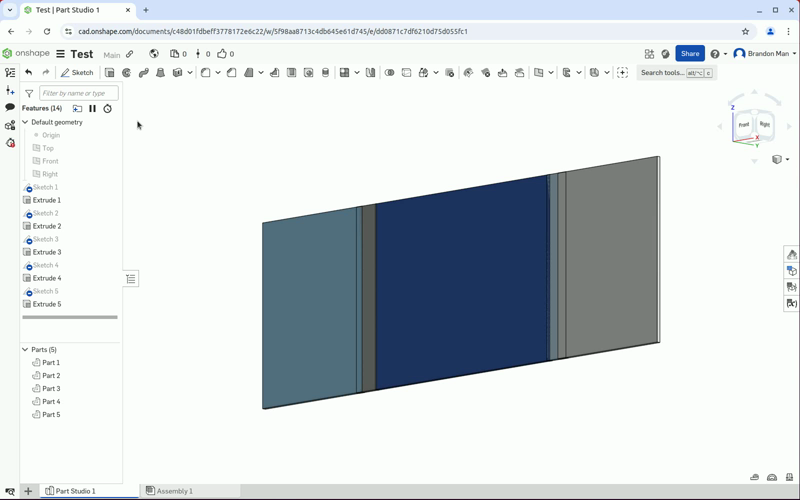
key(down, 3)
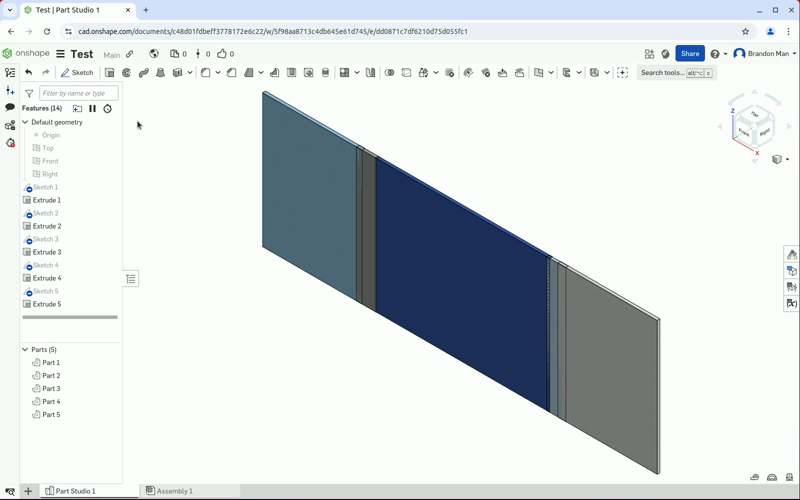
mouse_move(73, 189)
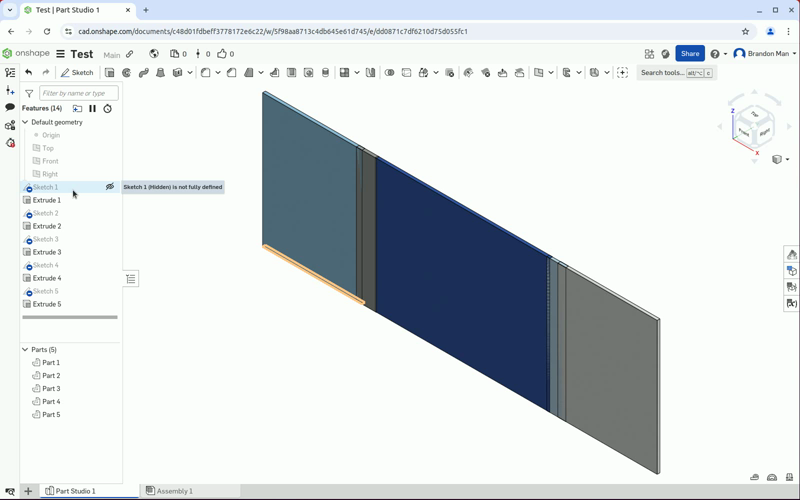
click(73, 189)